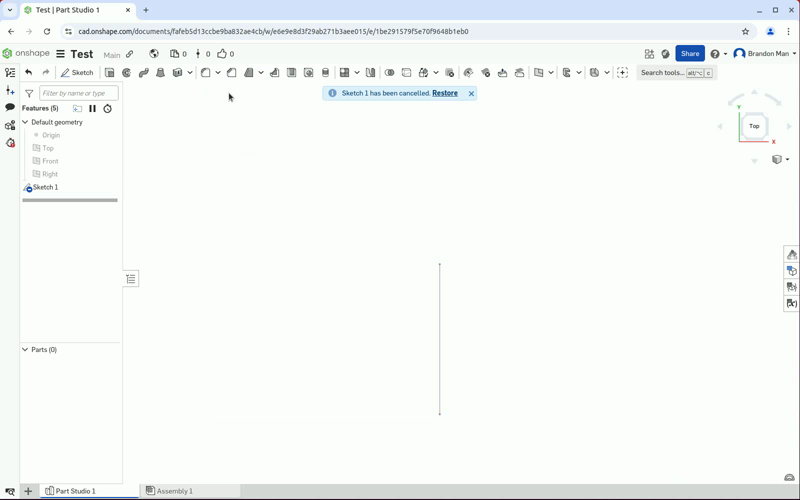
key(shift+h)
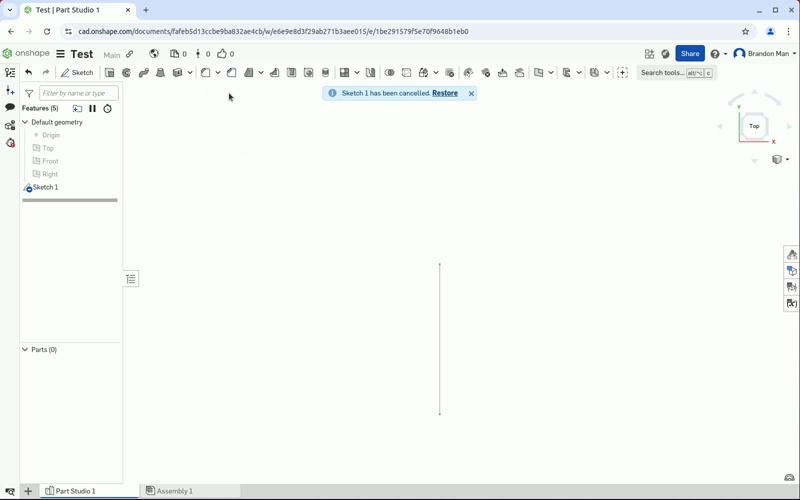
key(shift+s)
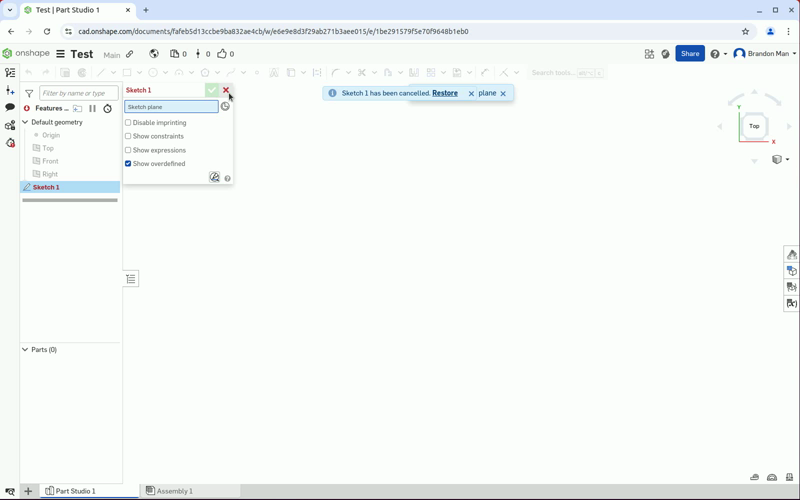
mouse_move(73, 150)
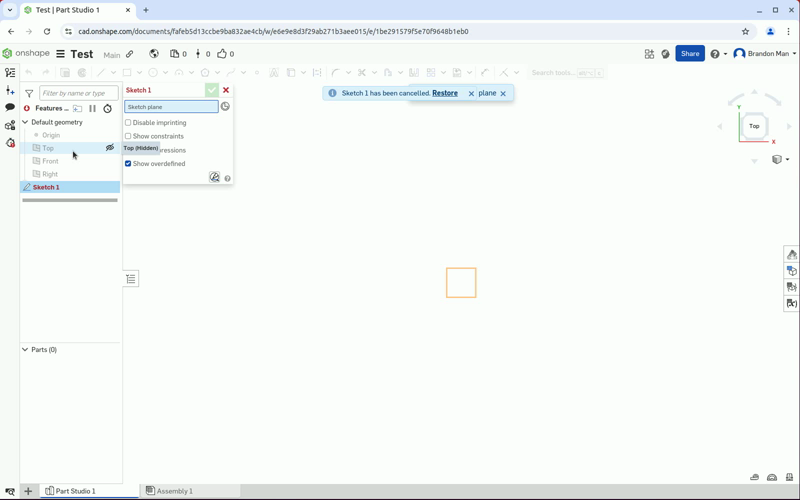
click(73, 150)
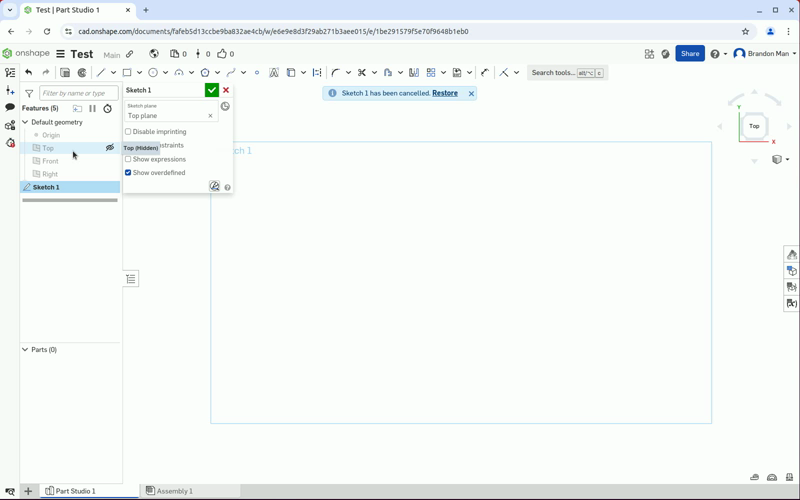
mouse_move(73, 352)
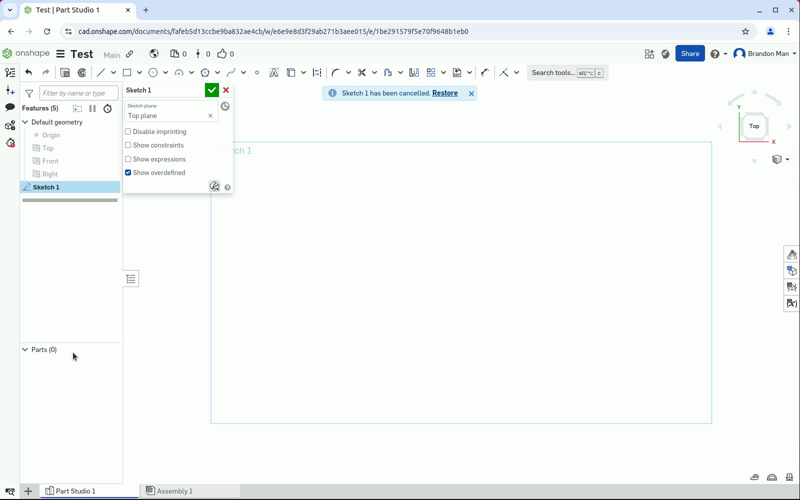
key(y)
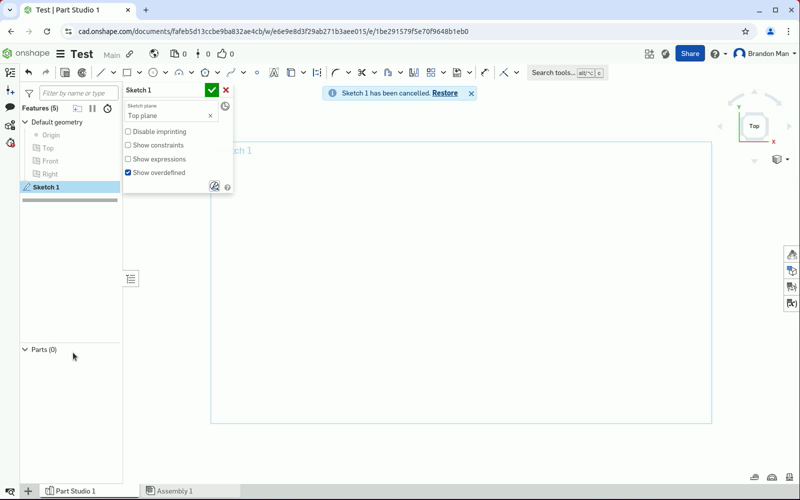
key(l)
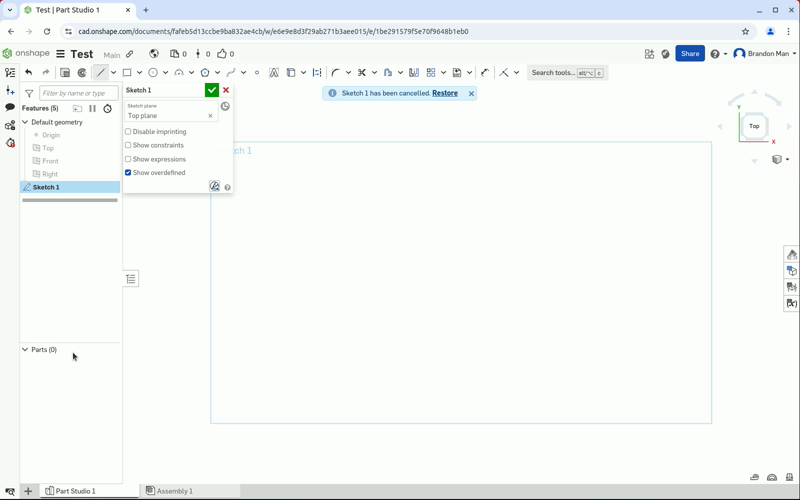
key_down(shift)
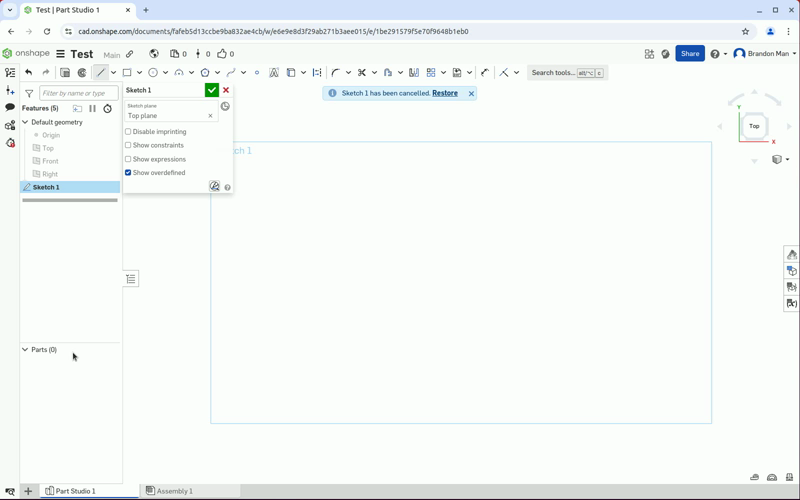
mouse_move(419, 275)
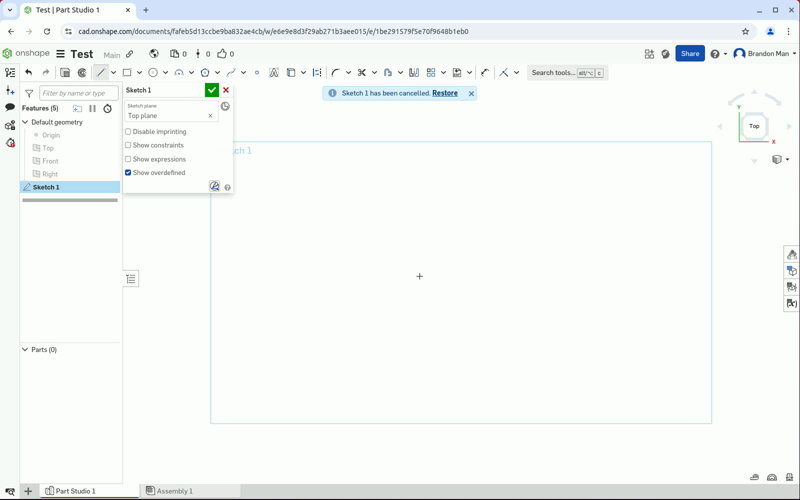
click(419, 275)
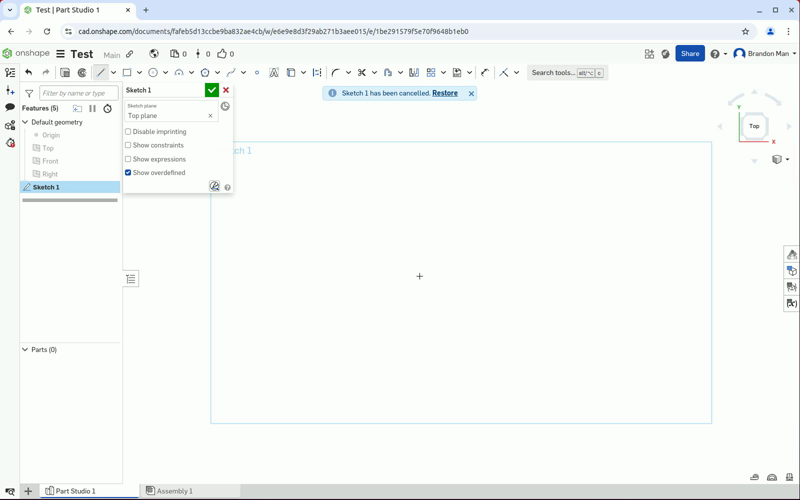
key_up(shift)
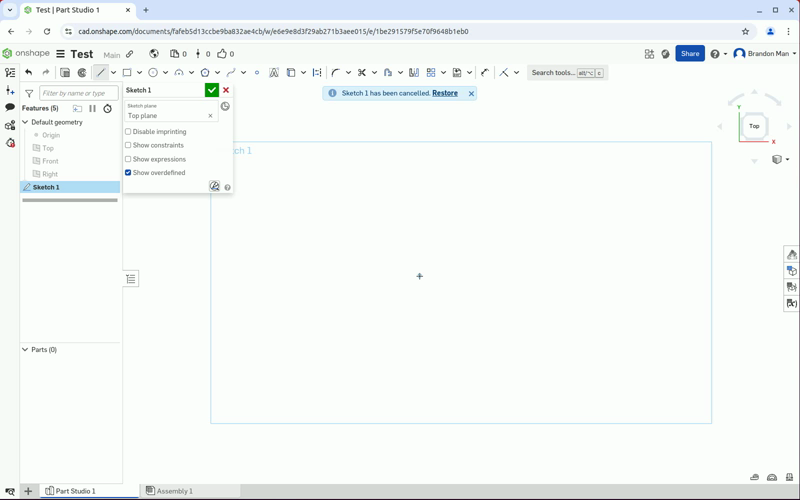
key_down(shift)
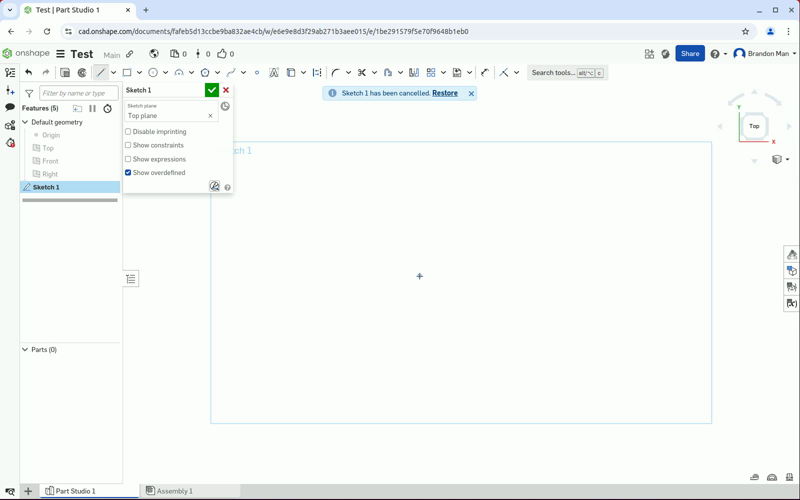
mouse_move(502, 275)
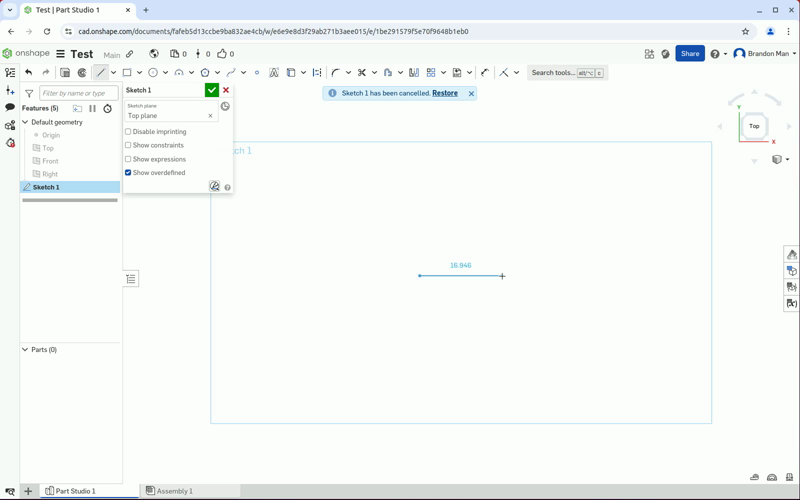
click(502, 275)
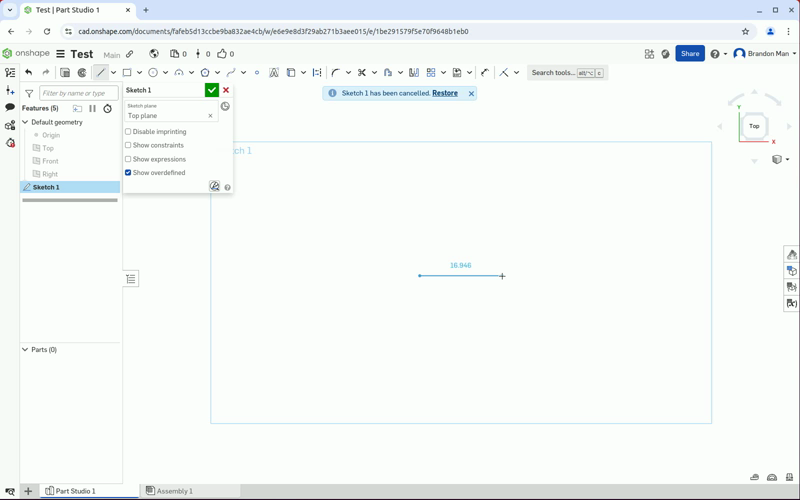
key_up(shift)
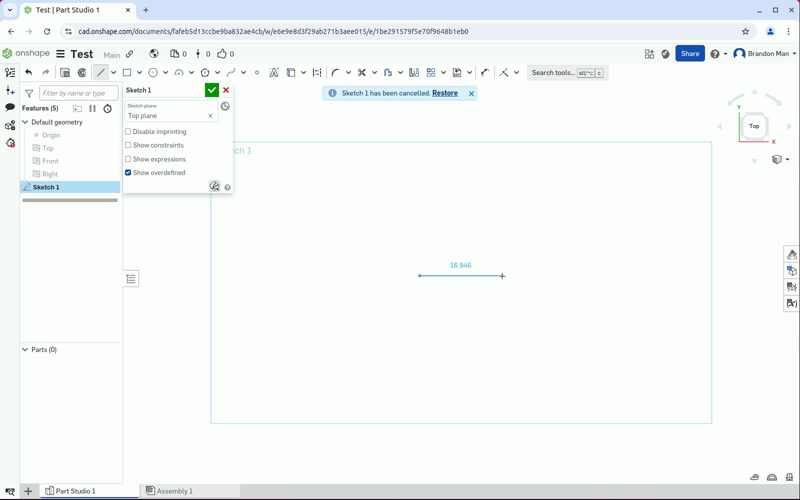
key_down(shift)
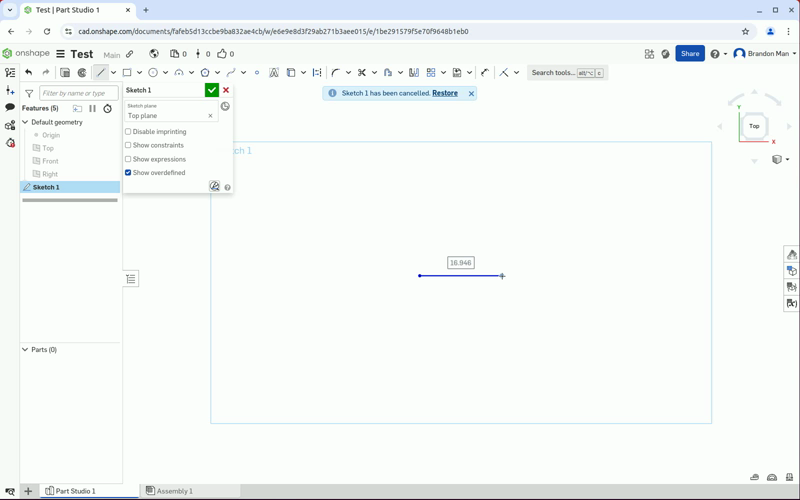
mouse_move(532, 275)
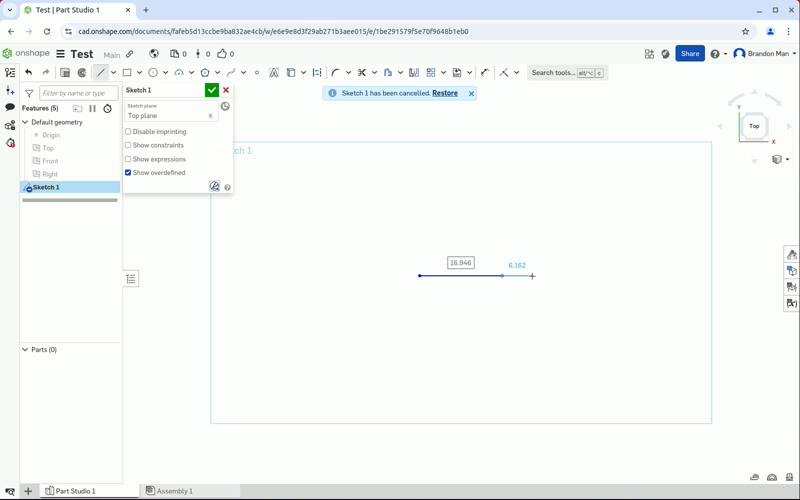
mouse_move(502, 272)
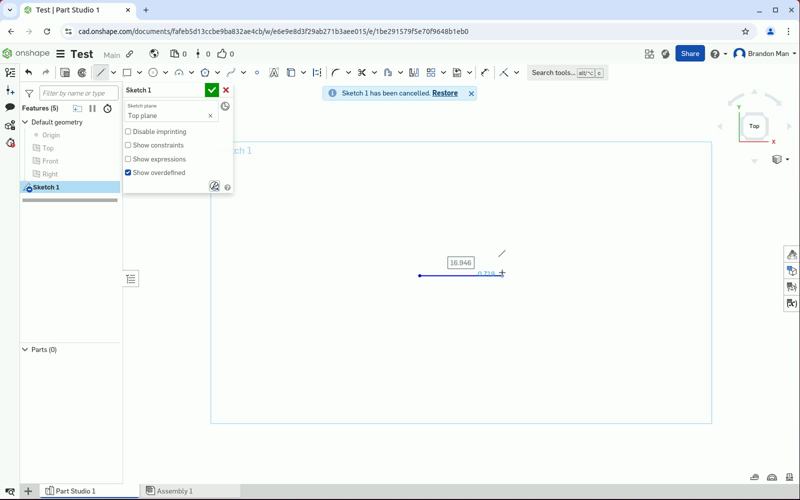
scroll(6)
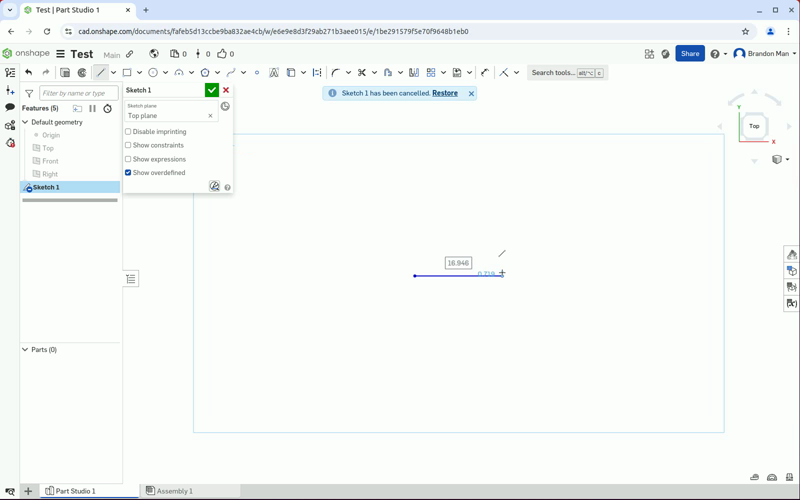
scroll(6)
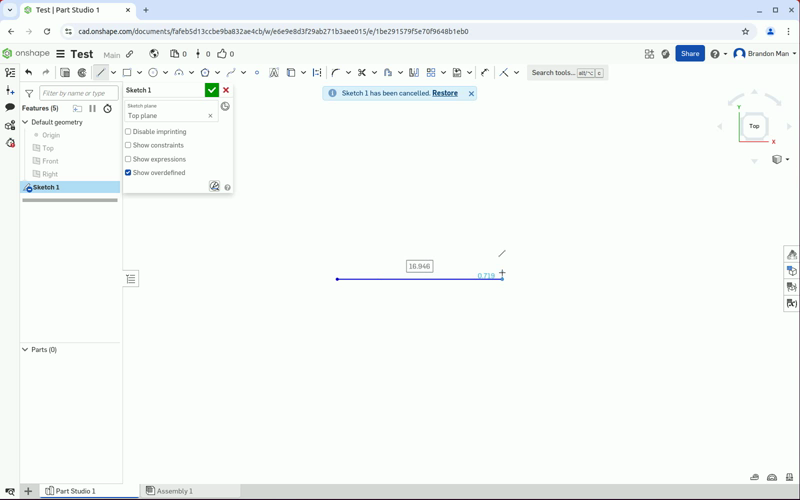
scroll(6)
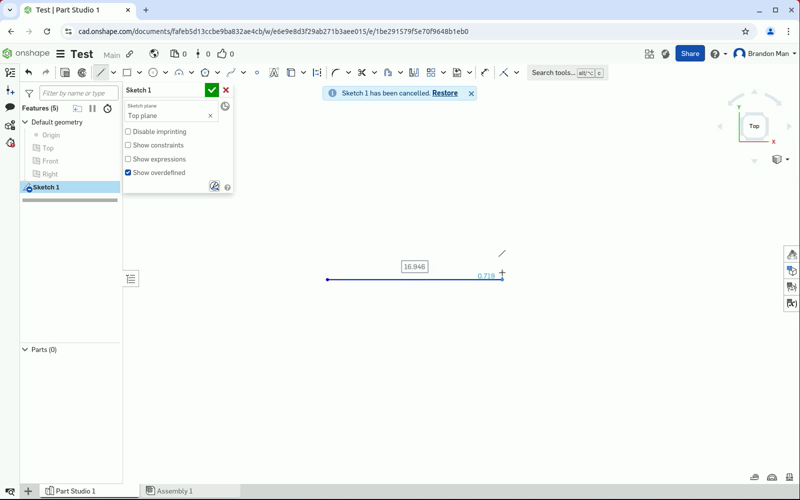
scroll(6)
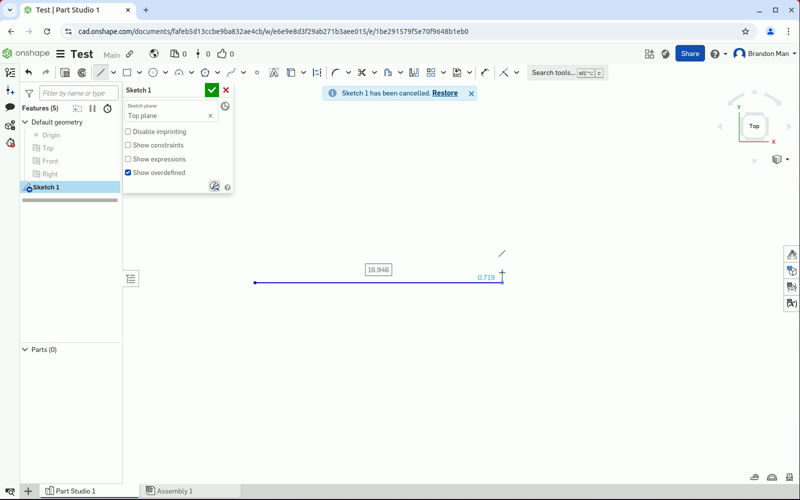
scroll(6)
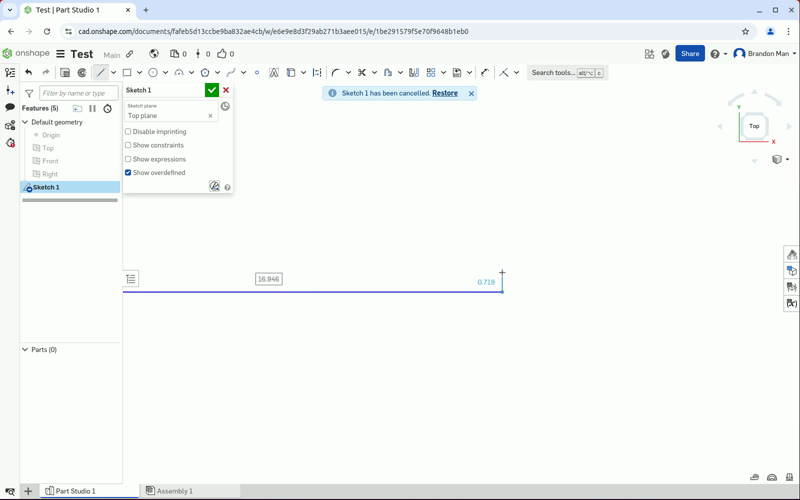
scroll(6)
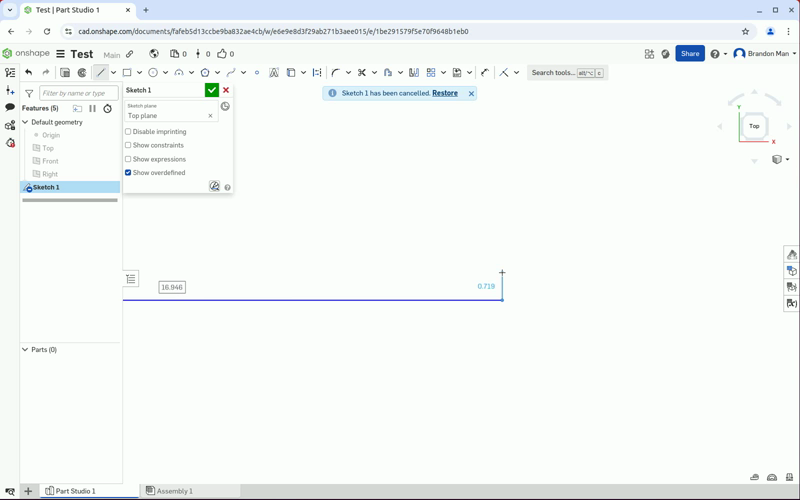
scroll(6)
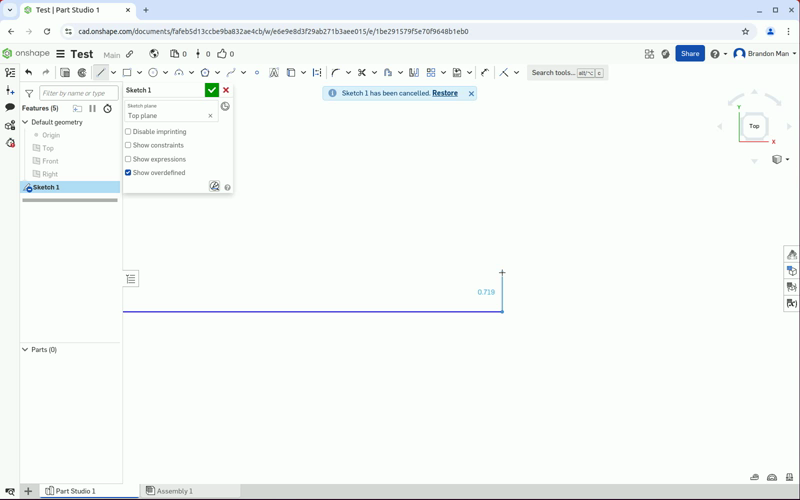
click(502, 272)
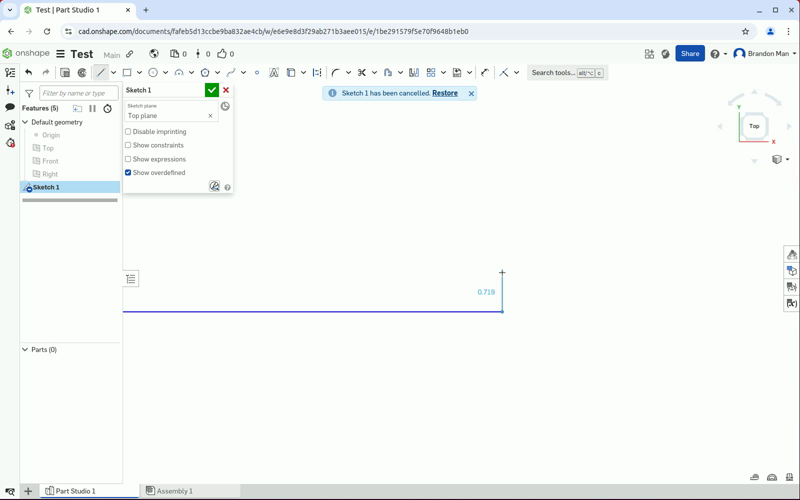
scroll(-6)
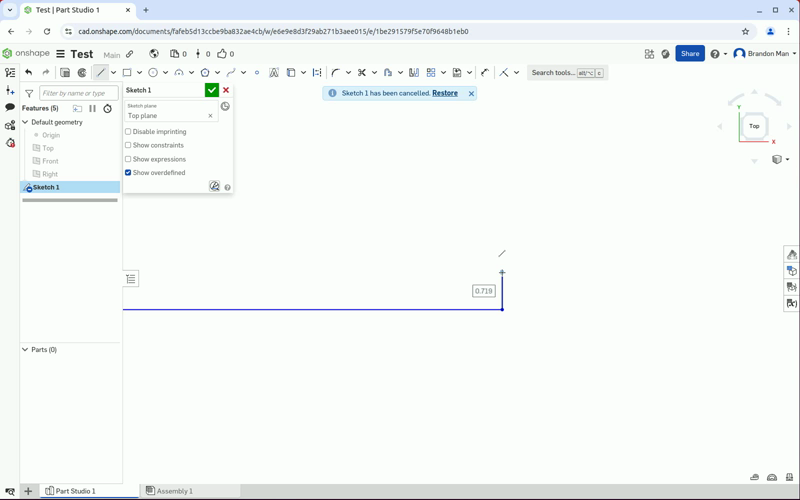
scroll(-6)
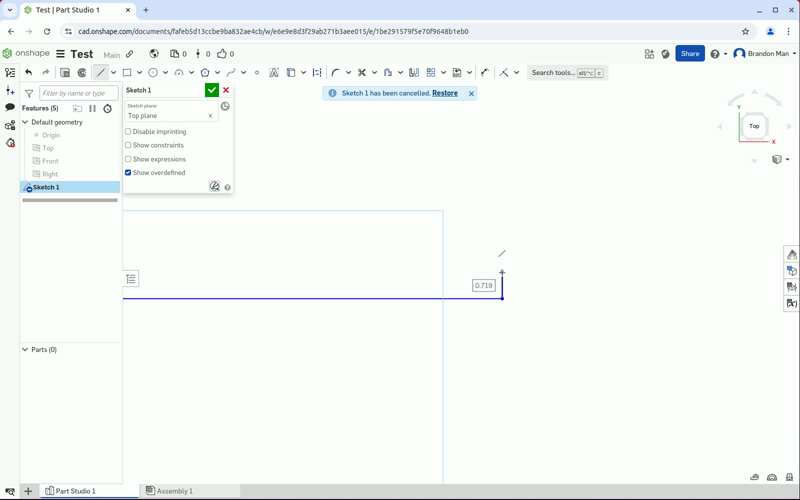
scroll(-6)
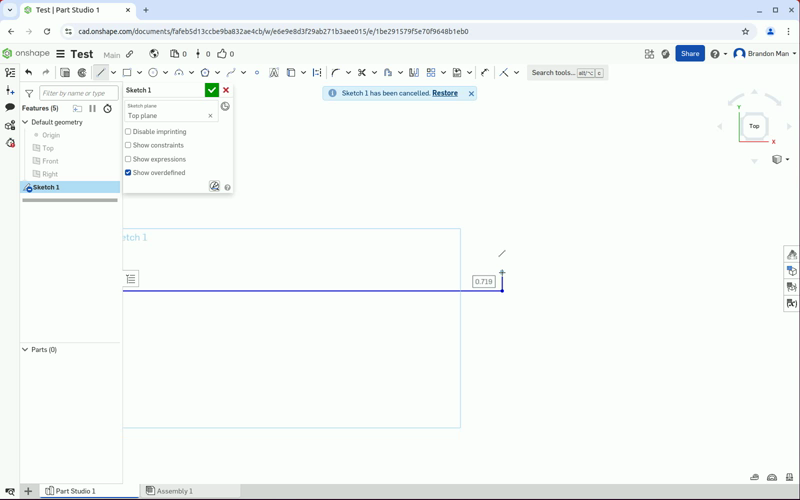
scroll(-6)
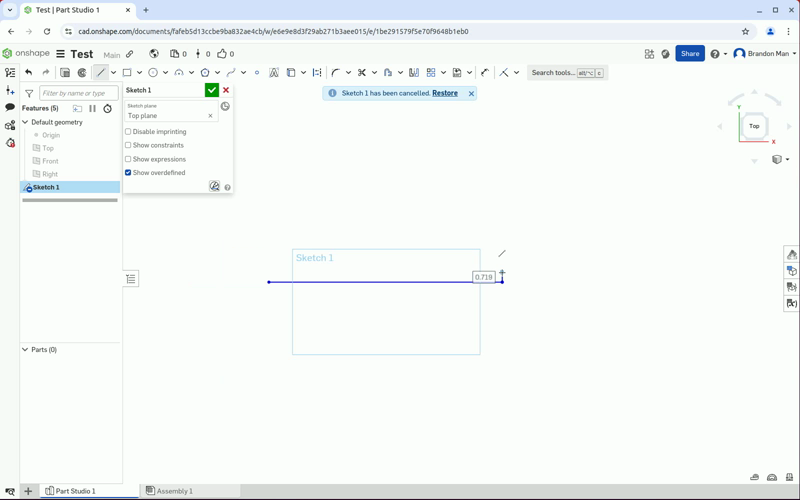
scroll(-6)
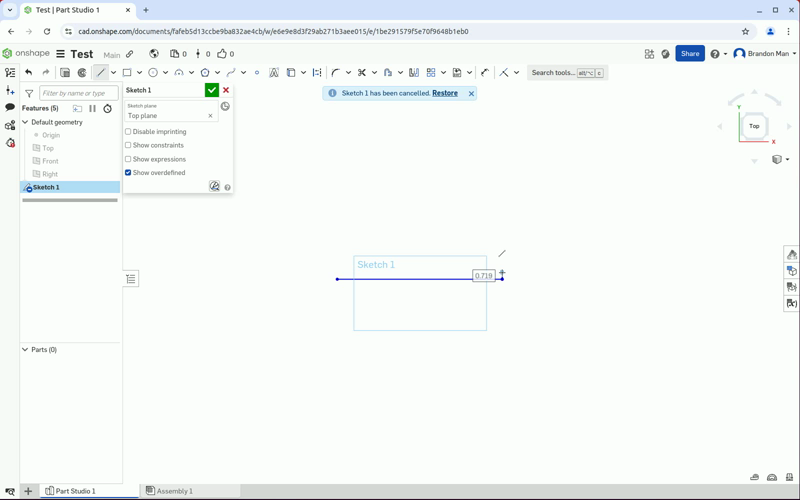
scroll(-6)
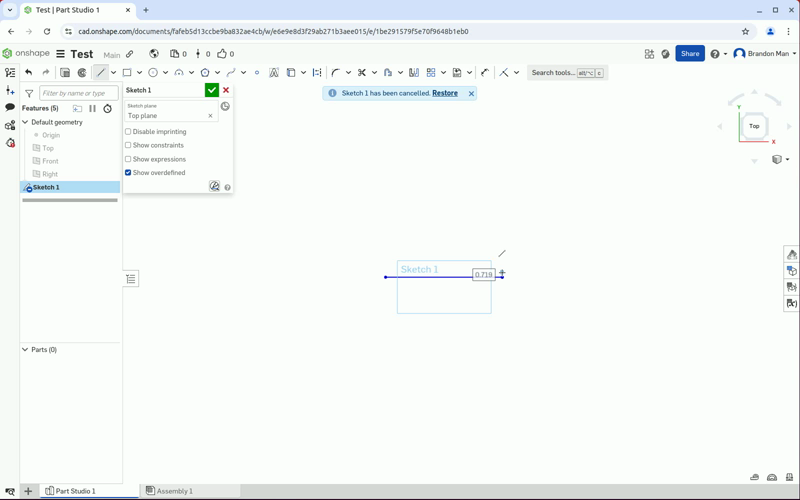
scroll(-6)
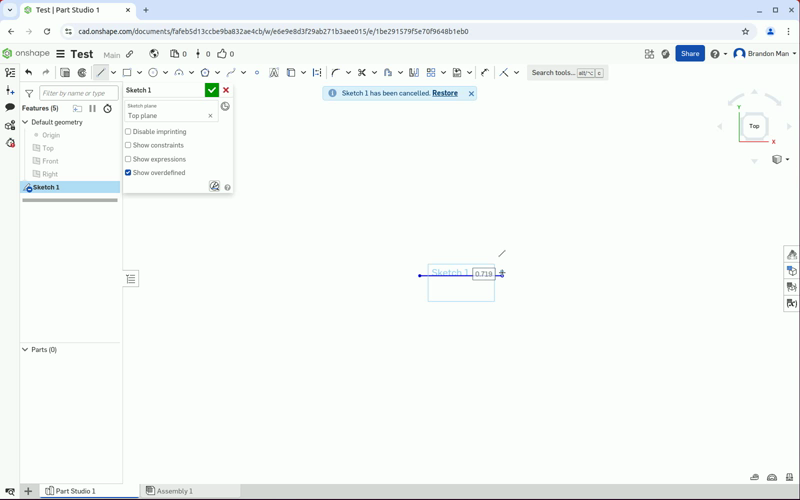
key_up(shift)
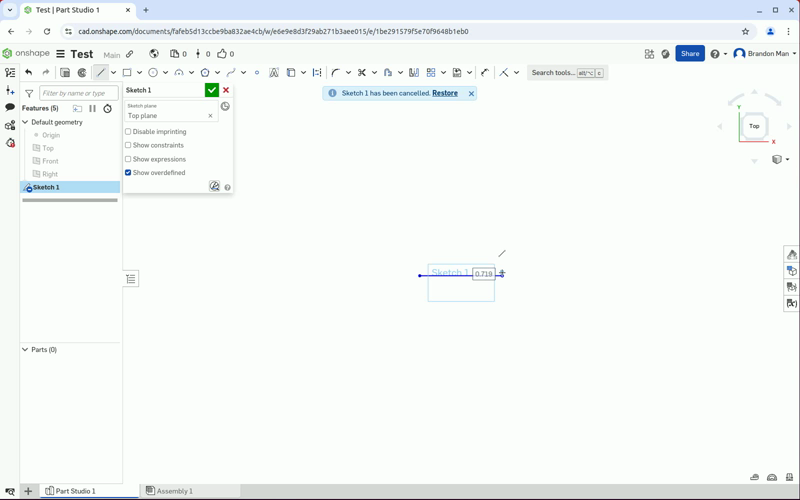
key_down(shift)
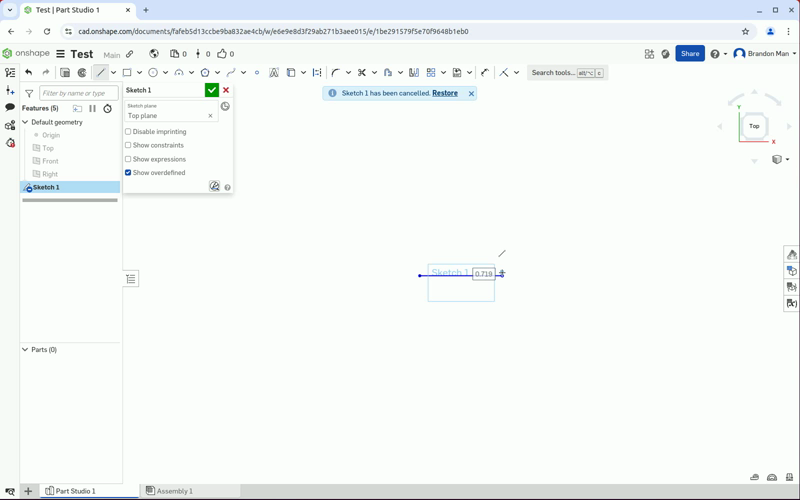
mouse_move(419, 272)
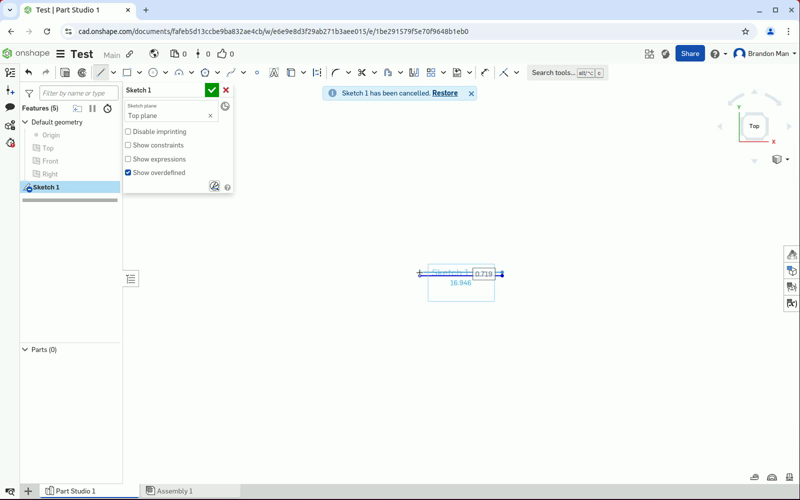
scroll(6)
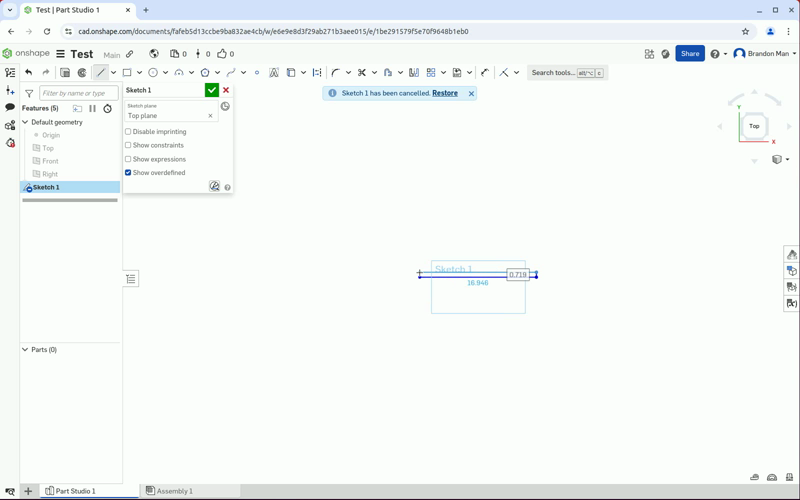
scroll(6)
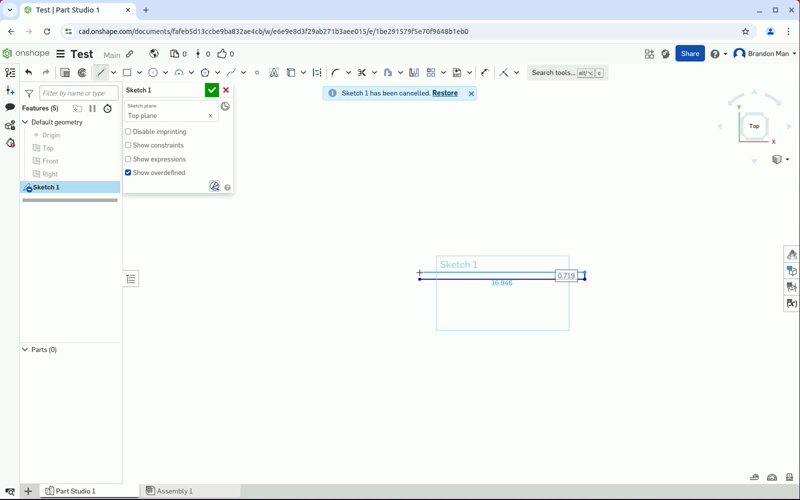
scroll(6)
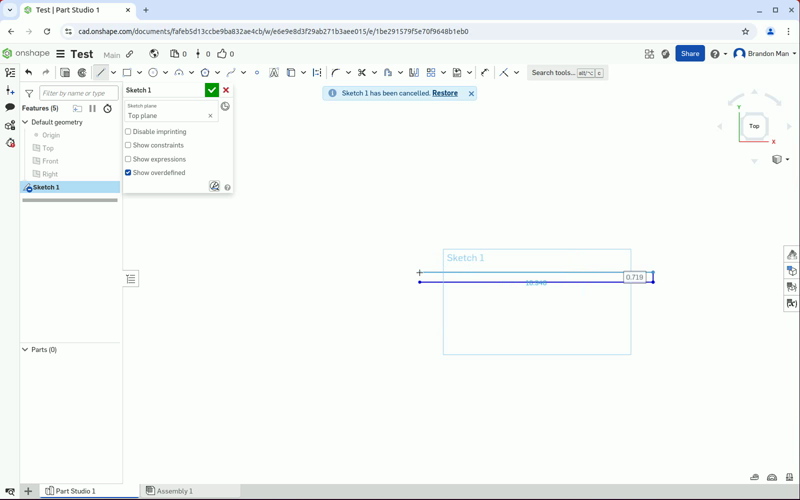
scroll(6)
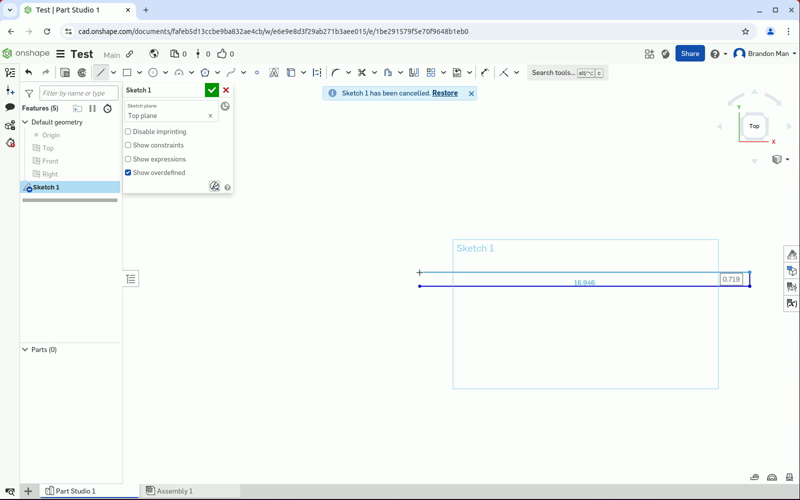
scroll(6)
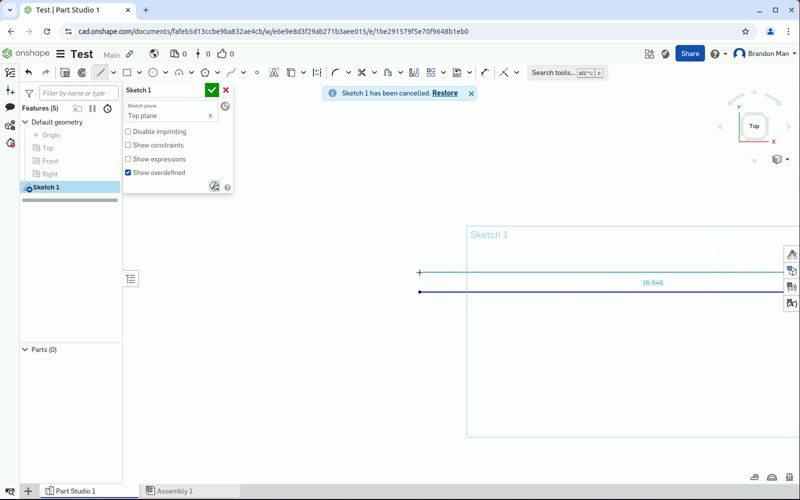
scroll(6)
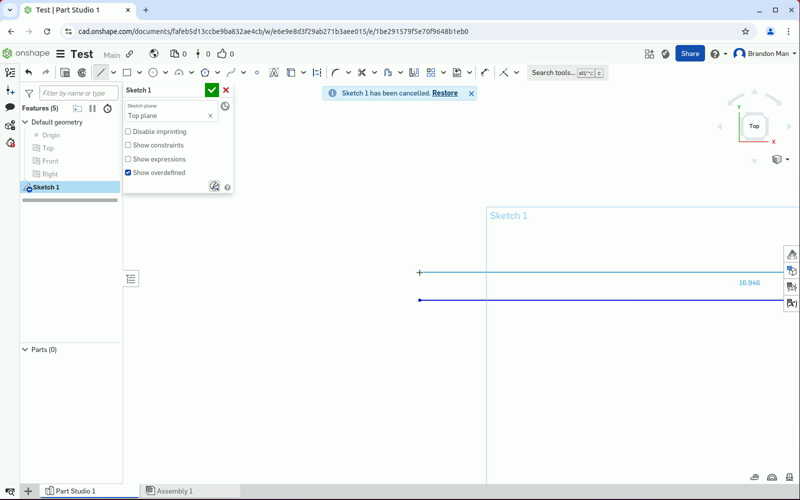
scroll(6)
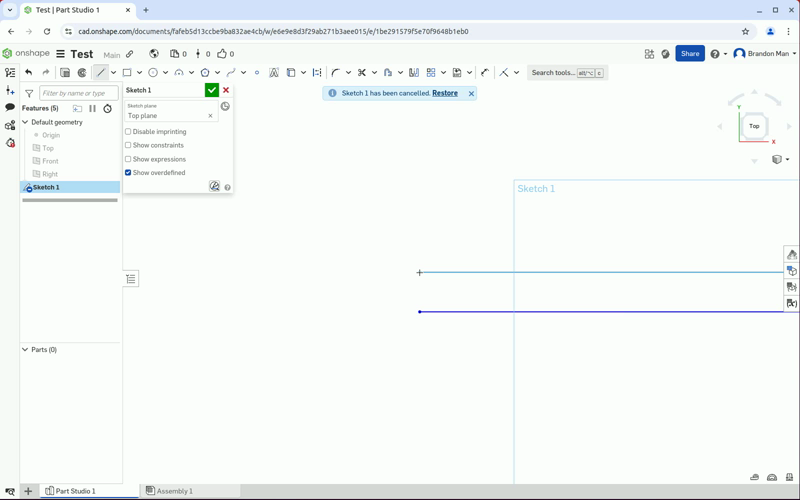
click(419, 272)
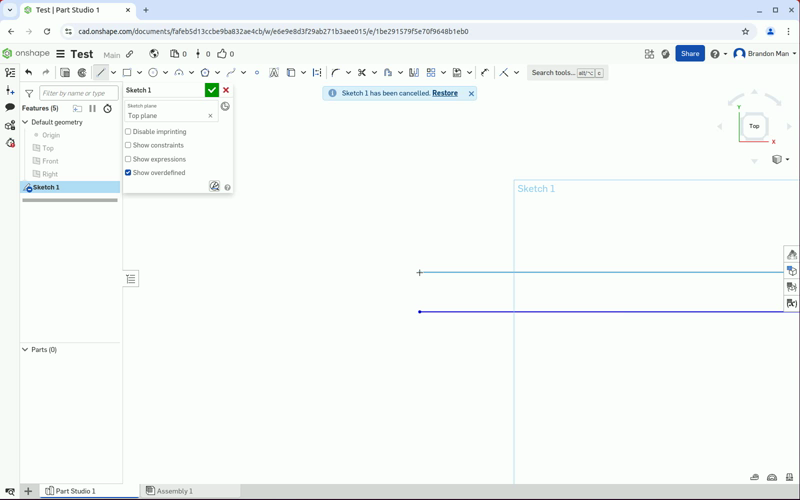
scroll(-6)
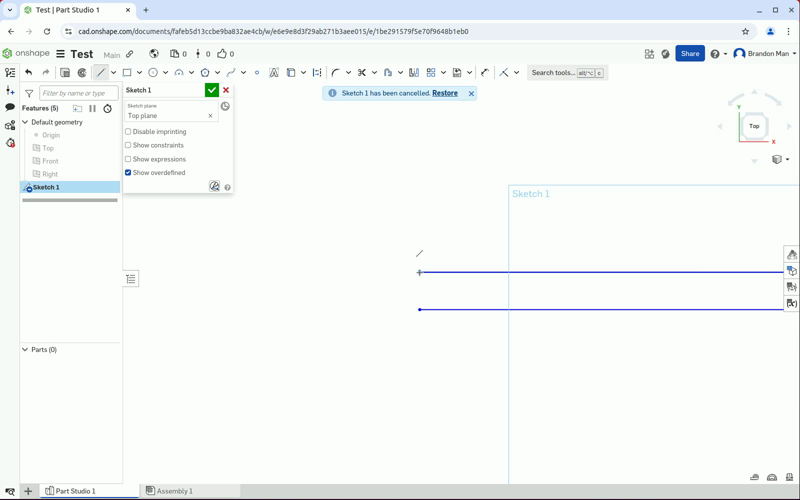
scroll(-6)
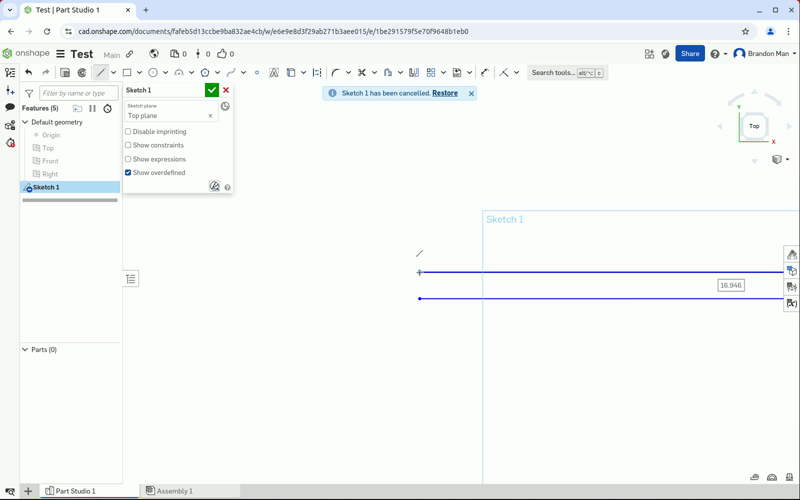
scroll(-6)
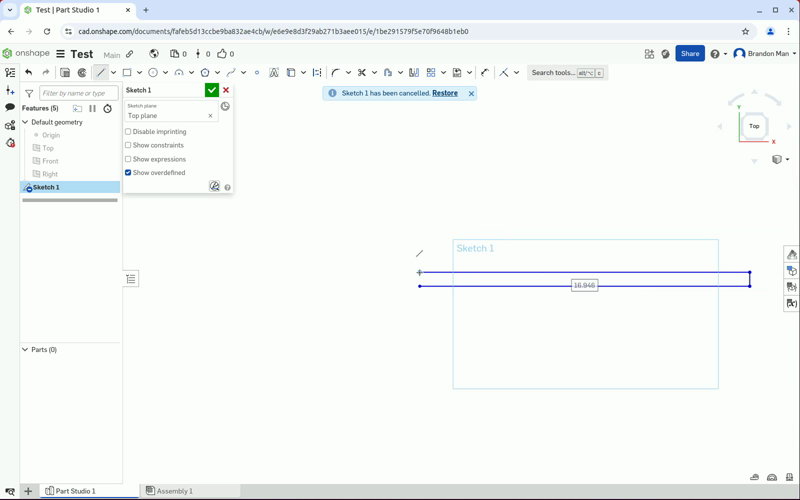
scroll(-6)
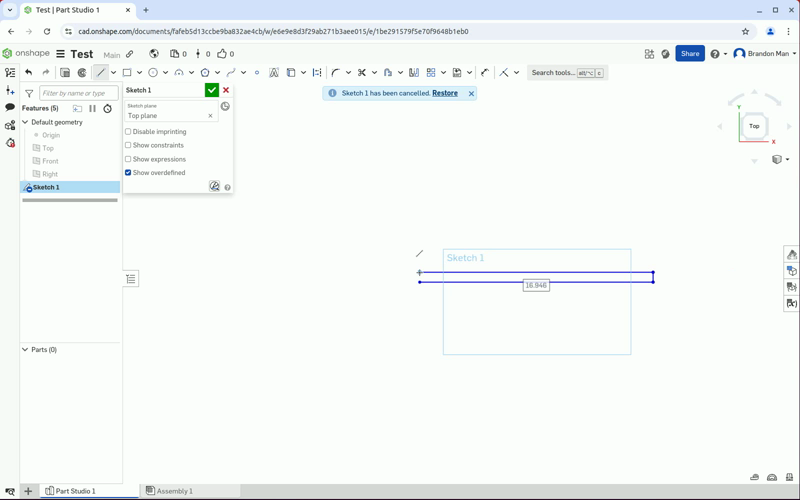
scroll(-6)
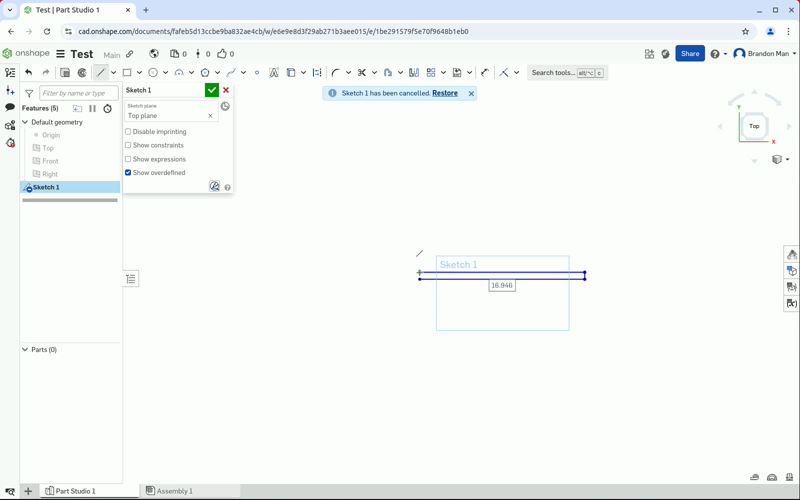
scroll(-6)
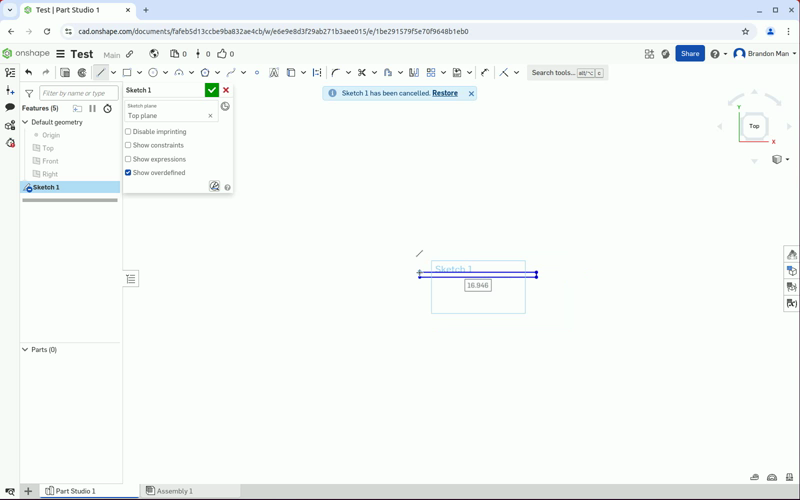
scroll(-6)
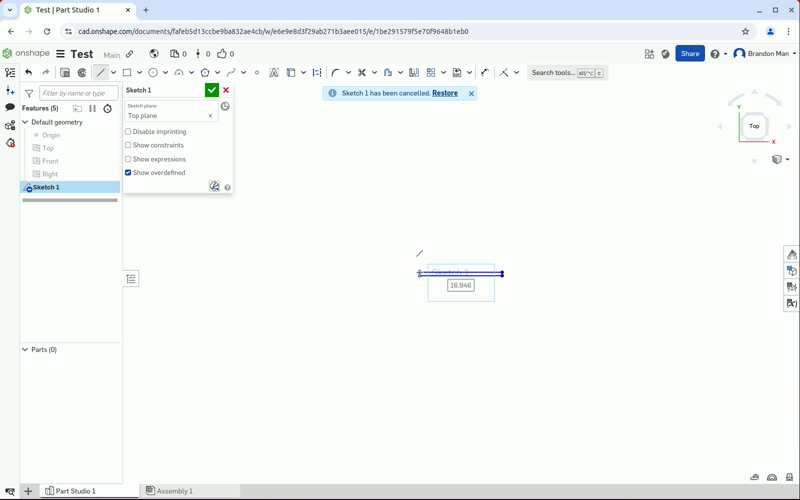
key_up(shift)
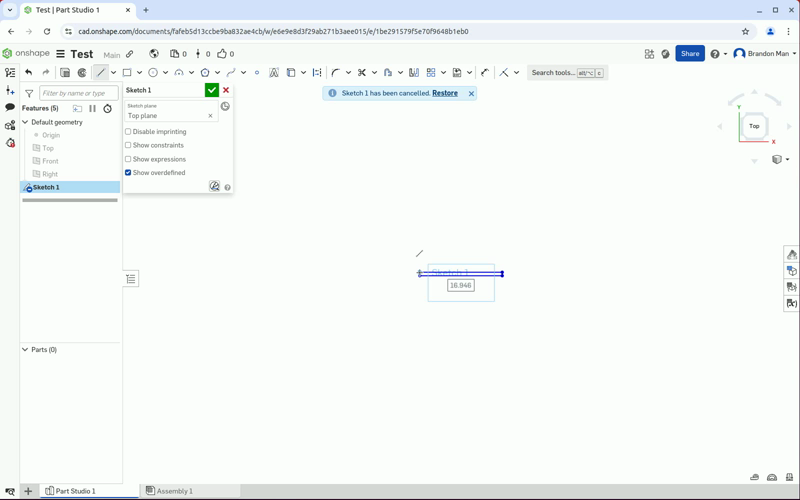
mouse_move(449, 272)
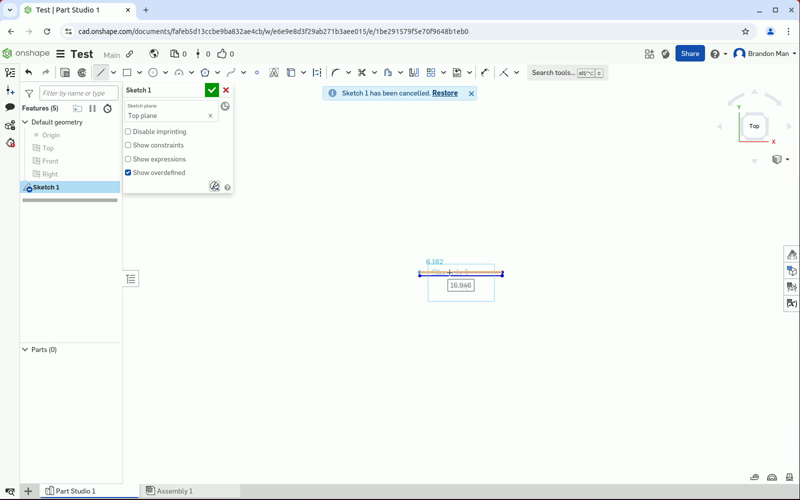
key_down(shift)
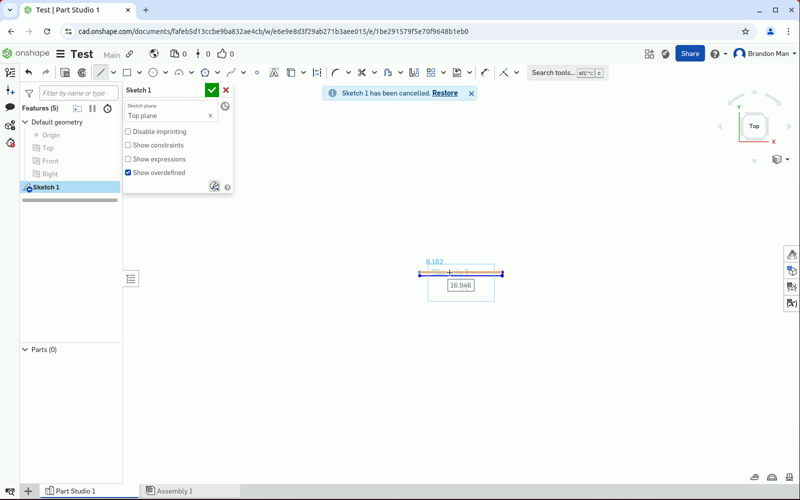
mouse_move(419, 275)
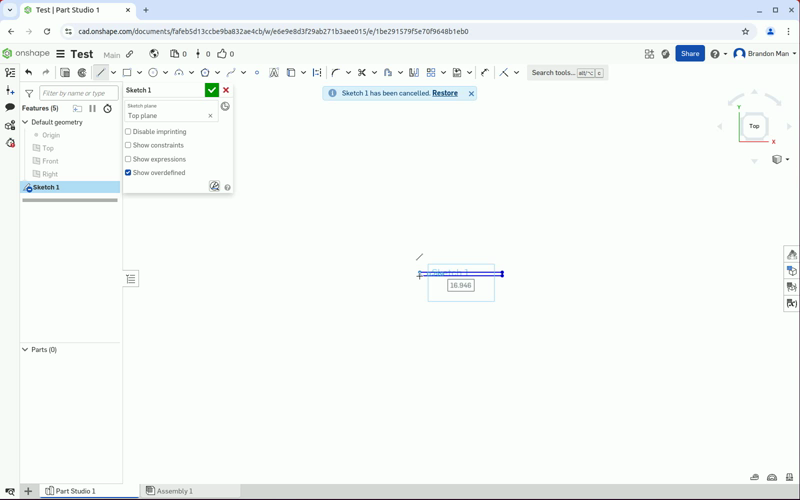
scroll(6)
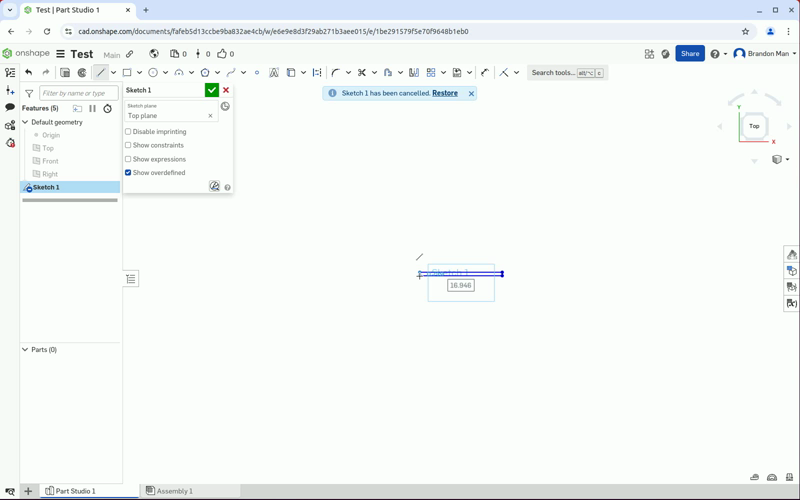
scroll(6)
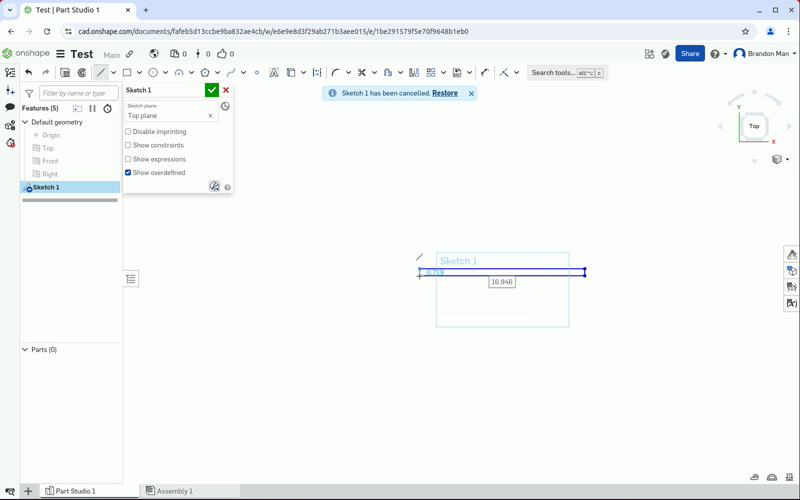
scroll(6)
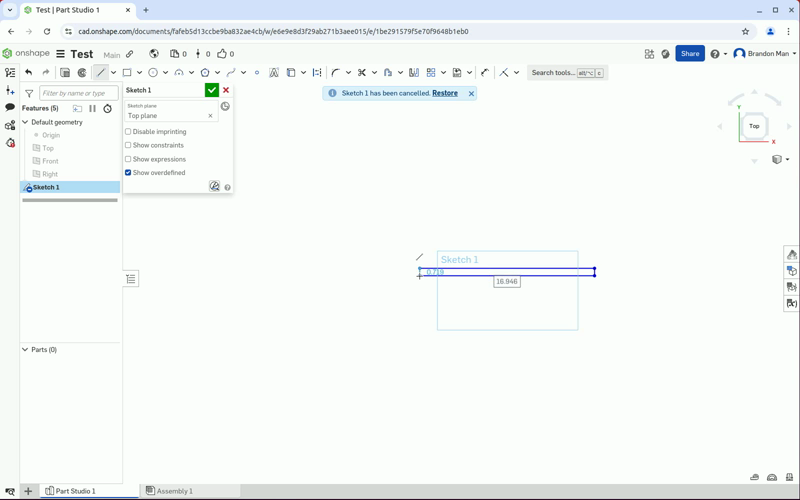
scroll(6)
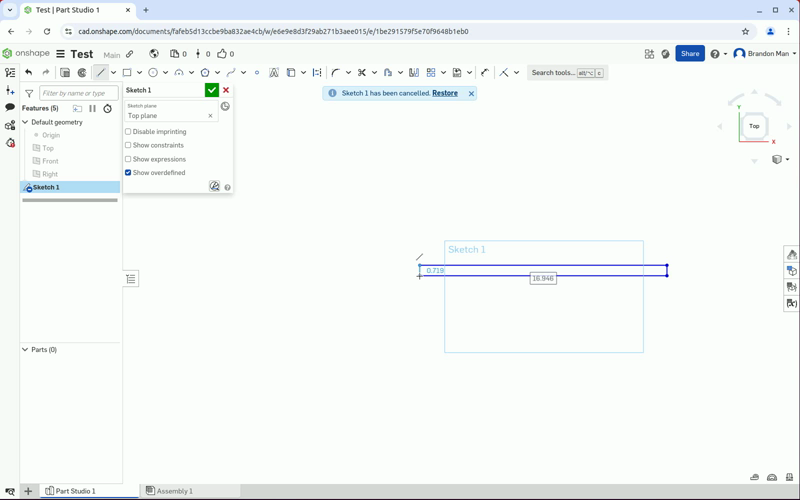
scroll(6)
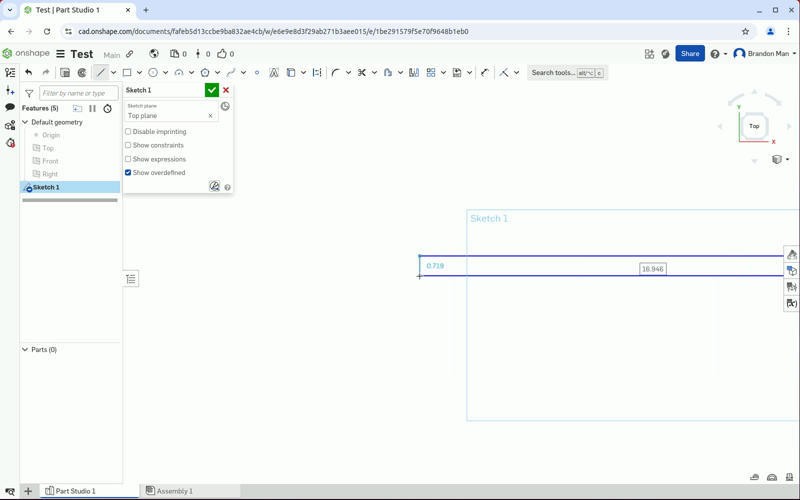
scroll(6)
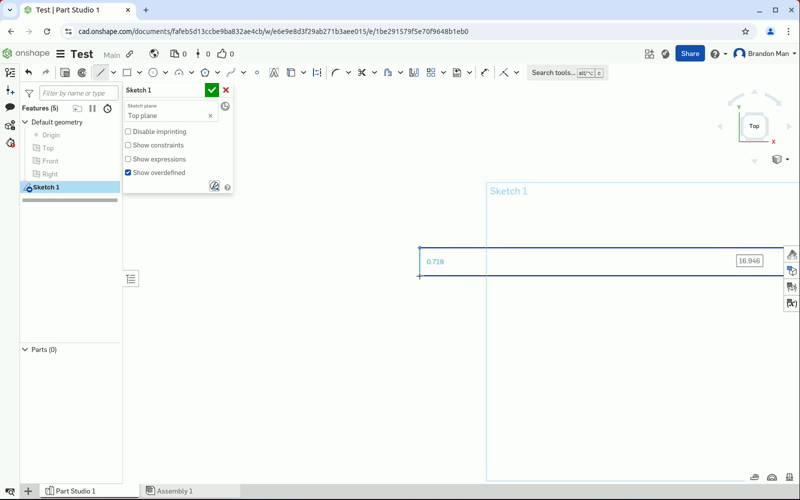
scroll(6)
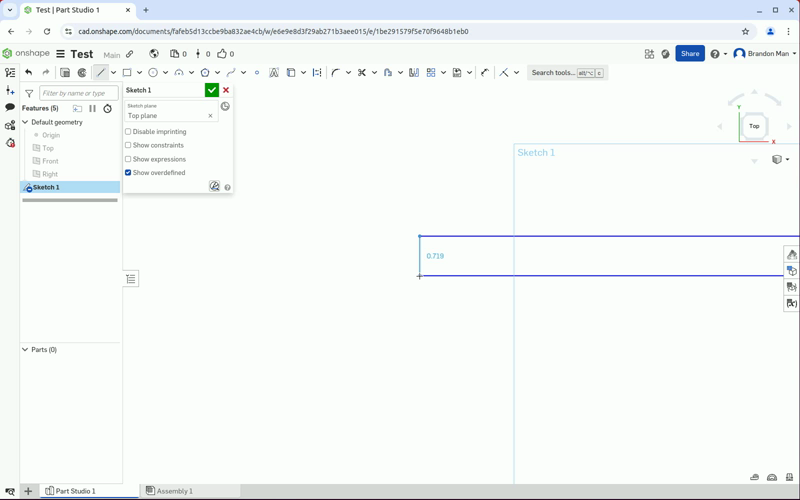
key_up(shift)
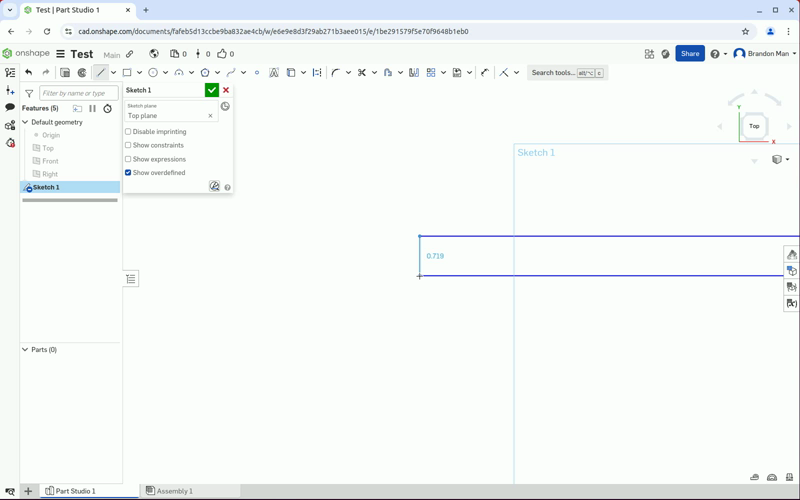
click(419, 275)
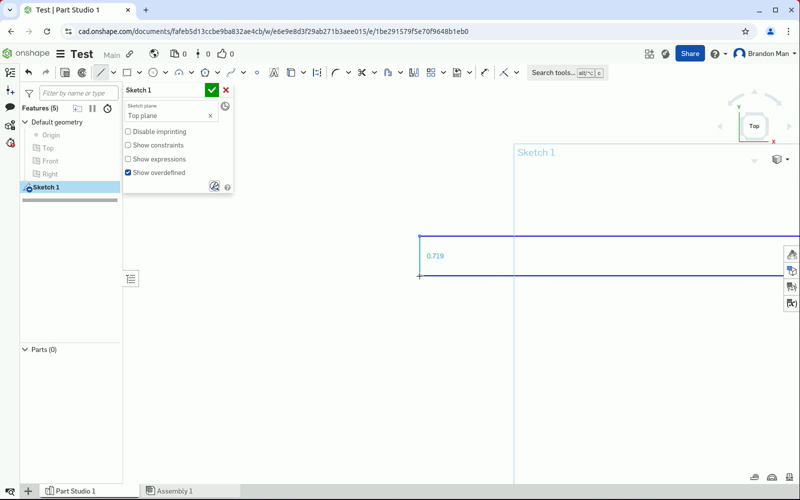
scroll(-6)
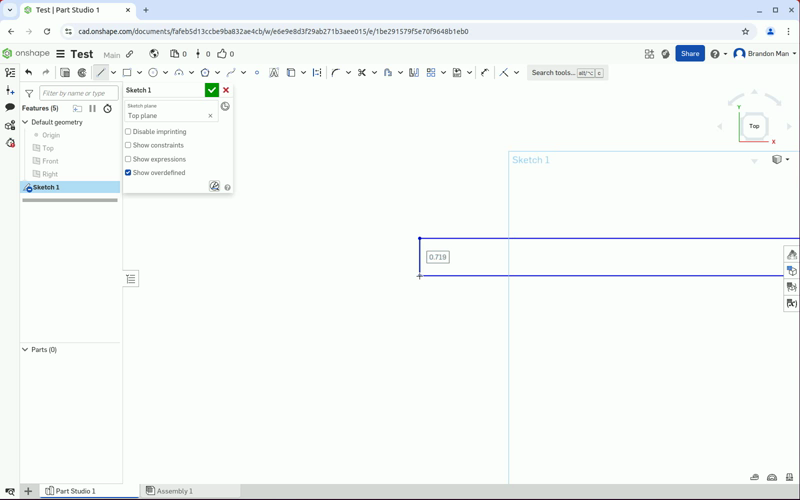
scroll(-6)
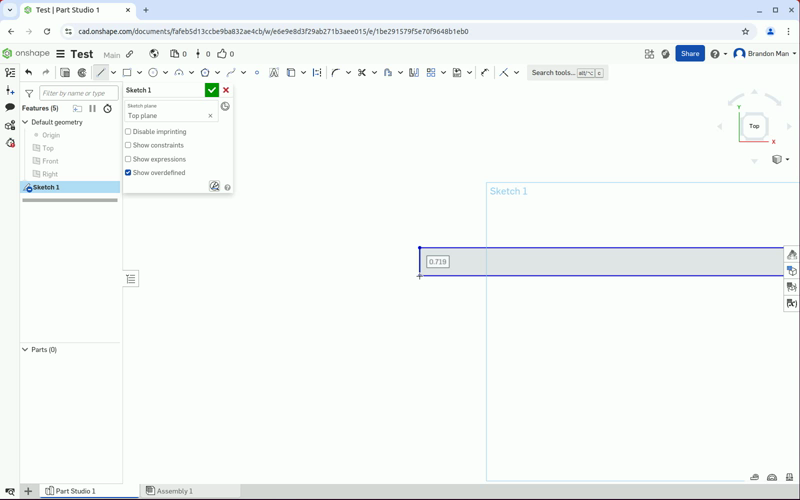
scroll(-6)
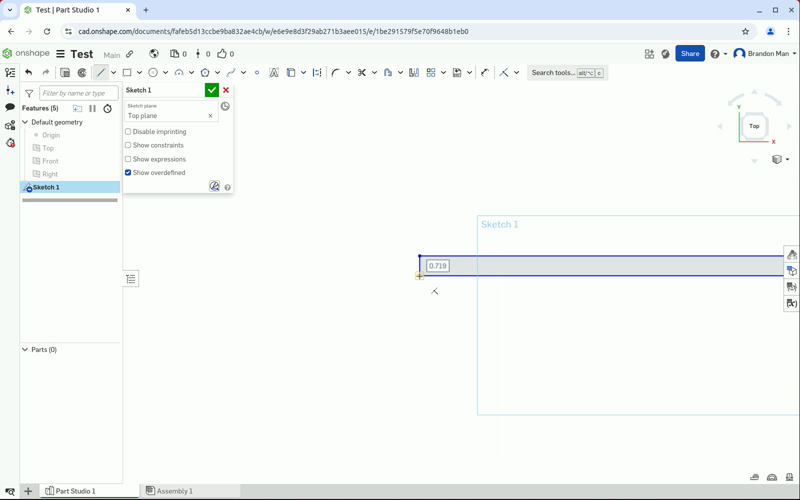
scroll(-6)
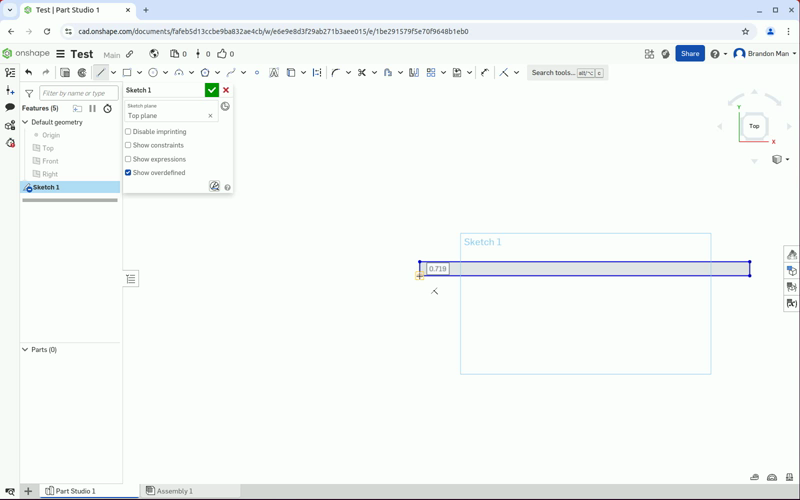
scroll(-6)
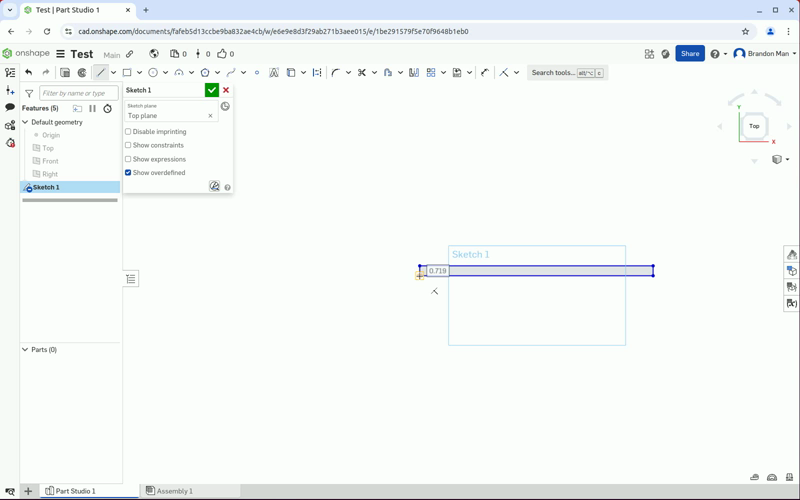
scroll(-6)
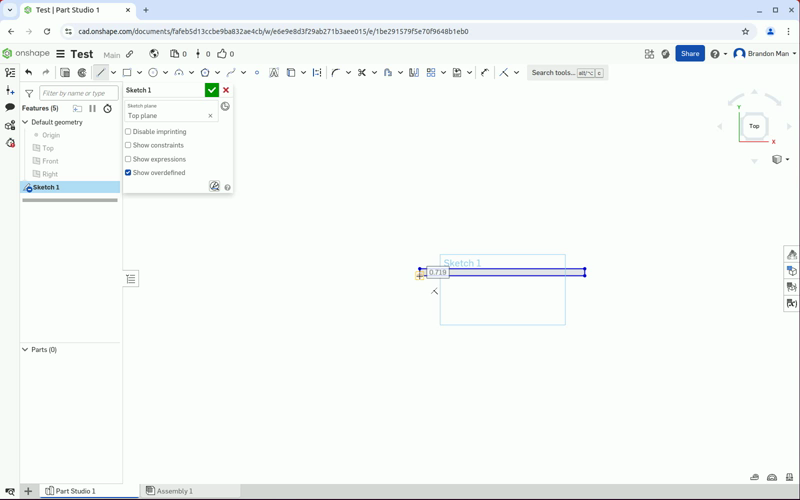
scroll(-6)
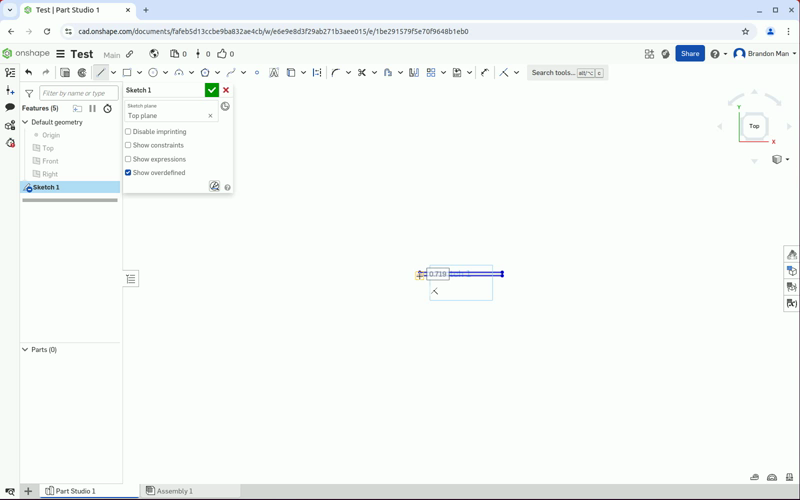
key(esc)
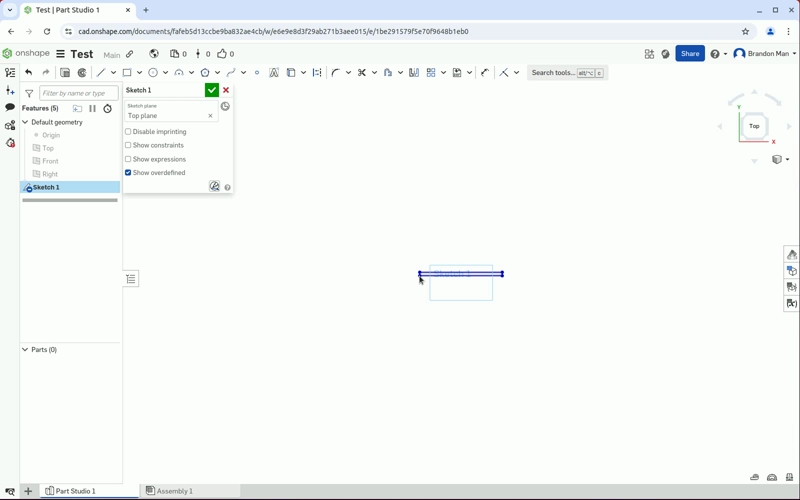
mouse_move(481, 275)
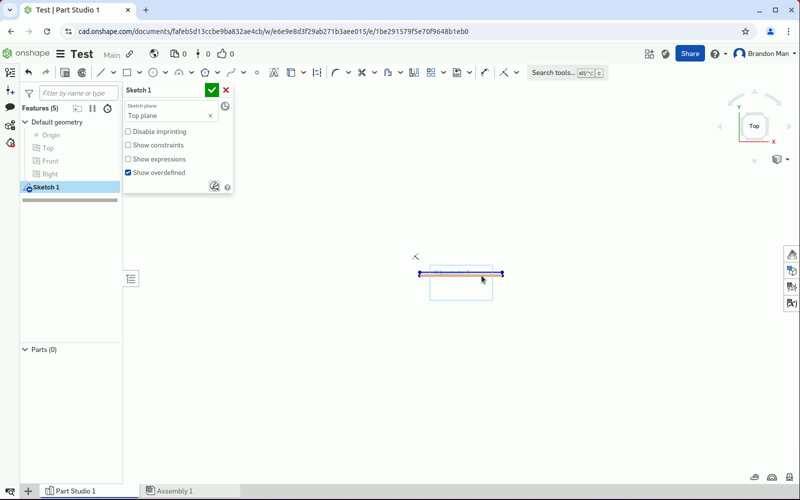
scroll(6)
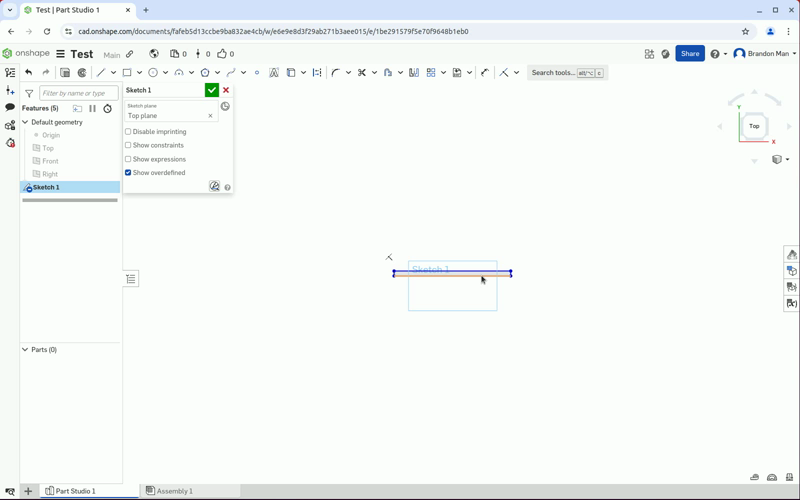
scroll(6)
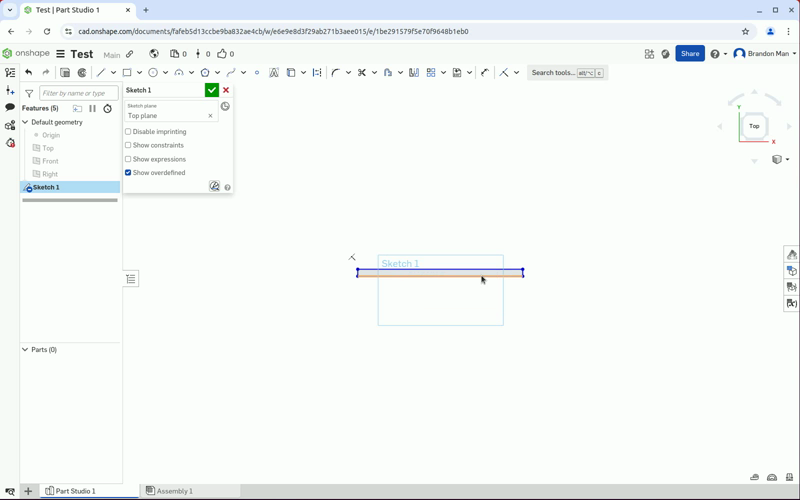
scroll(6)
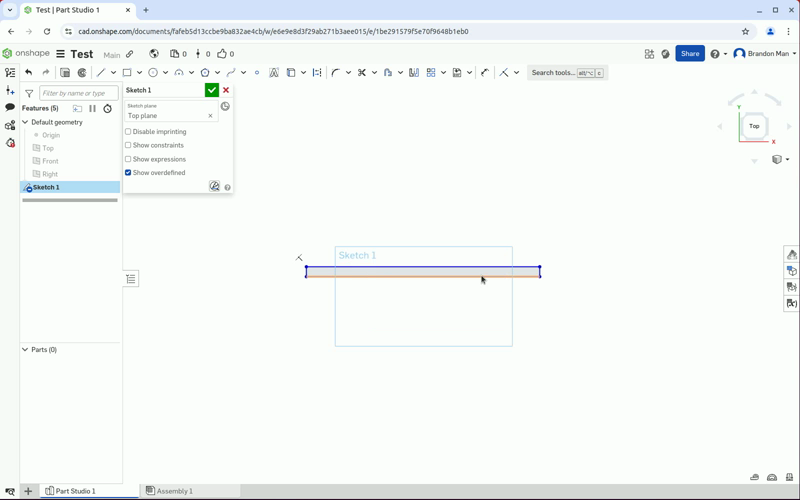
scroll(6)
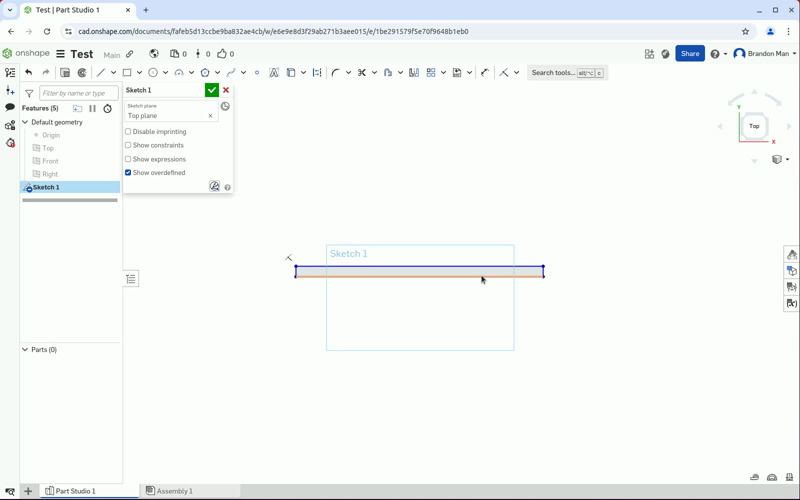
scroll(6)
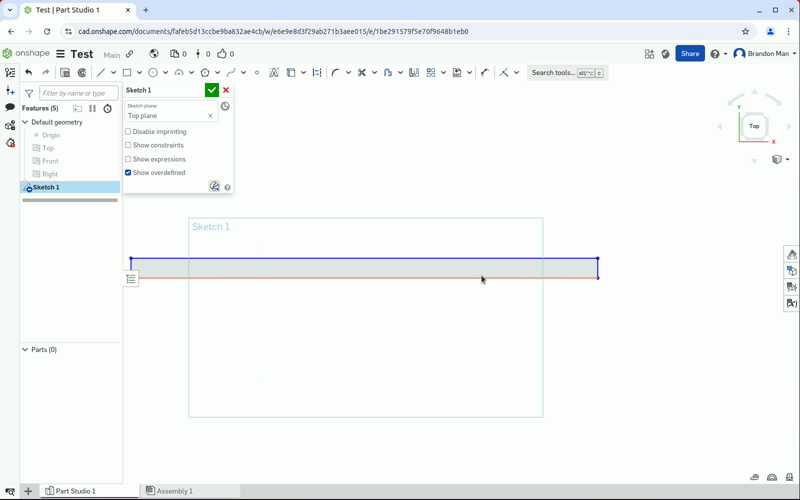
scroll(6)
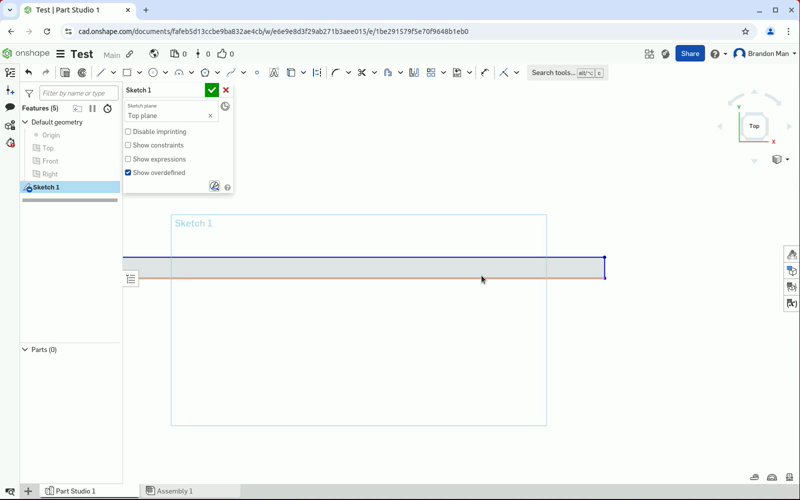
scroll(6)
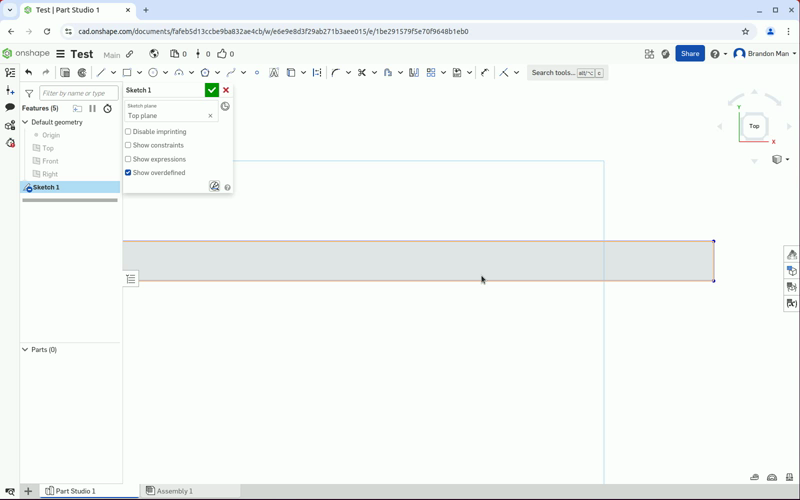
click(481, 275)
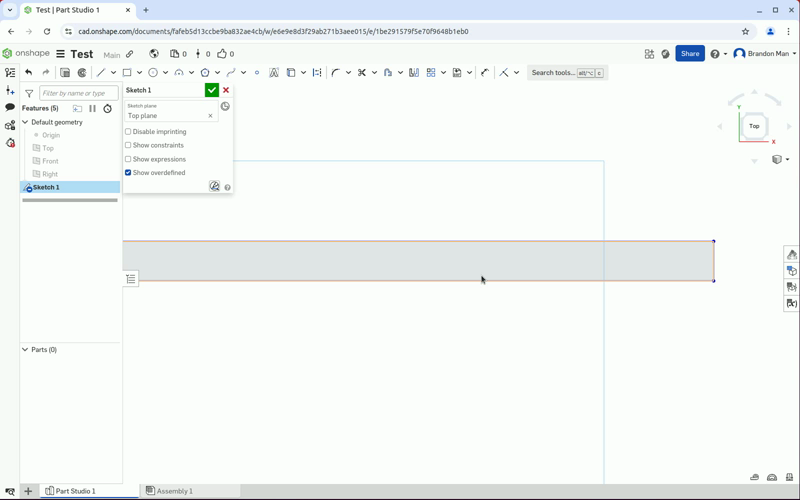
scroll(-6)
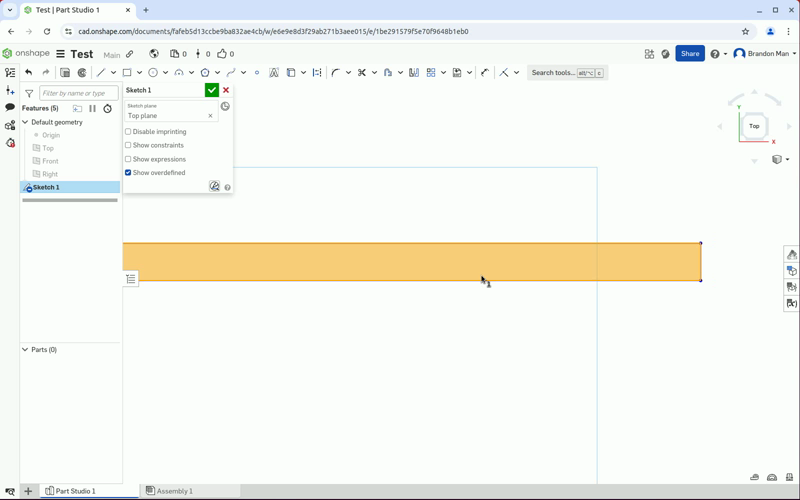
scroll(-6)
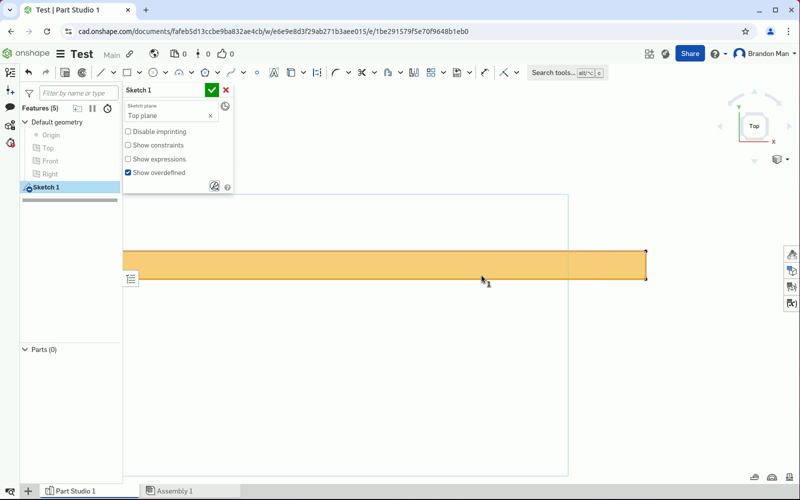
scroll(-6)
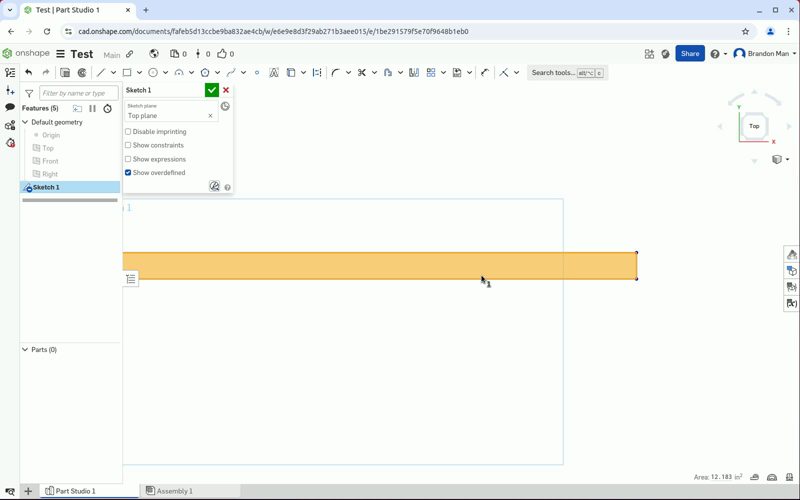
scroll(-6)
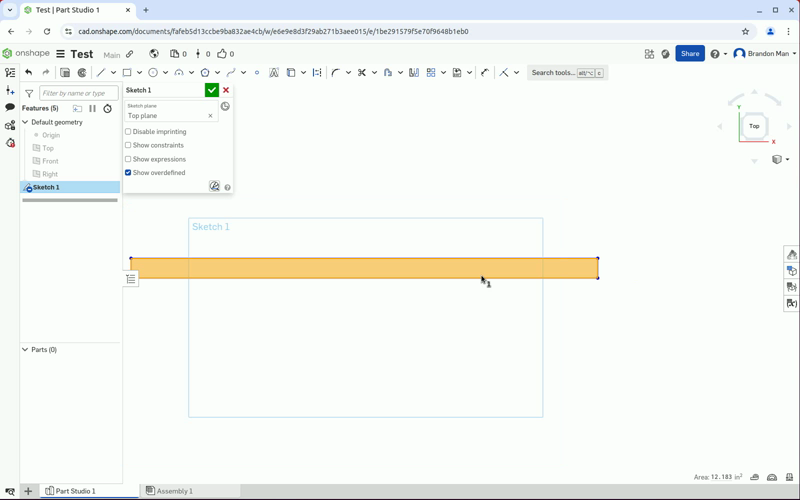
scroll(-6)
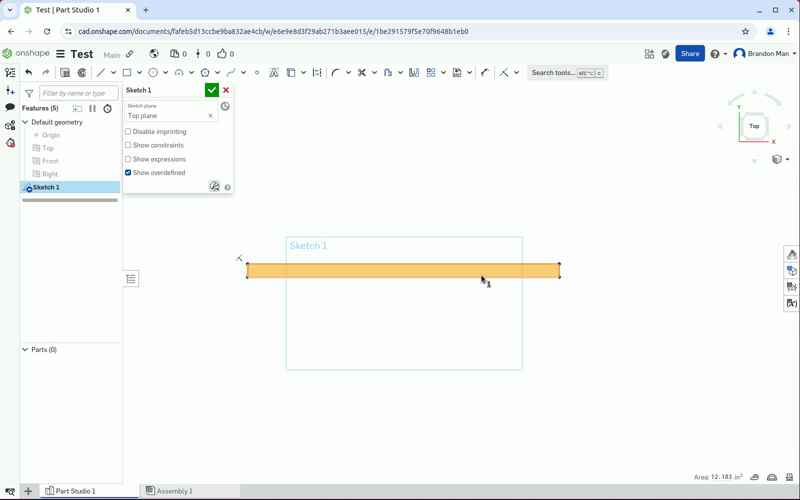
scroll(-6)
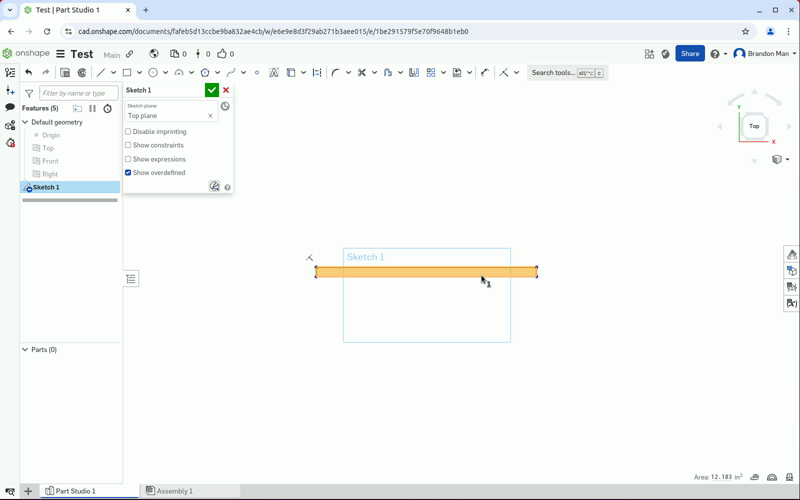
scroll(-6)
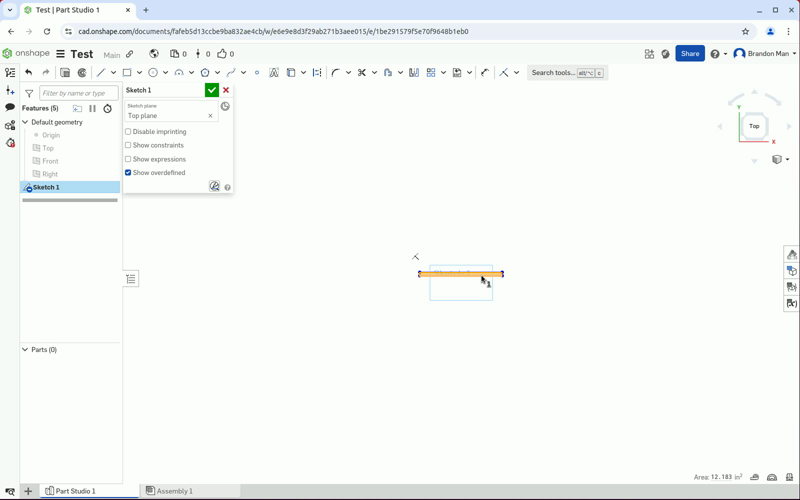
mouse_move(73, 352)
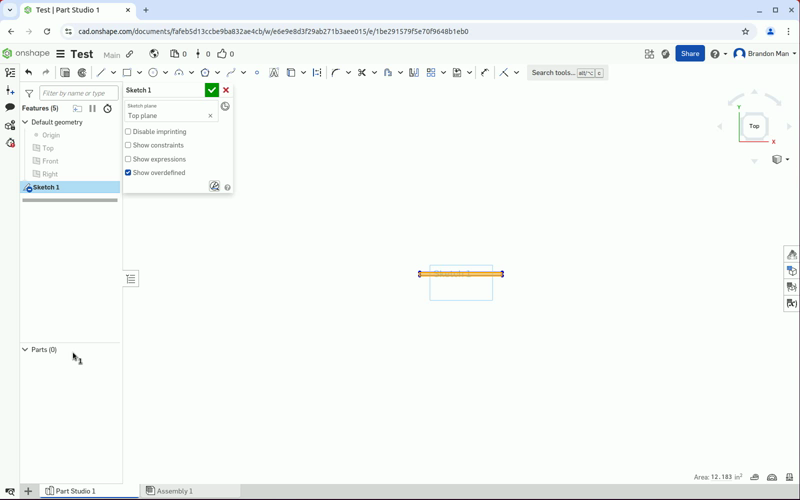
key(shift+y)
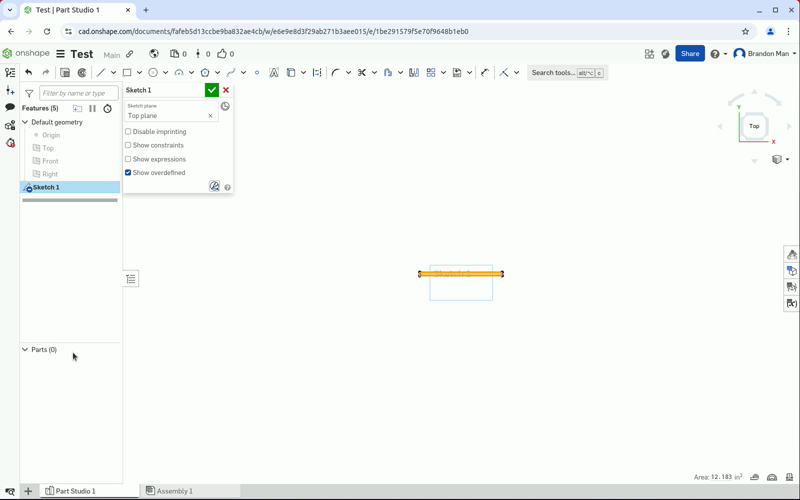
key(shift+e)
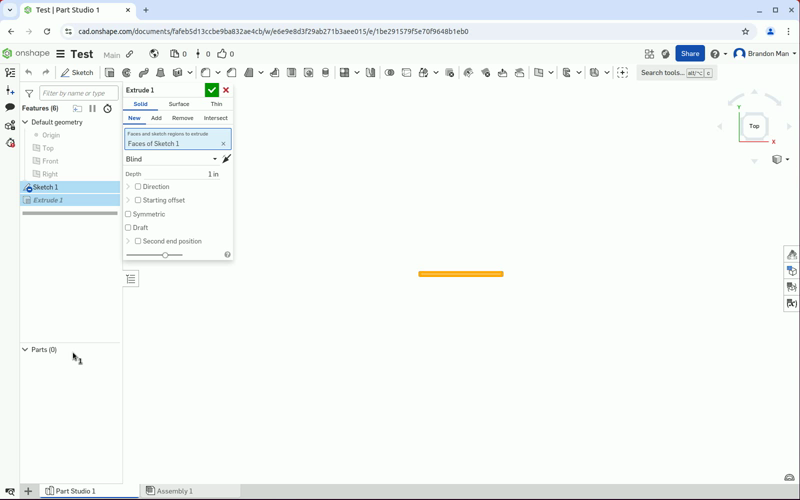
mouse_move(143, 106)
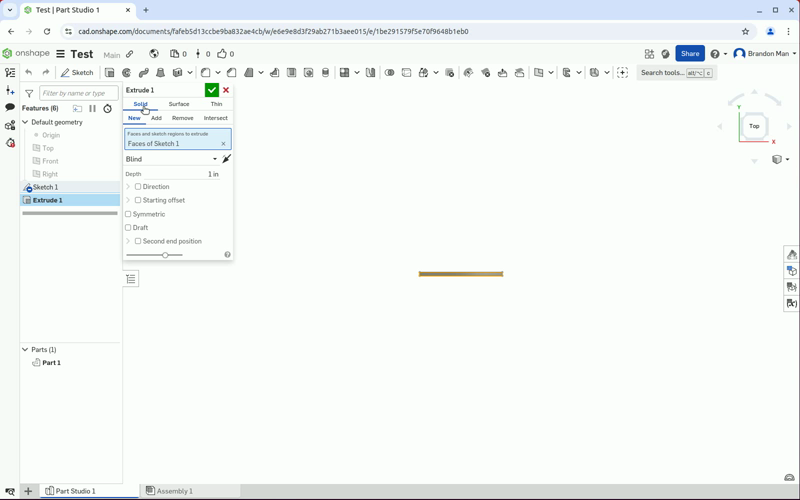
click(143, 106)
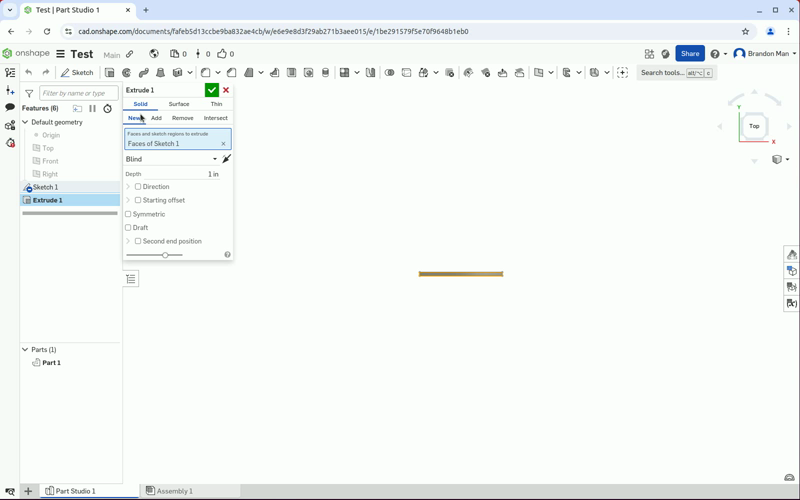
mouse_move(137, 120)
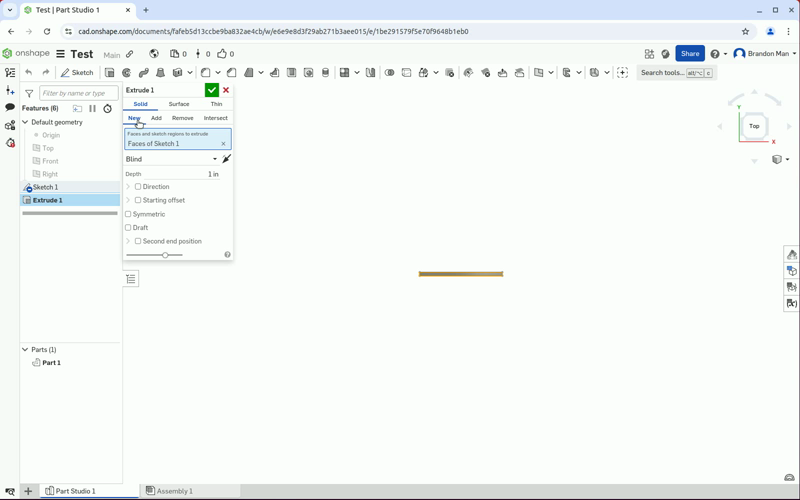
click(137, 120)
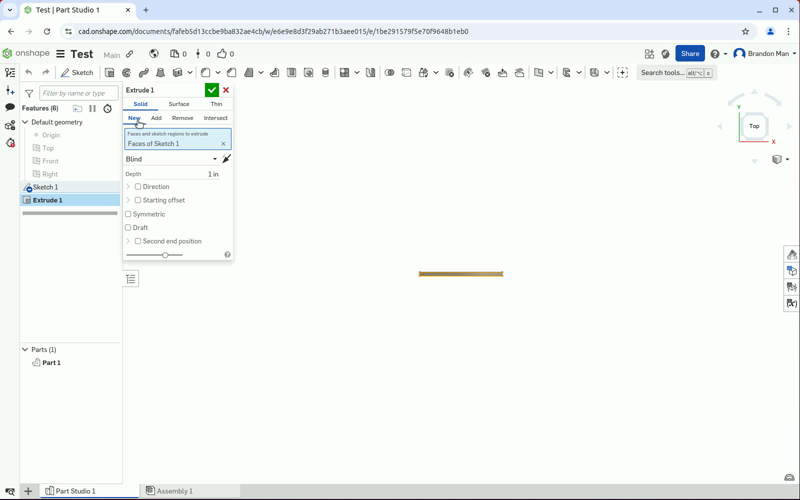
key(tab, 4)
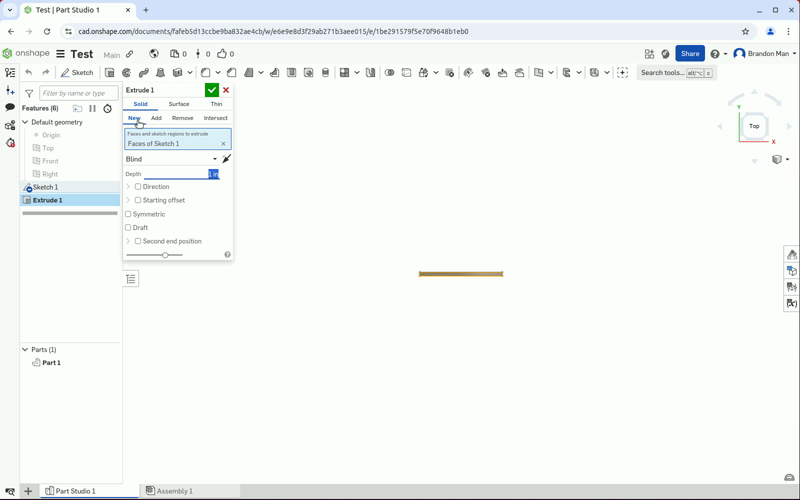
text(23.108)
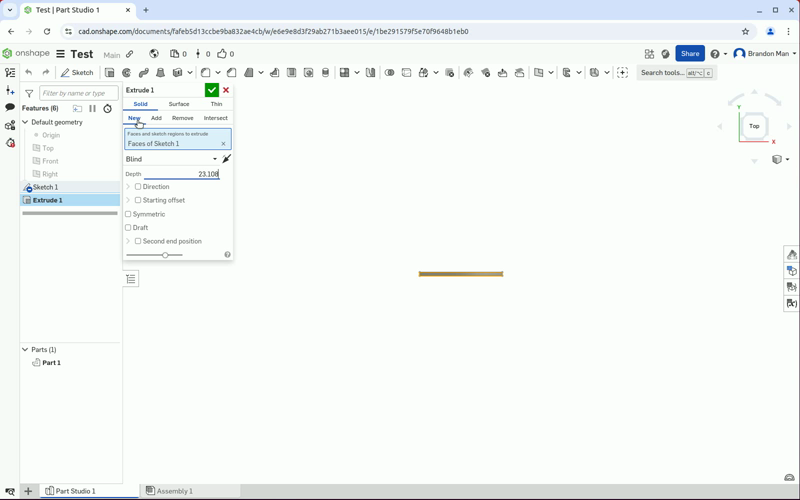
key(enter)
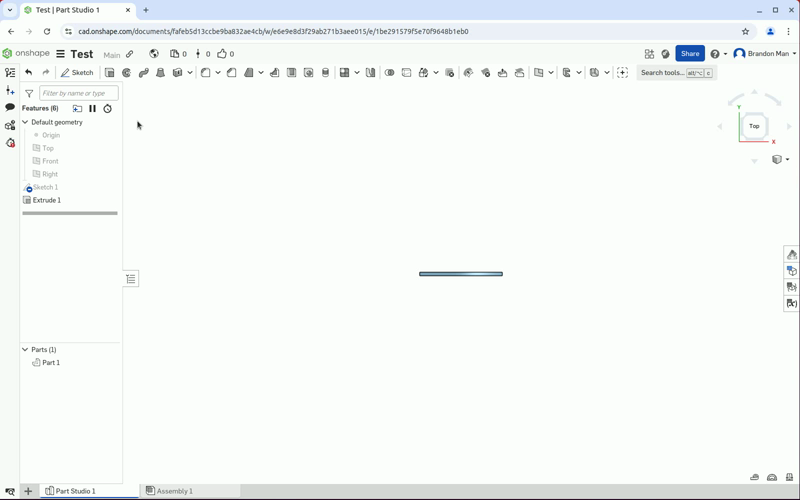
key(shift+h)
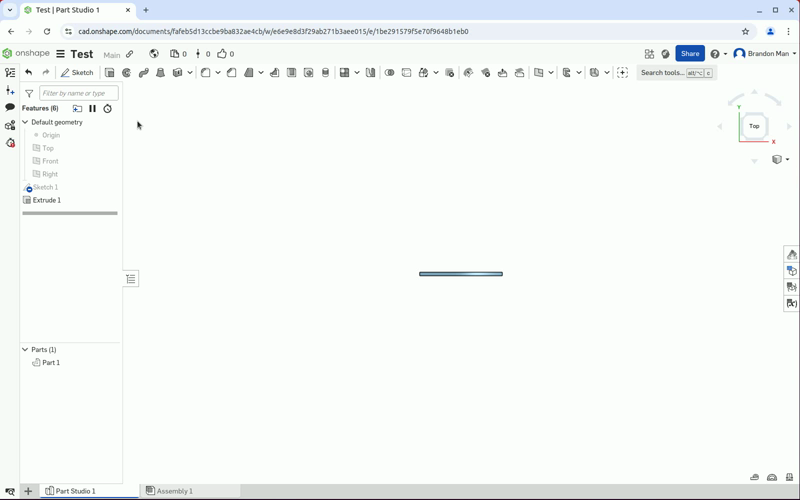
key(shift+h)
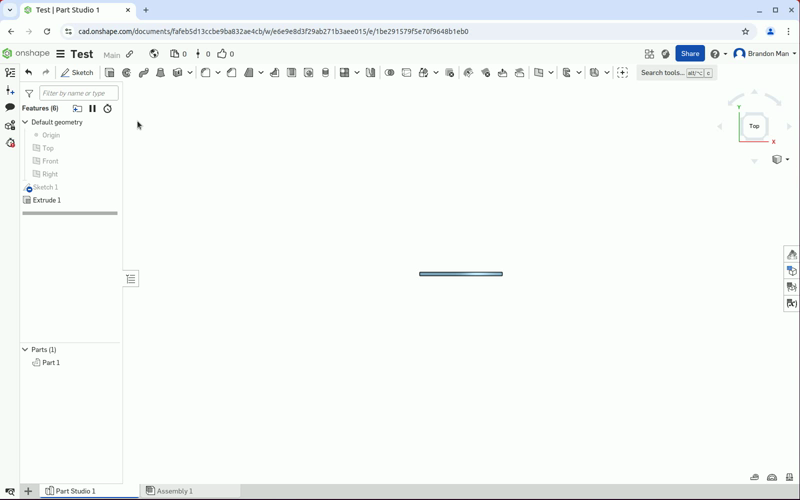
mouse_move(73, 189)
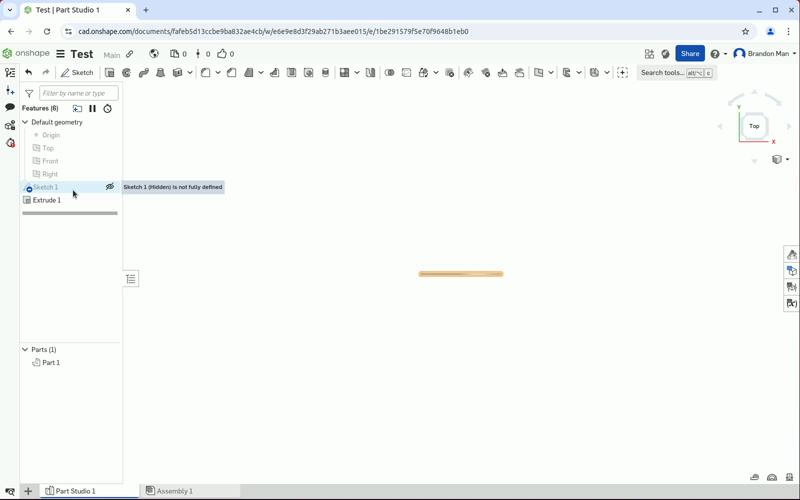
click(73, 189)
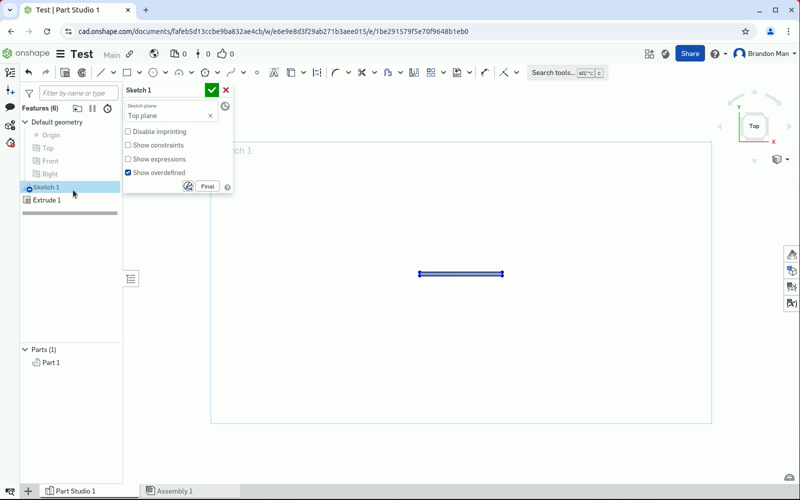
mouse_move(229, 92)
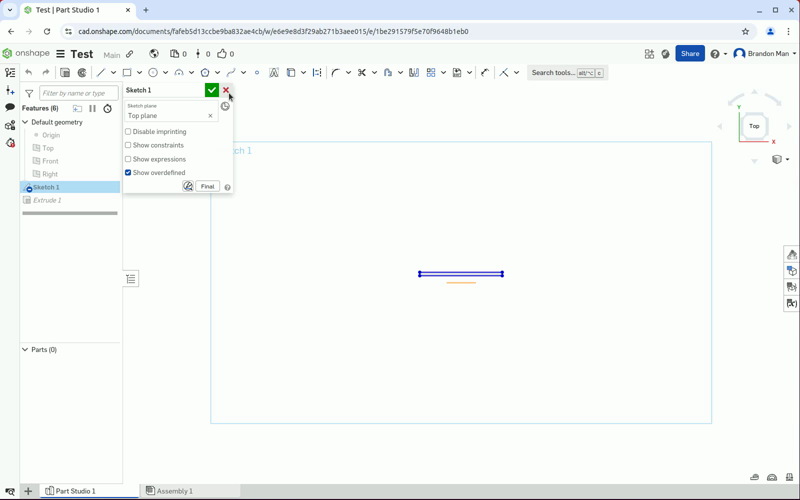
click(229, 92)
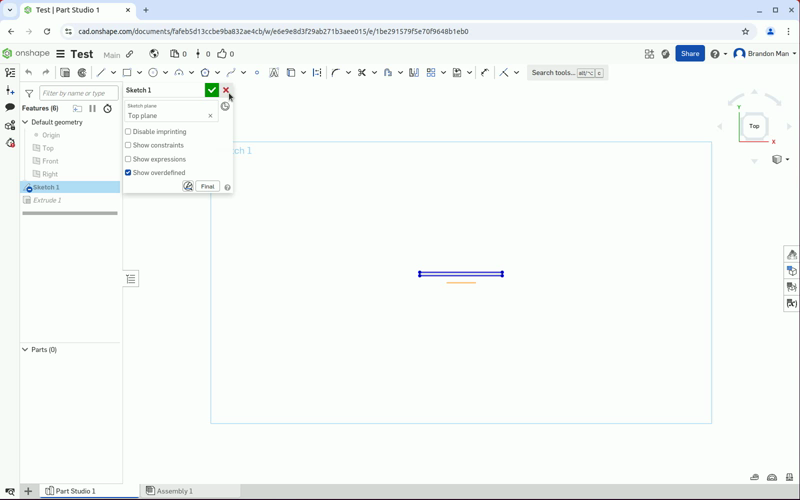
key(shift+s)
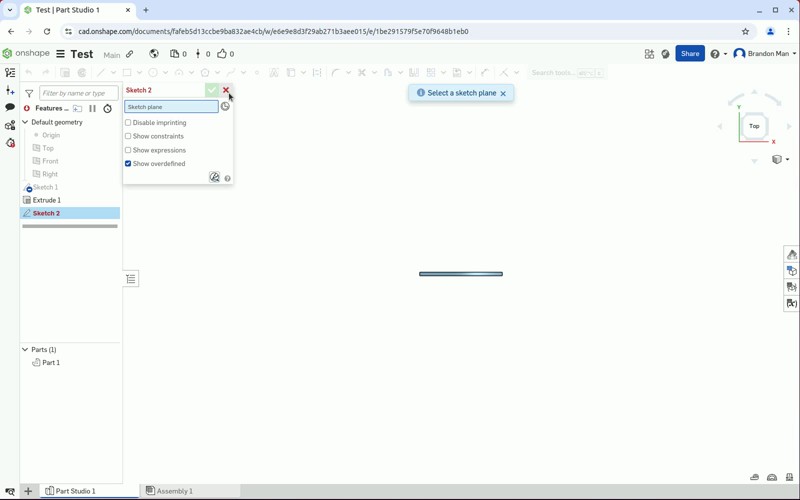
mouse_move(73, 150)
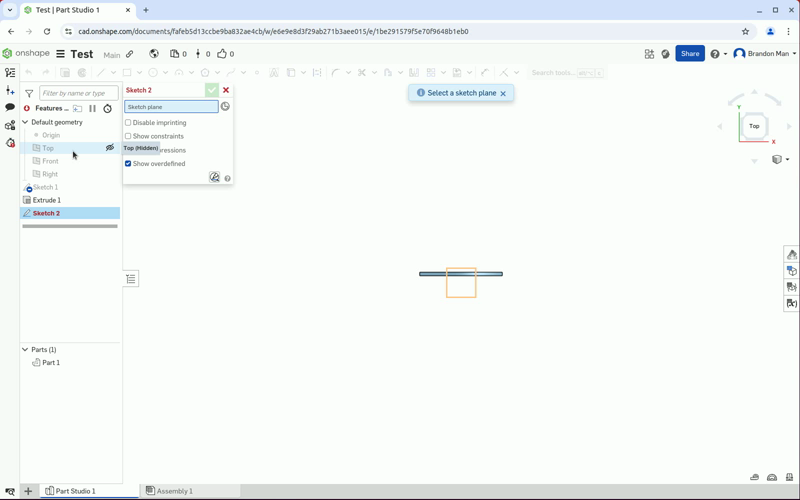
click(73, 150)
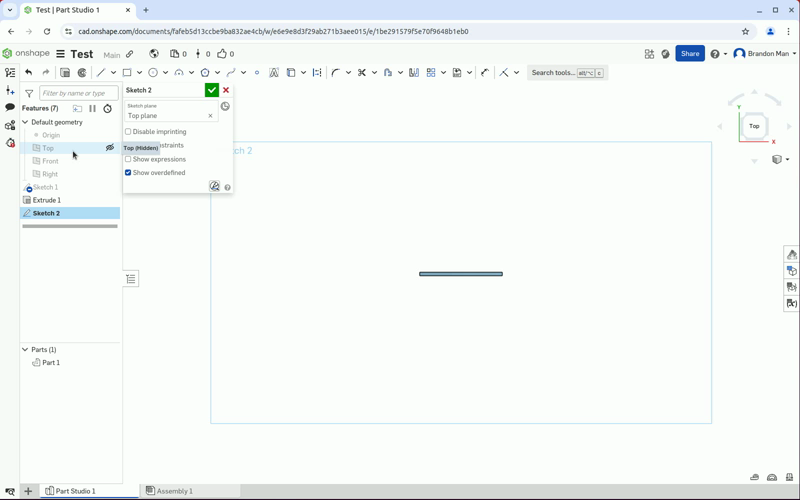
mouse_move(73, 352)
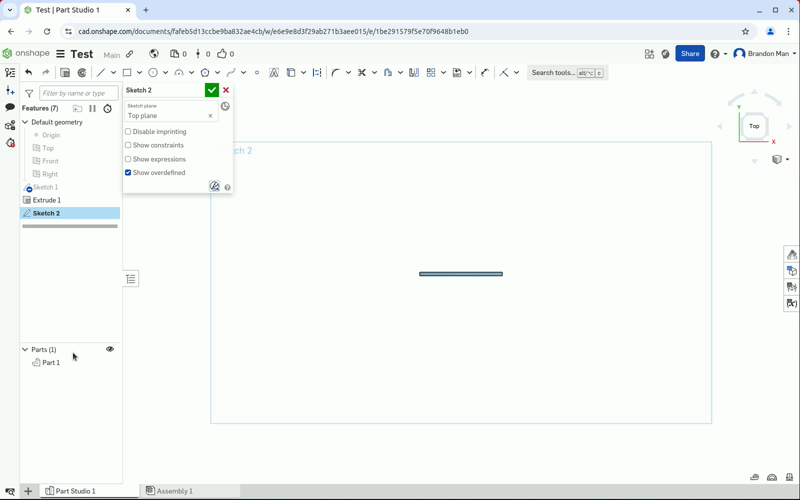
key(y)
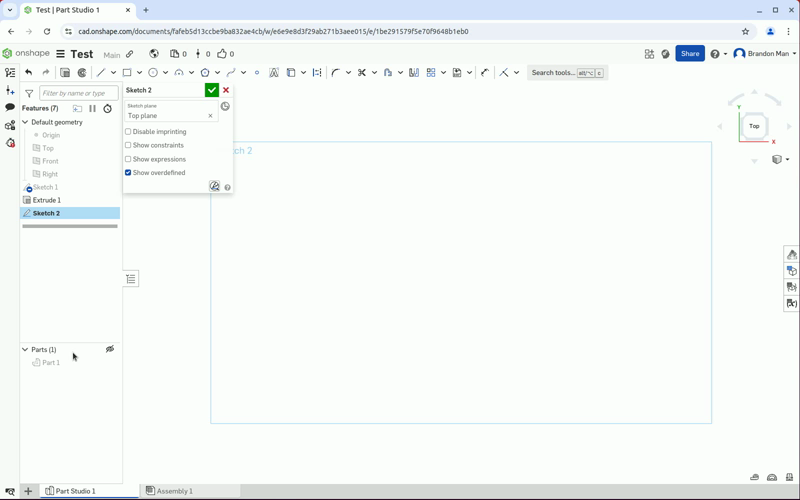
key(l)
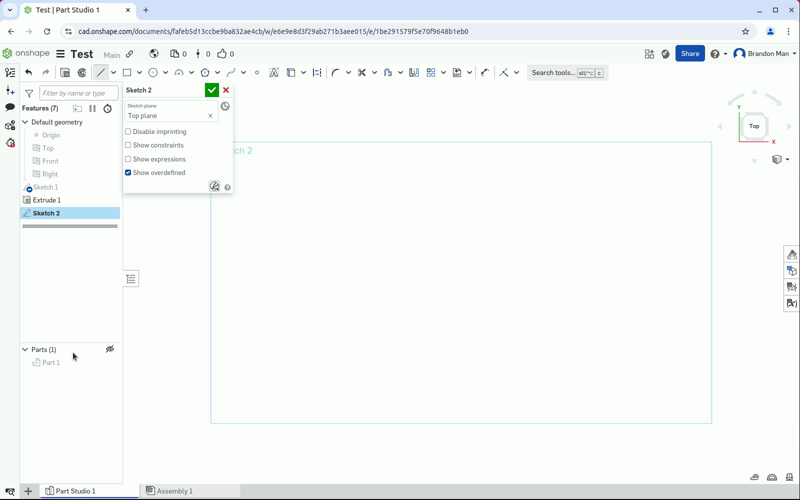
key_down(shift)
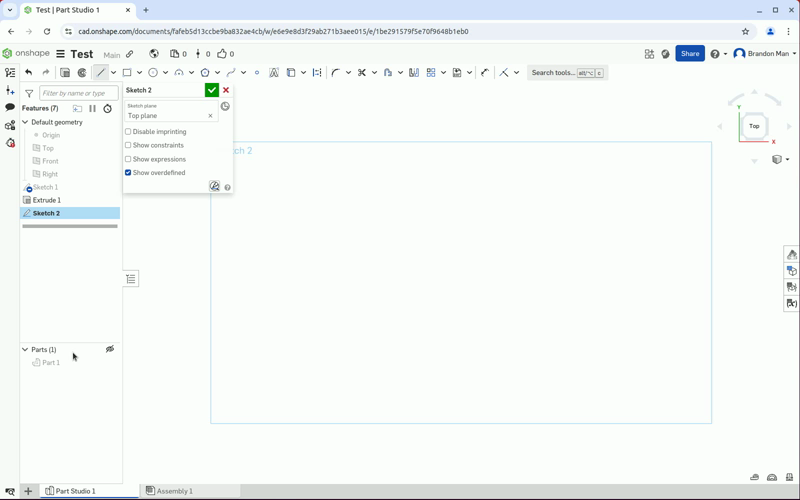
mouse_move(419, 293)
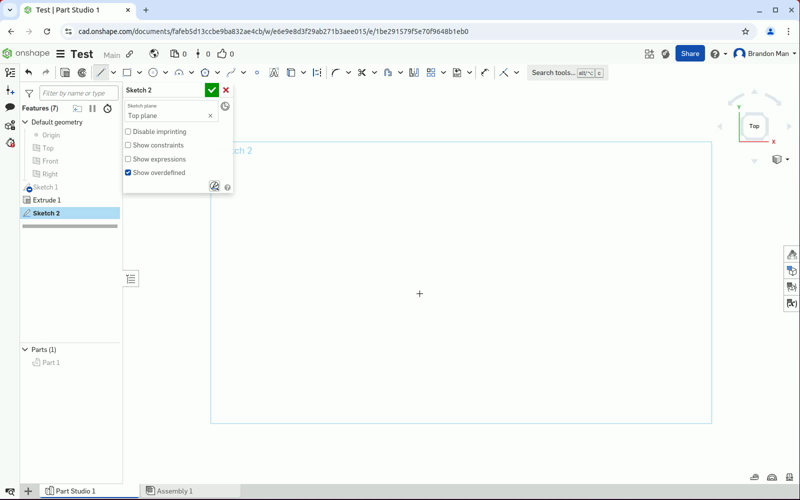
click(419, 293)
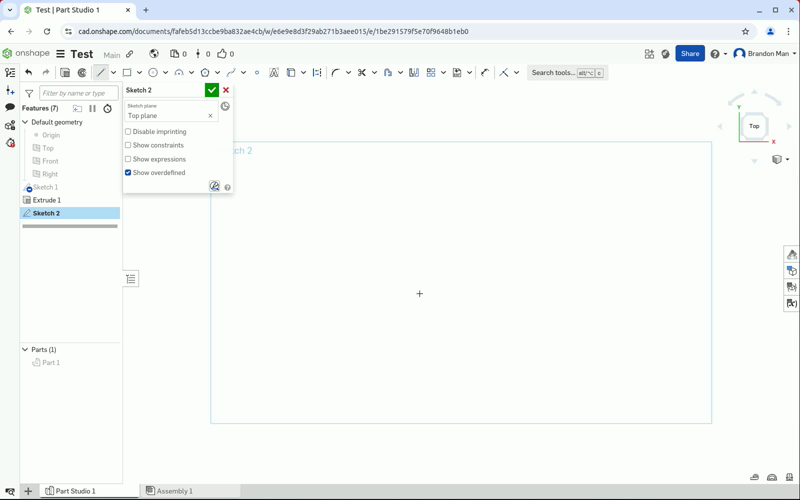
key_up(shift)
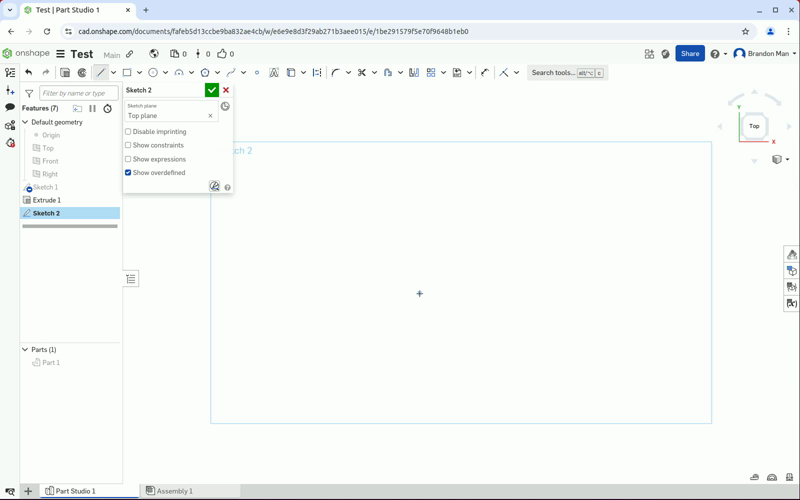
key_down(shift)
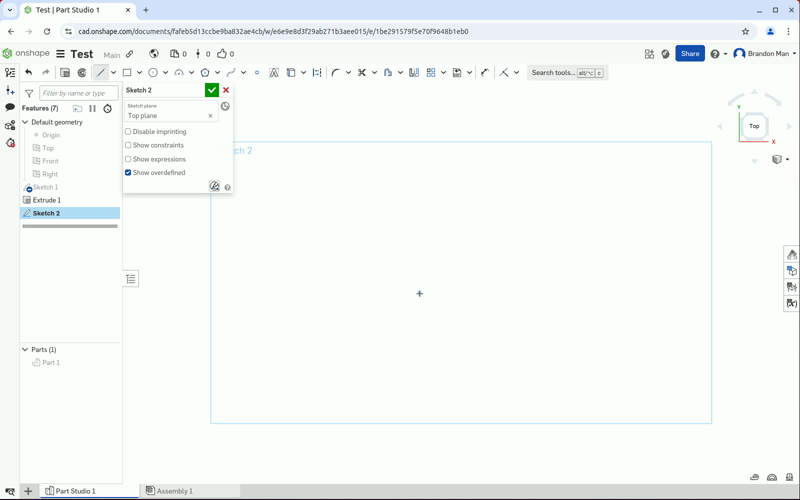
mouse_move(502, 293)
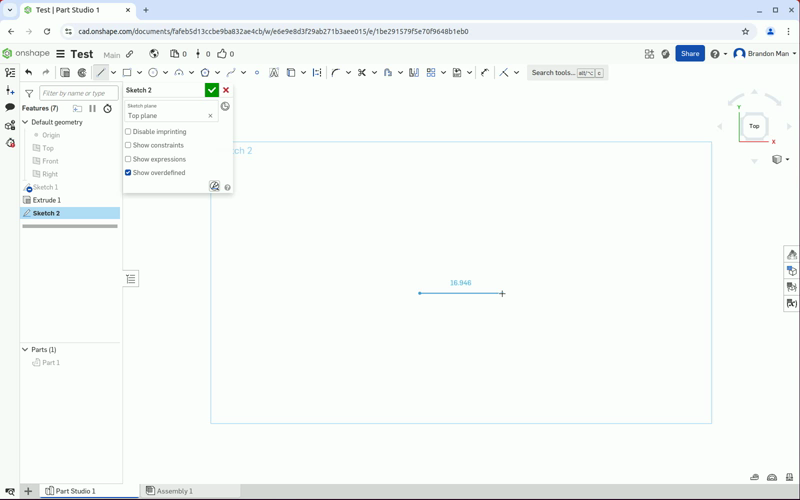
click(502, 293)
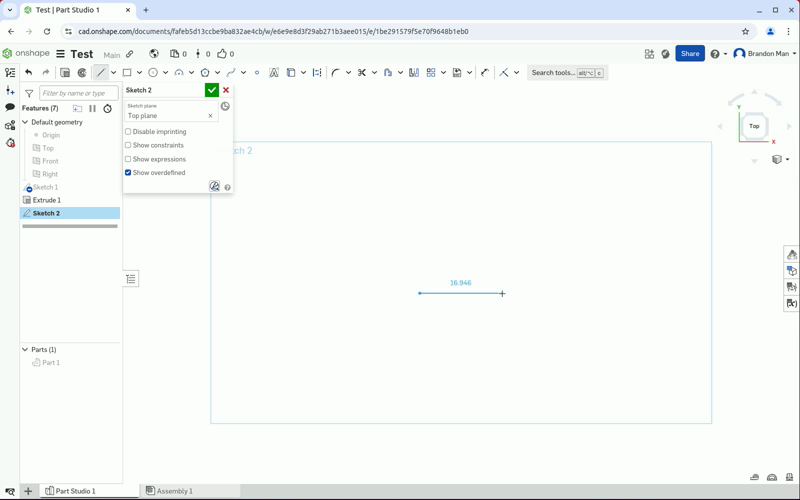
key_up(shift)
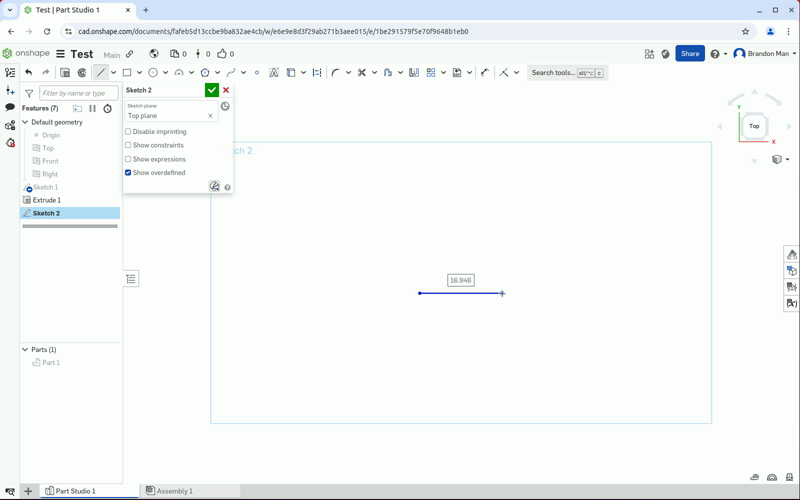
key_down(shift)
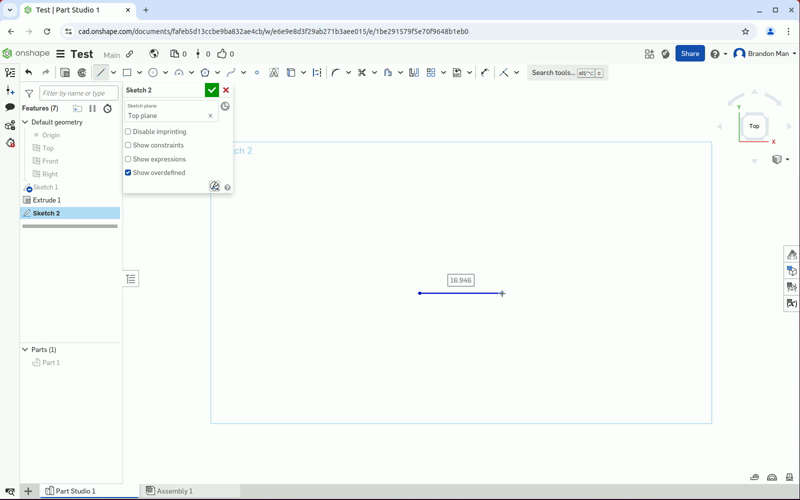
mouse_move(532, 293)
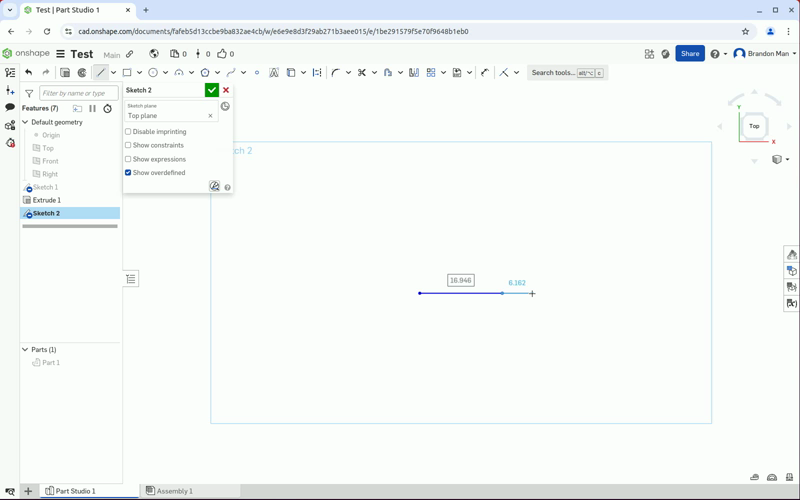
mouse_move(502, 289)
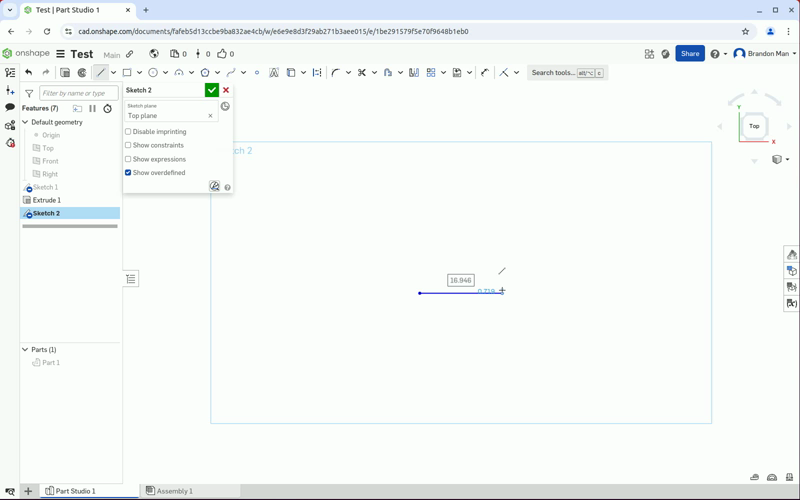
scroll(6)
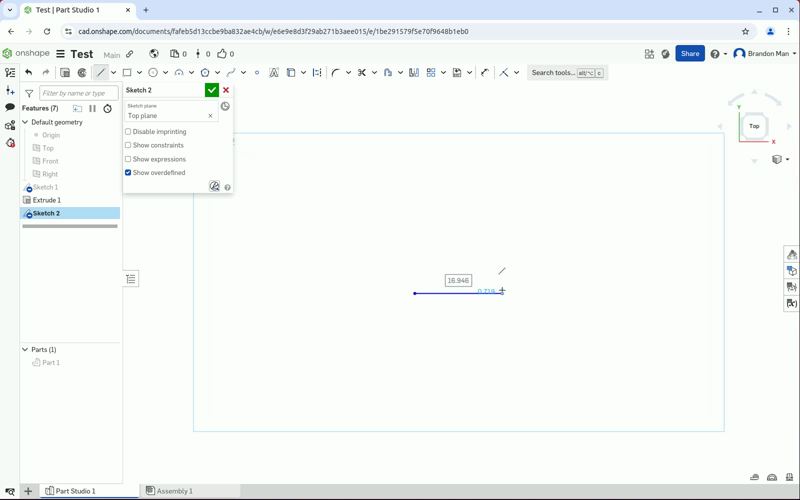
scroll(6)
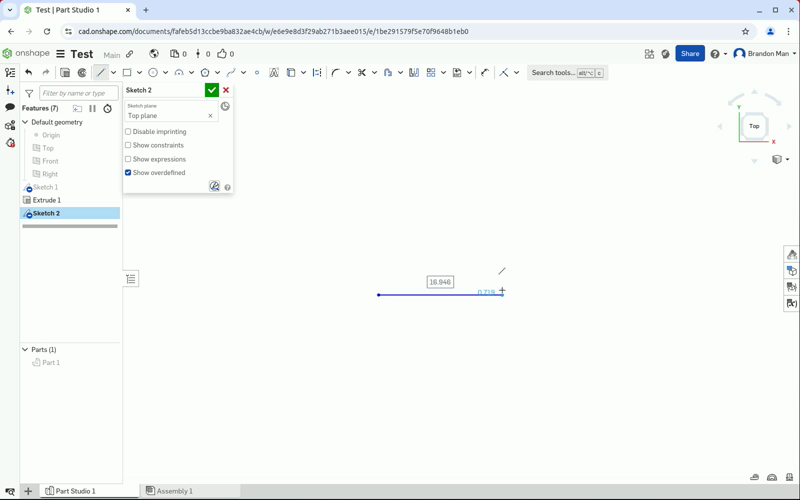
scroll(6)
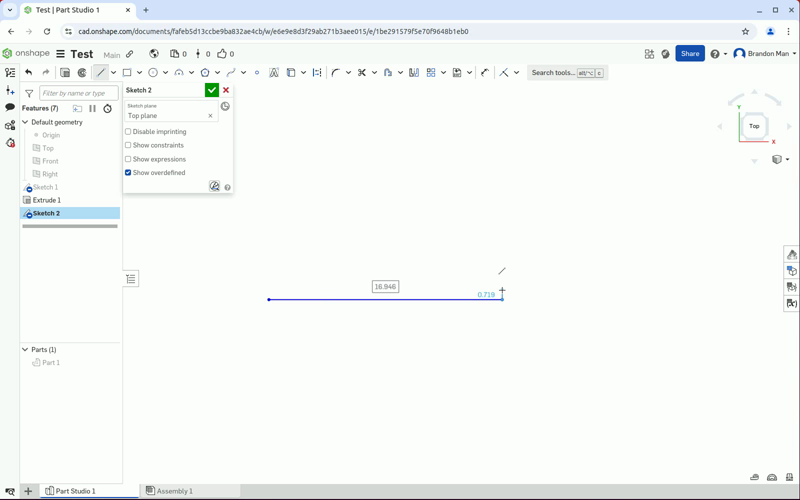
scroll(6)
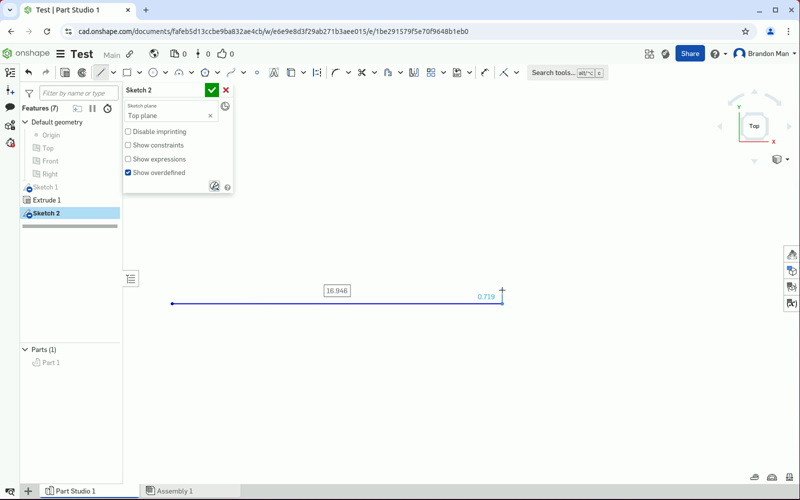
scroll(6)
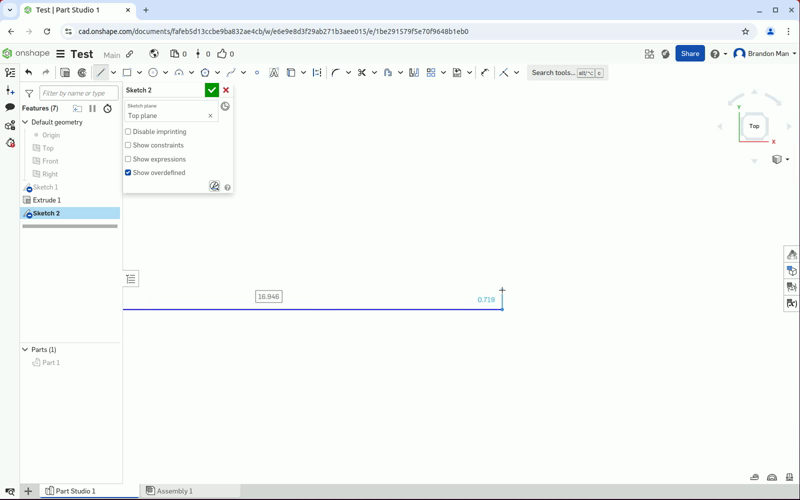
scroll(6)
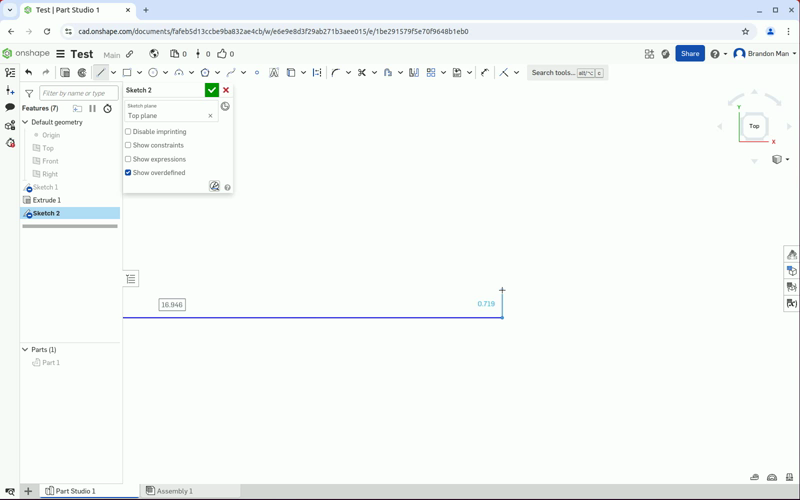
scroll(6)
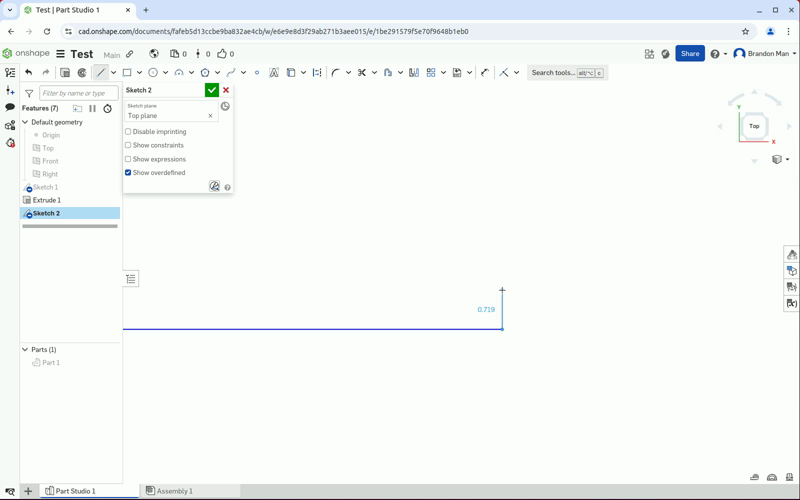
click(502, 289)
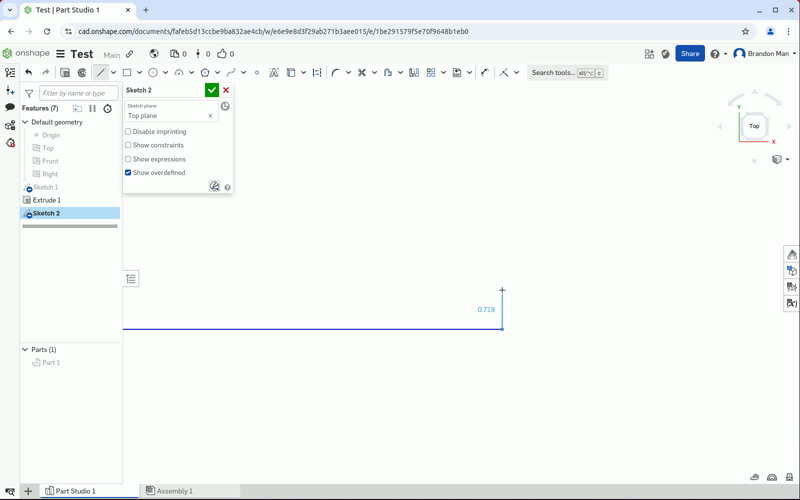
scroll(-6)
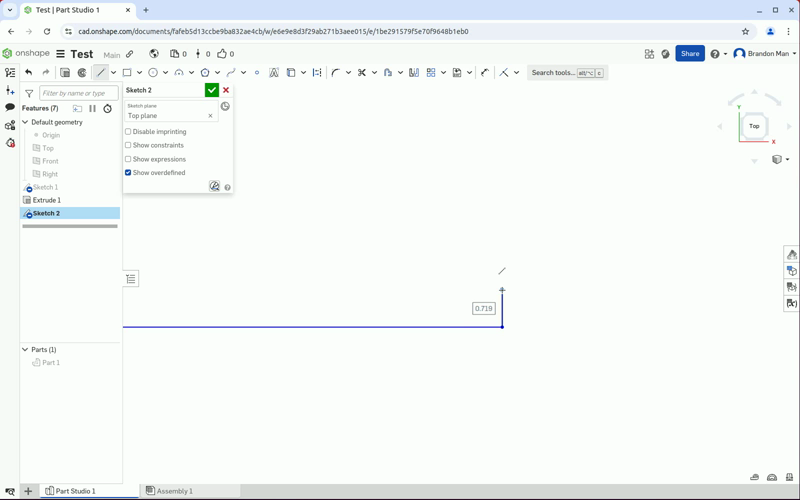
scroll(-6)
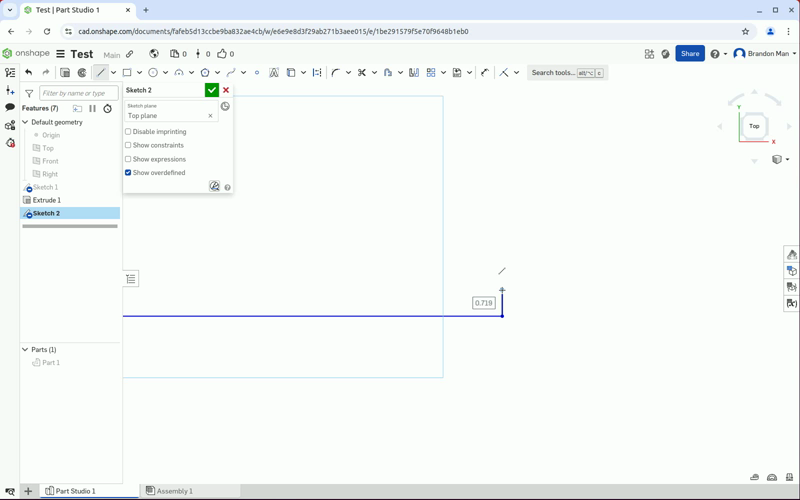
scroll(-6)
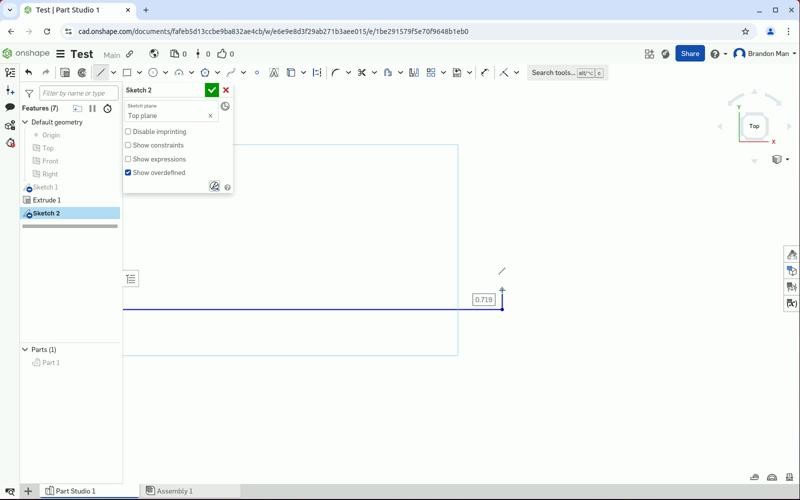
scroll(-6)
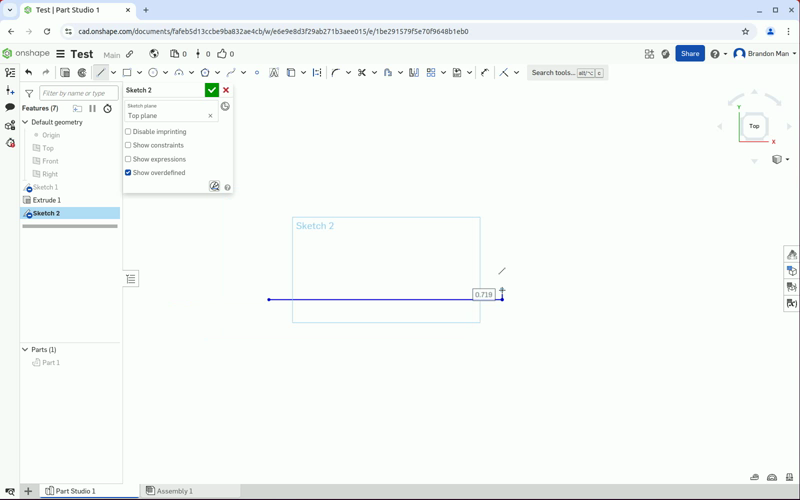
scroll(-6)
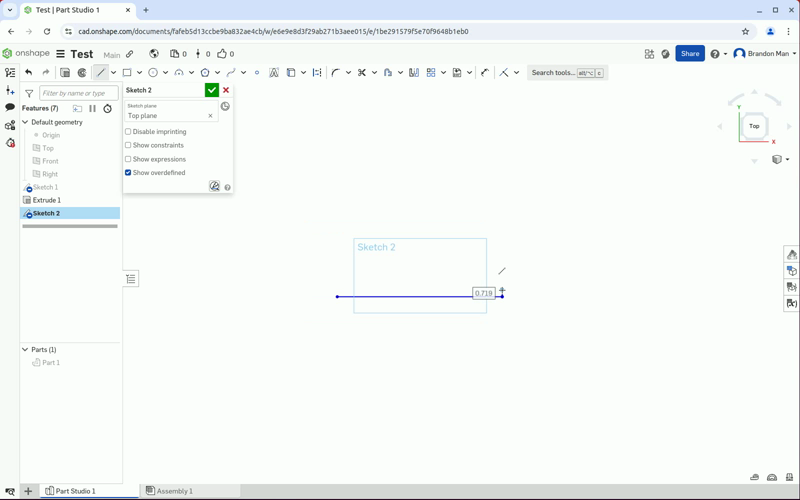
scroll(-6)
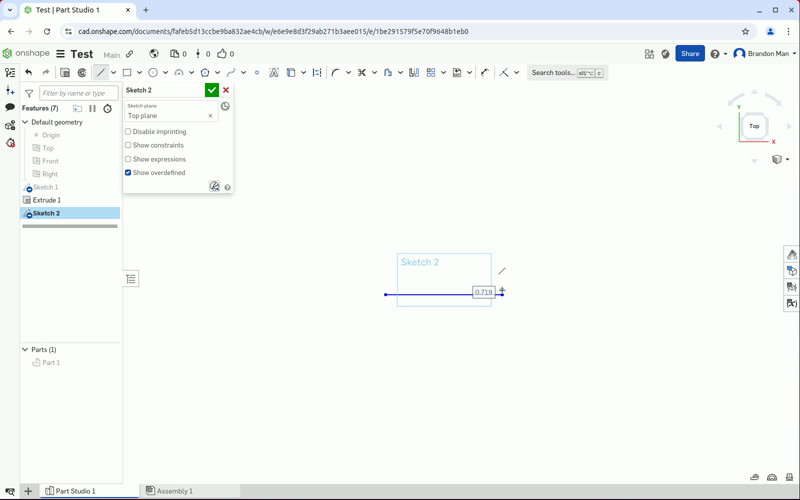
scroll(-6)
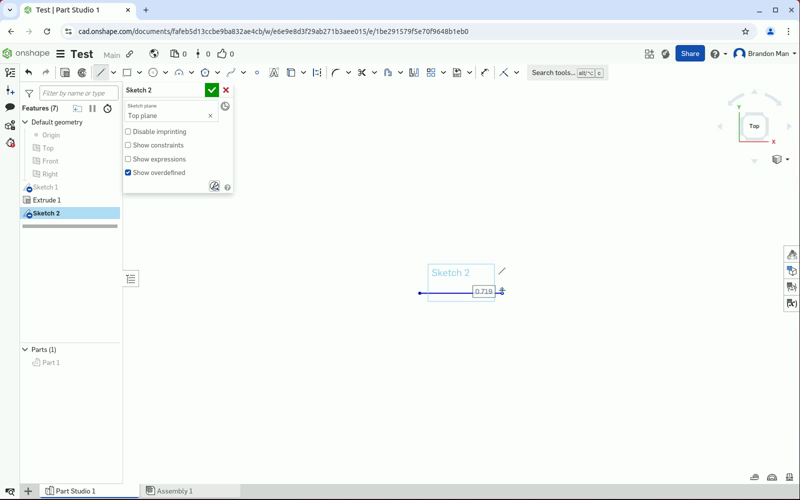
key_up(shift)
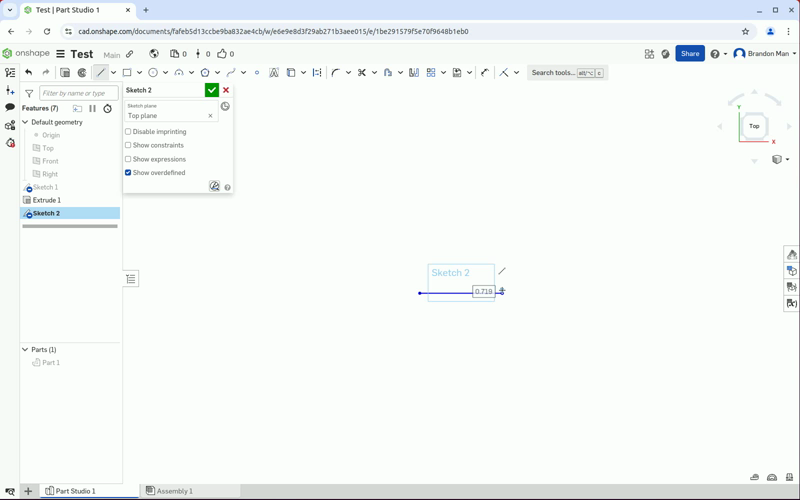
key_down(shift)
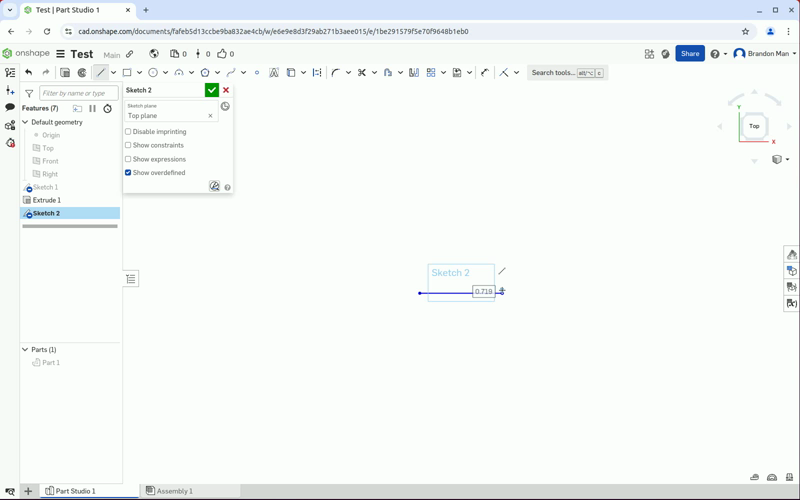
mouse_move(419, 289)
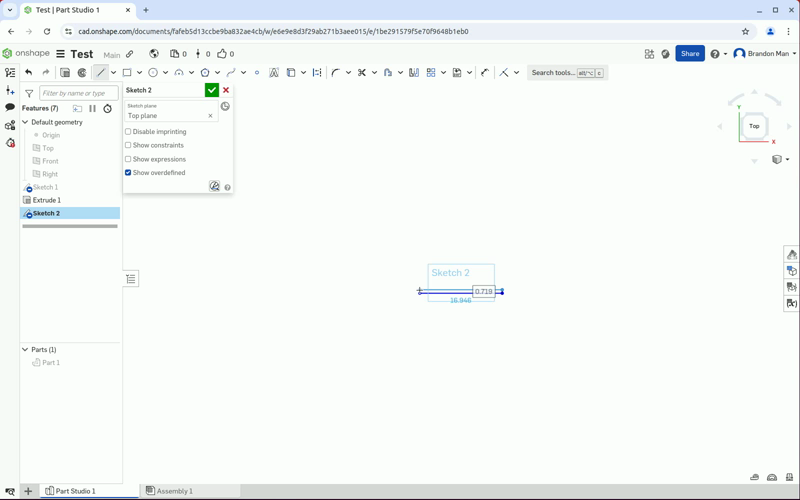
scroll(6)
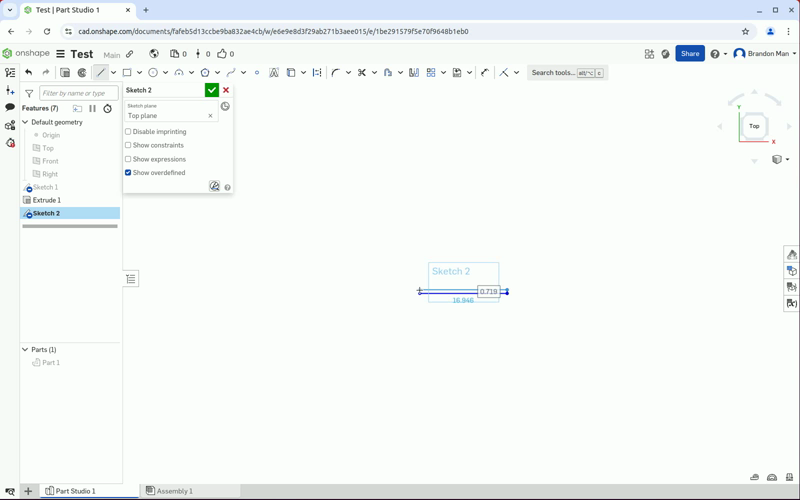
scroll(6)
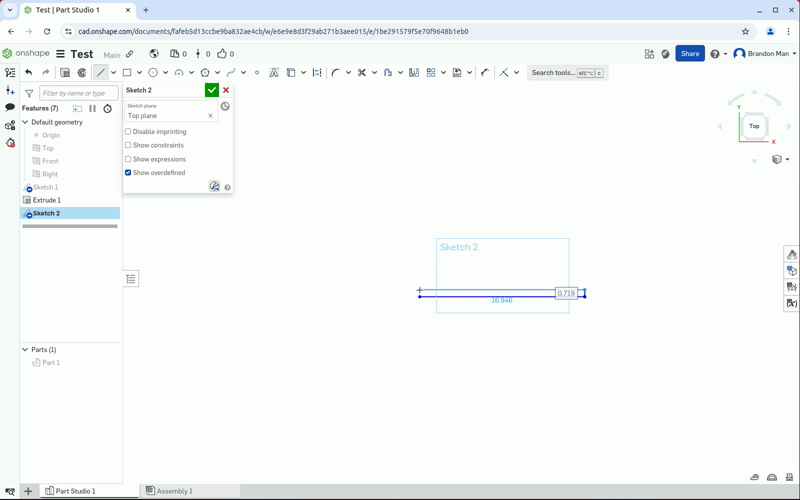
scroll(6)
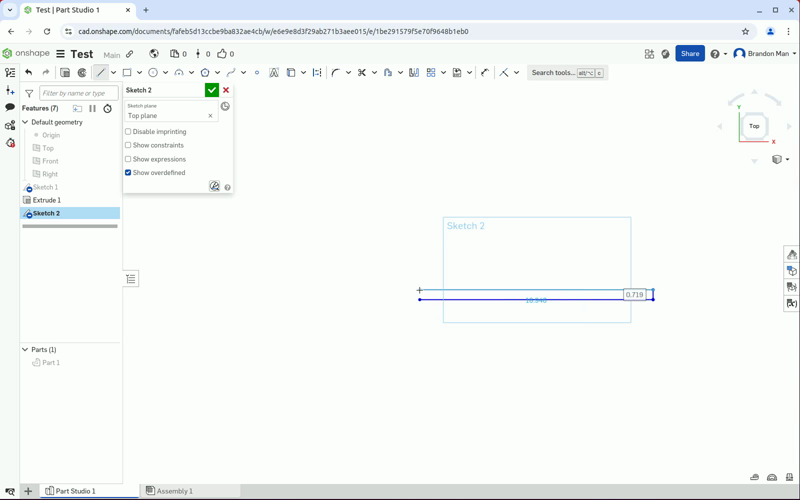
scroll(6)
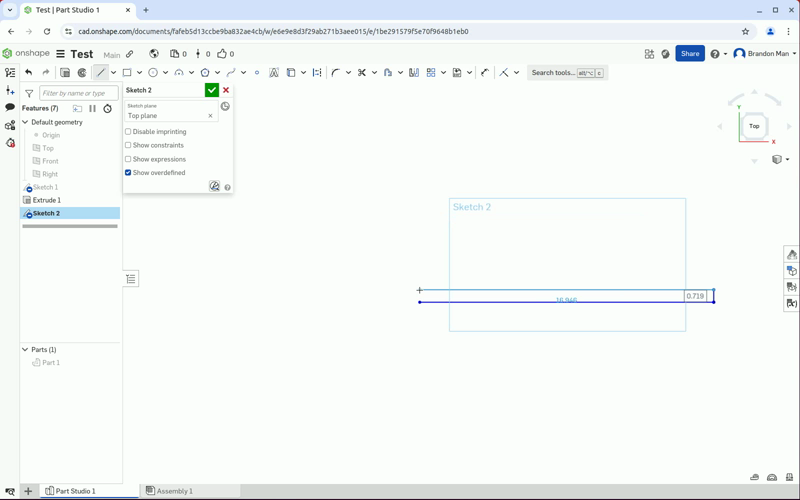
scroll(6)
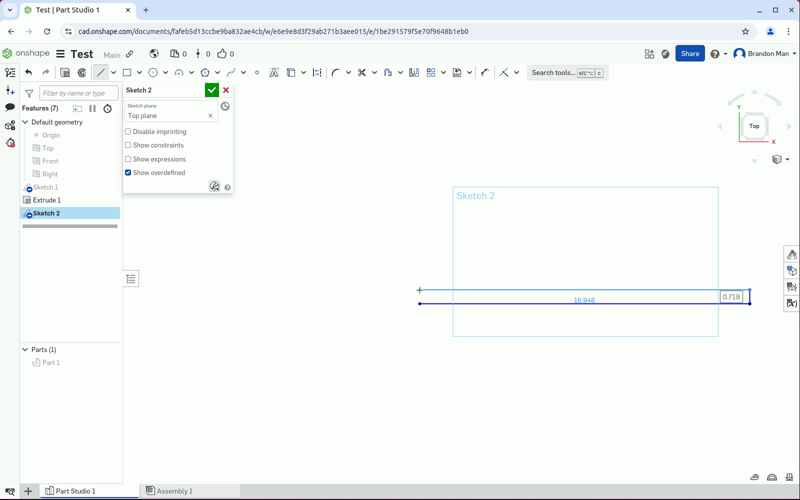
scroll(6)
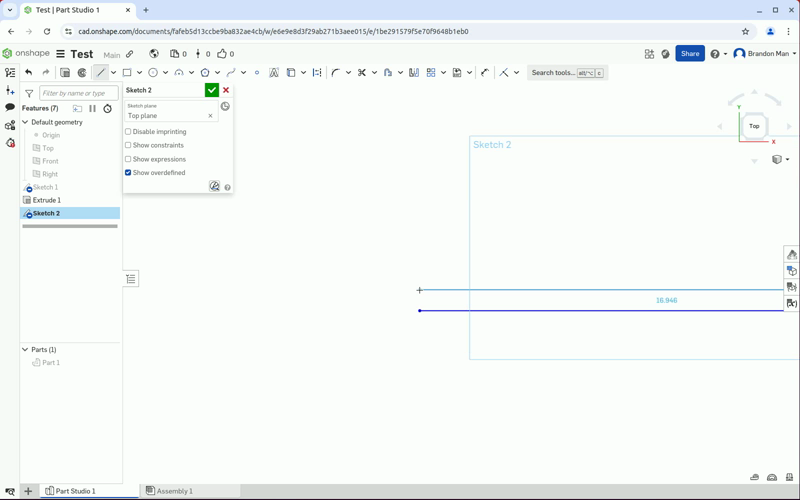
scroll(6)
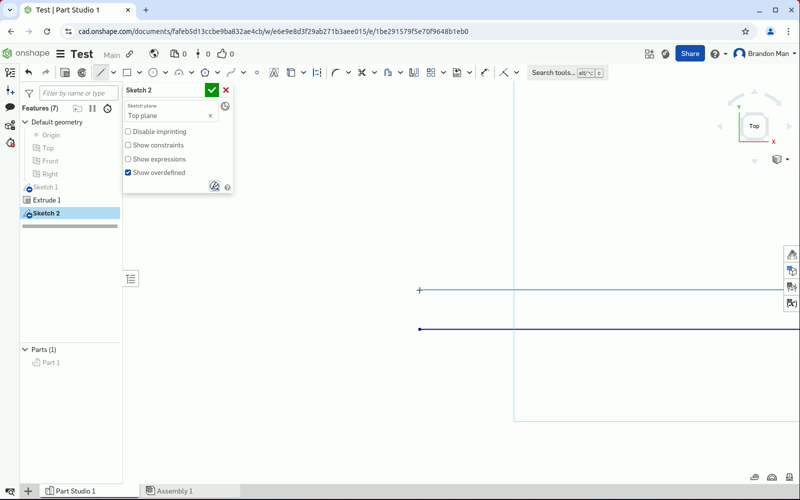
click(419, 289)
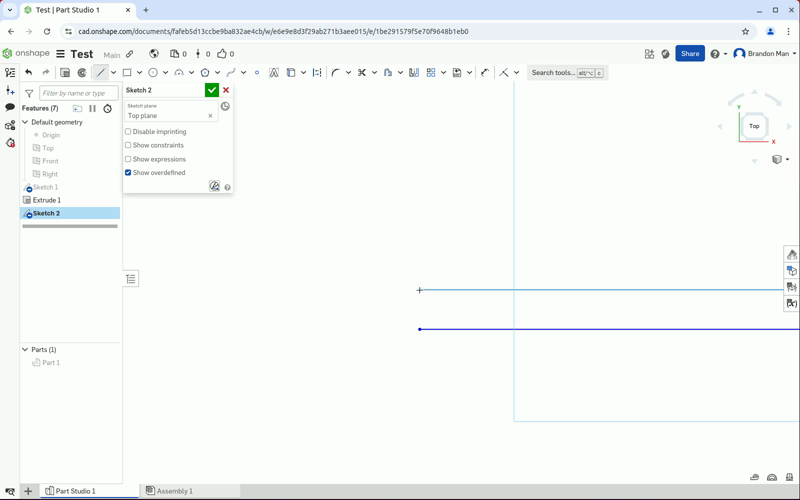
scroll(-6)
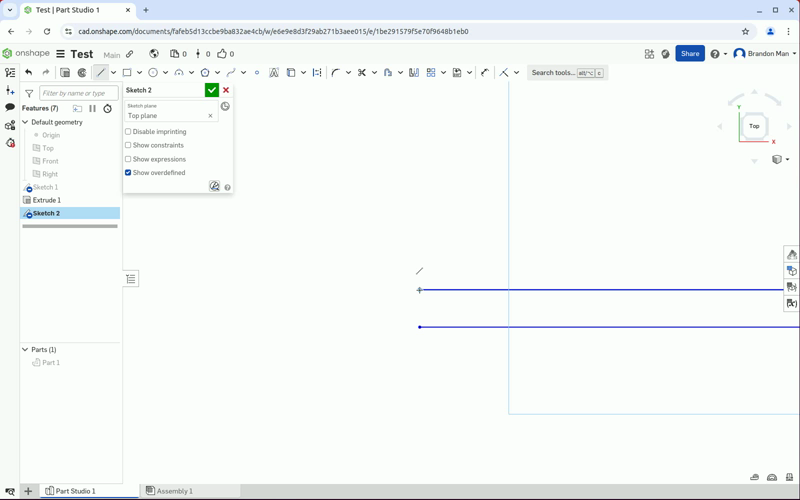
scroll(-6)
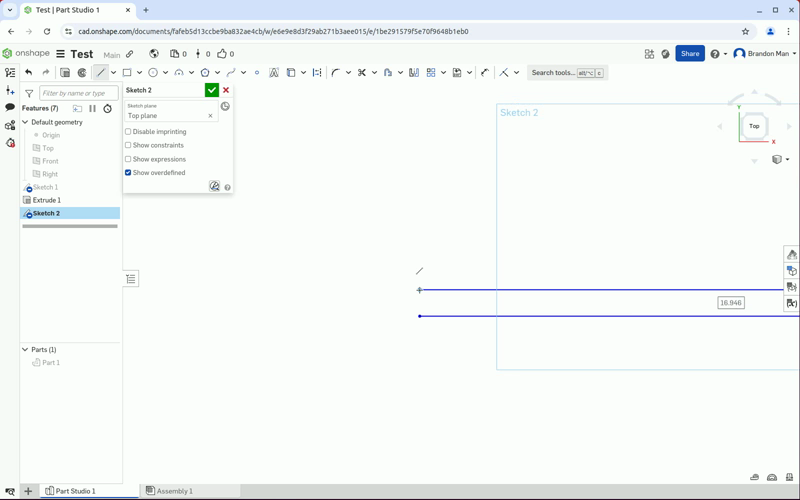
scroll(-6)
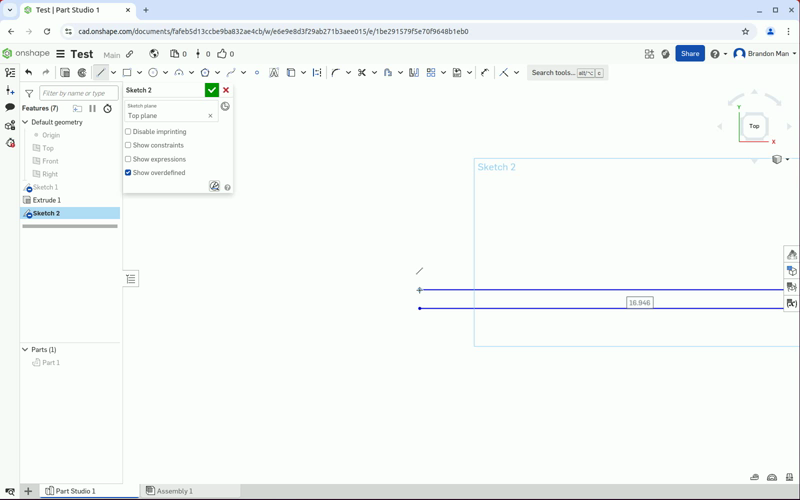
scroll(-6)
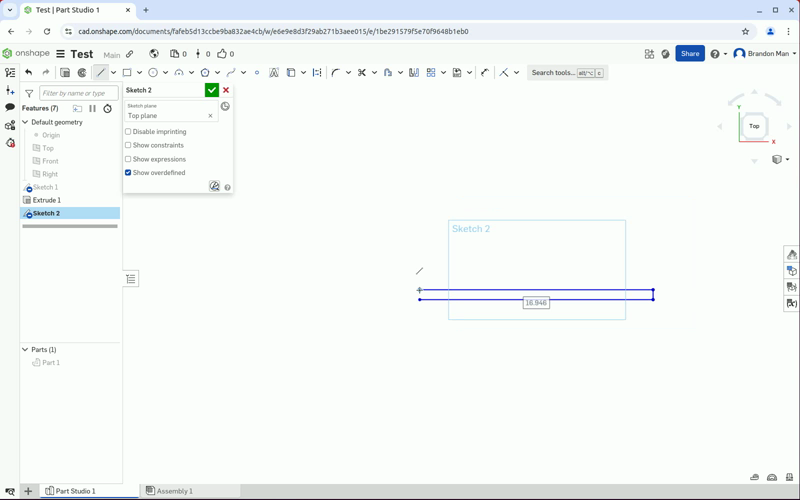
scroll(-6)
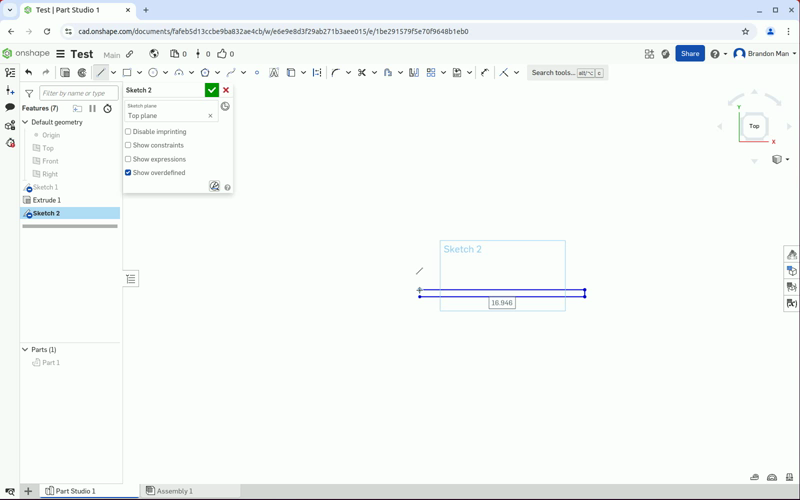
scroll(-6)
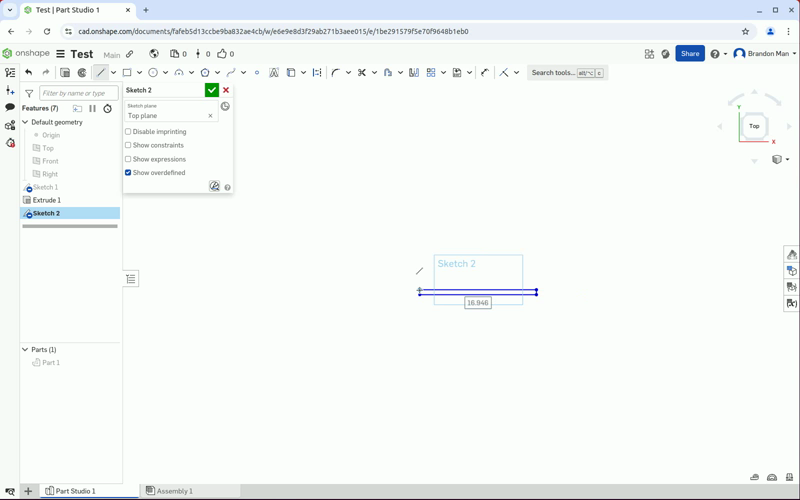
scroll(-6)
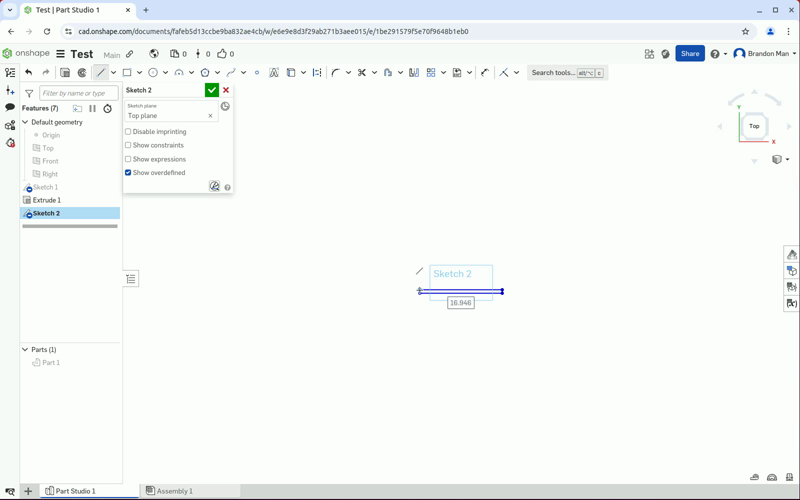
key_up(shift)
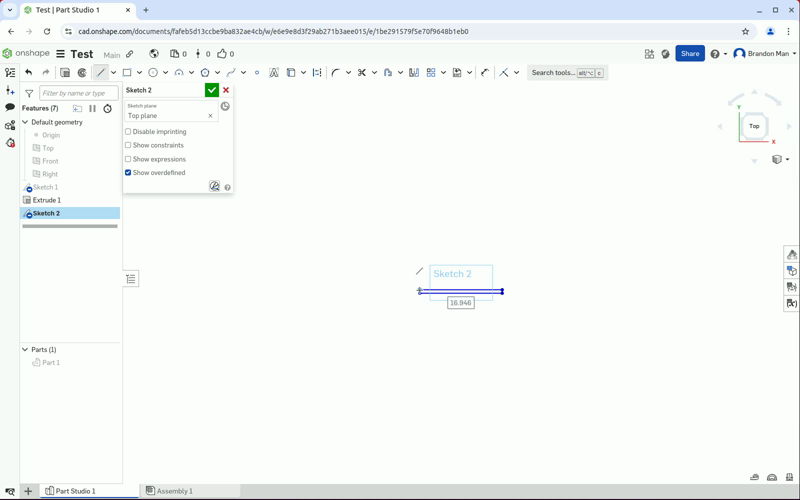
mouse_move(449, 289)
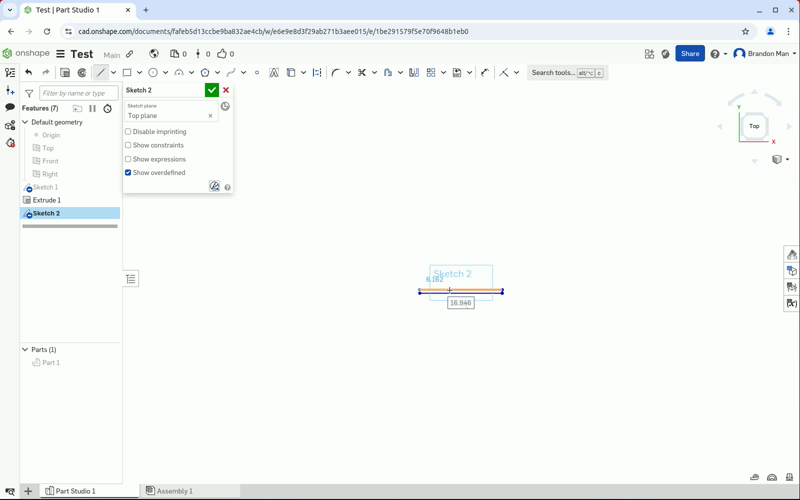
key_down(shift)
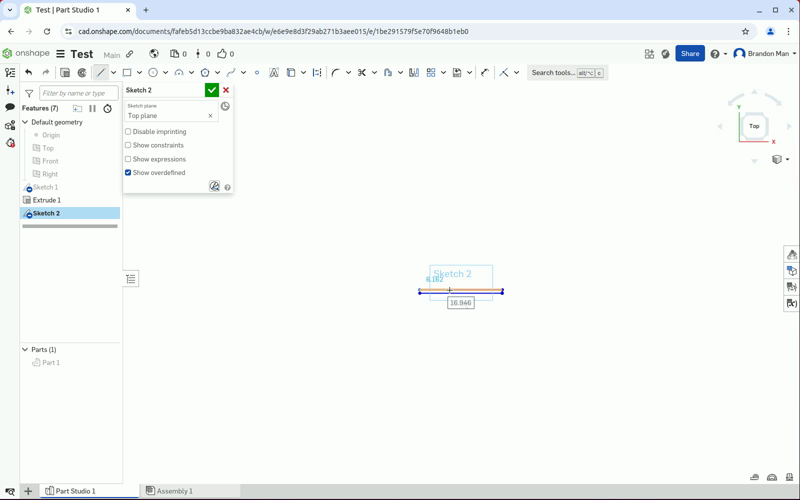
mouse_move(419, 293)
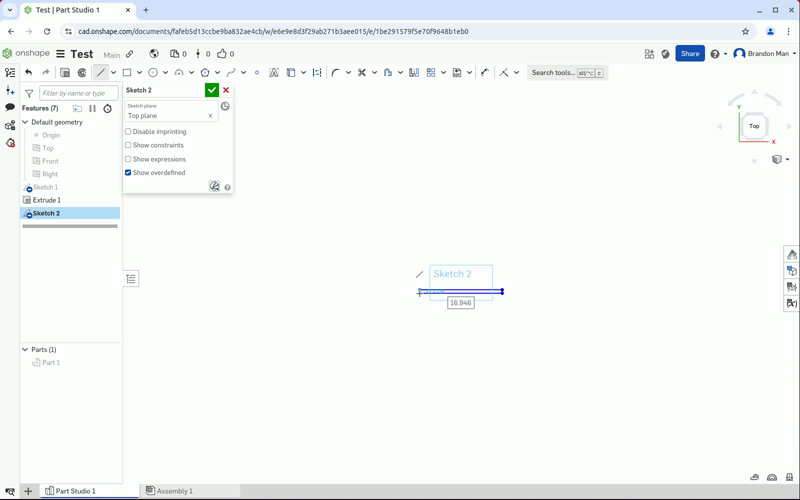
scroll(6)
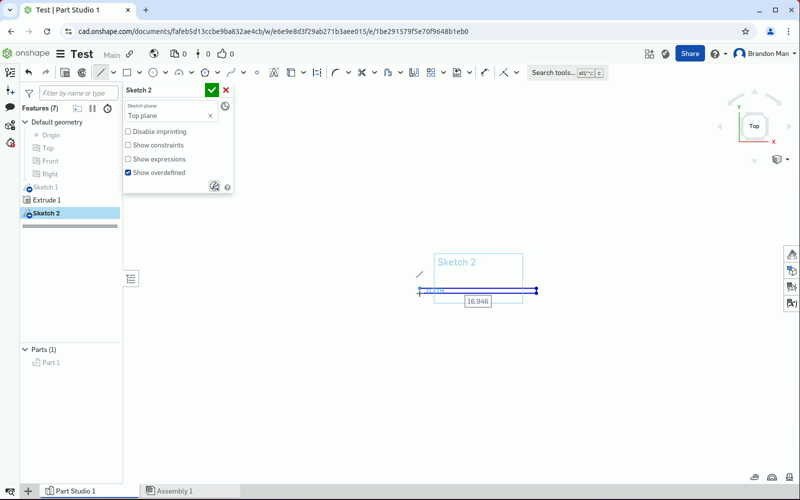
scroll(6)
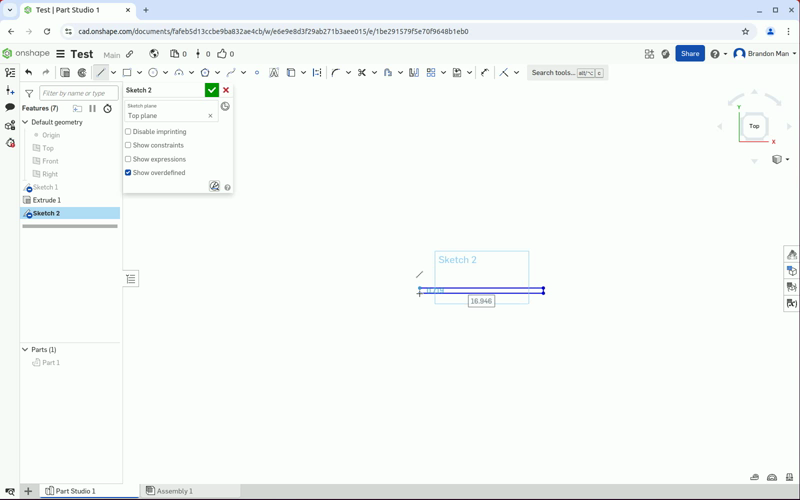
scroll(6)
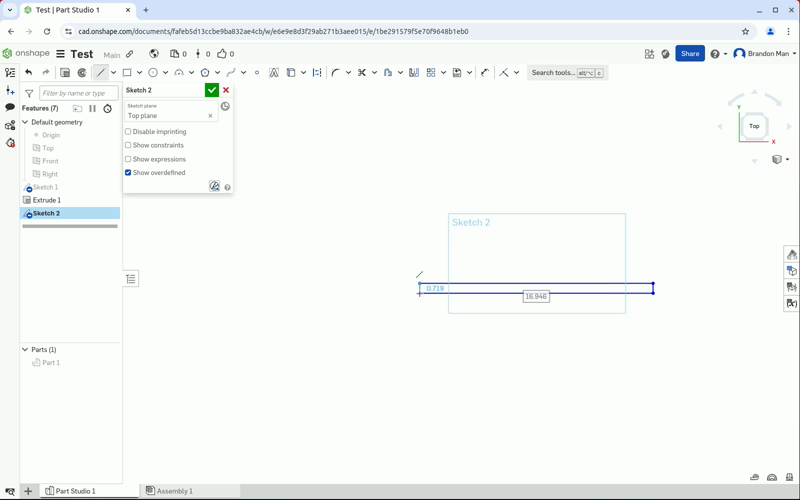
scroll(6)
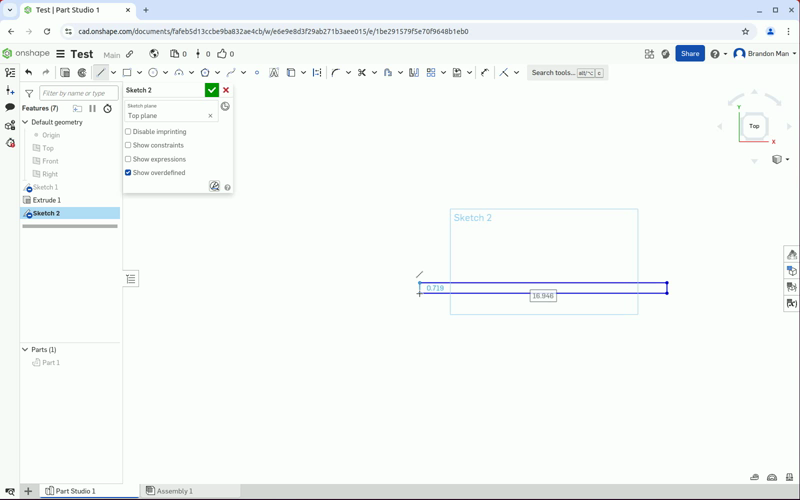
scroll(6)
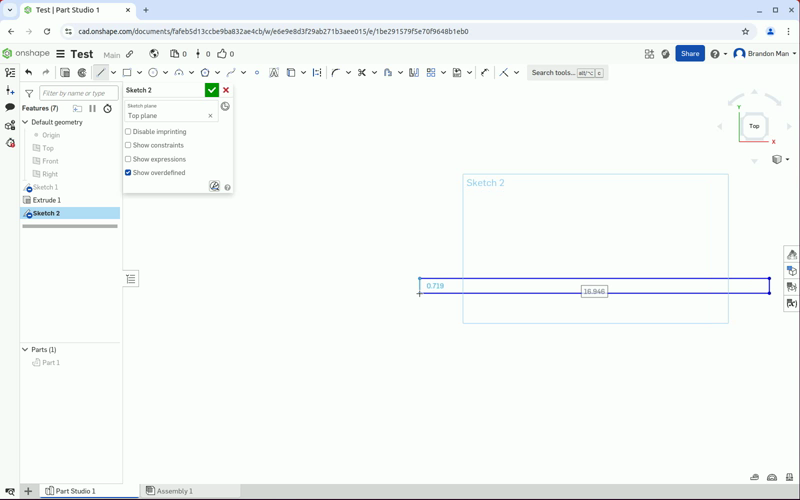
scroll(6)
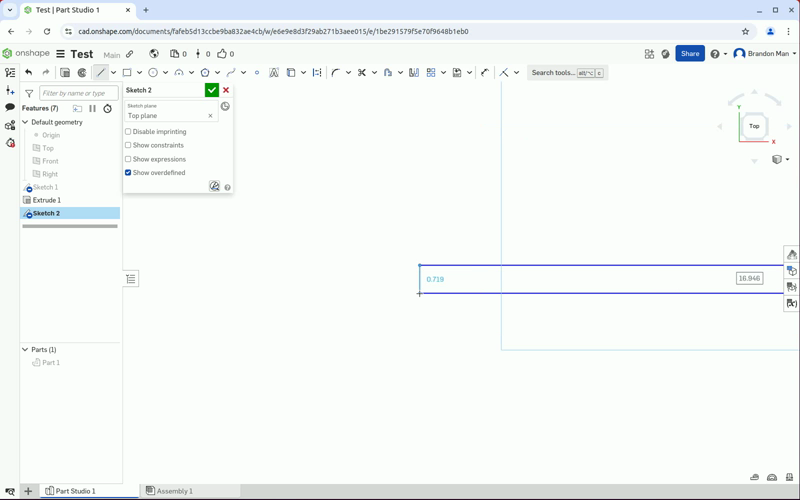
scroll(6)
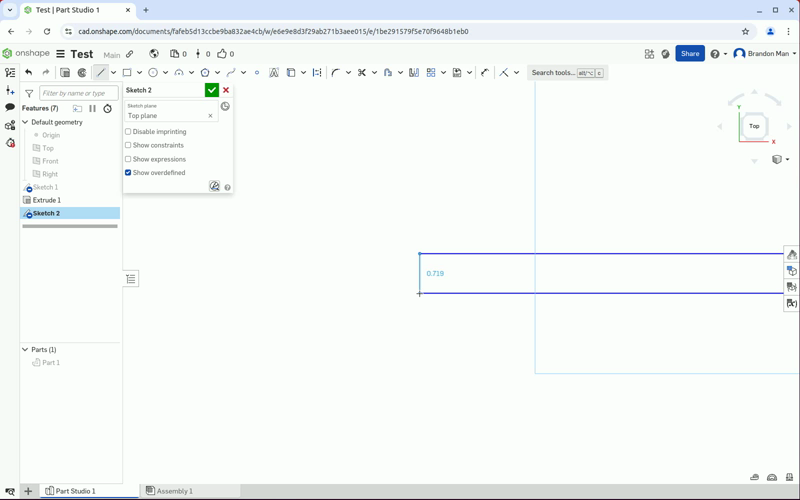
key_up(shift)
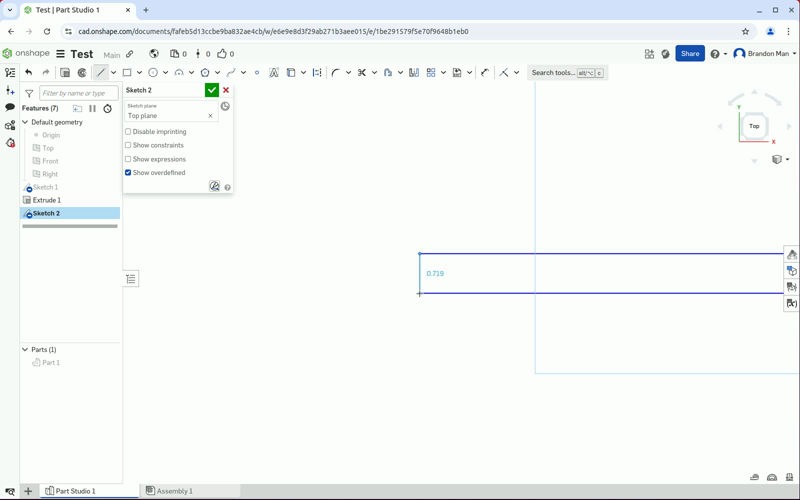
click(419, 293)
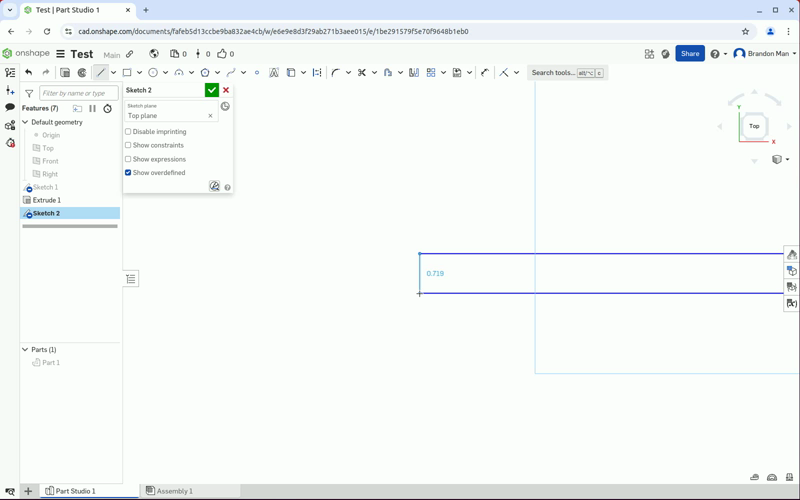
scroll(-6)
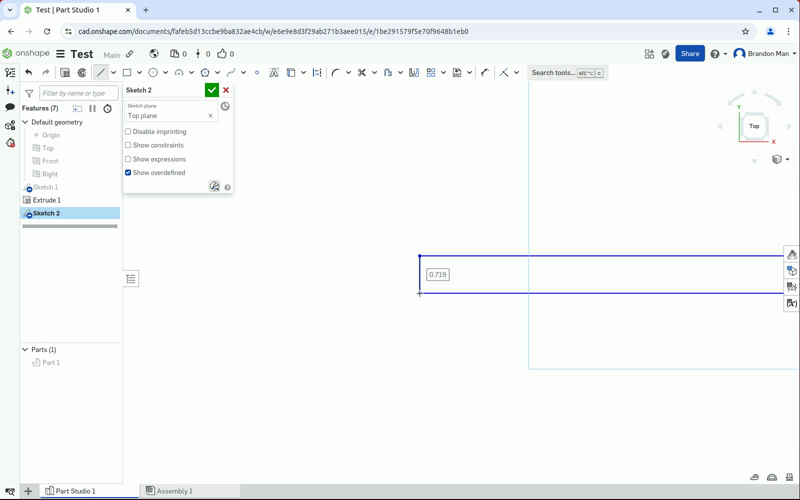
scroll(-6)
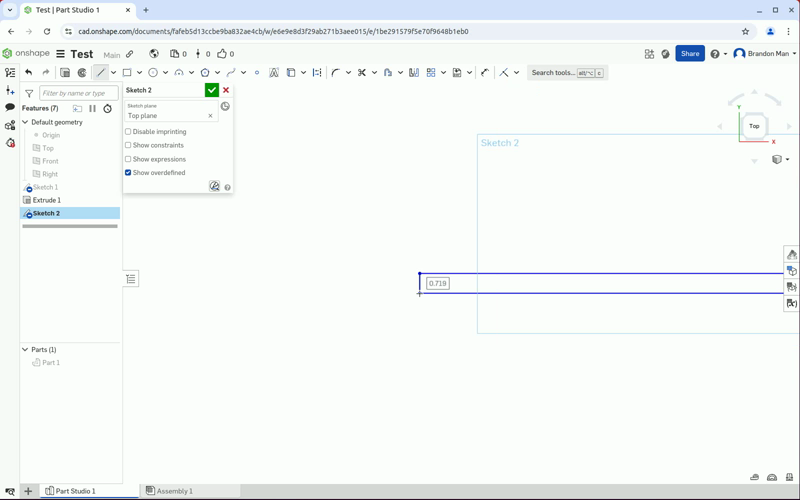
scroll(-6)
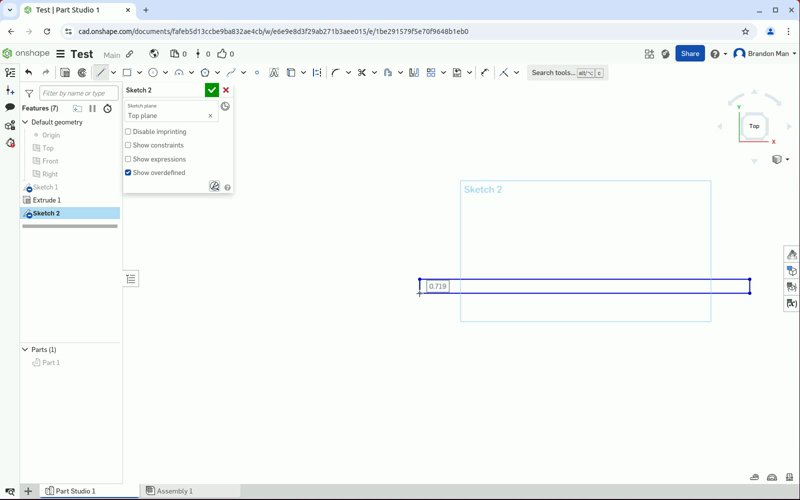
scroll(-6)
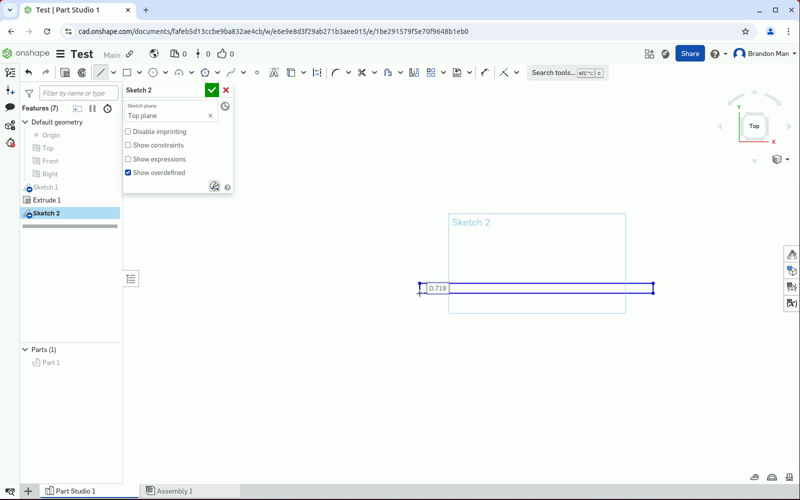
scroll(-6)
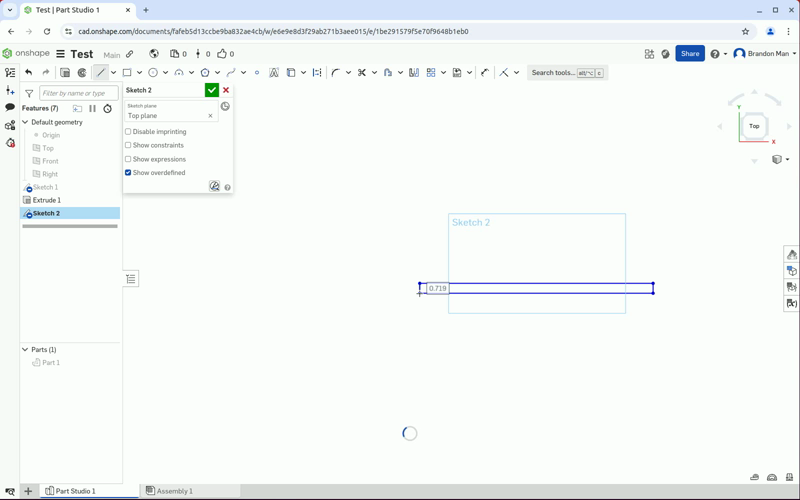
scroll(-6)
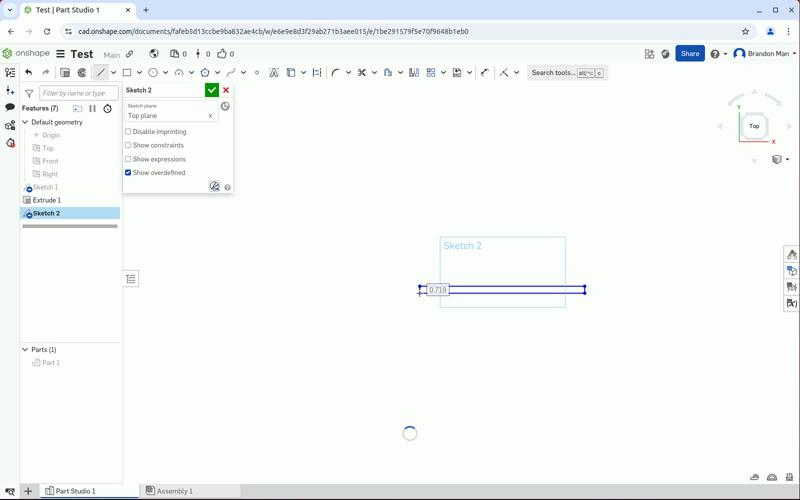
scroll(-6)
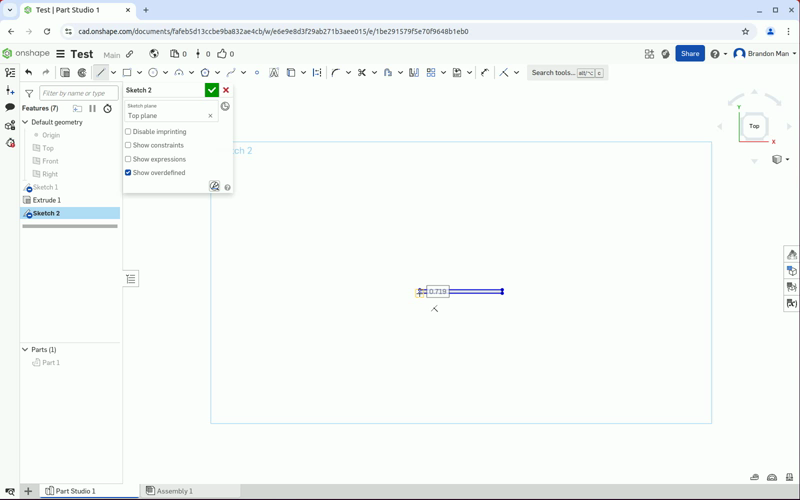
key(esc)
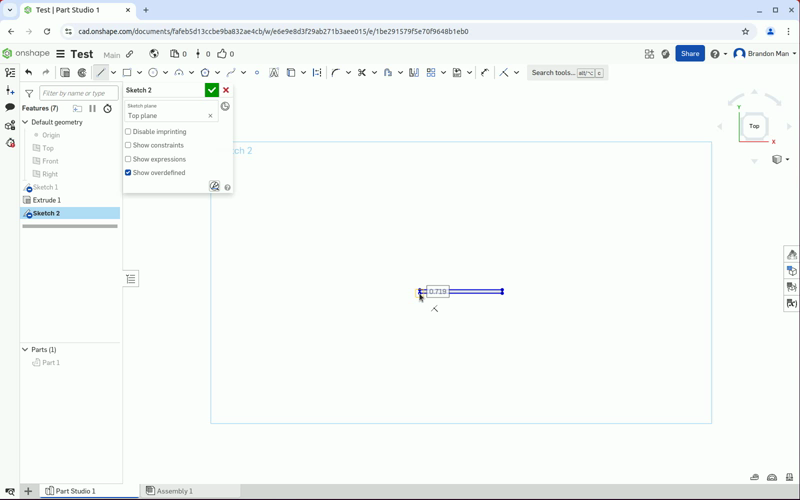
mouse_move(486, 292)
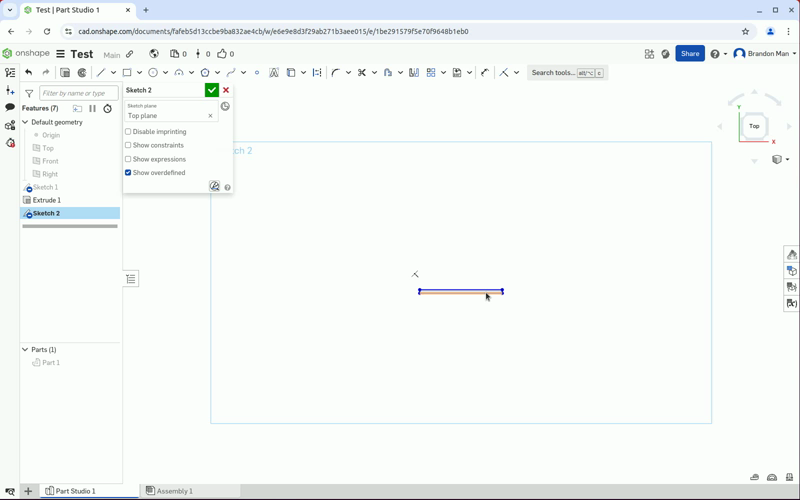
scroll(6)
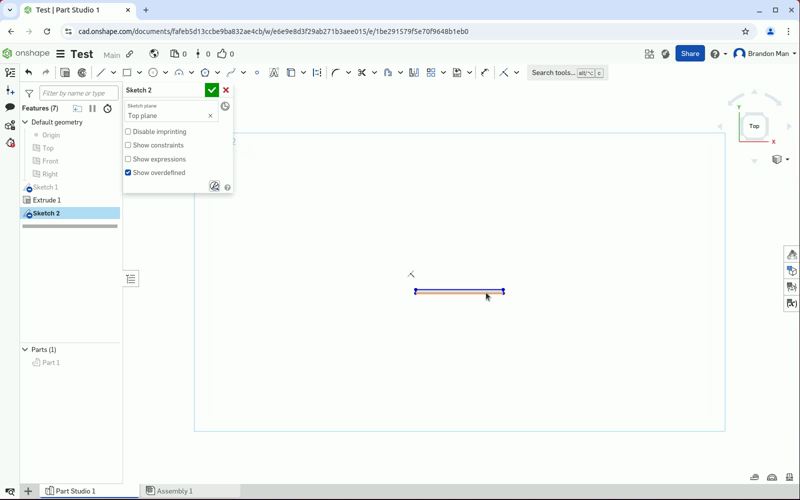
scroll(6)
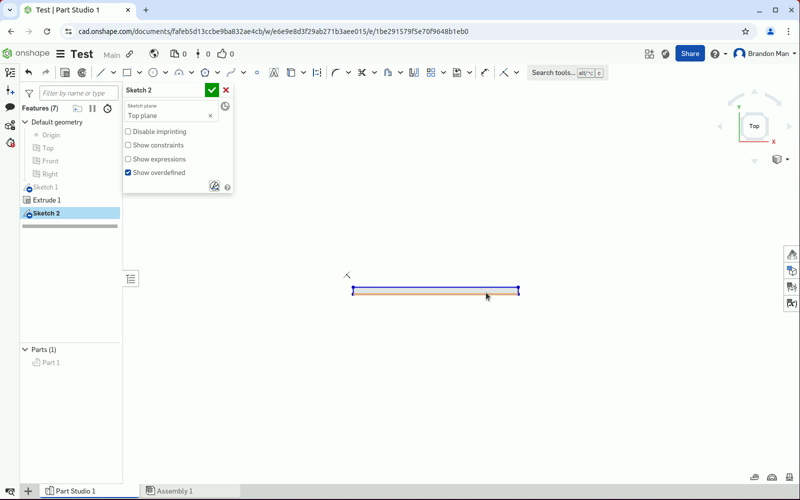
scroll(6)
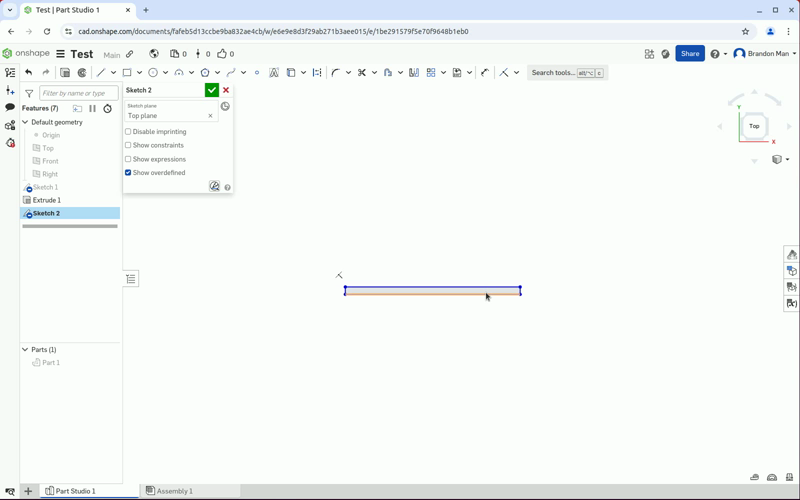
scroll(6)
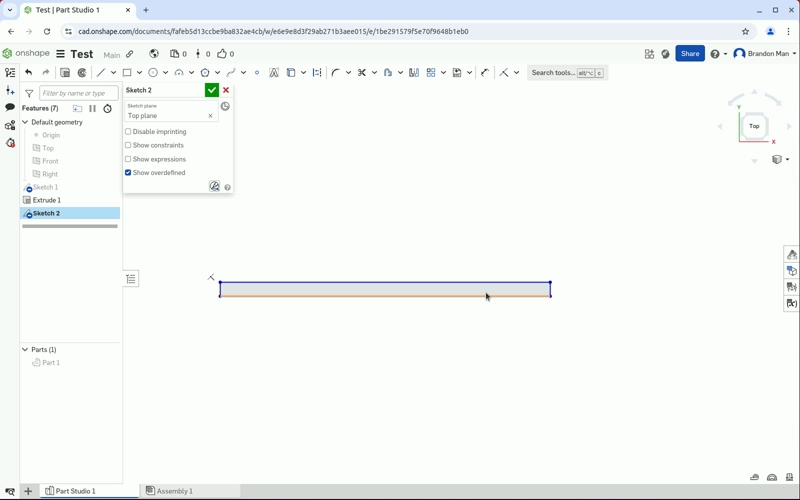
scroll(6)
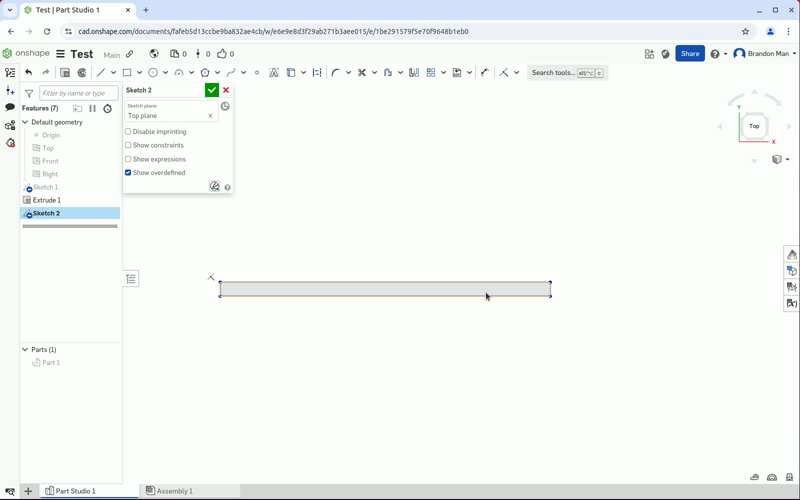
scroll(6)
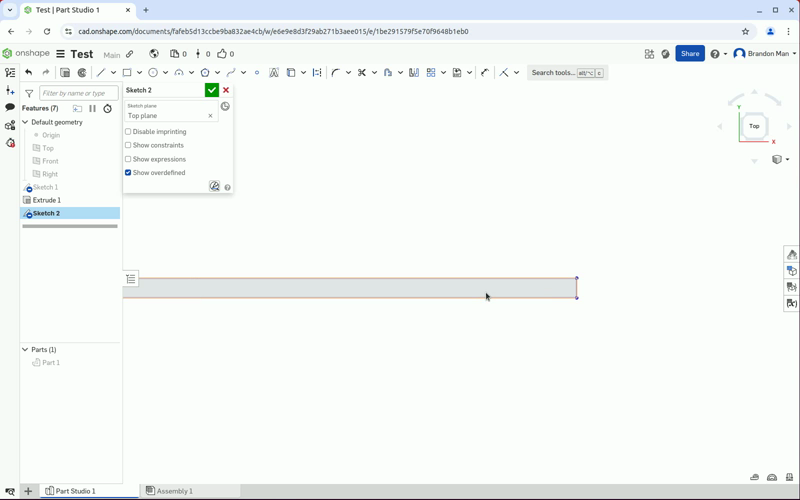
scroll(6)
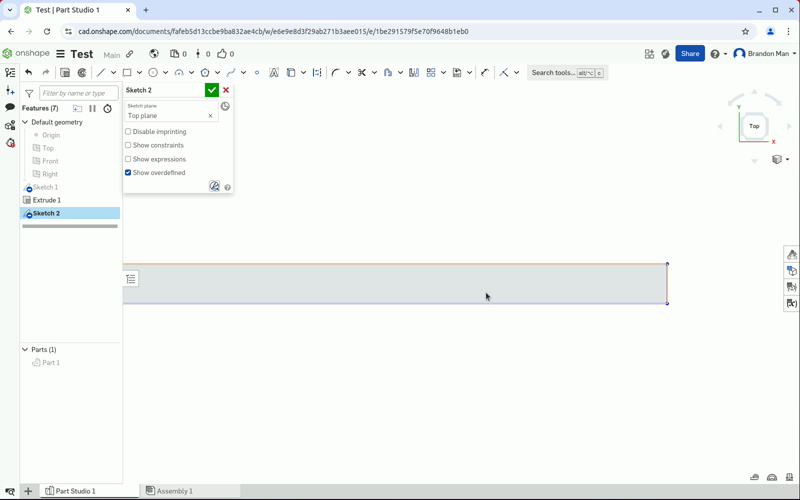
click(486, 292)
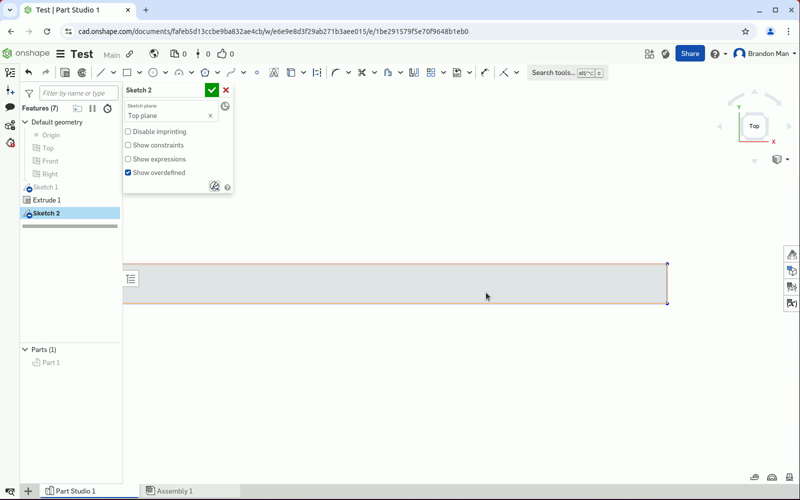
scroll(-6)
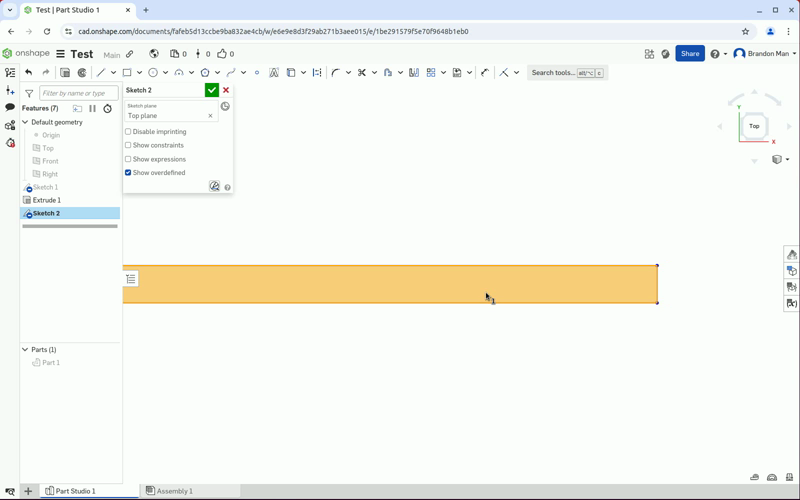
scroll(-6)
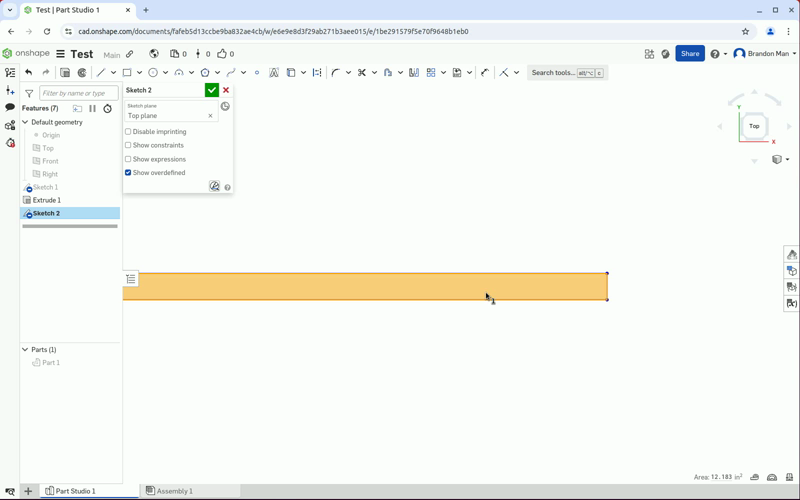
scroll(-6)
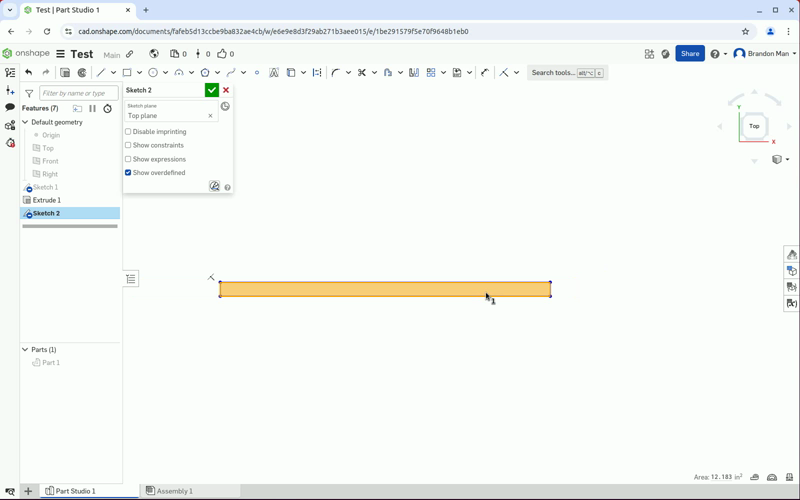
scroll(-6)
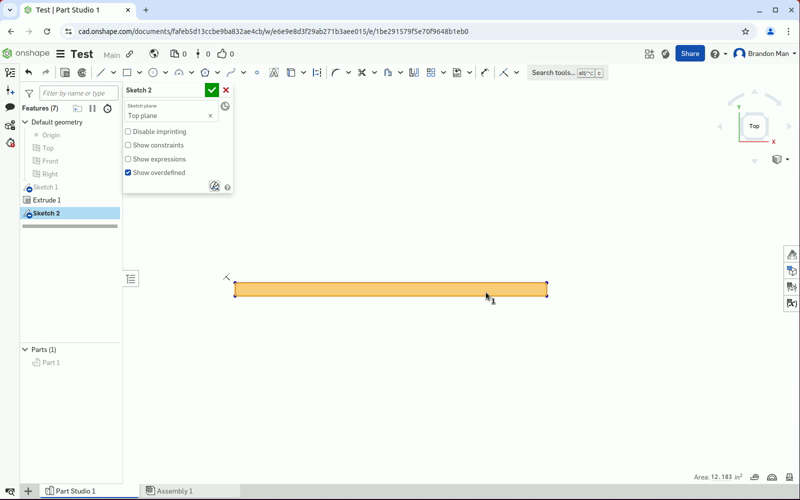
scroll(-6)
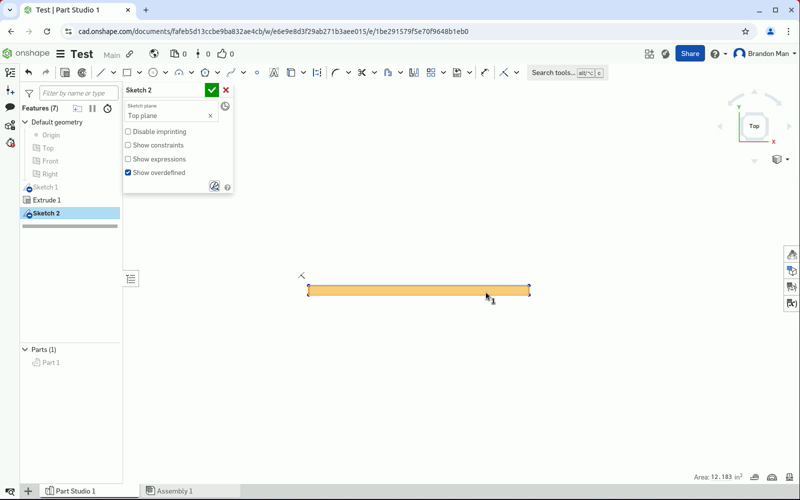
scroll(-6)
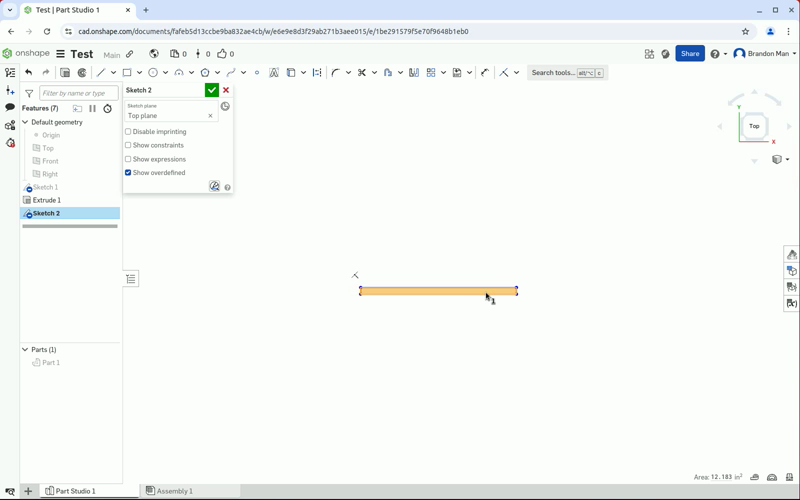
scroll(-6)
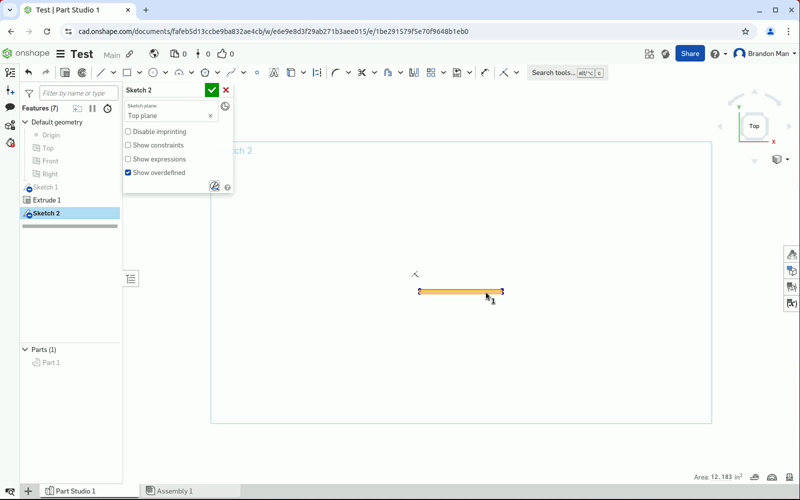
mouse_move(73, 352)
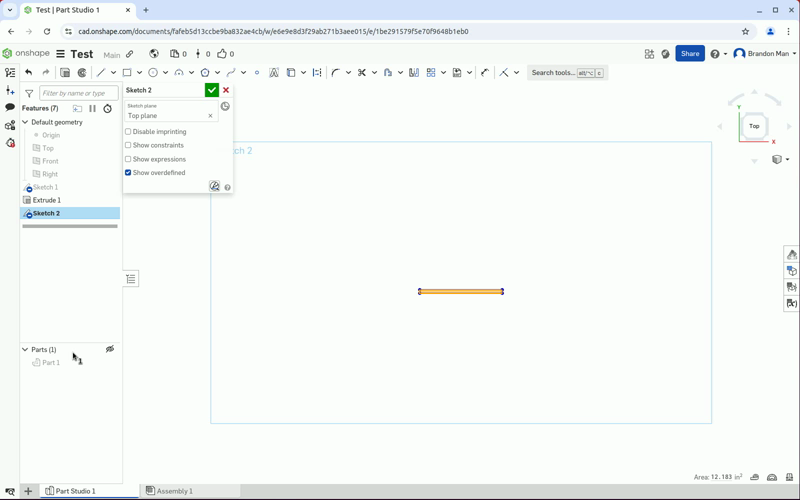
key(shift+y)
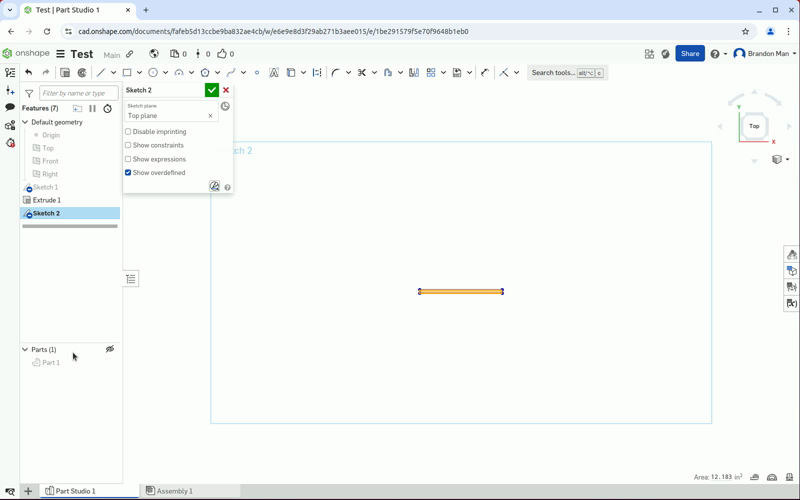
key(shift+e)
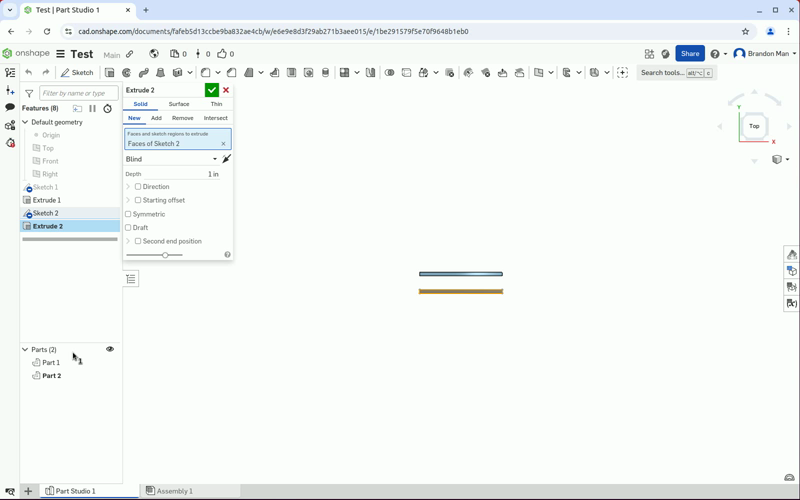
mouse_move(143, 106)
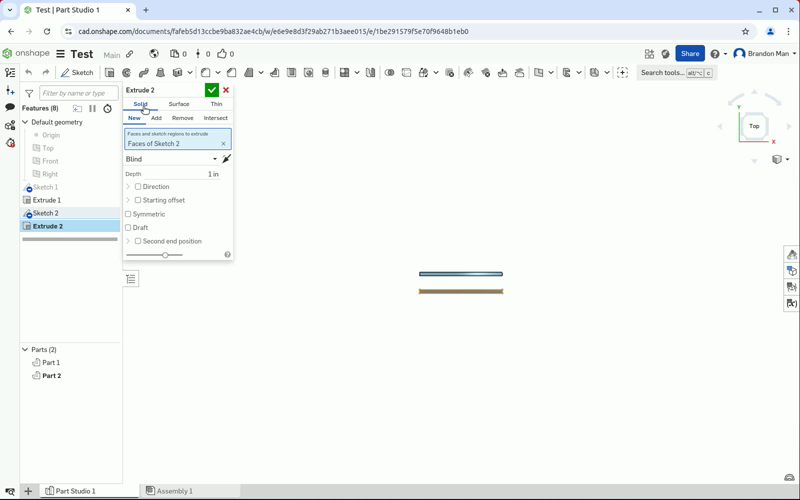
click(143, 106)
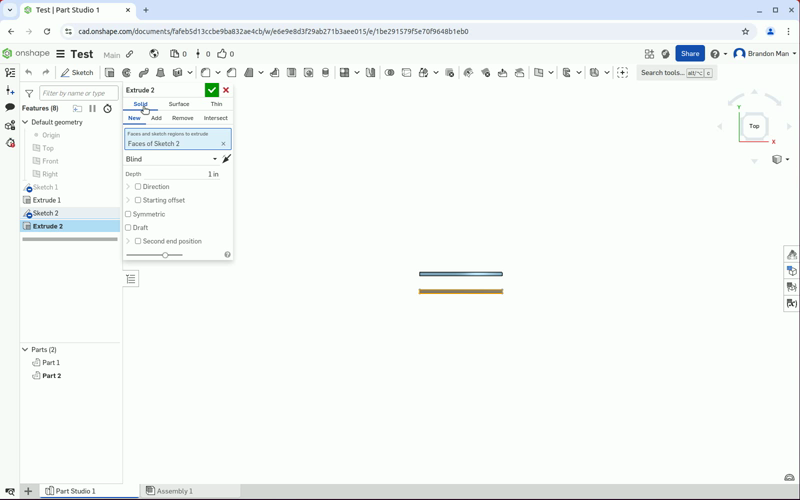
mouse_move(137, 120)
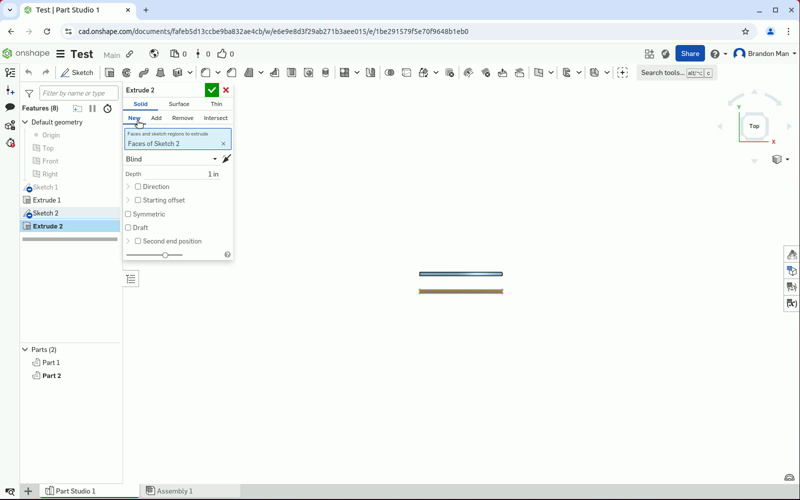
click(137, 120)
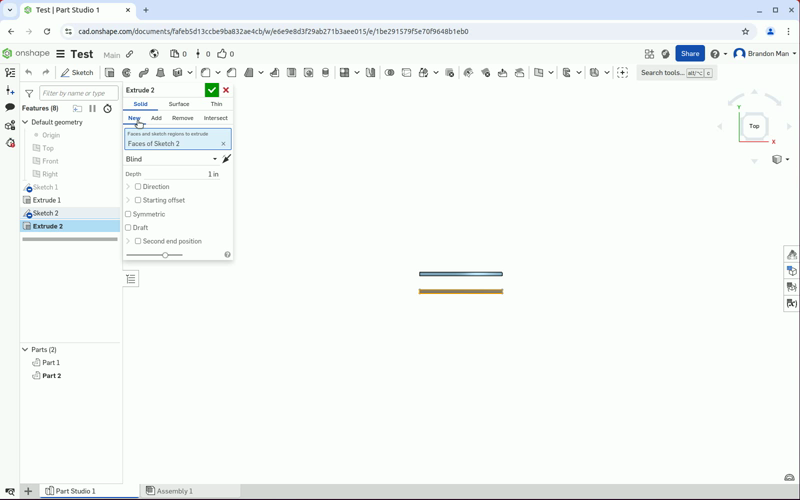
key(tab, 4)
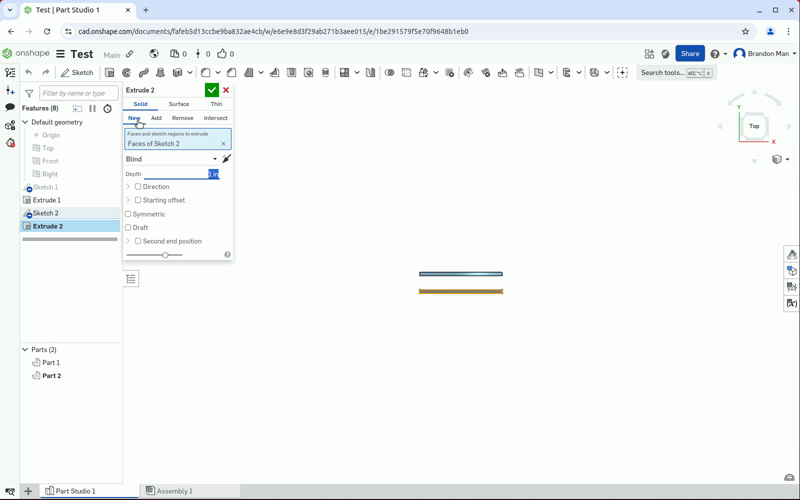
text(23.108)
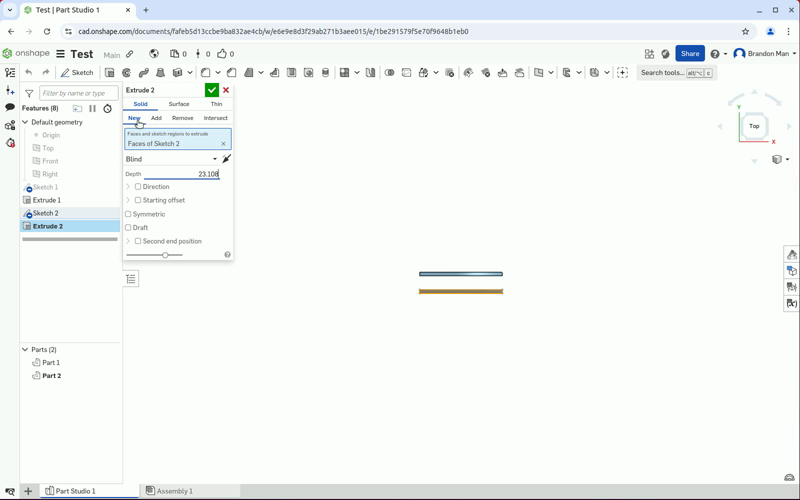
key(enter)
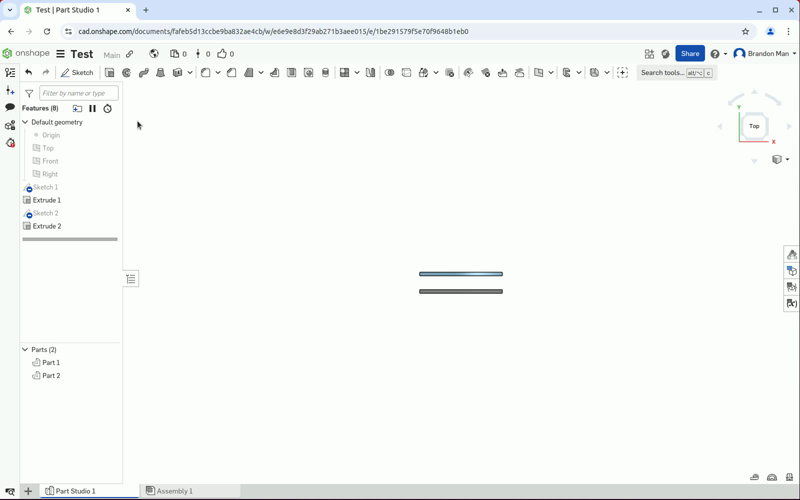
key(shift+h)
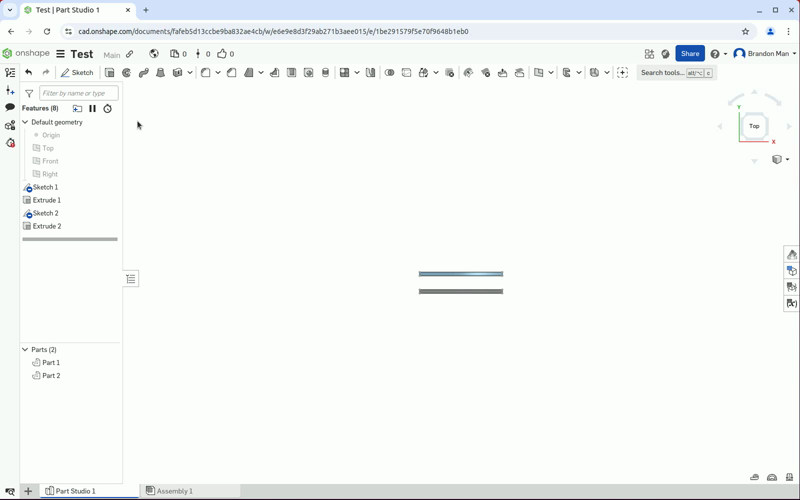
key(shift+h)
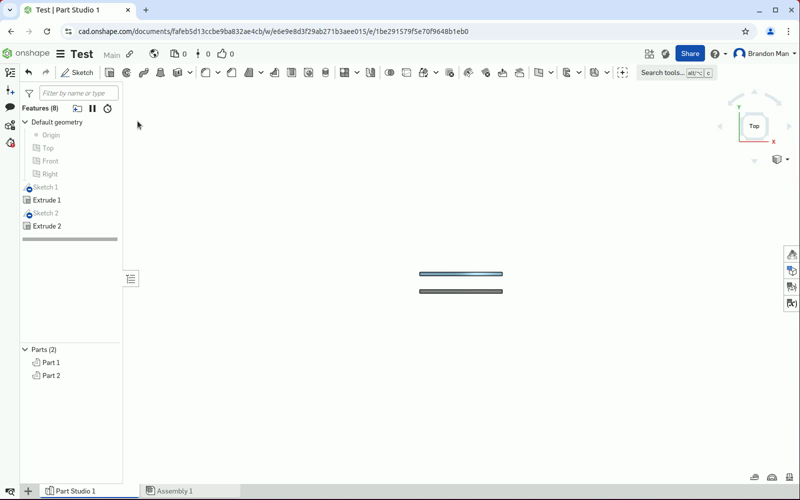
mouse_move(73, 189)
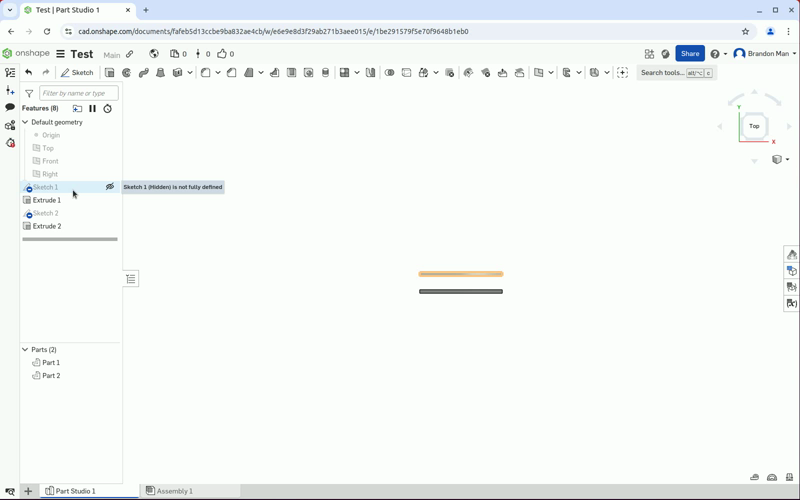
click(73, 189)
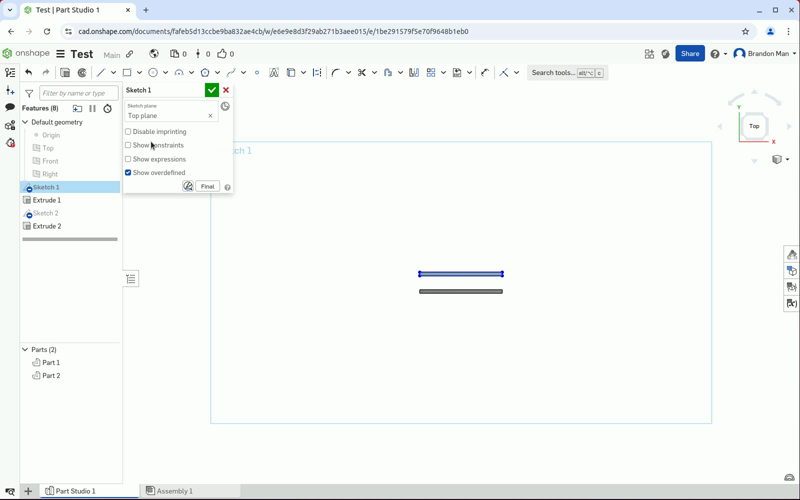
mouse_move(229, 92)
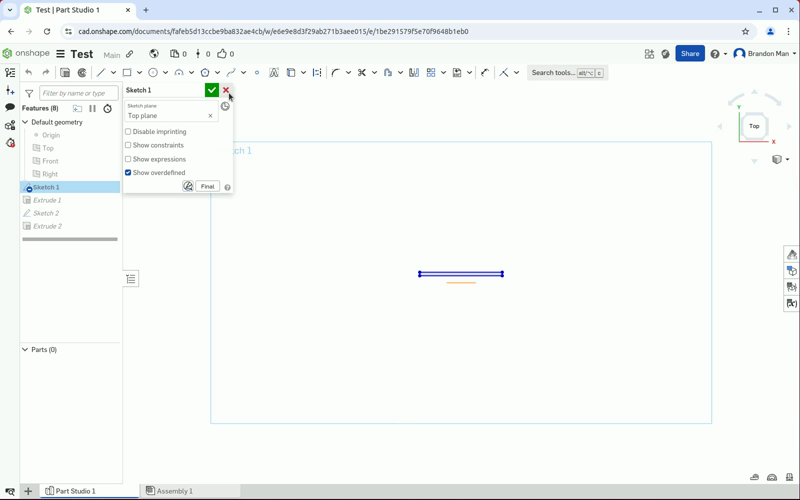
click(229, 92)
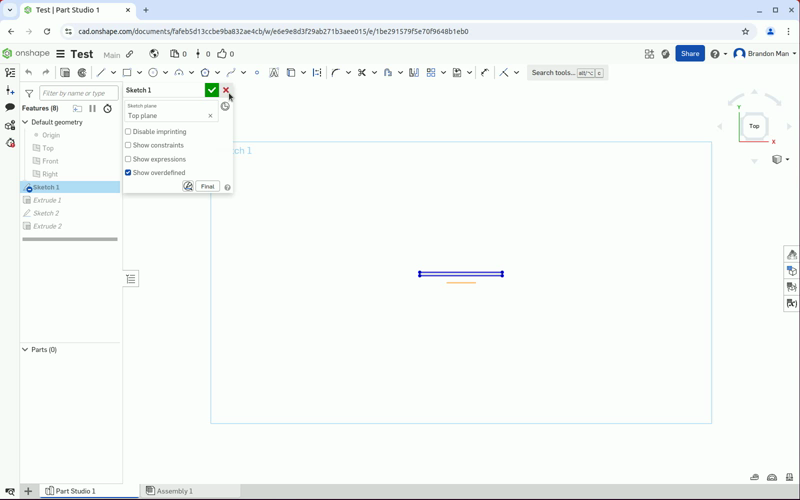
key(shift+s)
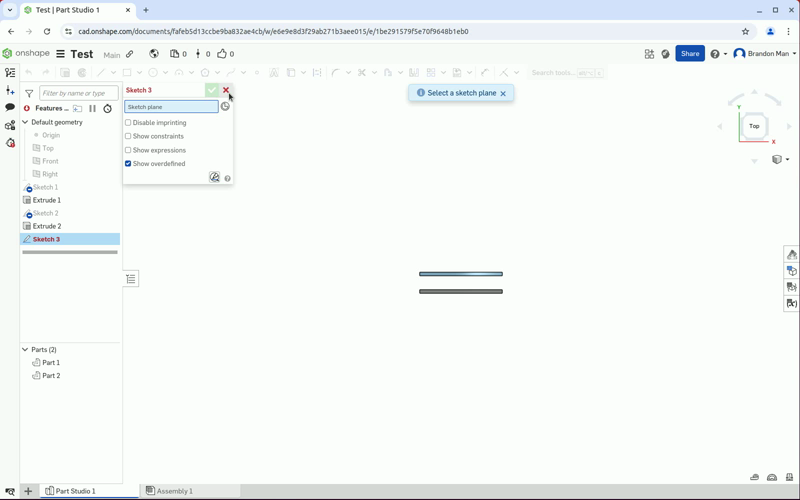
mouse_move(73, 150)
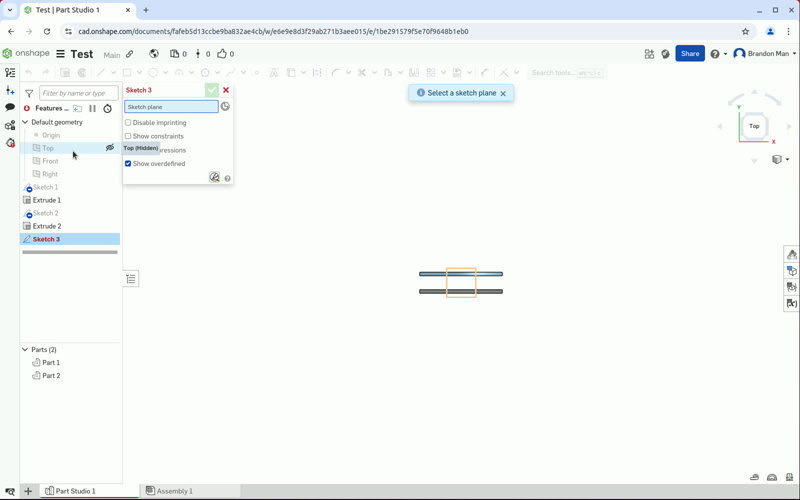
click(73, 150)
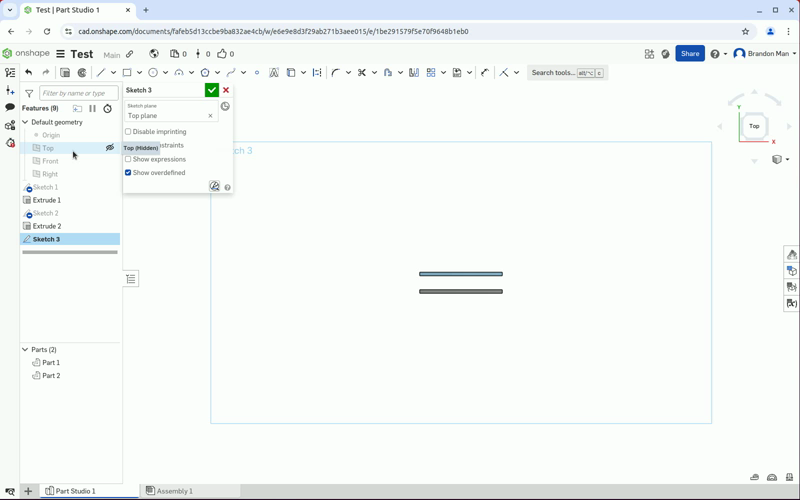
mouse_move(73, 352)
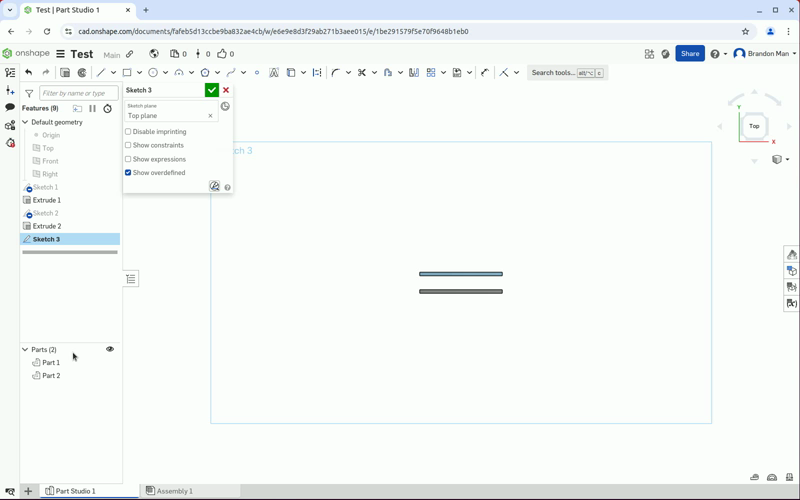
key(y)
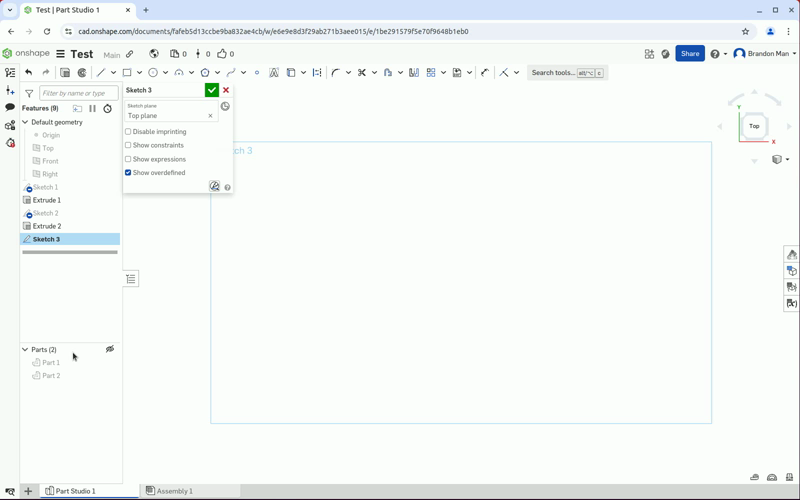
key(a)
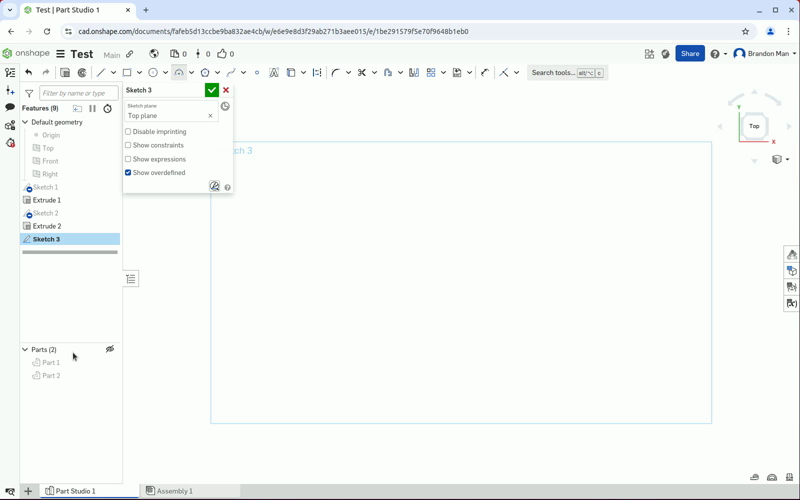
key_down(shift)
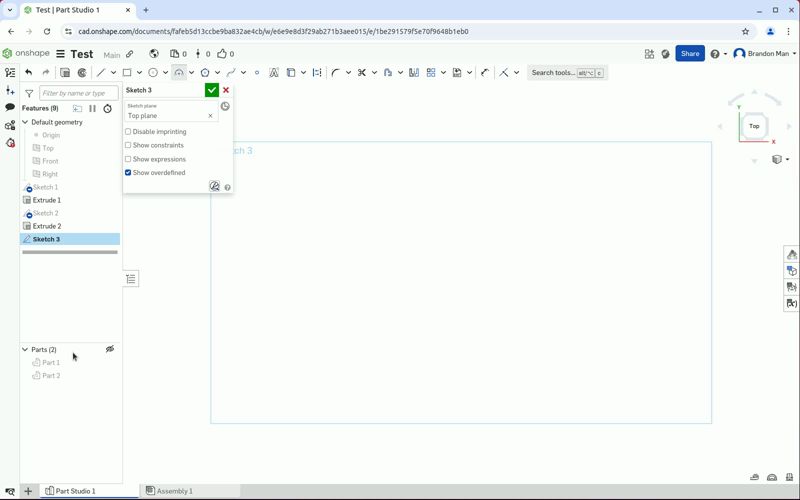
mouse_move(501, 293)
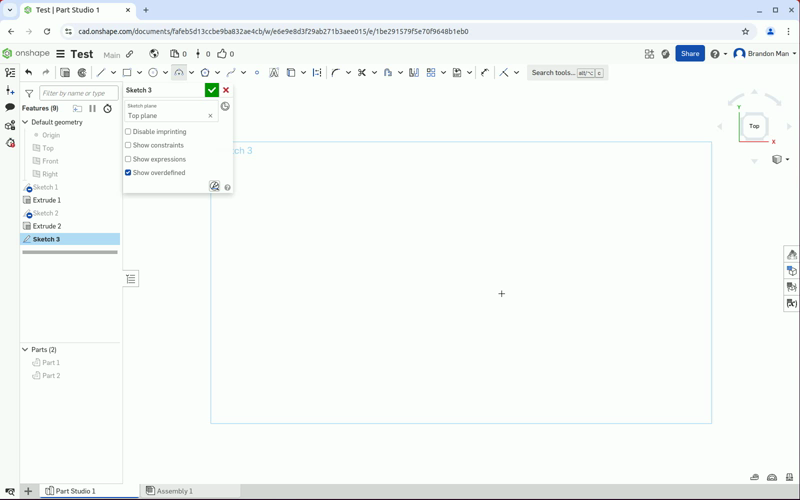
click(501, 293)
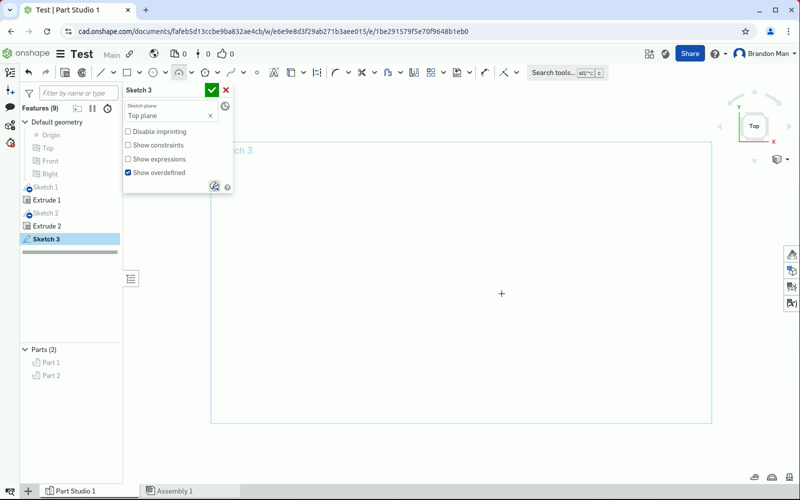
key_up(shift)
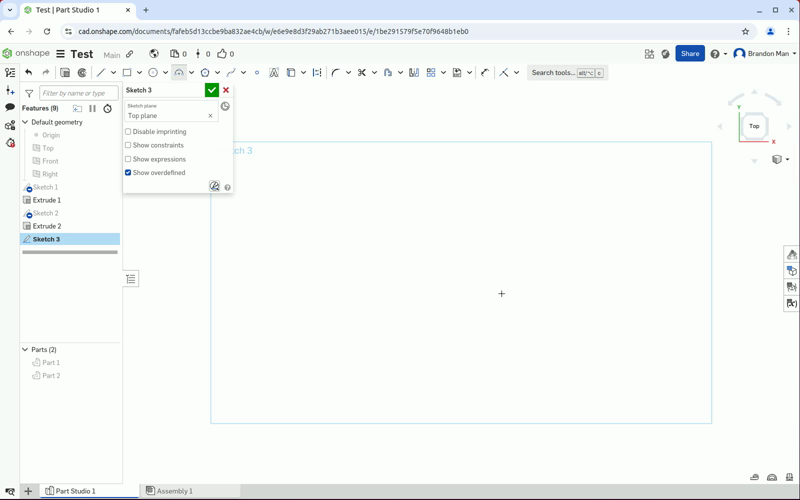
key_down(shift)
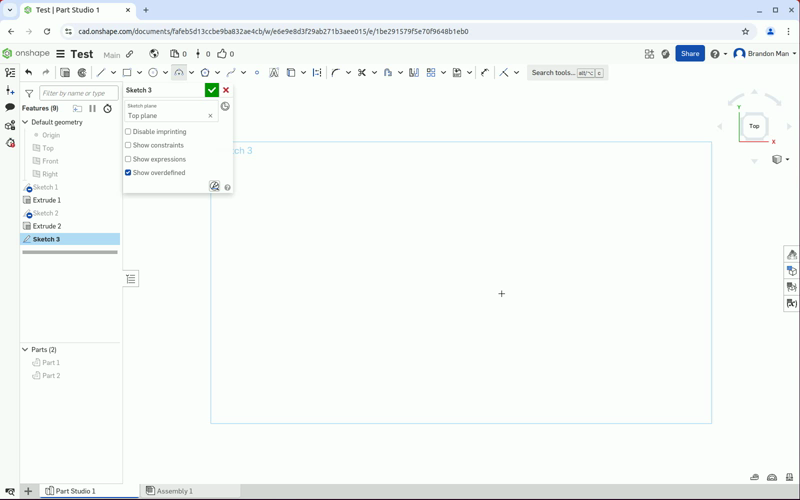
mouse_move(501, 271)
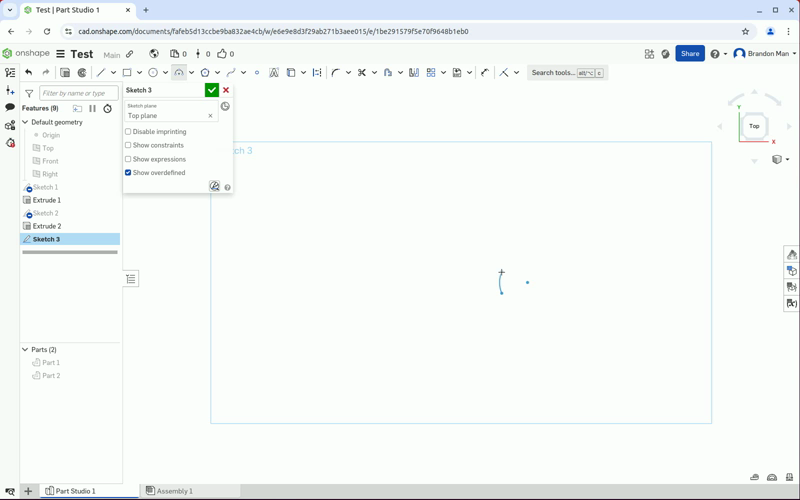
click(501, 271)
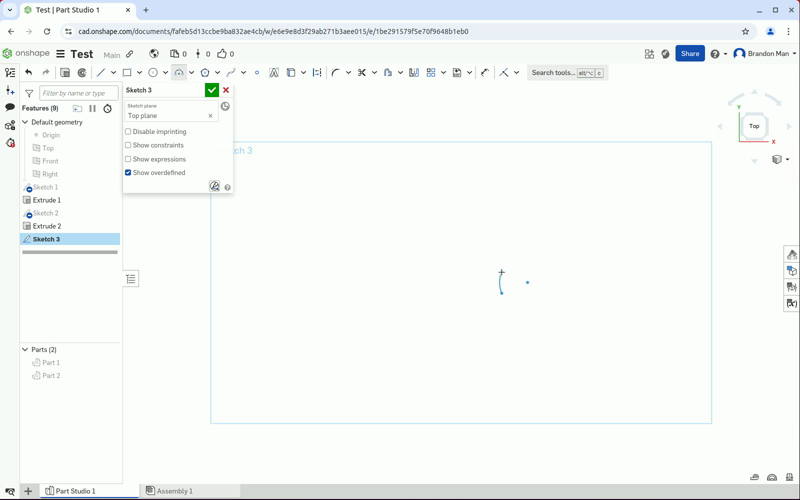
mouse_move(512, 282)
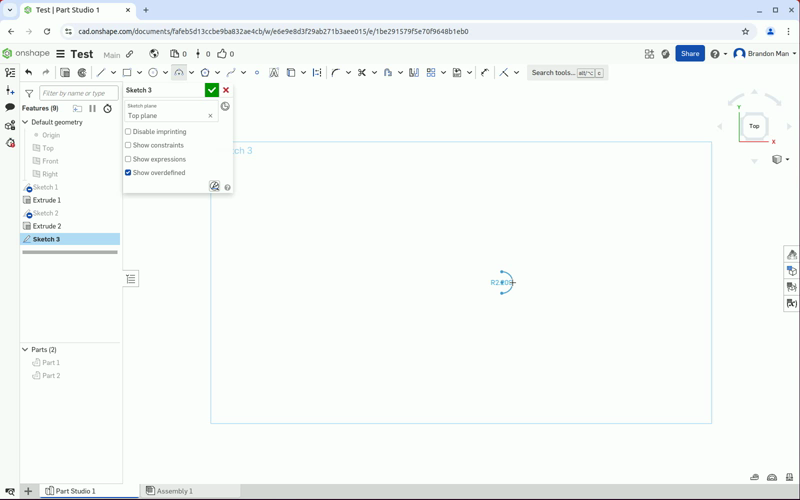
click(512, 282)
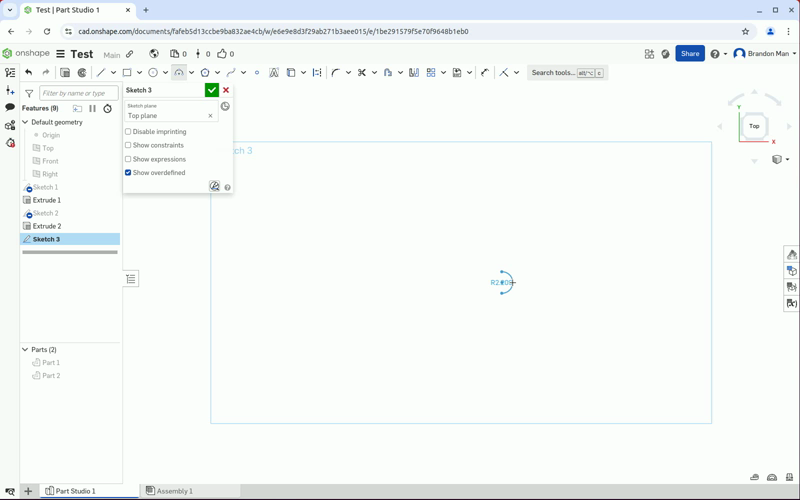
key_up(shift)
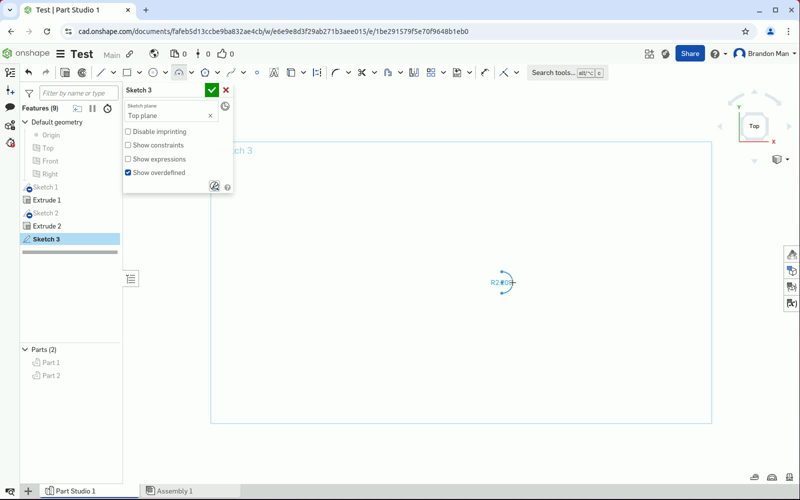
key(esc)
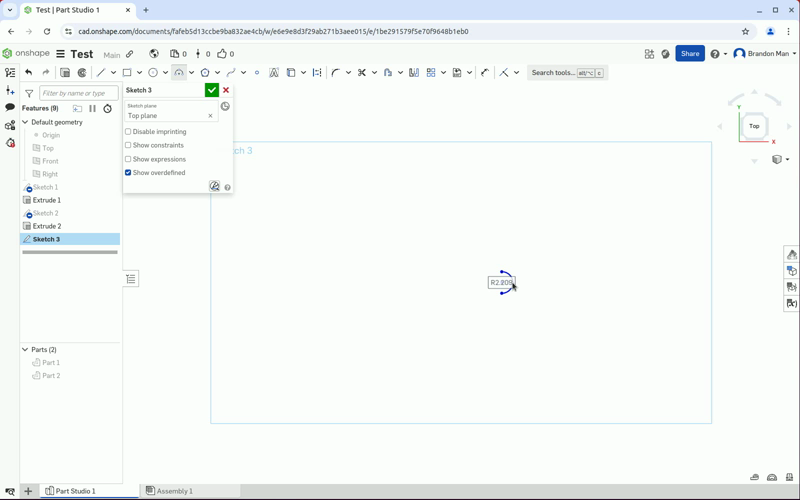
key(l)
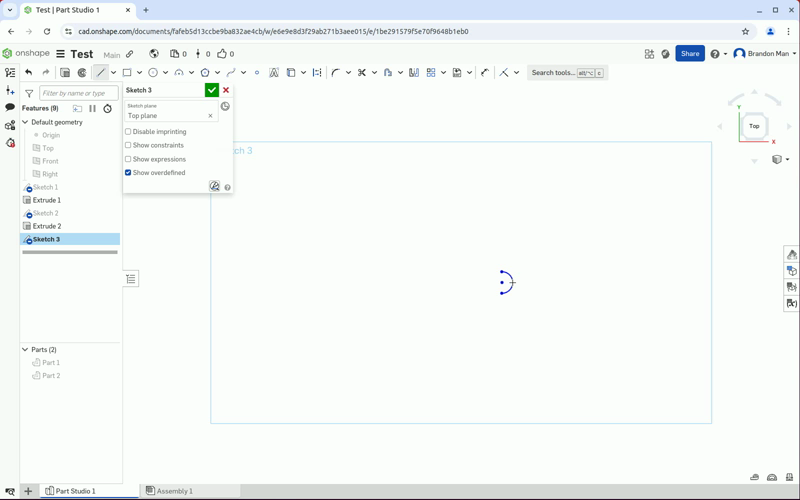
mouse_move(501, 271)
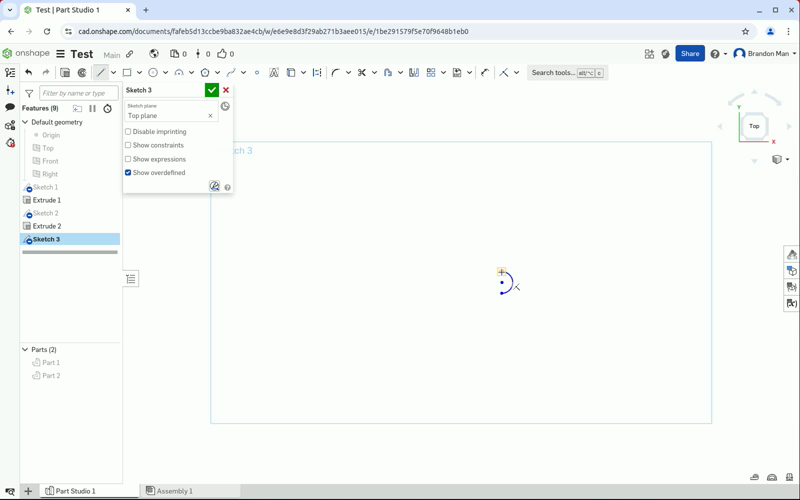
click(501, 271)
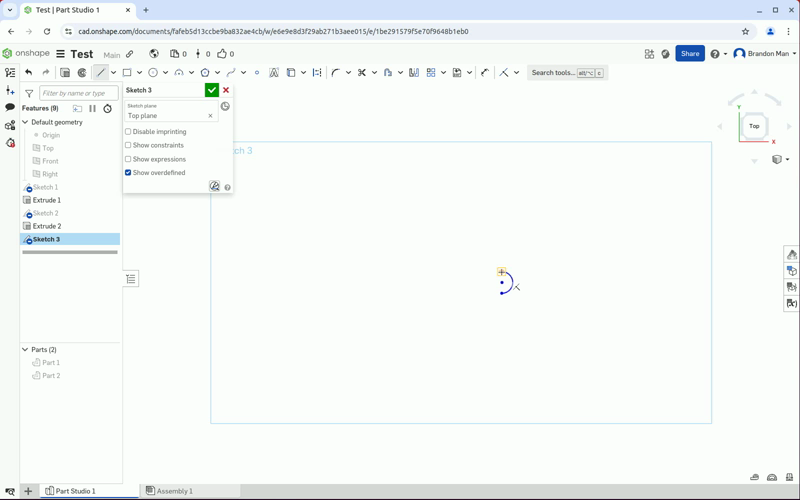
key_down(shift)
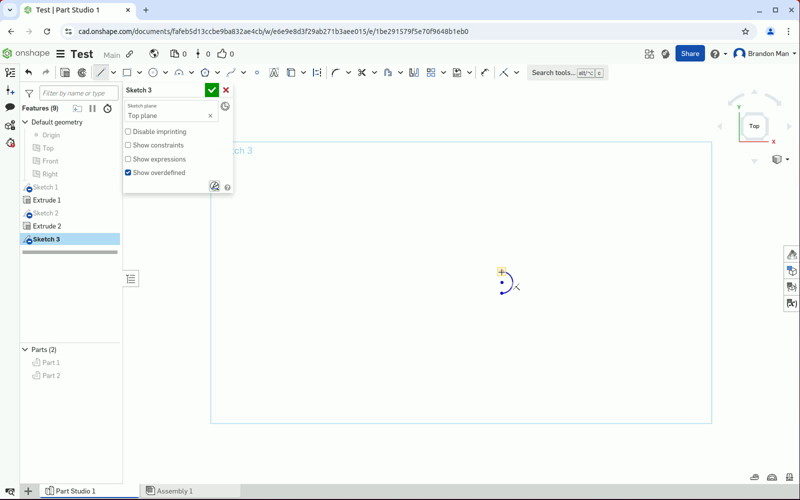
mouse_move(531, 271)
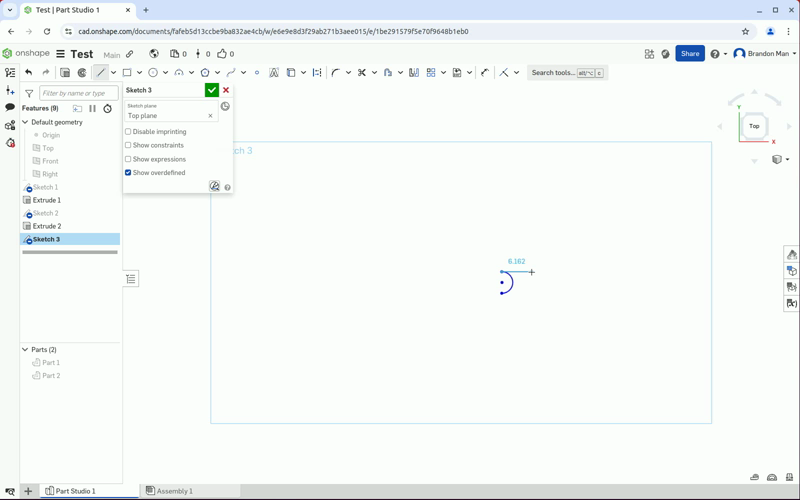
mouse_move(501, 274)
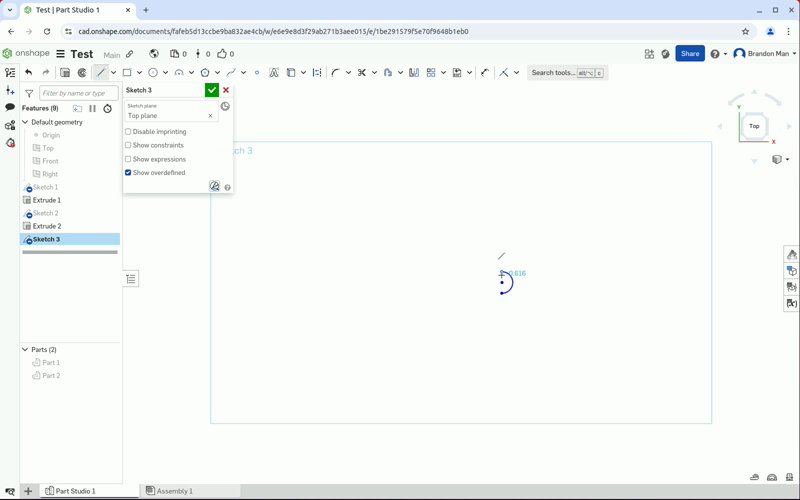
scroll(6)
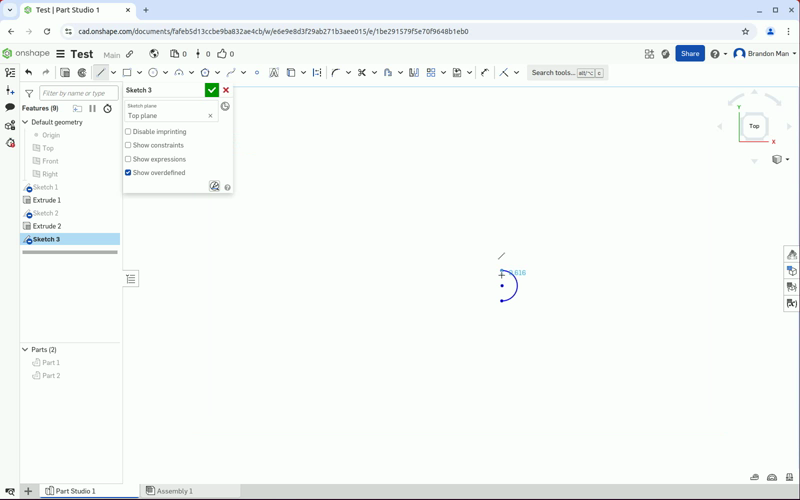
scroll(6)
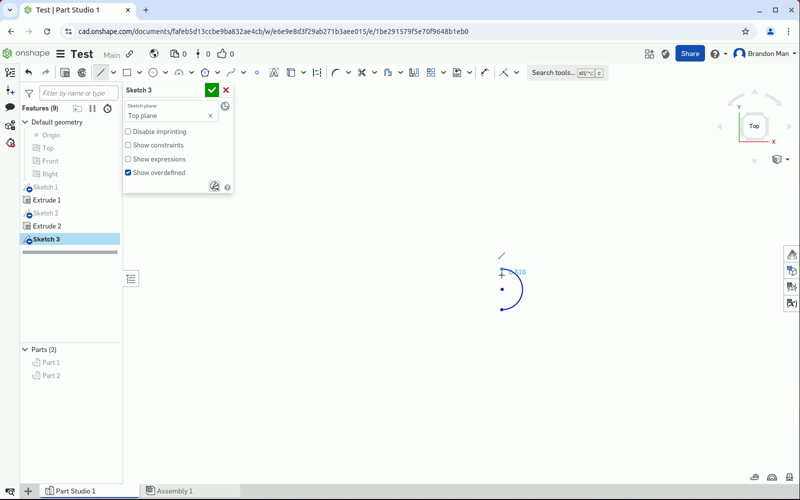
scroll(6)
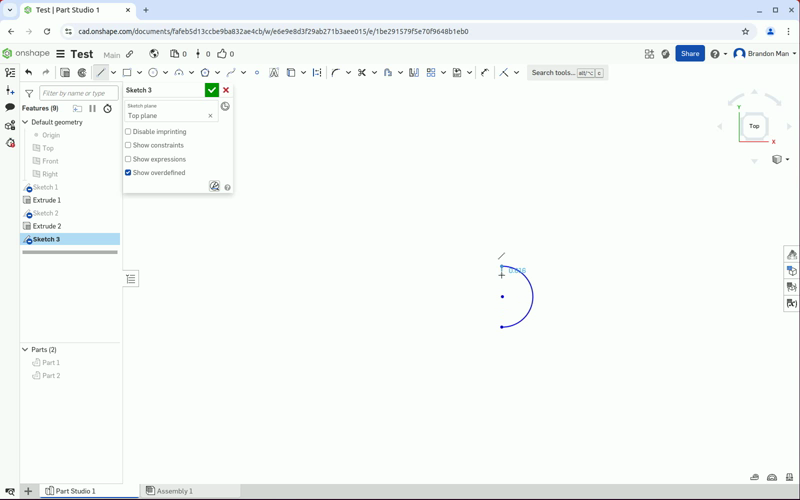
scroll(6)
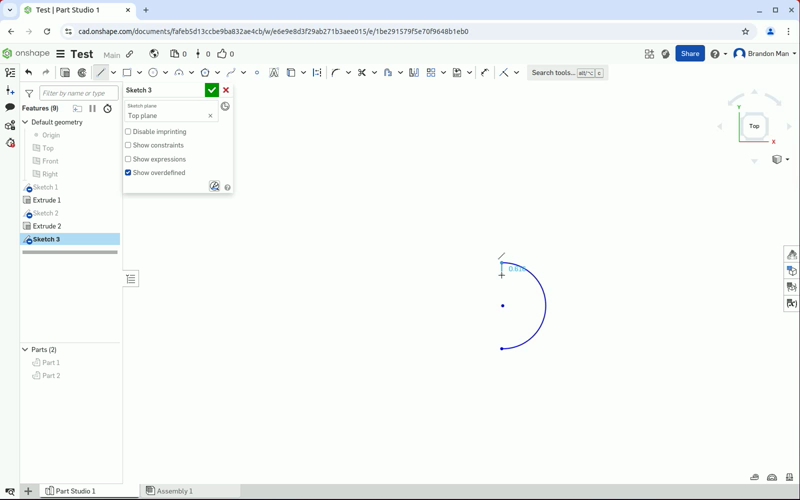
scroll(6)
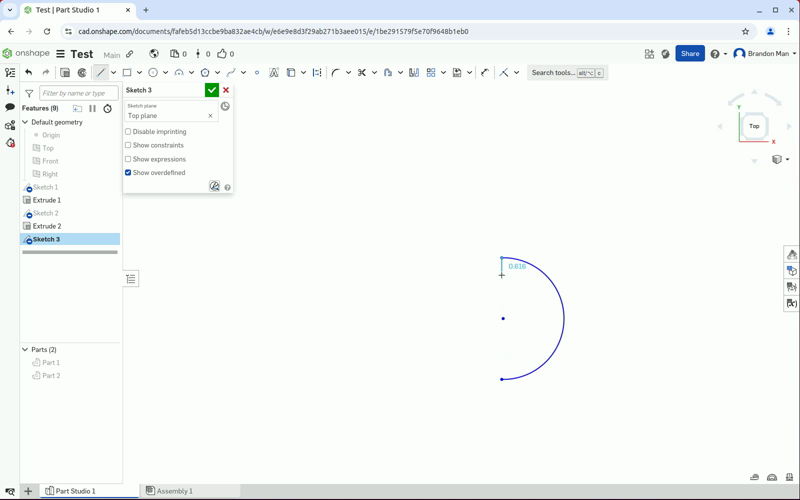
scroll(6)
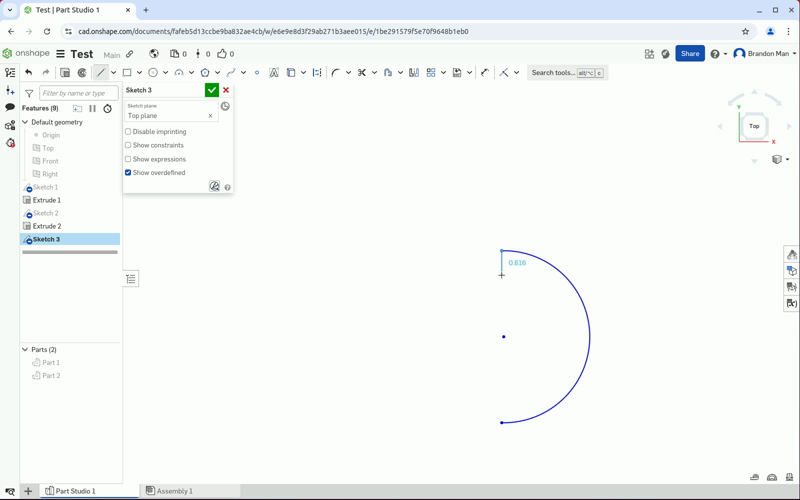
scroll(6)
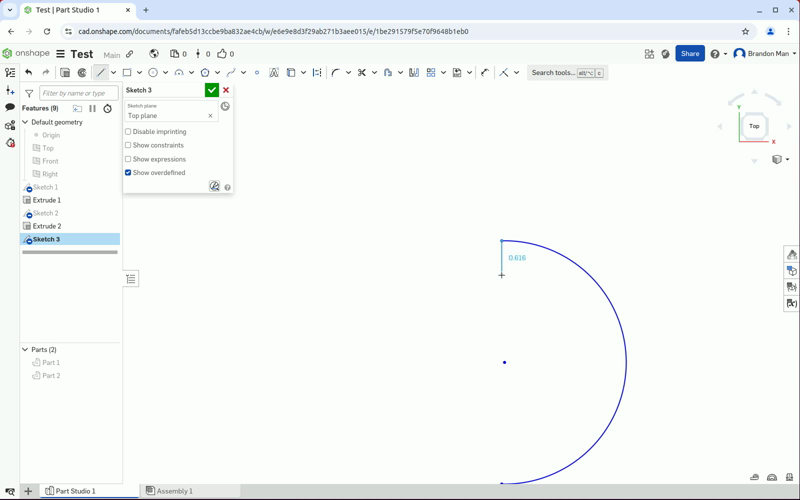
click(501, 274)
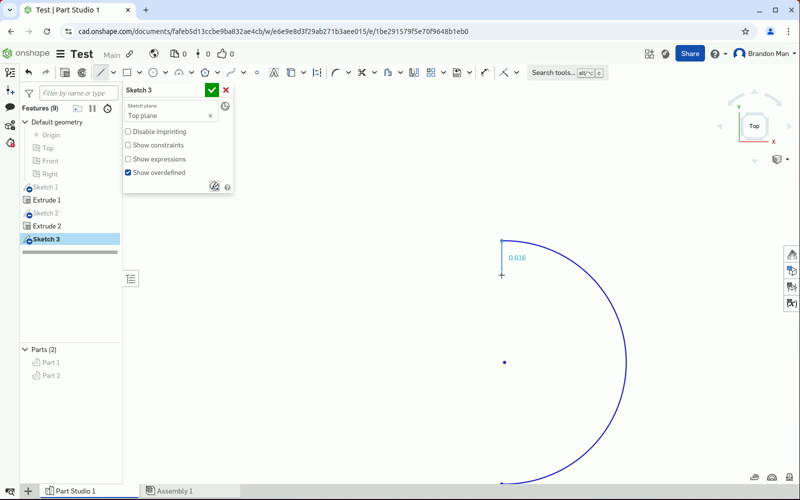
scroll(-6)
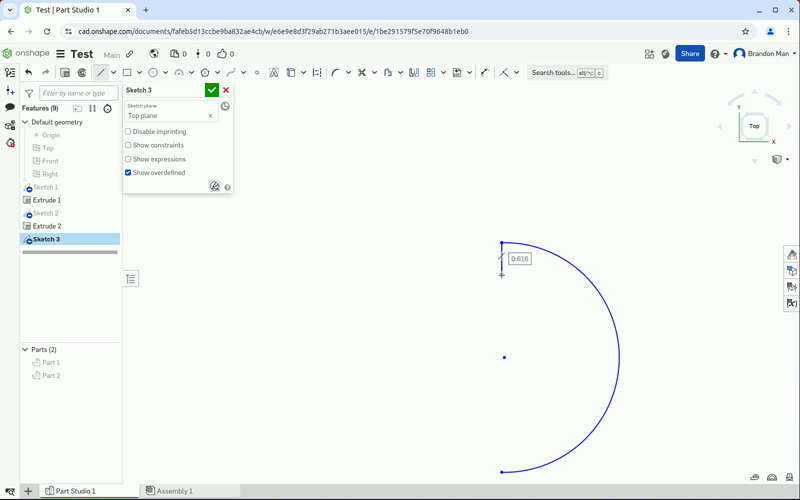
scroll(-6)
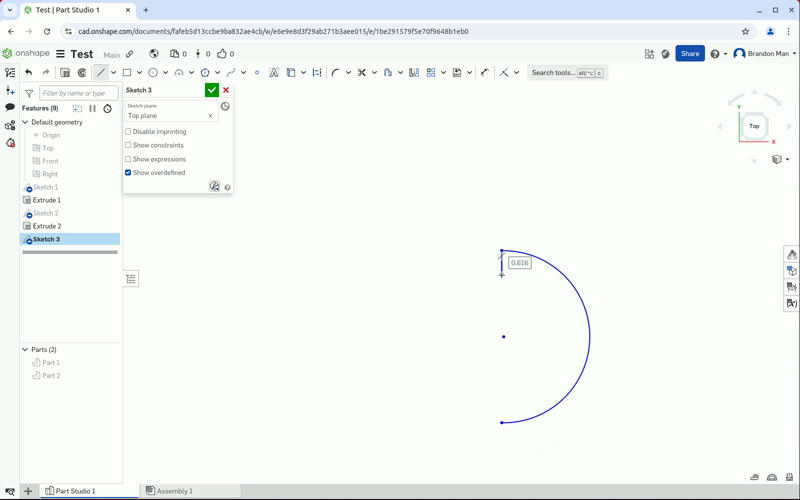
scroll(-6)
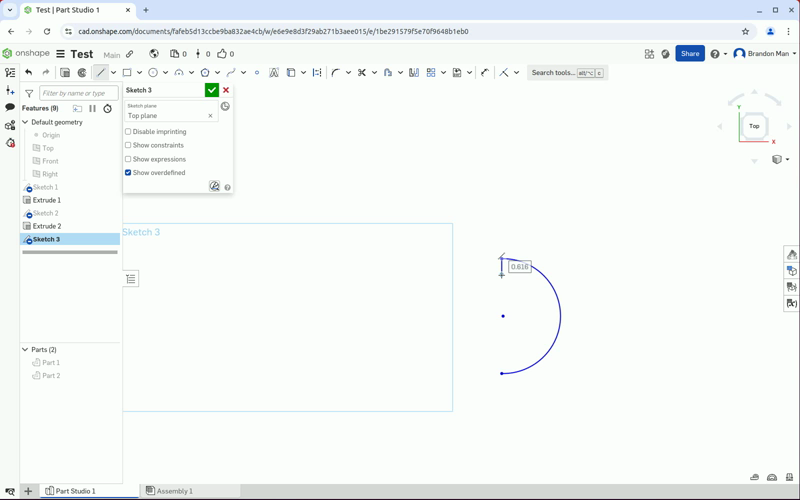
scroll(-6)
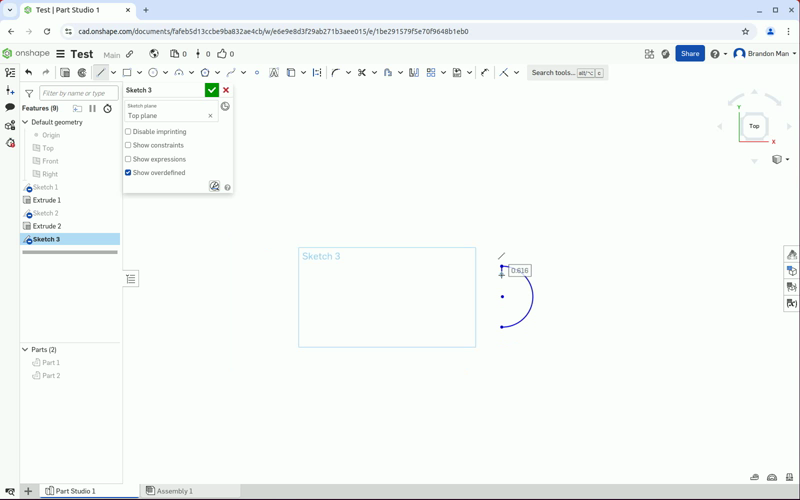
scroll(-6)
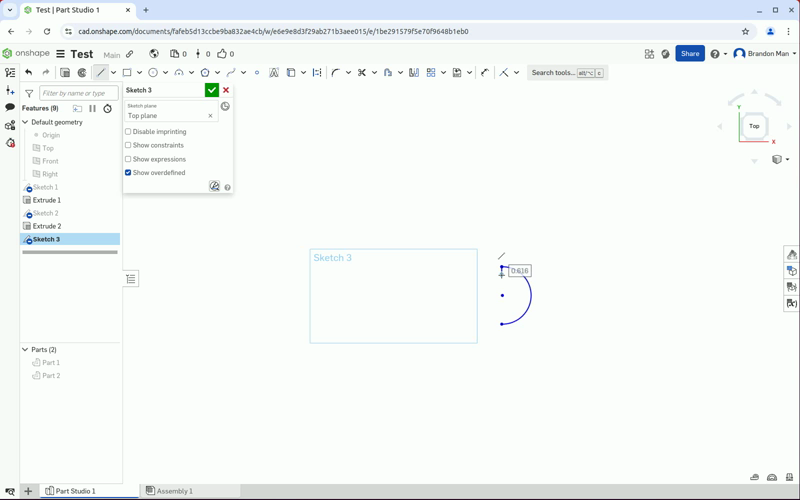
scroll(-6)
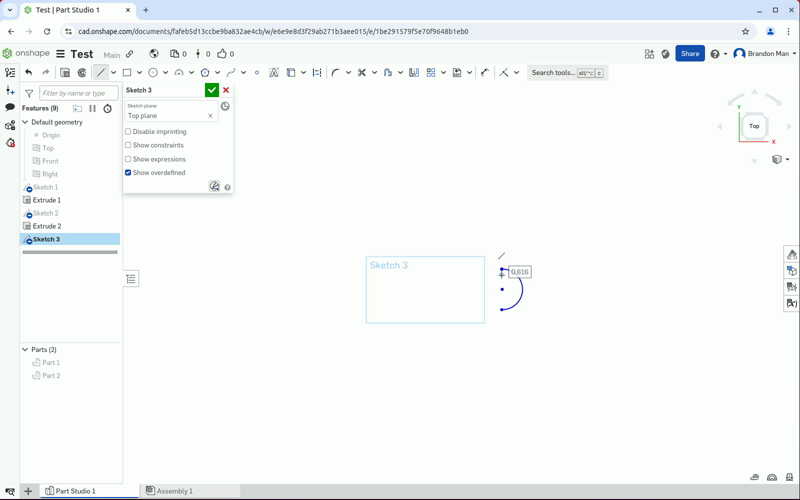
scroll(-6)
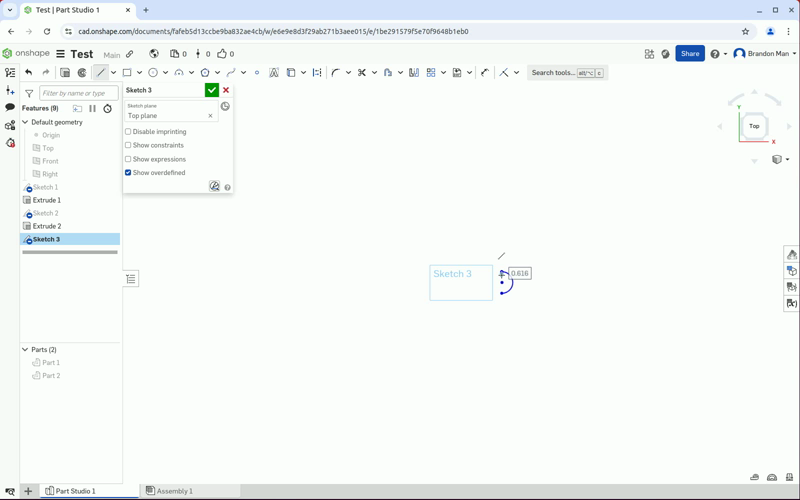
key_up(shift)
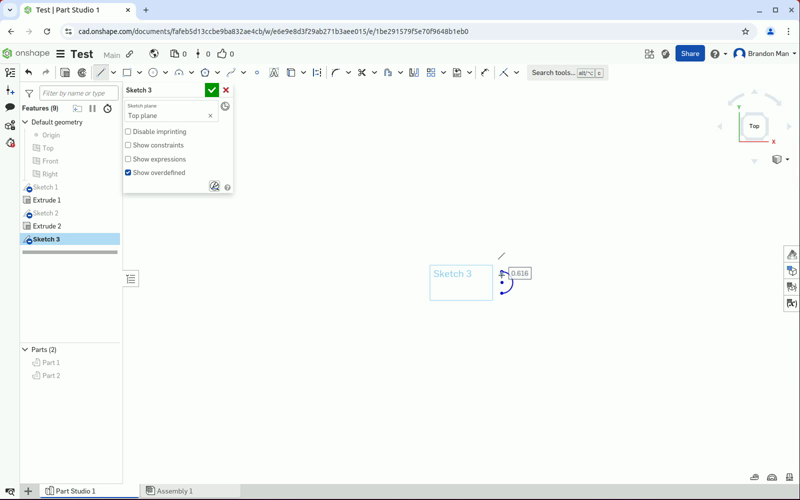
key(esc)
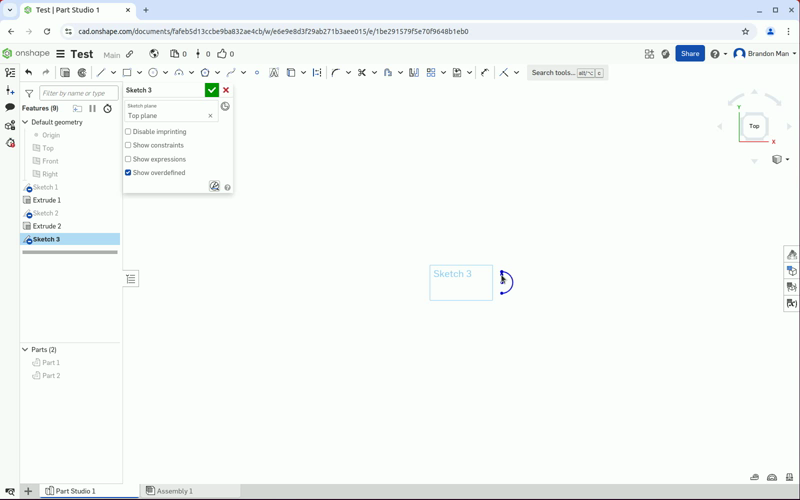
key(a)
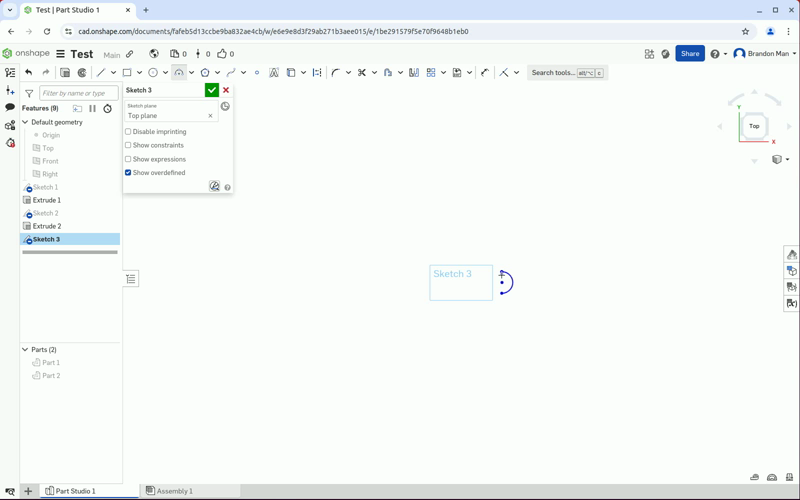
mouse_move(501, 274)
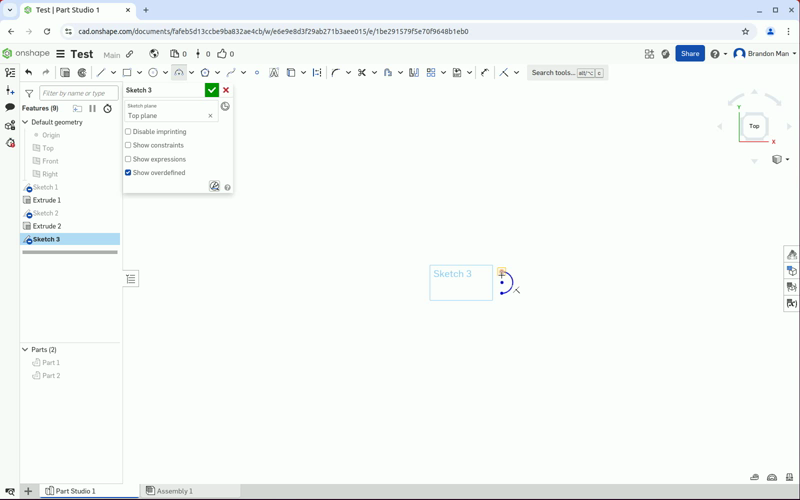
scroll(6)
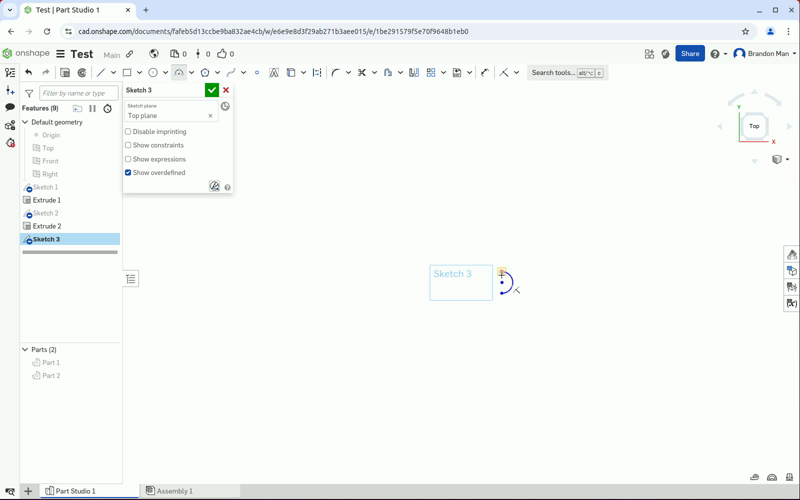
scroll(6)
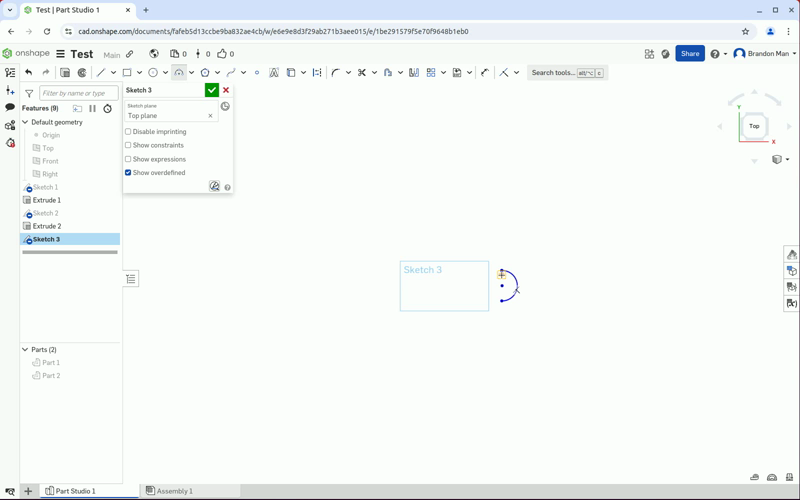
scroll(6)
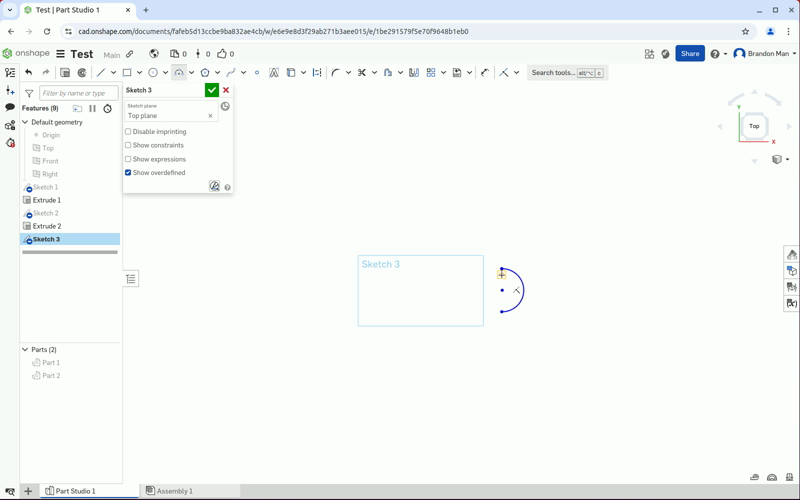
scroll(6)
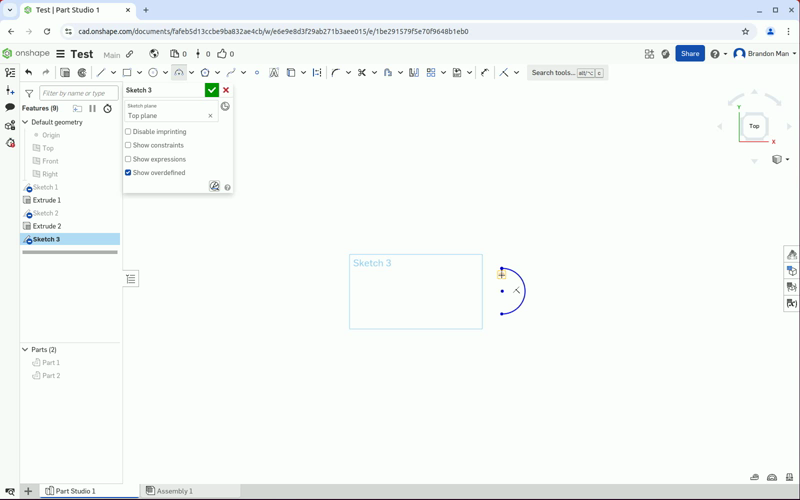
scroll(6)
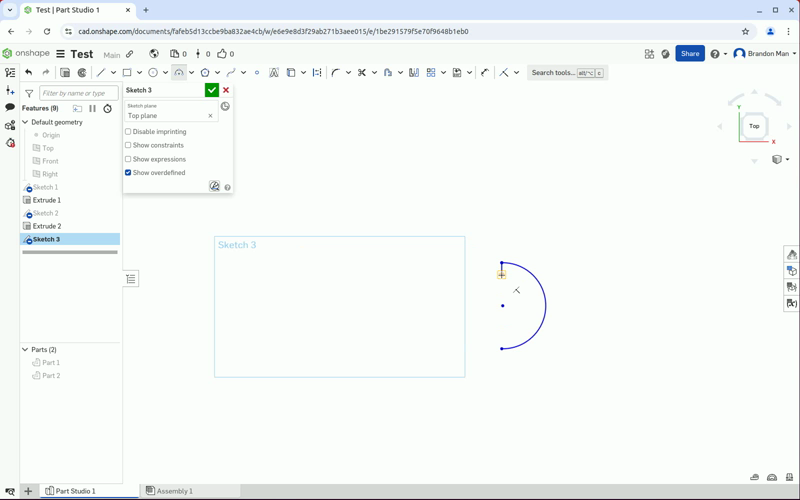
scroll(6)
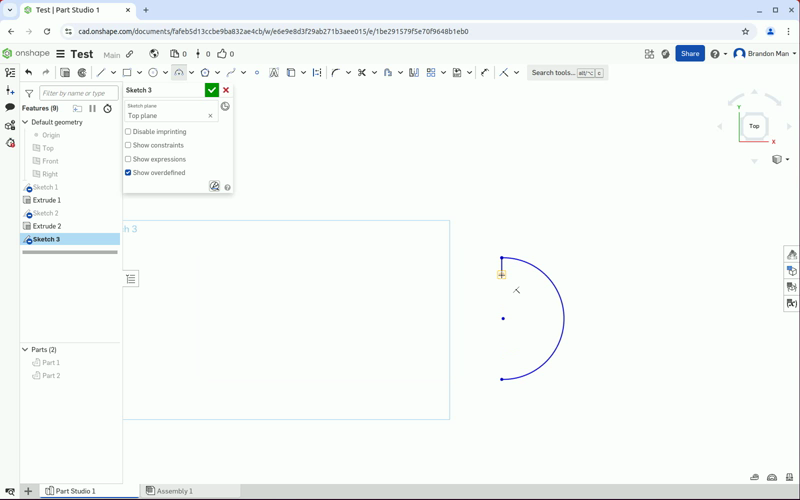
scroll(6)
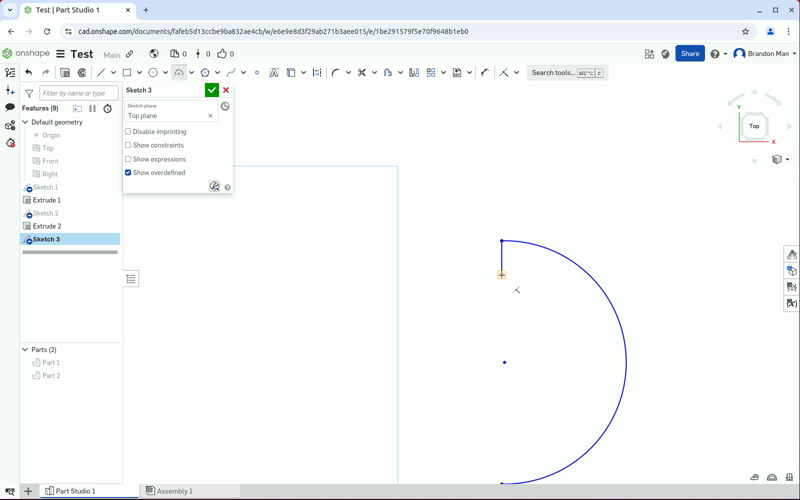
click(501, 274)
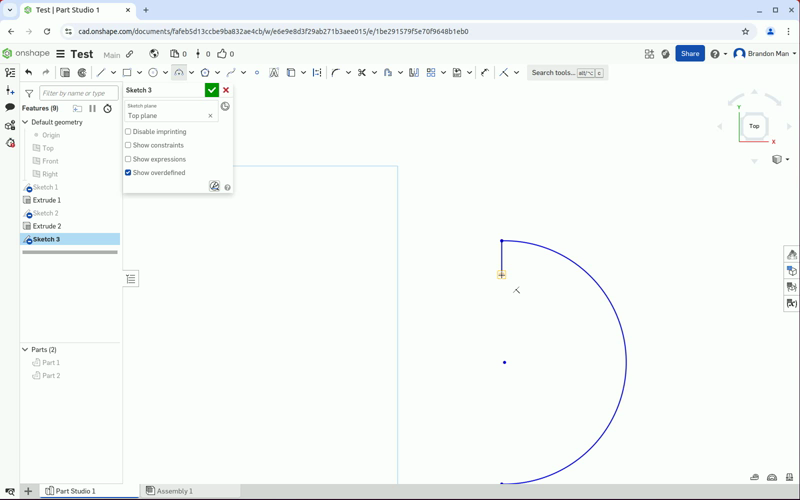
scroll(-6)
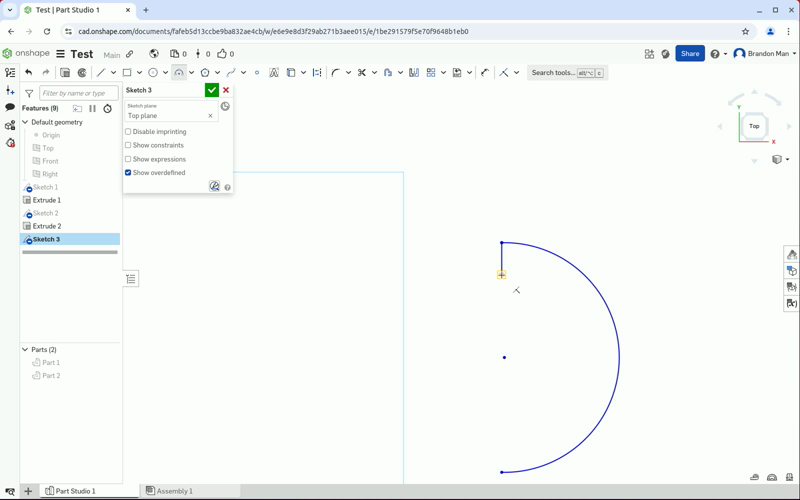
scroll(-6)
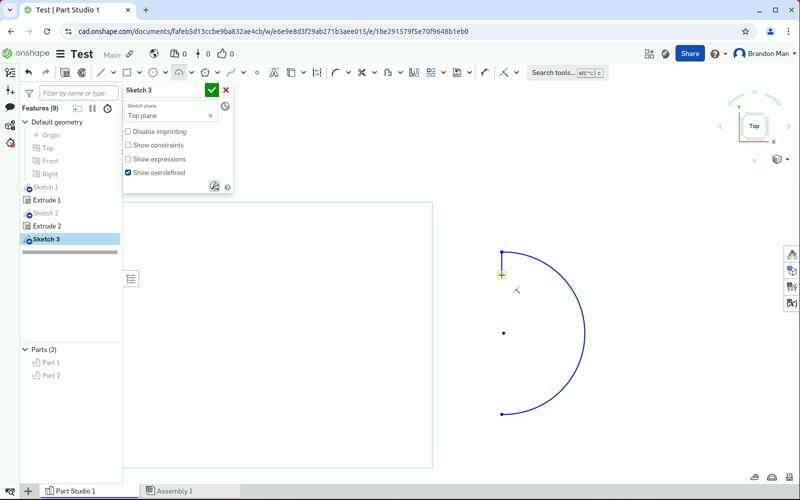
scroll(-6)
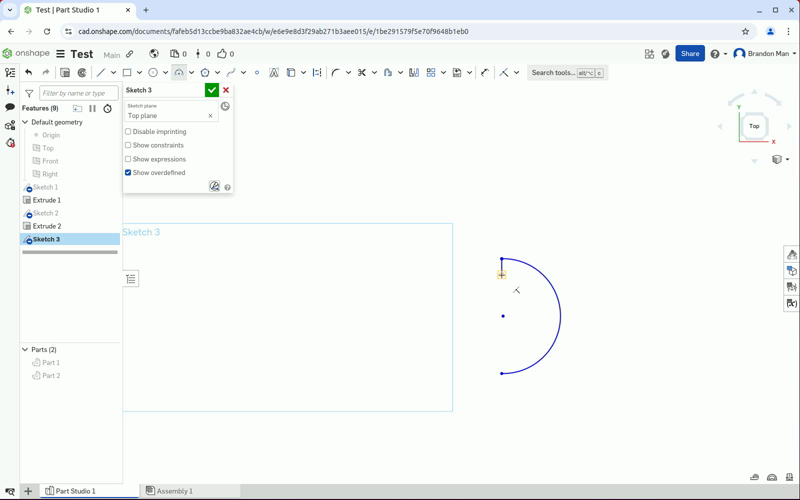
scroll(-6)
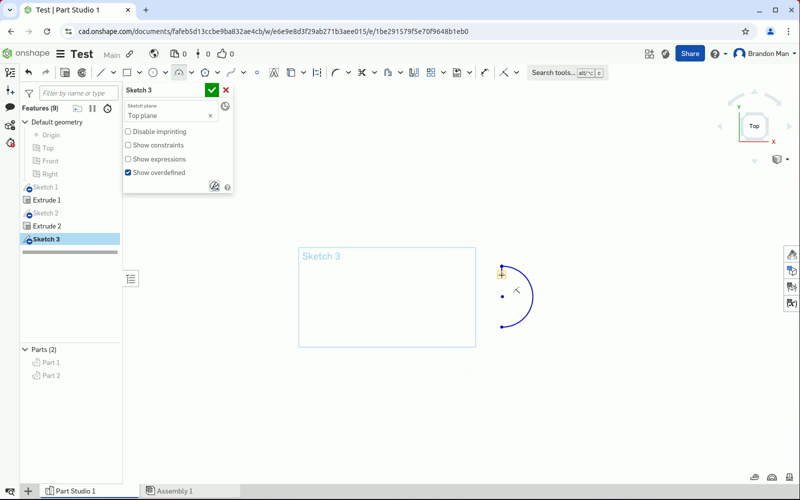
scroll(-6)
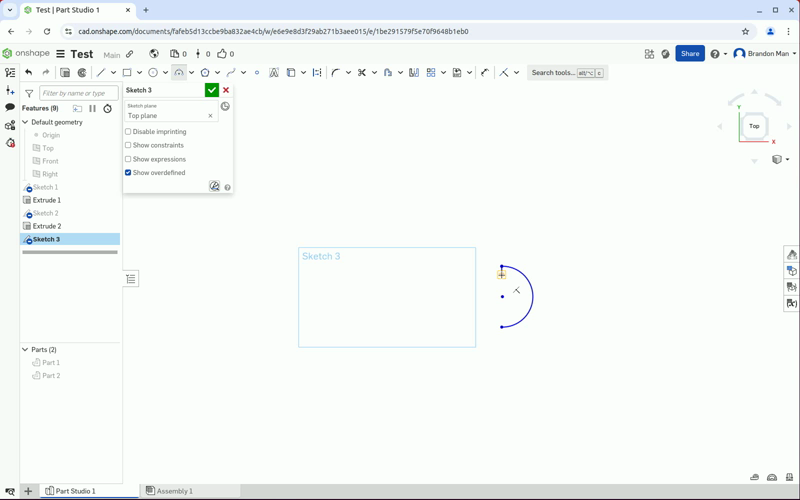
scroll(-6)
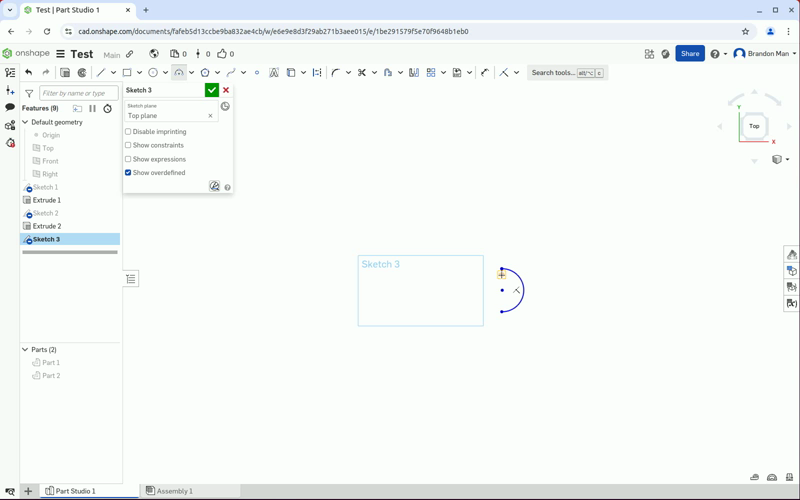
scroll(-6)
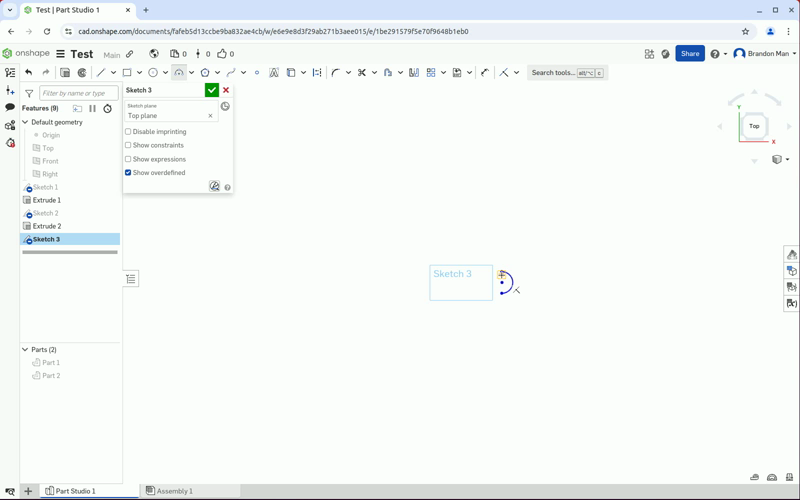
key_down(shift)
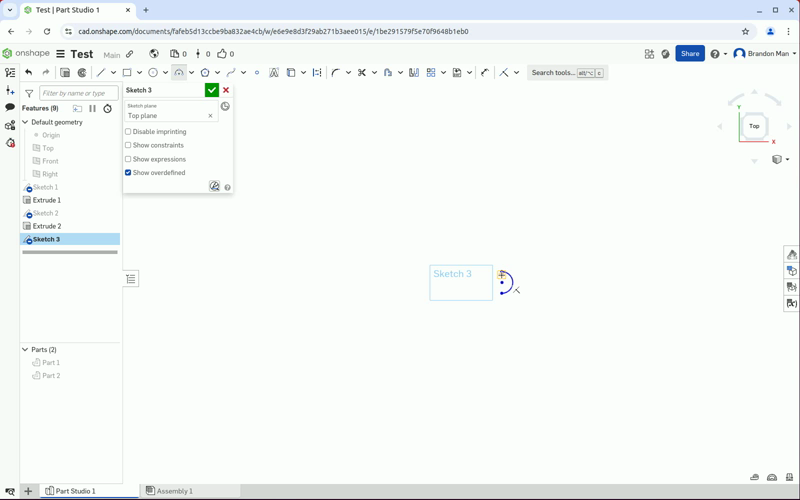
mouse_move(501, 289)
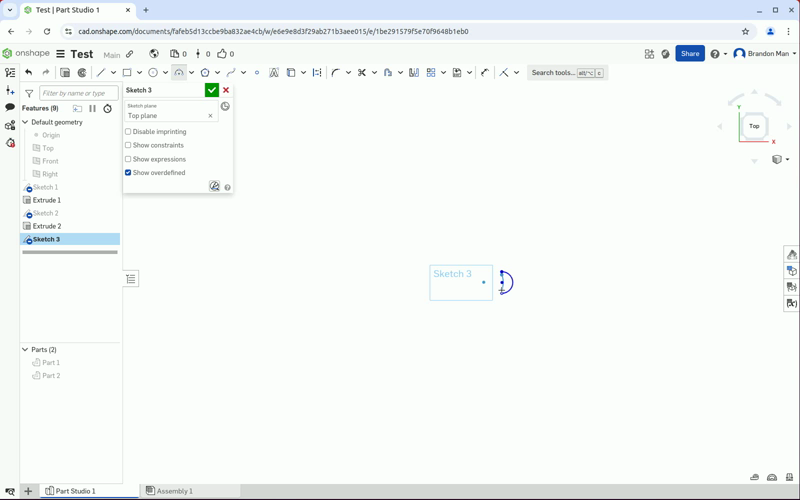
scroll(6)
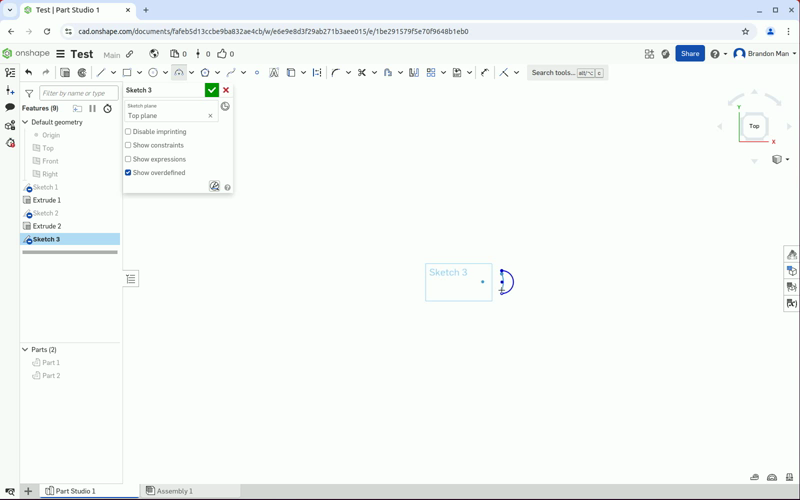
scroll(6)
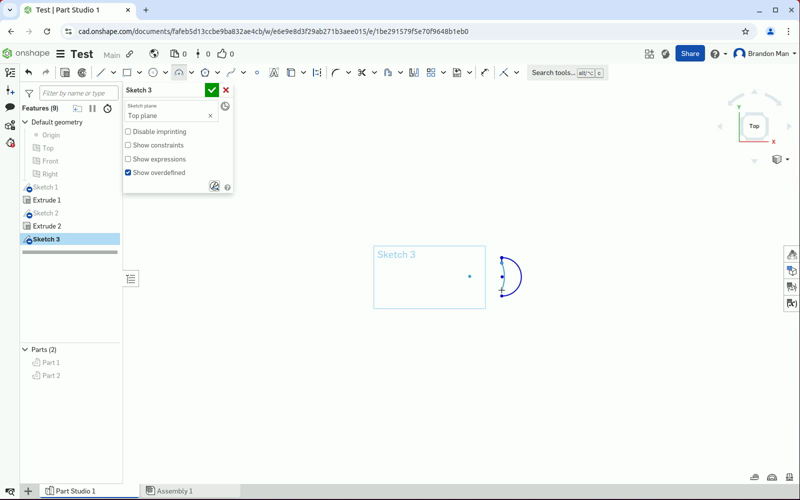
scroll(6)
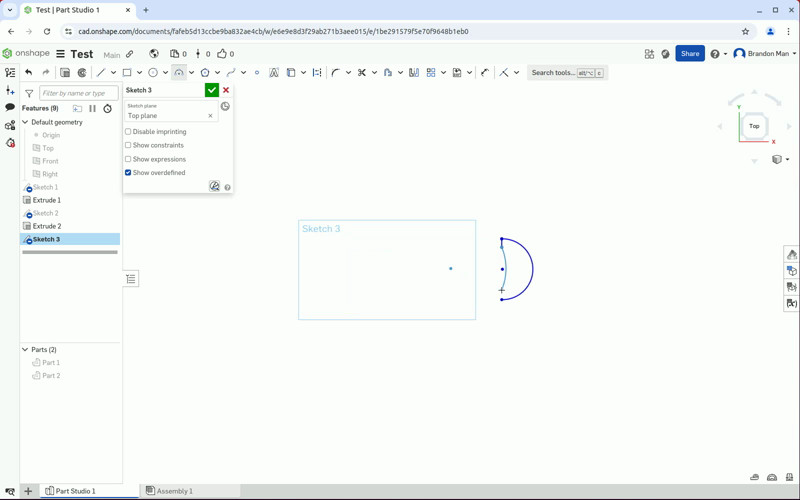
scroll(6)
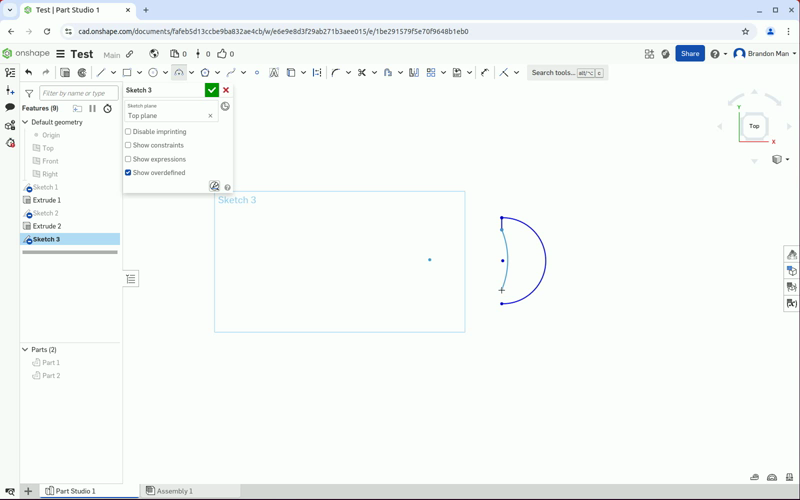
scroll(6)
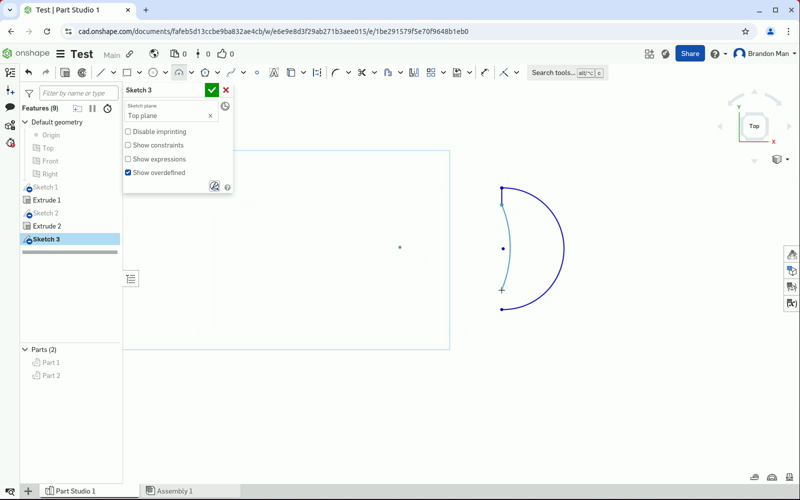
scroll(6)
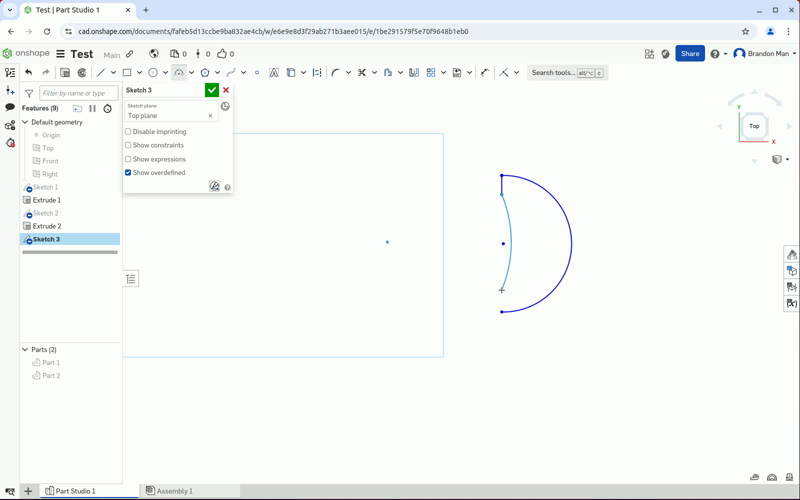
scroll(6)
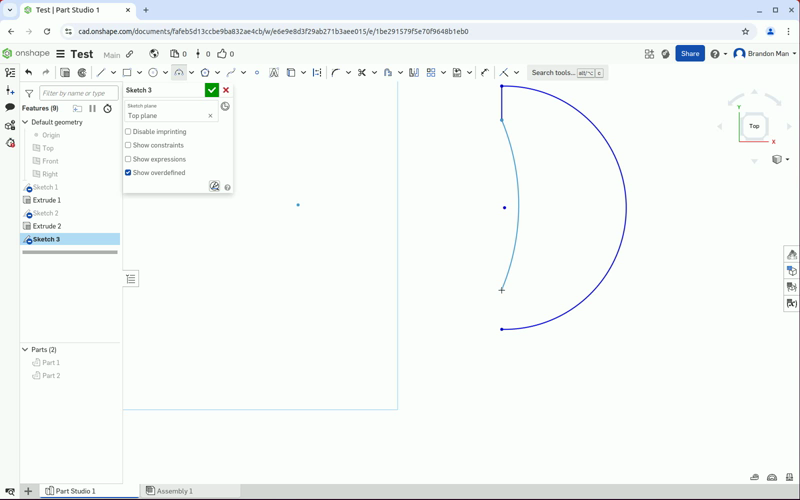
click(501, 289)
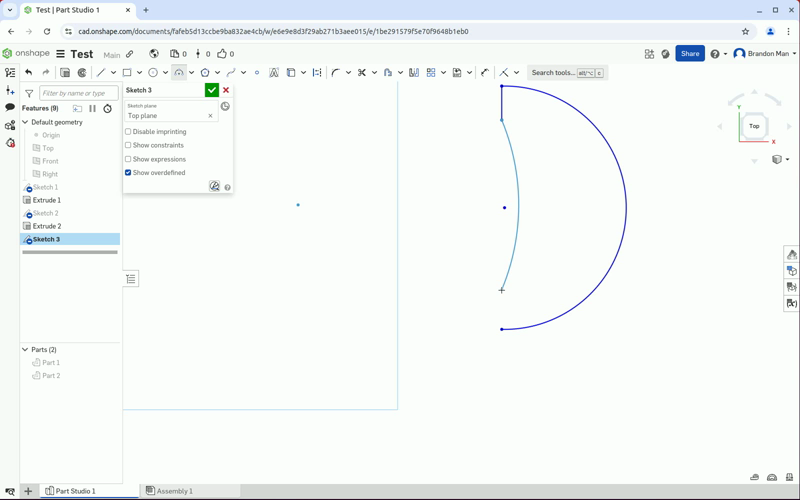
scroll(-6)
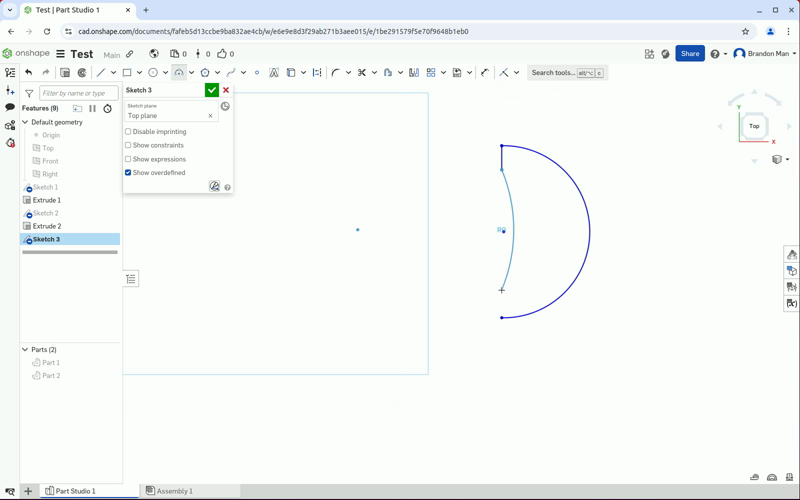
scroll(-6)
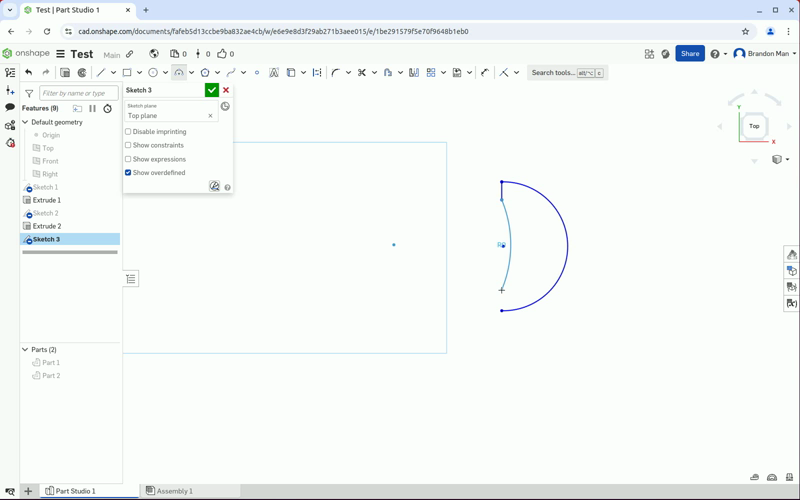
scroll(-6)
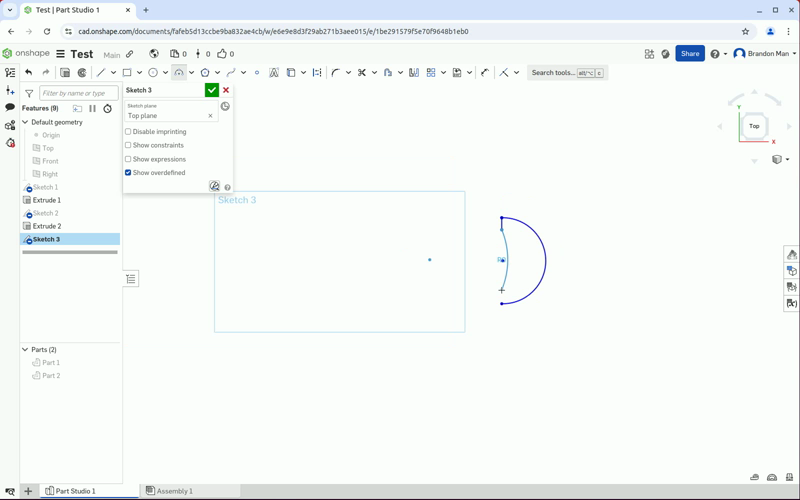
scroll(-6)
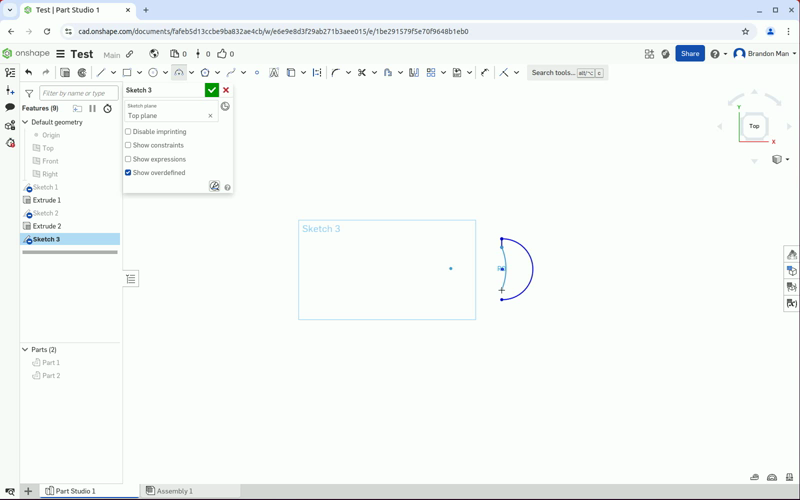
scroll(-6)
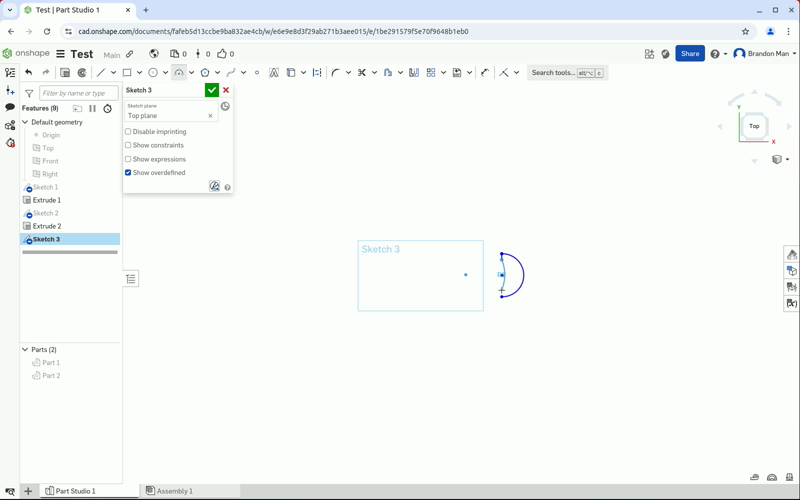
scroll(-6)
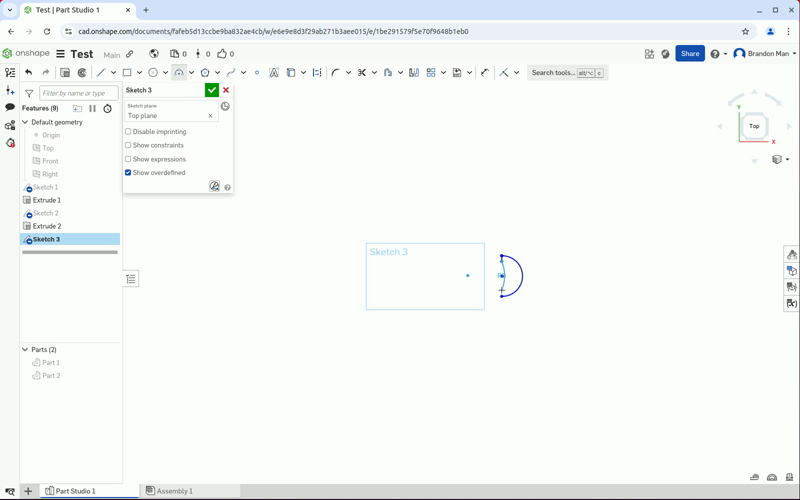
scroll(-6)
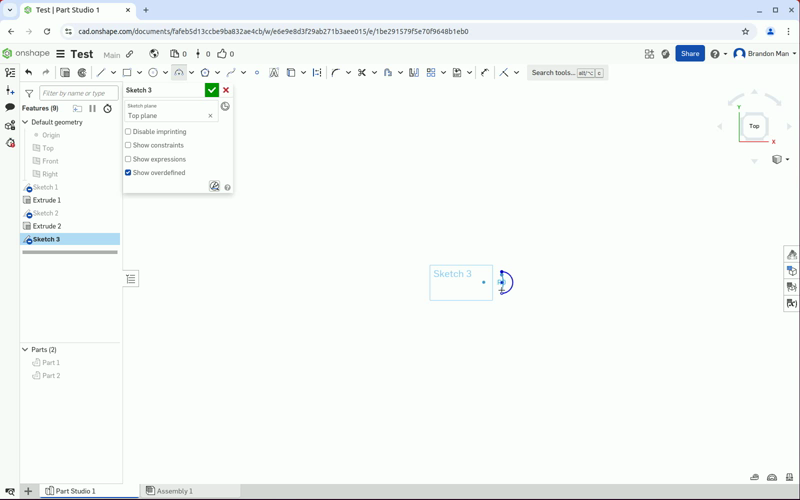
mouse_move(509, 282)
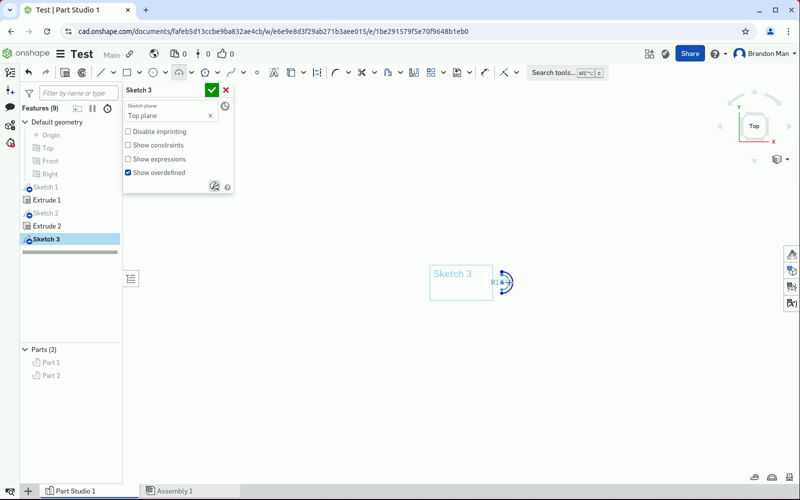
scroll(6)
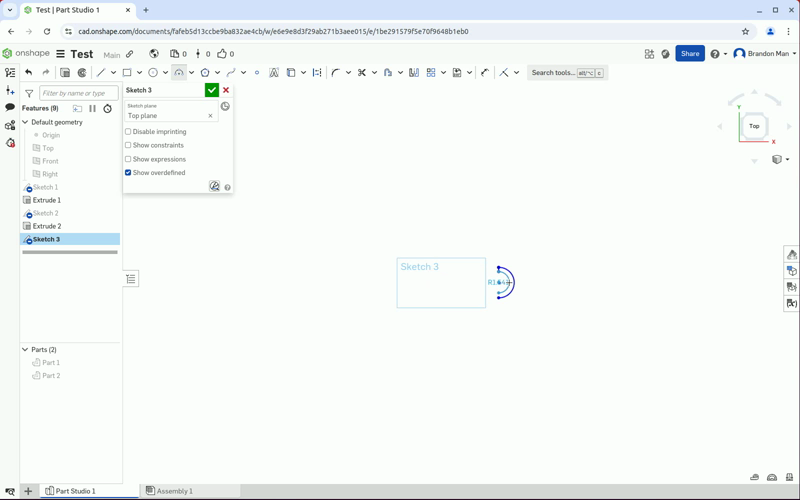
scroll(6)
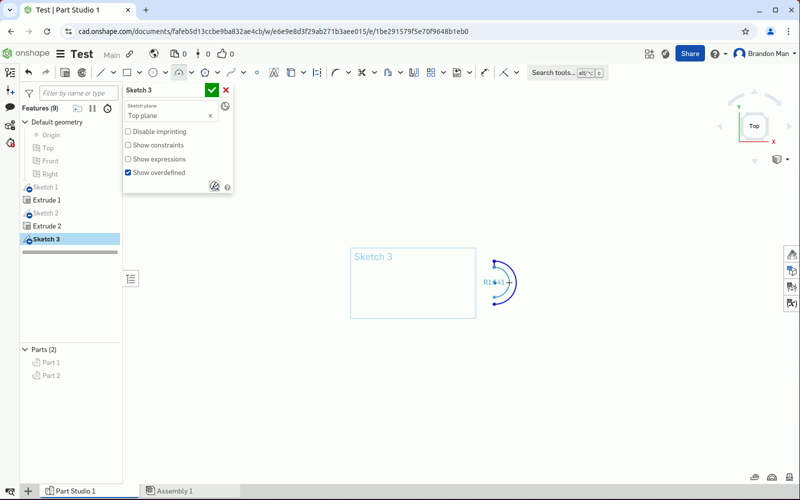
scroll(6)
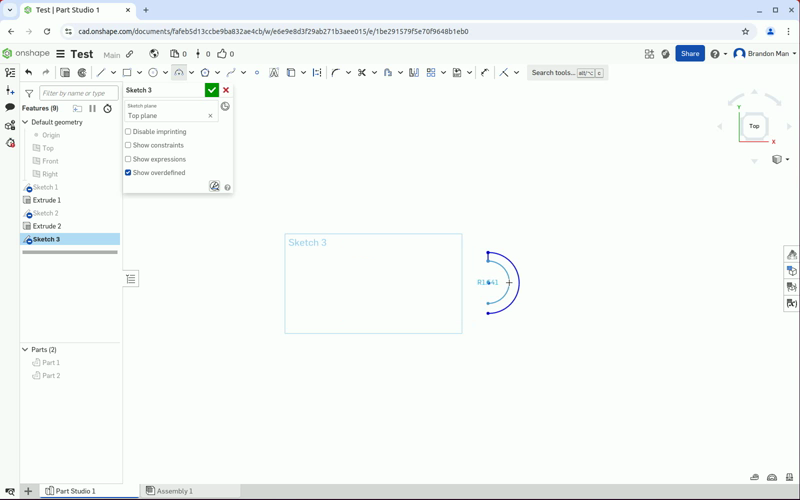
scroll(6)
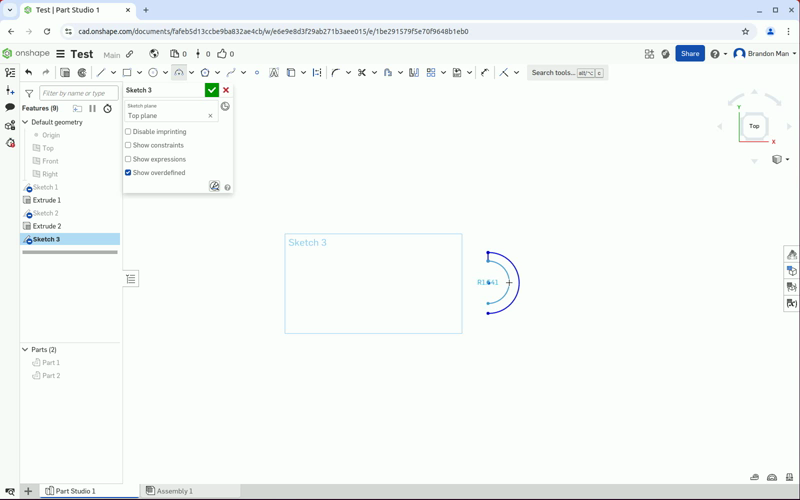
scroll(6)
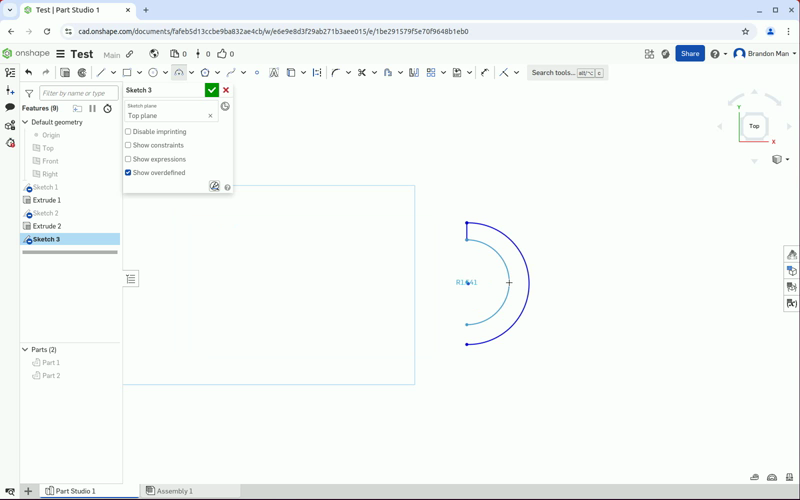
scroll(6)
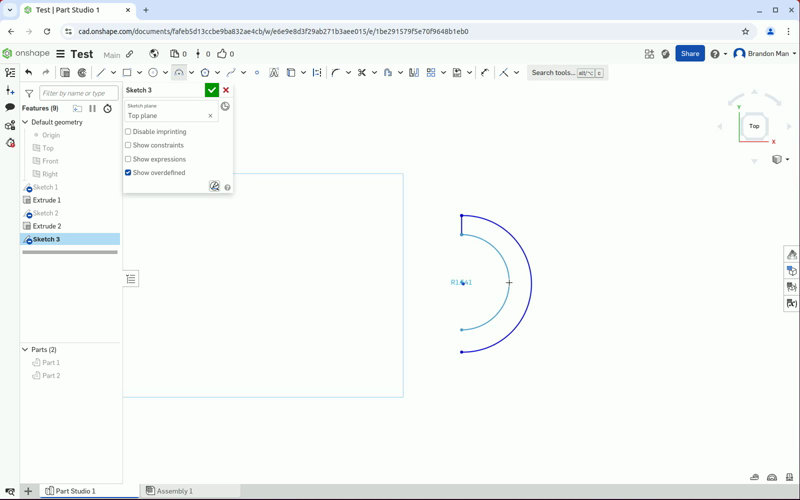
scroll(6)
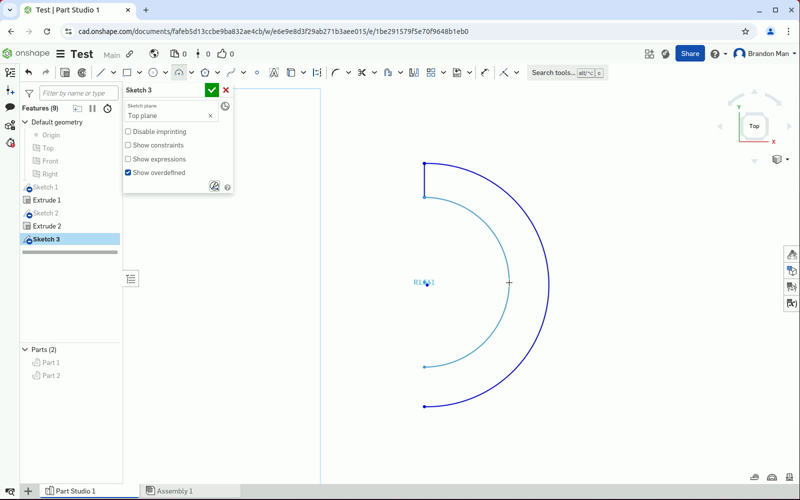
click(509, 282)
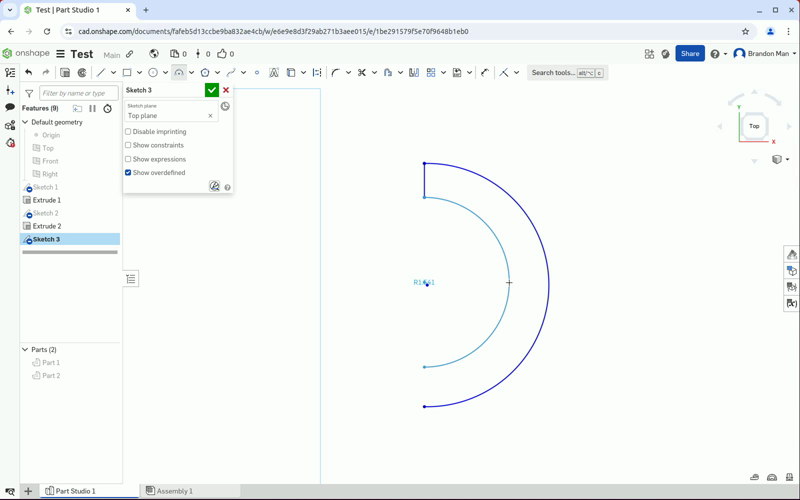
scroll(-6)
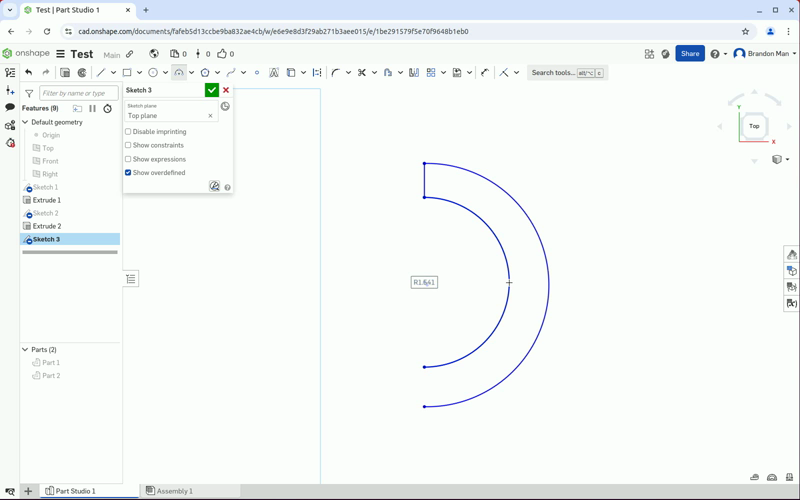
scroll(-6)
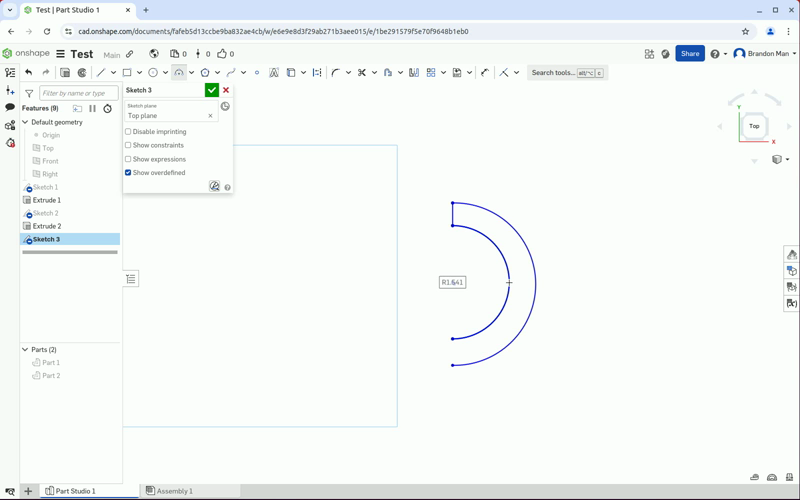
scroll(-6)
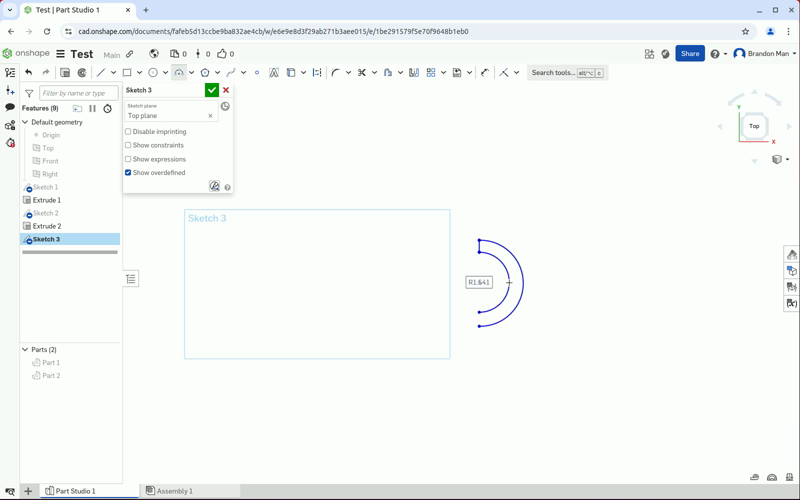
scroll(-6)
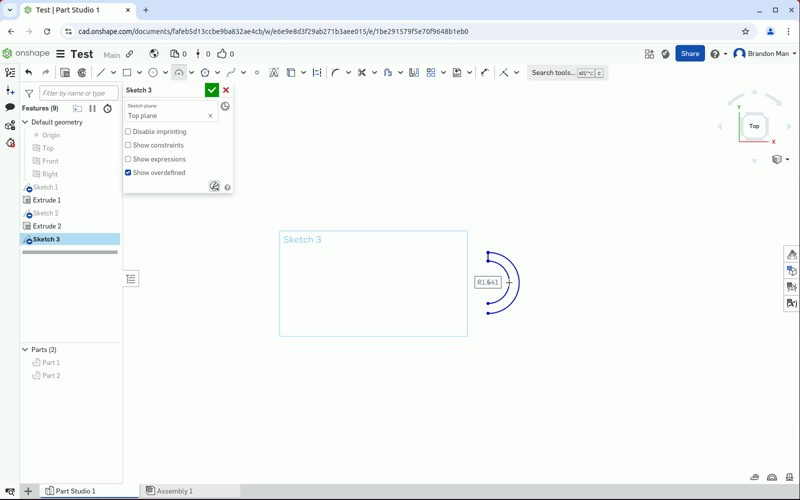
scroll(-6)
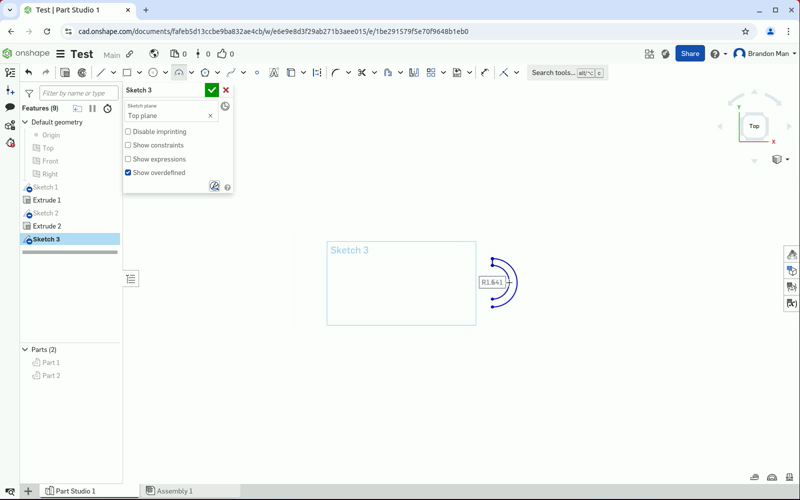
scroll(-6)
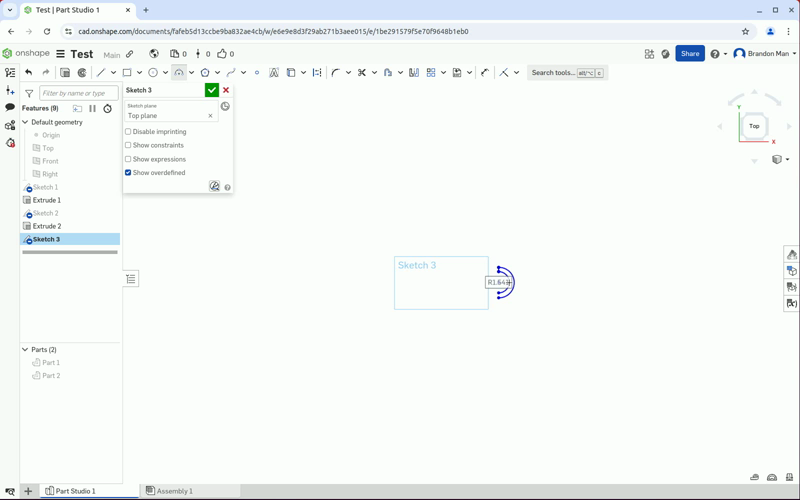
scroll(-6)
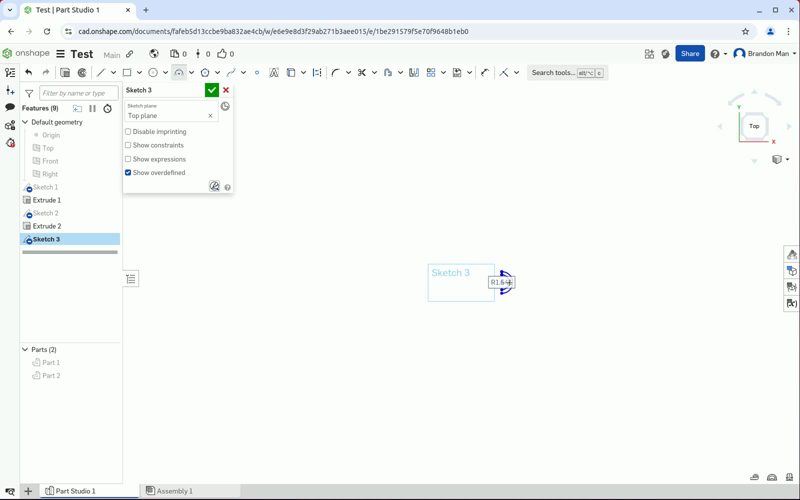
key_up(shift)
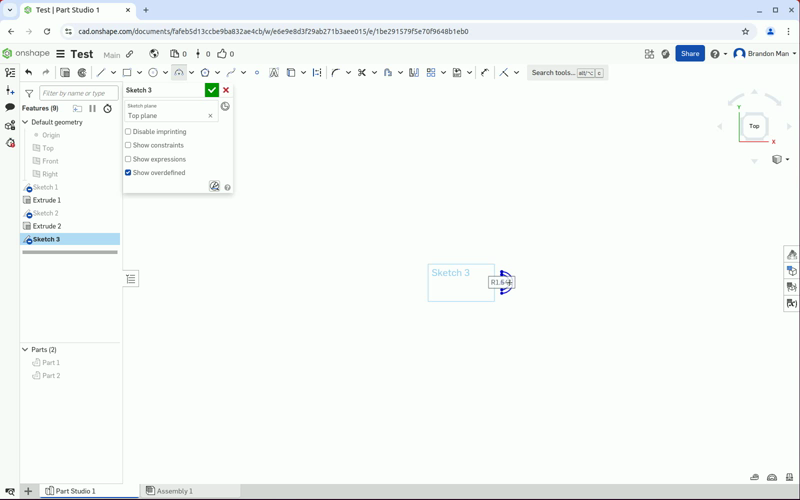
key(esc)
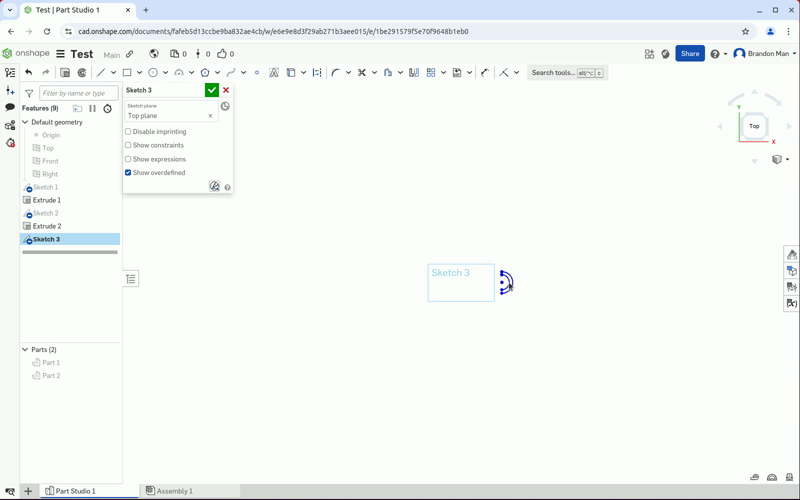
key(l)
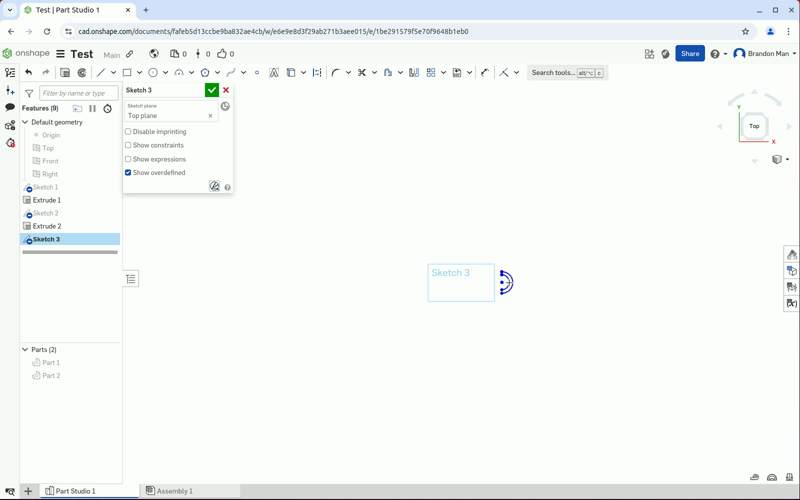
mouse_move(501, 289)
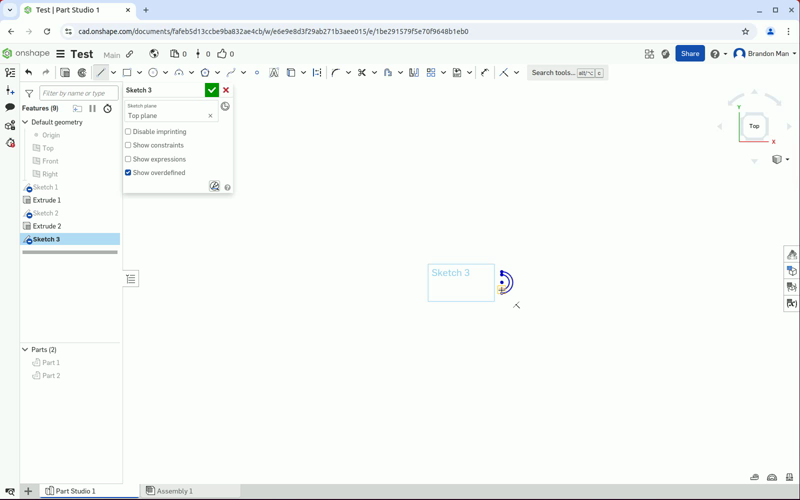
scroll(6)
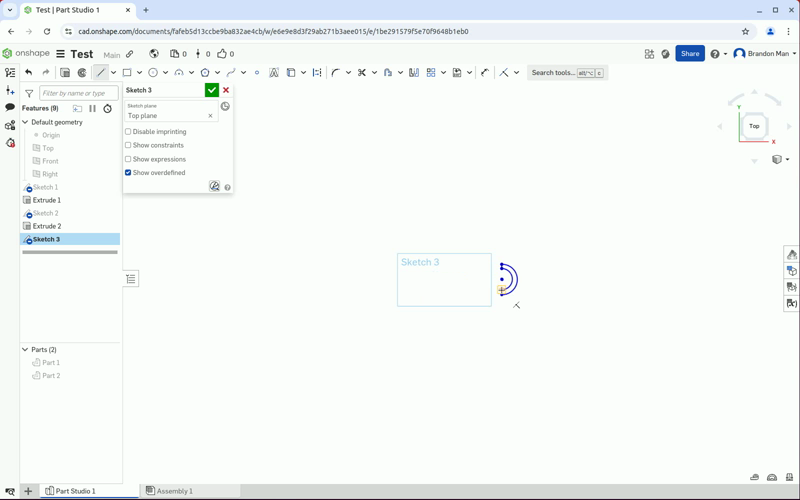
scroll(6)
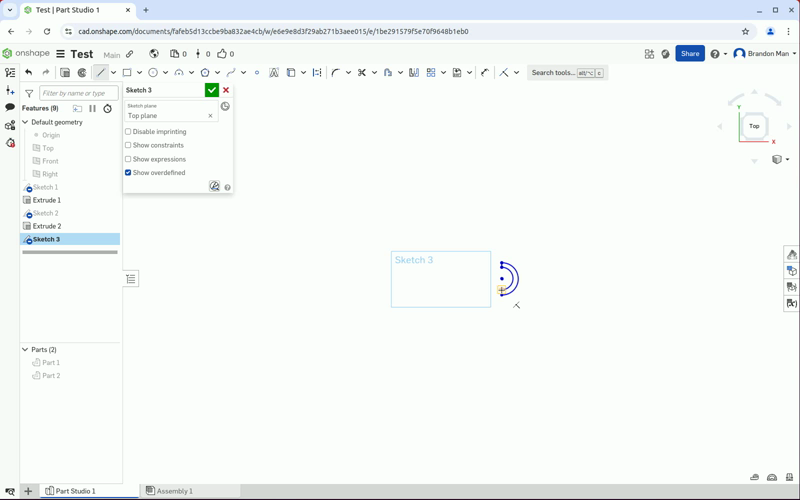
scroll(6)
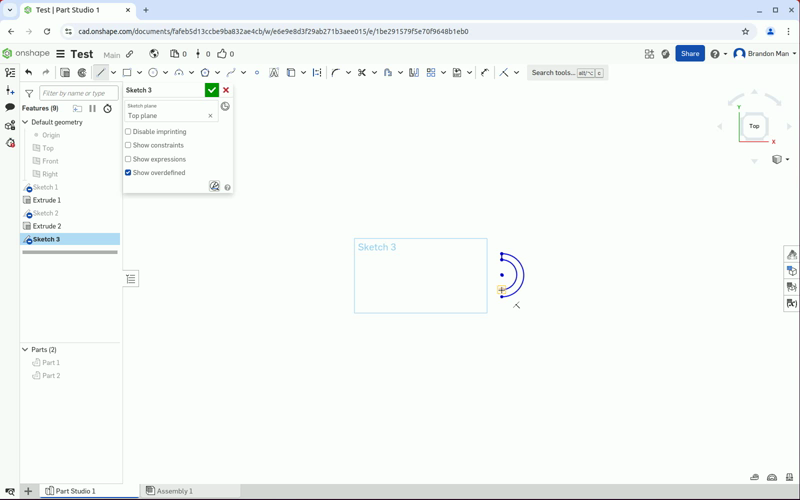
scroll(6)
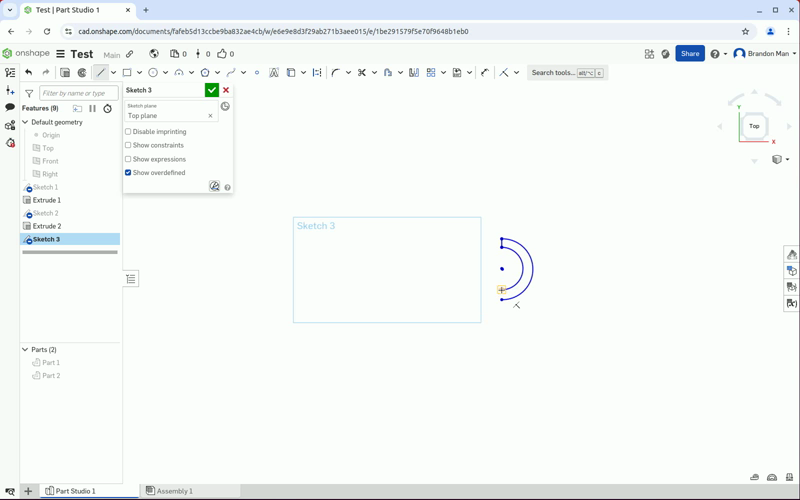
scroll(6)
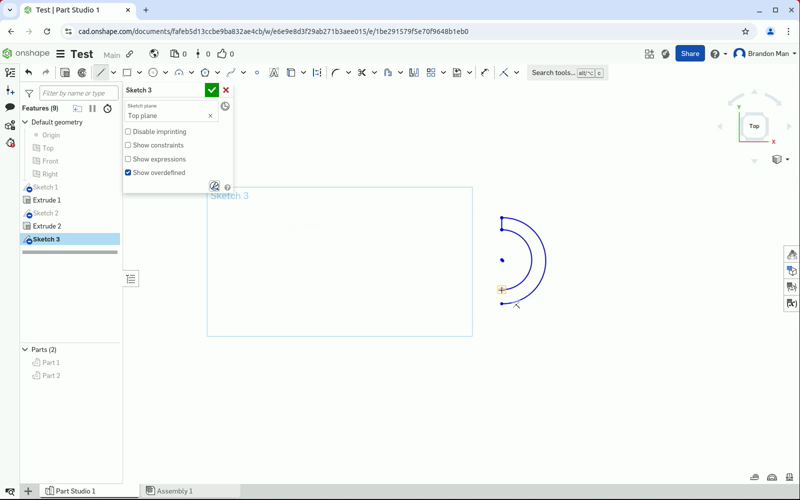
scroll(6)
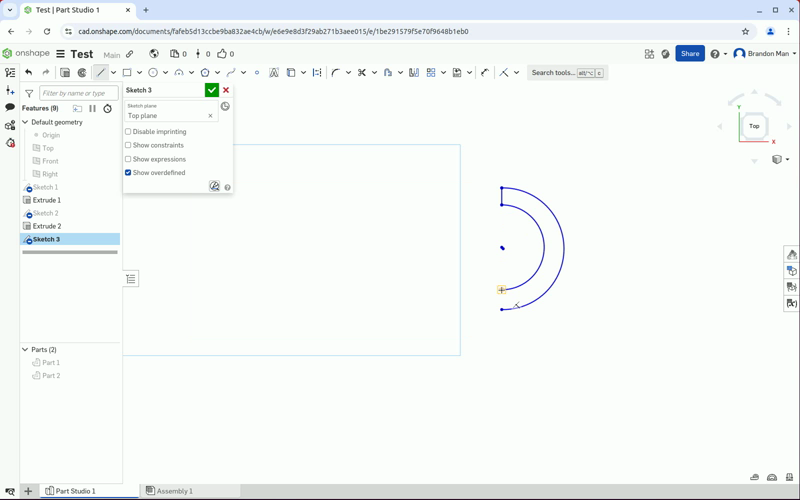
scroll(6)
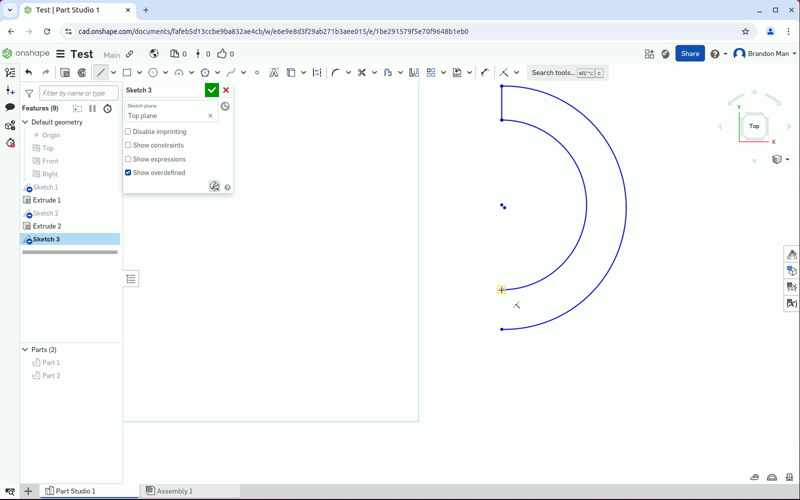
click(501, 289)
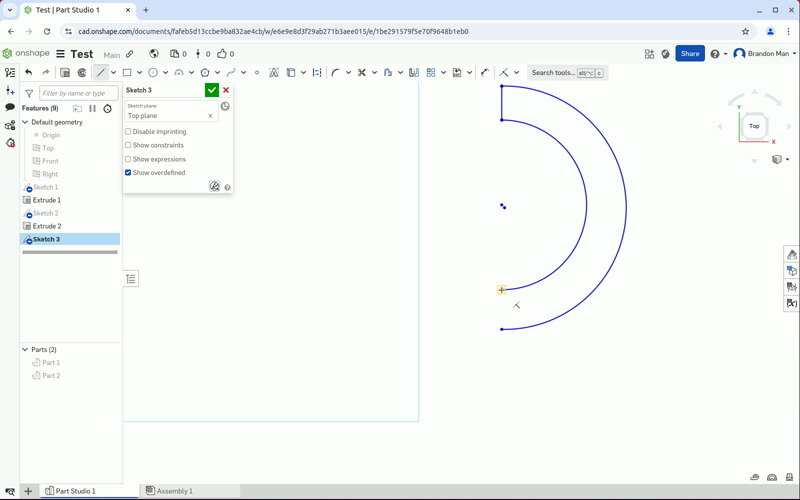
scroll(-6)
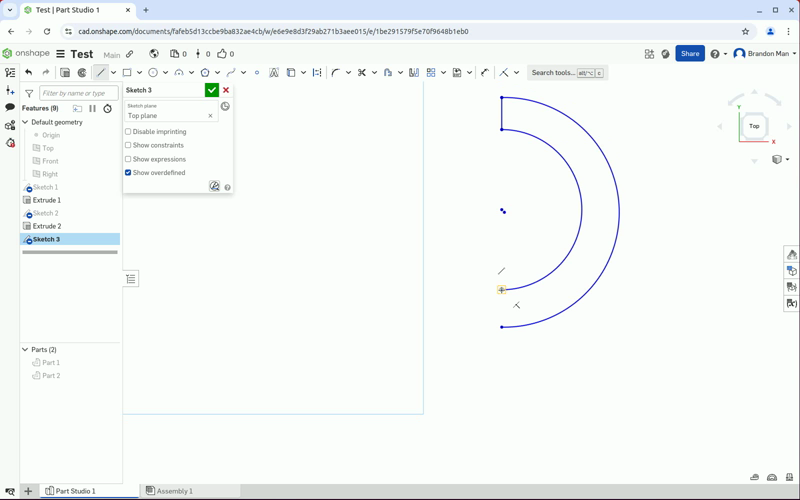
scroll(-6)
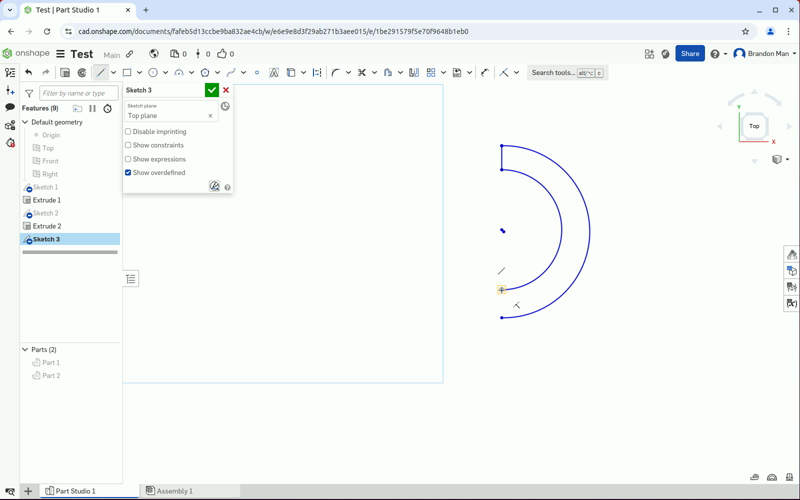
scroll(-6)
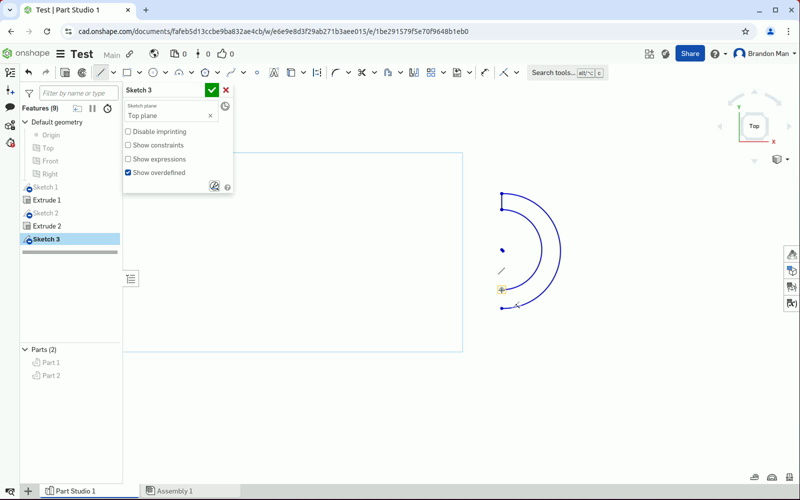
scroll(-6)
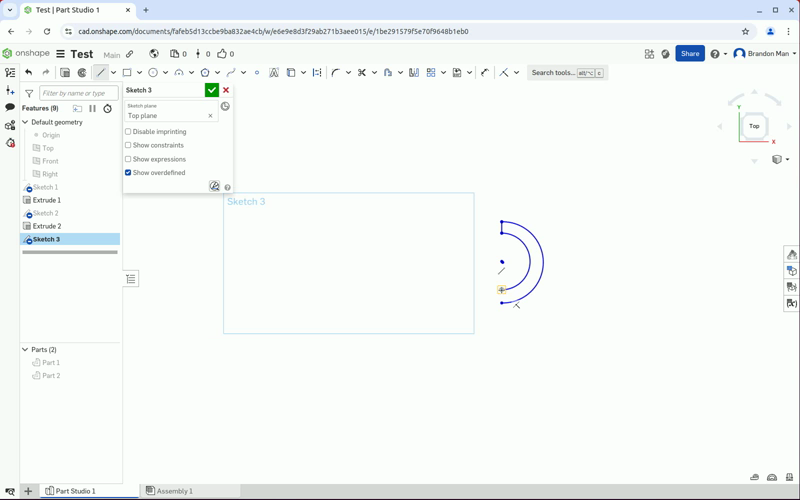
scroll(-6)
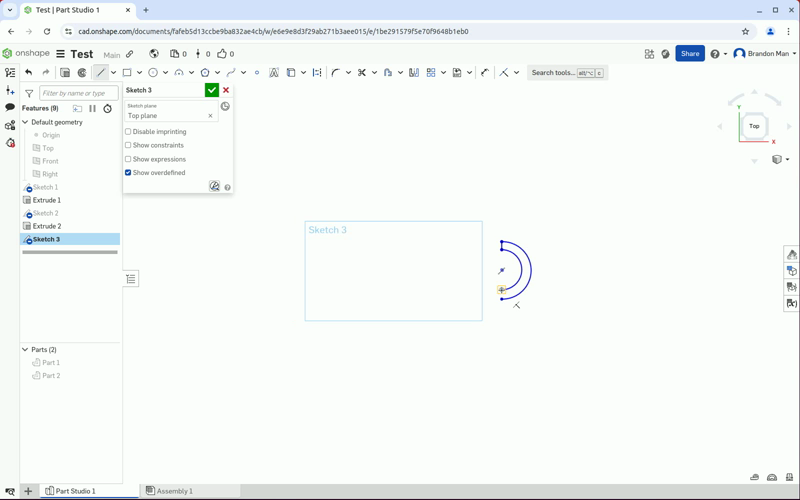
scroll(-6)
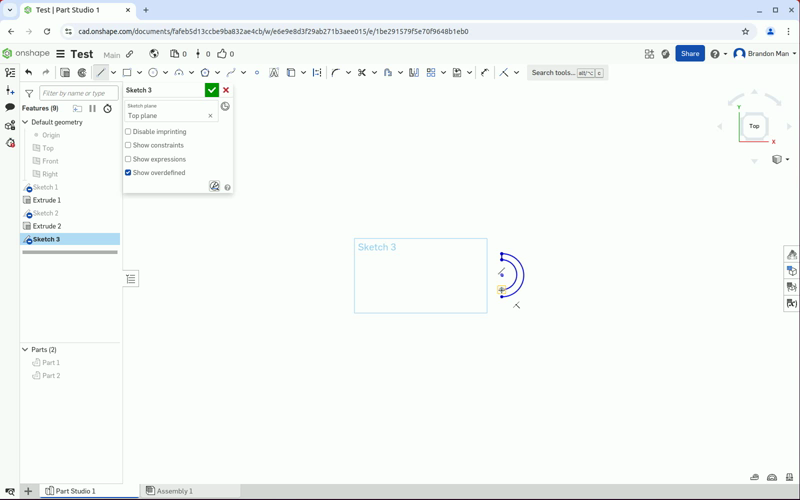
scroll(-6)
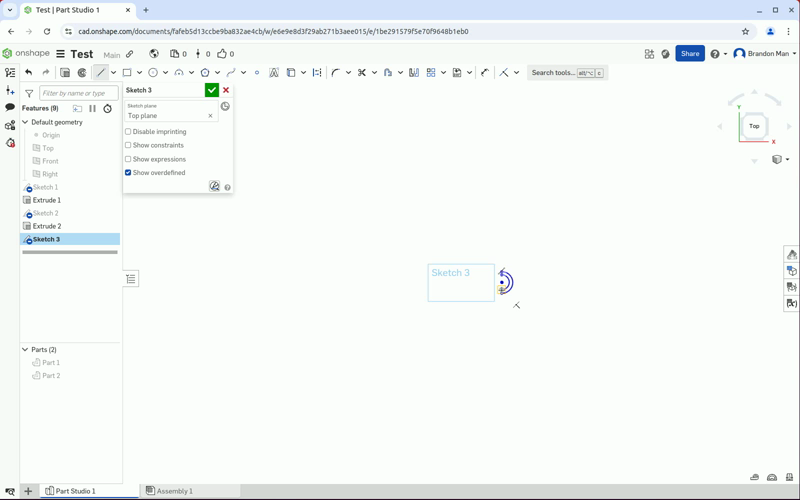
mouse_move(531, 289)
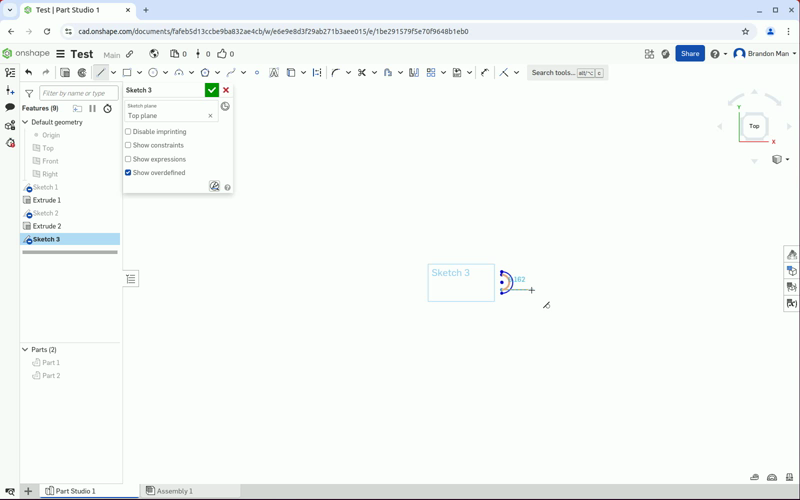
key_down(shift)
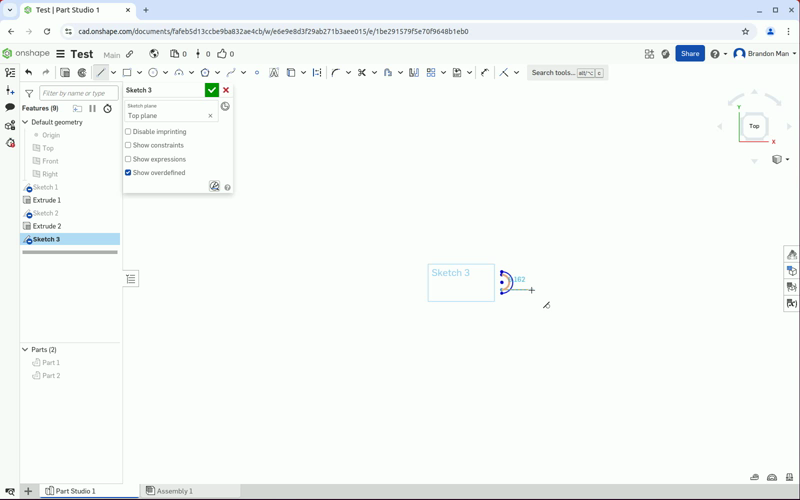
mouse_move(501, 293)
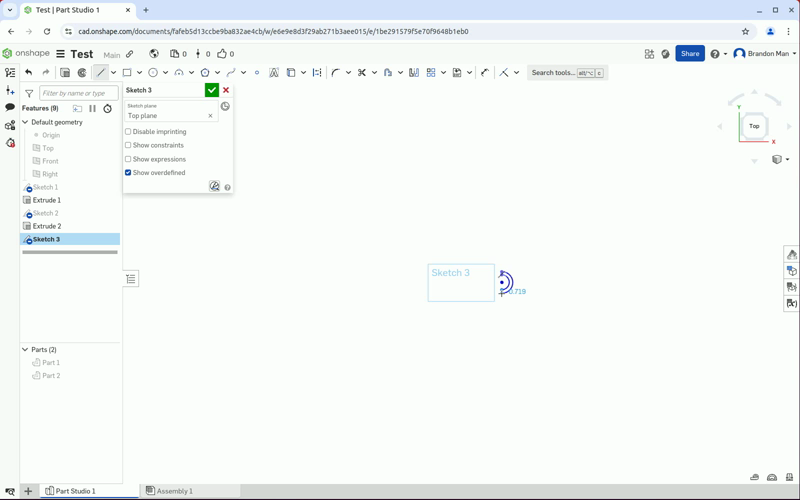
scroll(6)
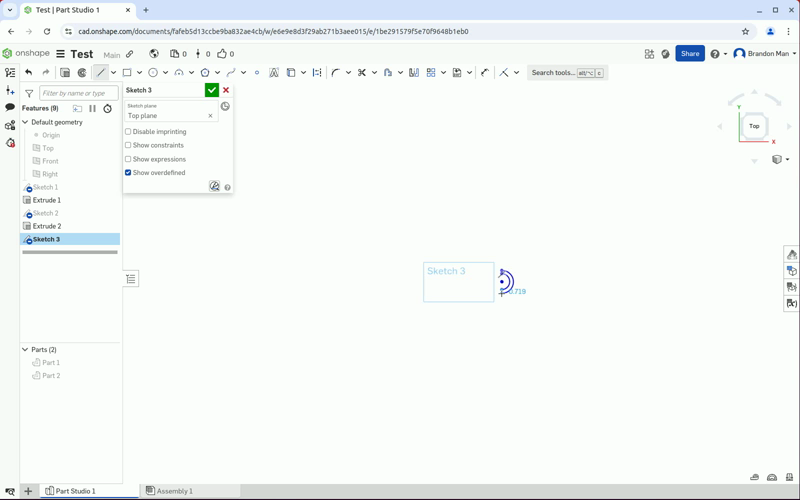
scroll(6)
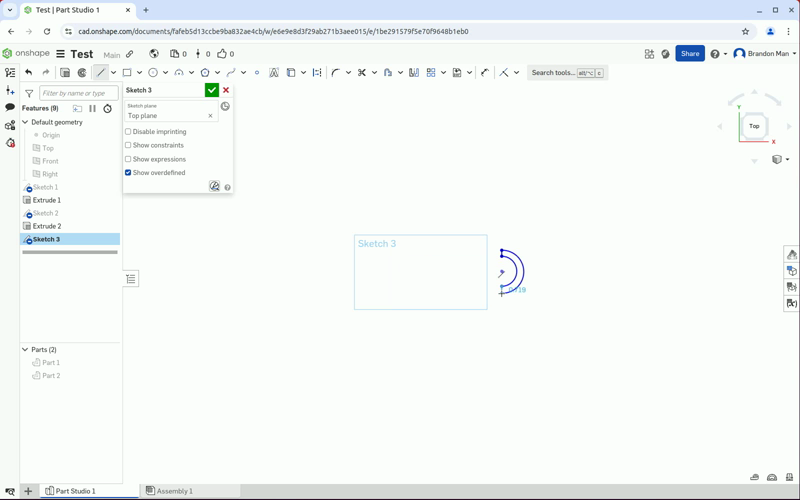
scroll(6)
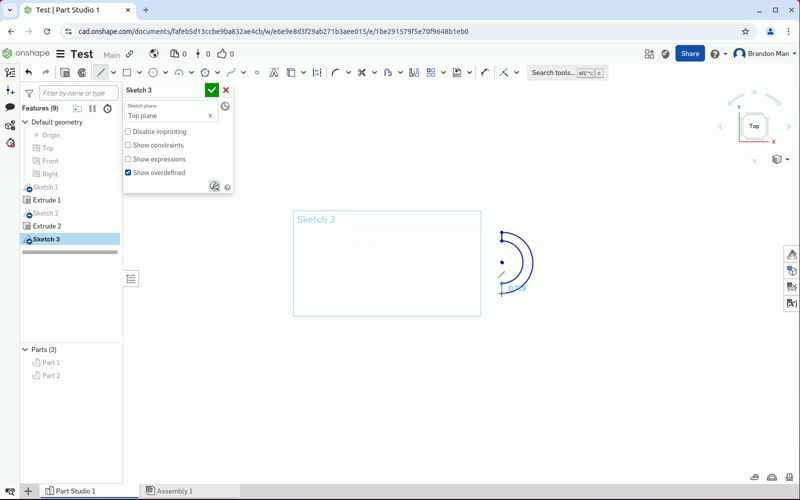
scroll(6)
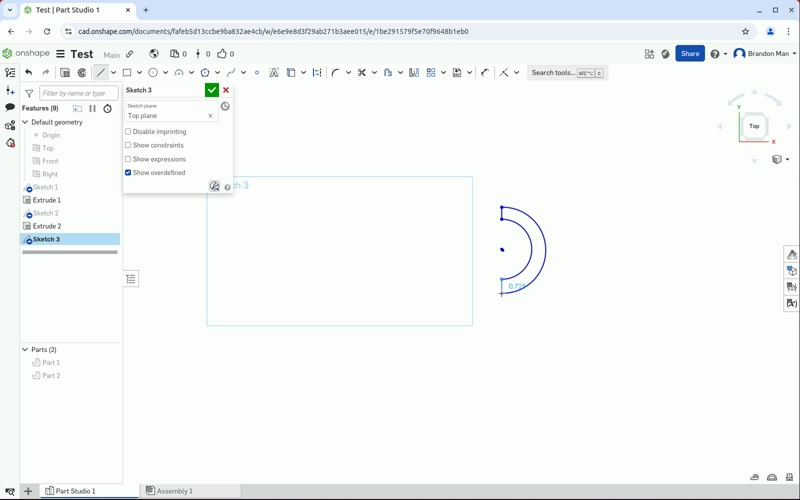
scroll(6)
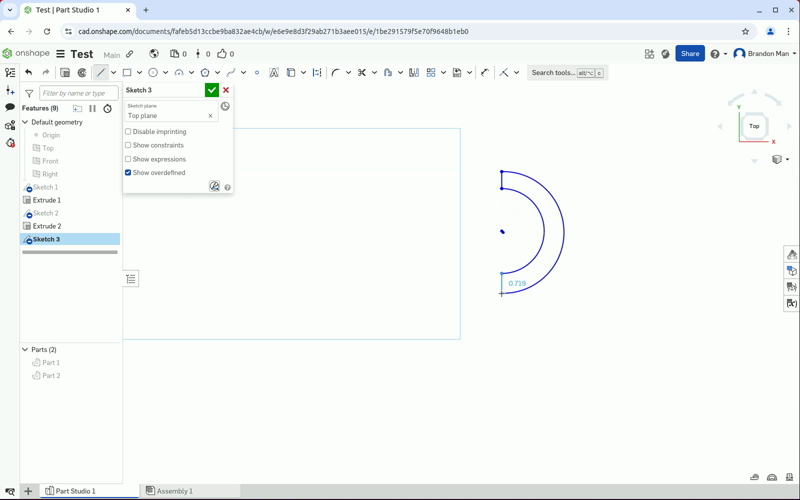
scroll(6)
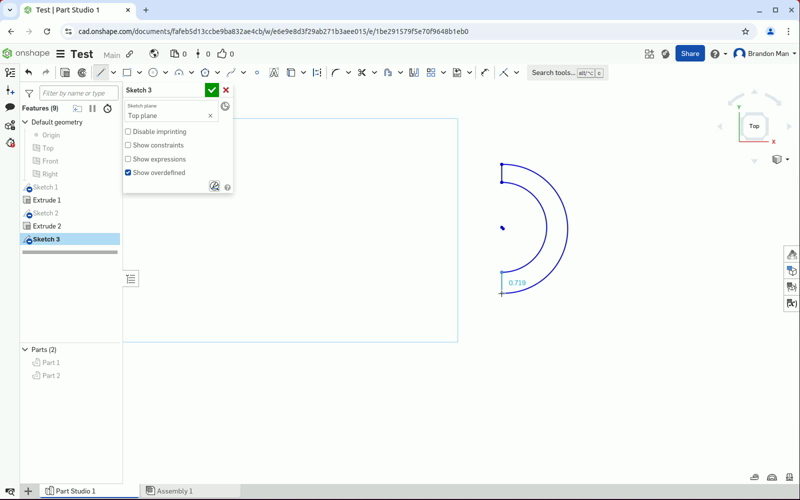
scroll(6)
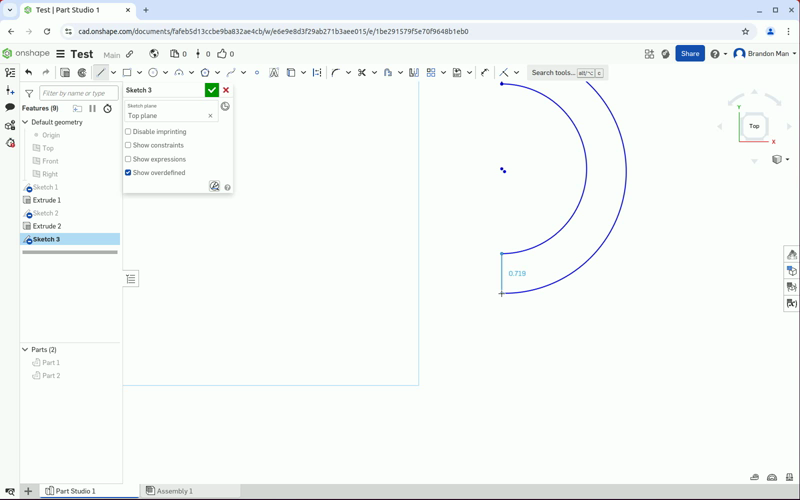
key_up(shift)
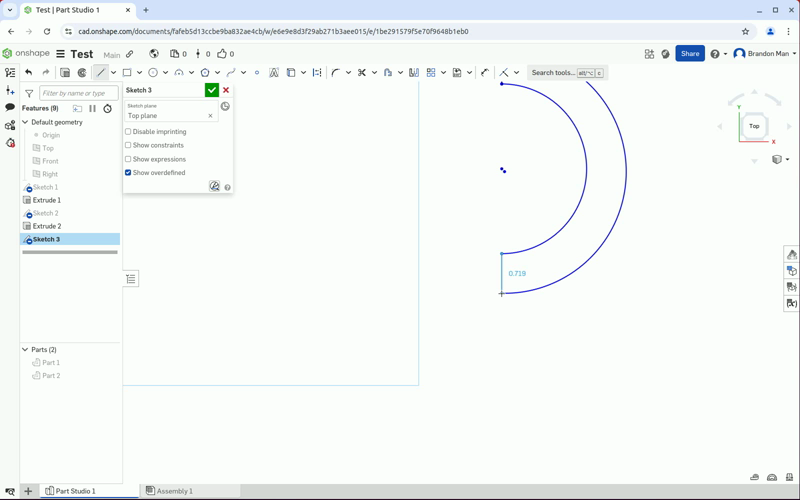
click(501, 293)
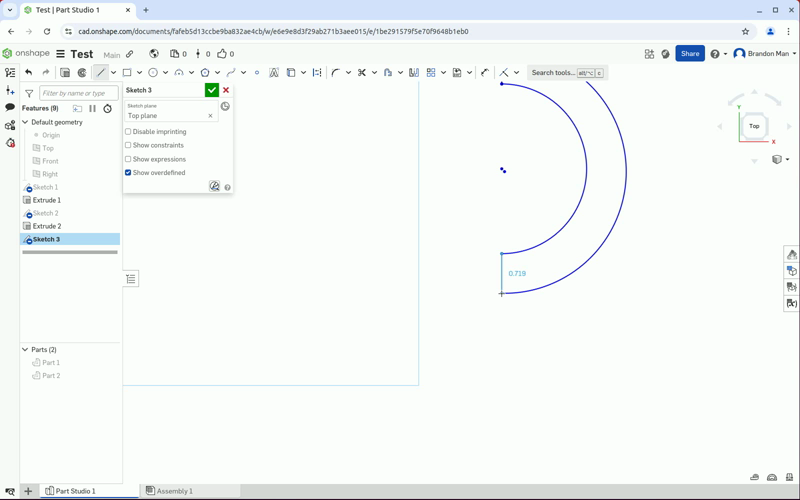
scroll(-6)
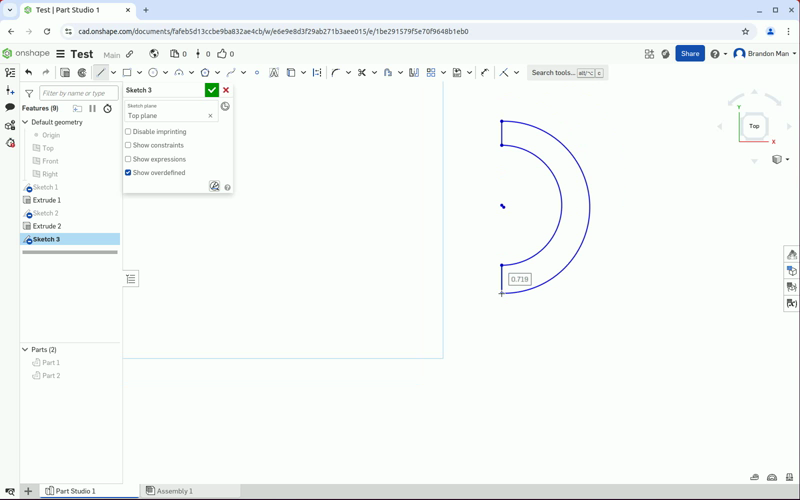
scroll(-6)
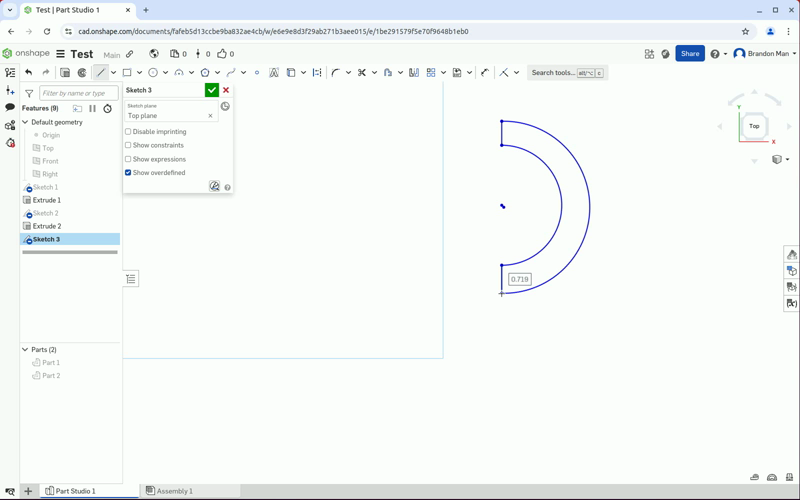
scroll(-6)
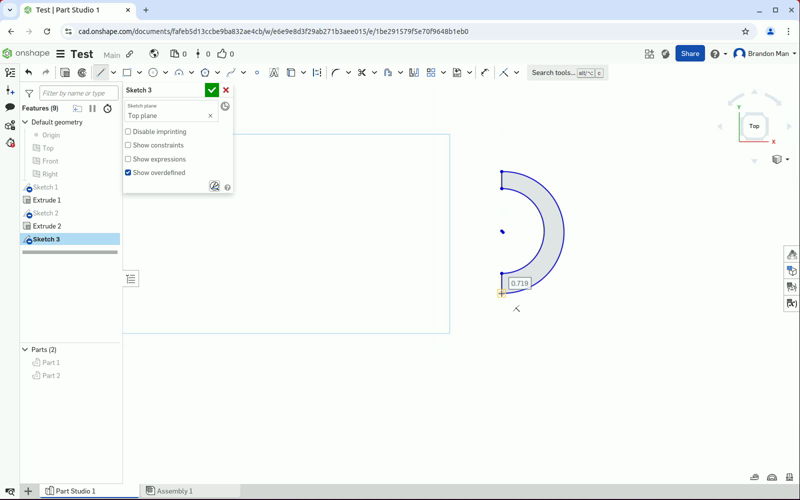
scroll(-6)
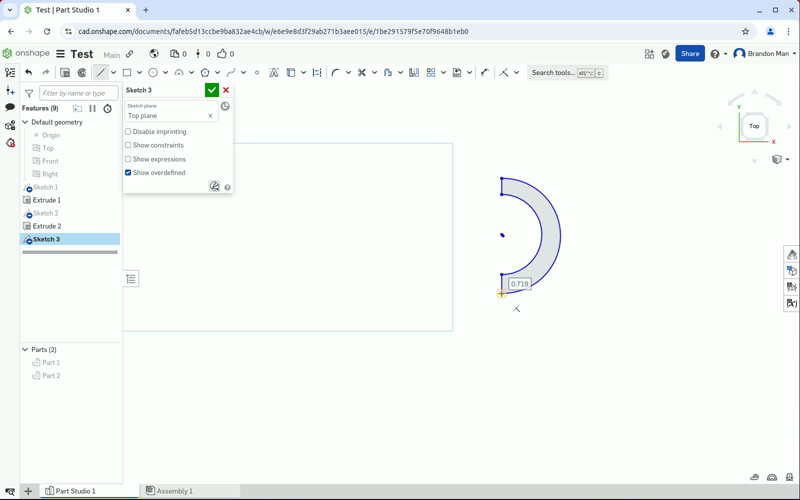
scroll(-6)
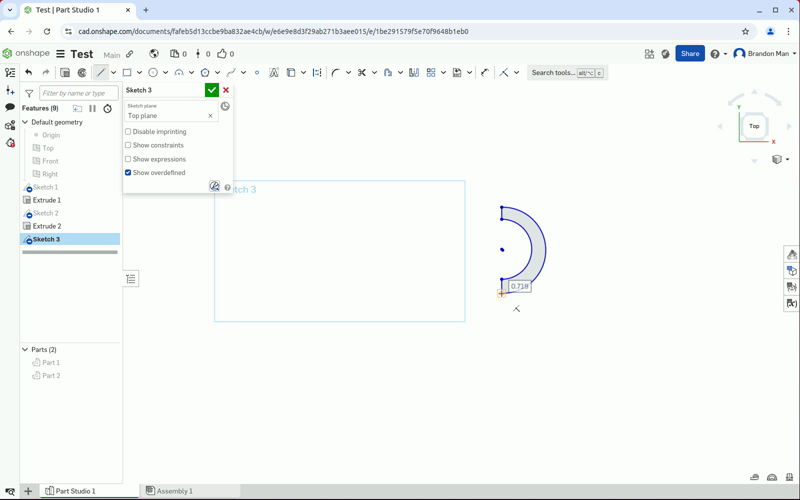
scroll(-6)
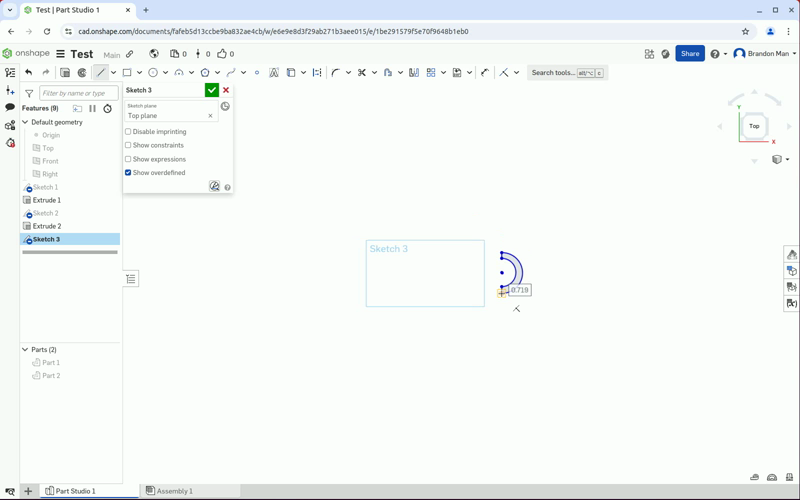
scroll(-6)
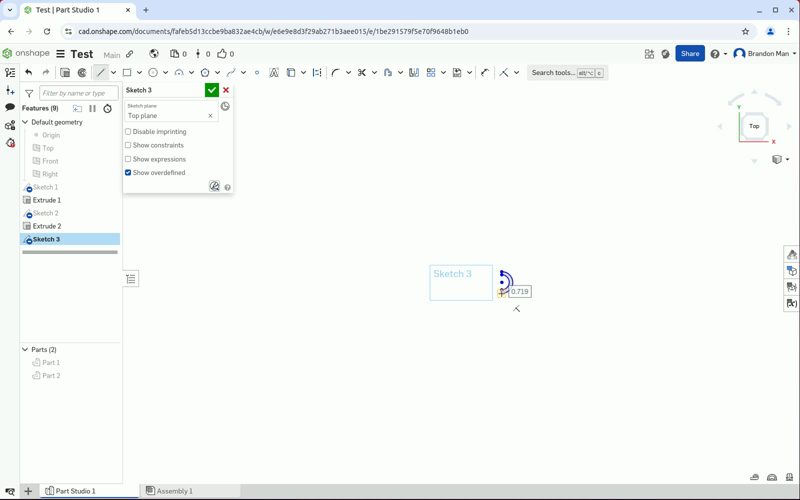
key(esc)
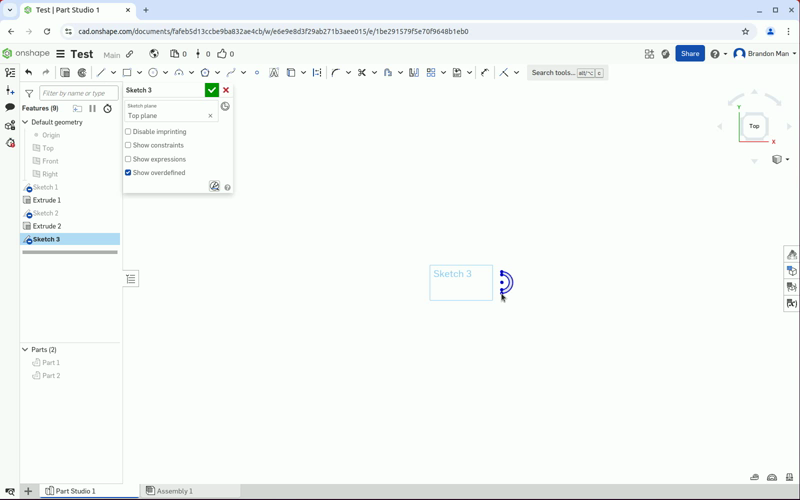
mouse_move(504, 292)
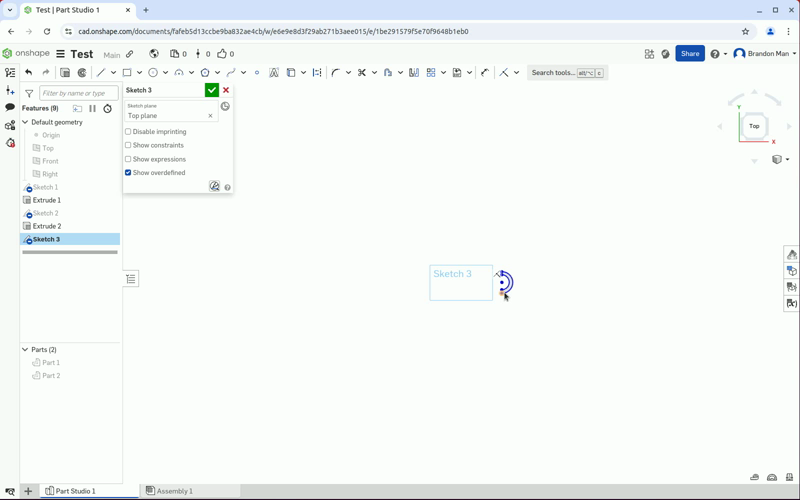
scroll(6)
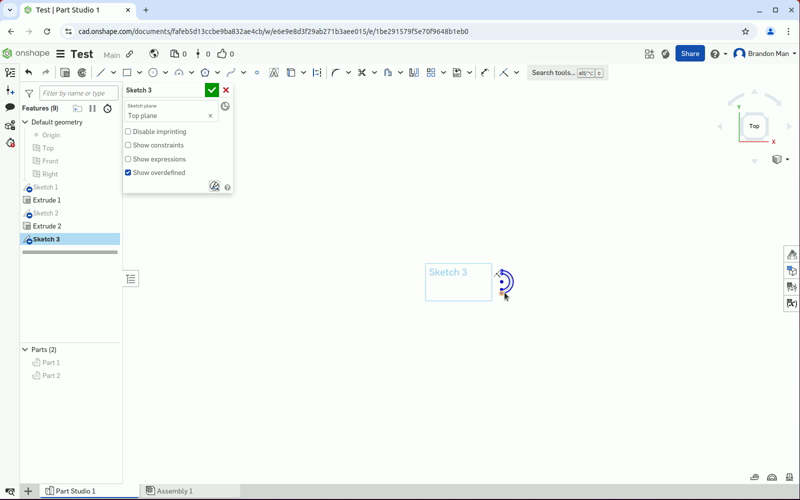
scroll(6)
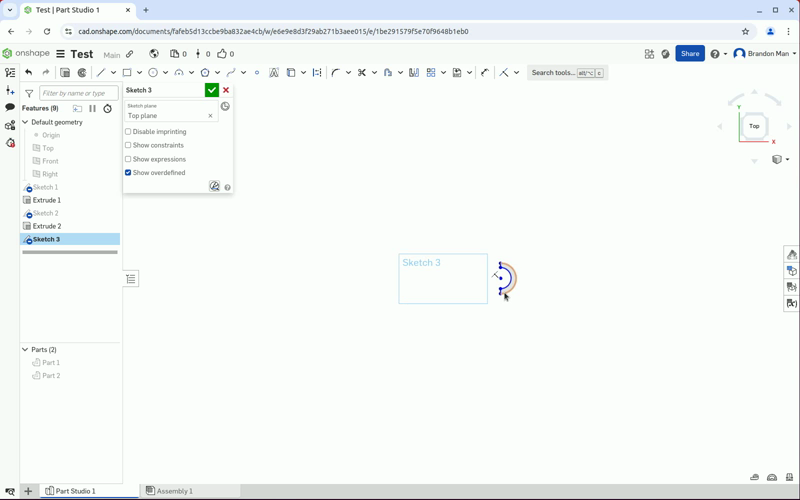
scroll(6)
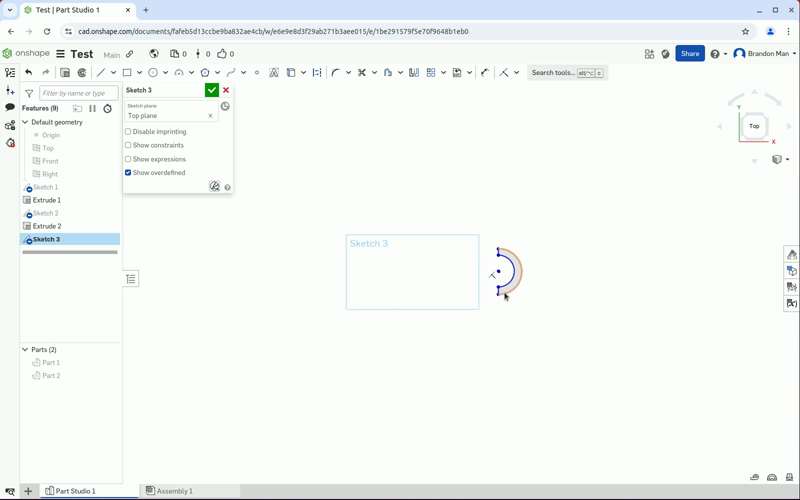
scroll(6)
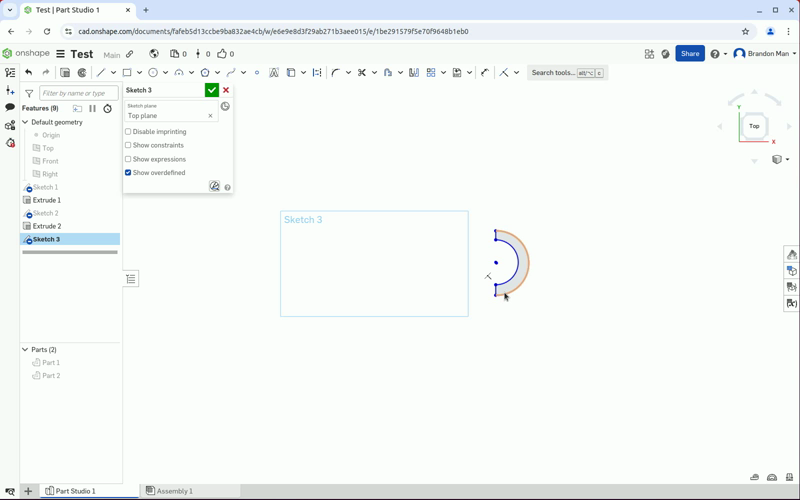
scroll(6)
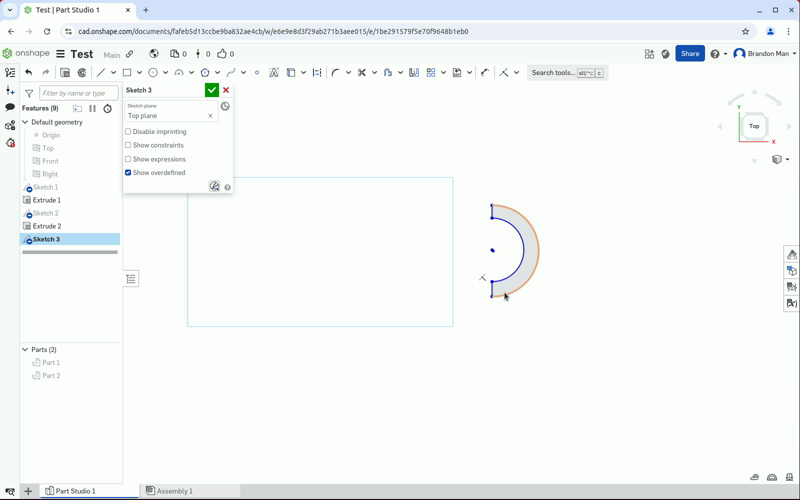
scroll(6)
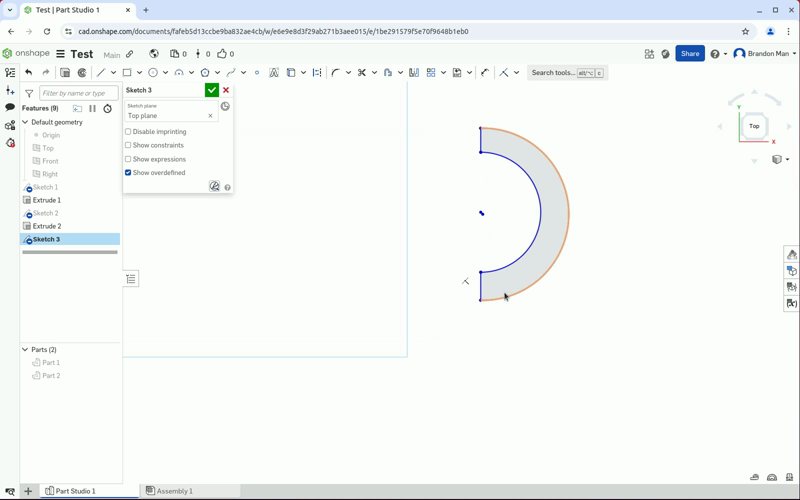
scroll(6)
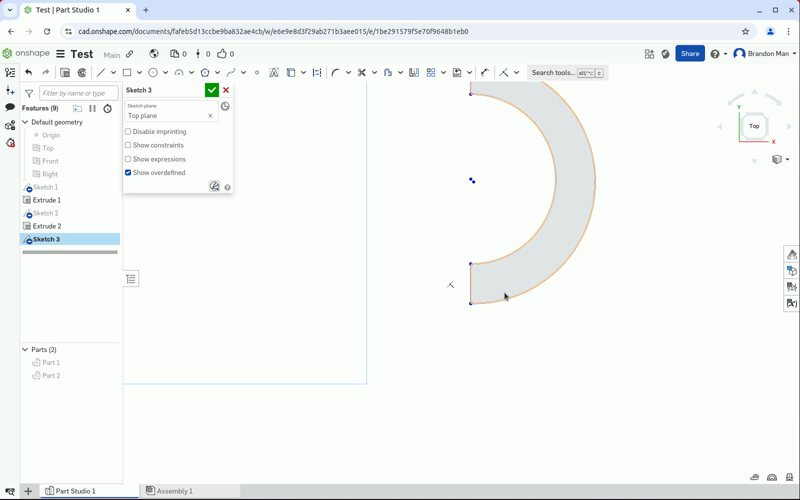
click(504, 292)
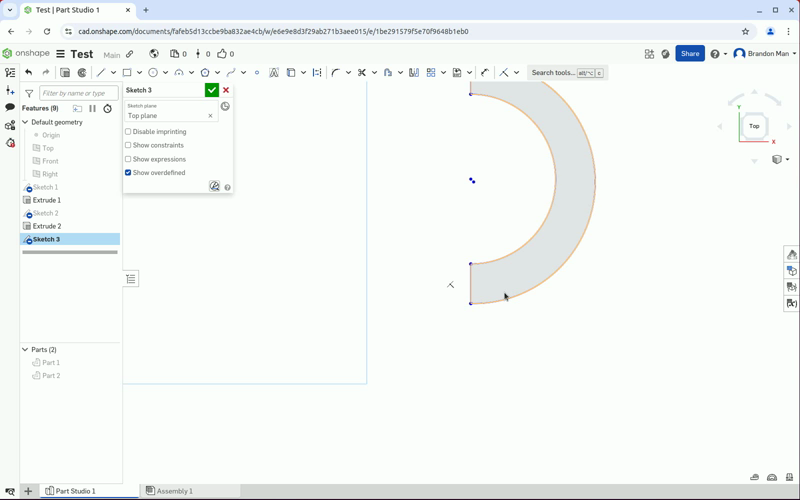
scroll(-6)
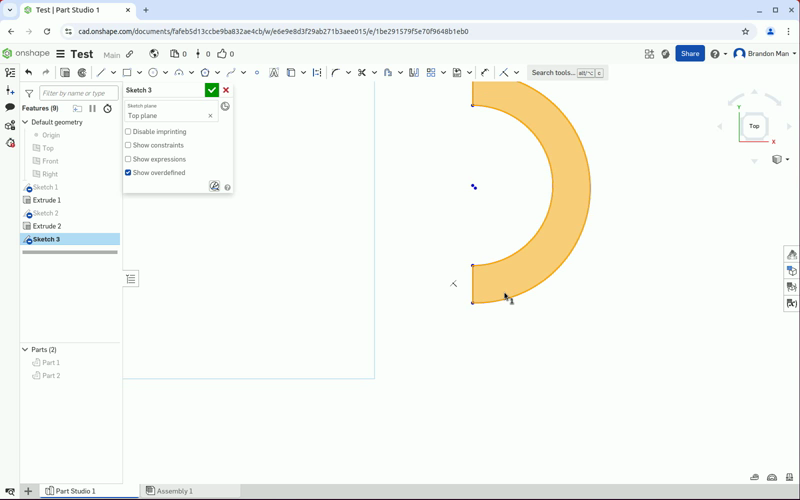
scroll(-6)
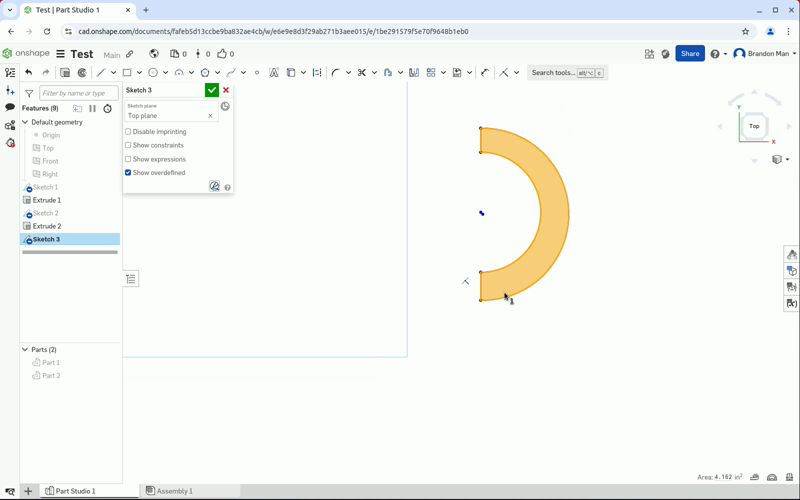
scroll(-6)
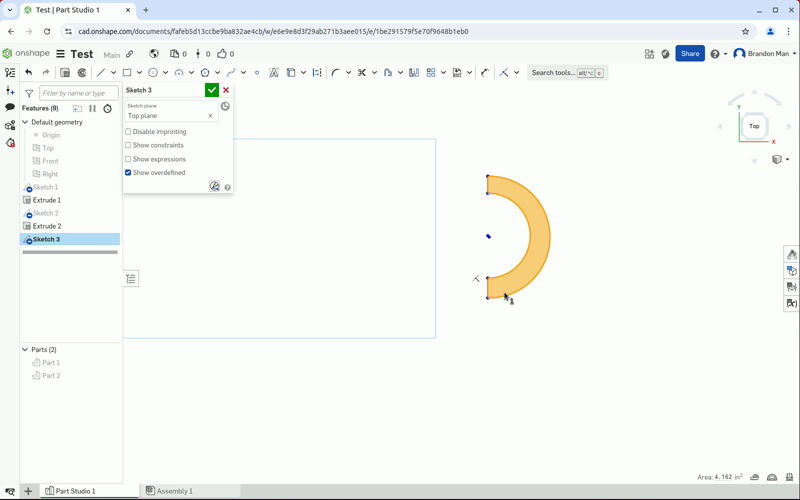
scroll(-6)
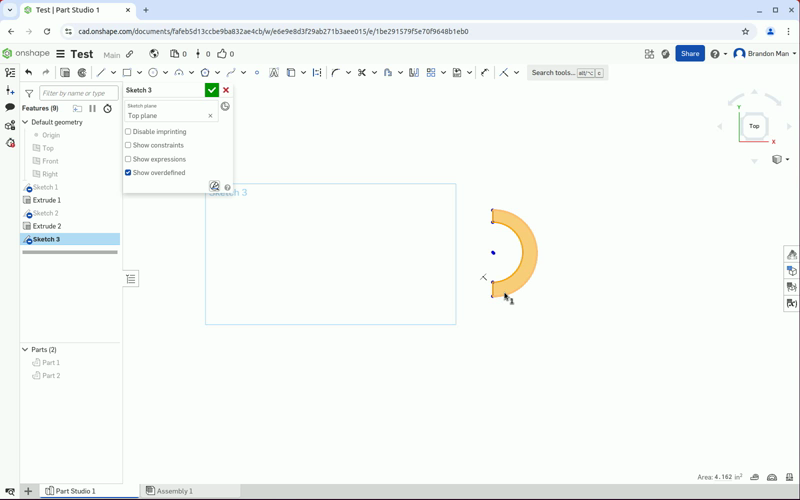
scroll(-6)
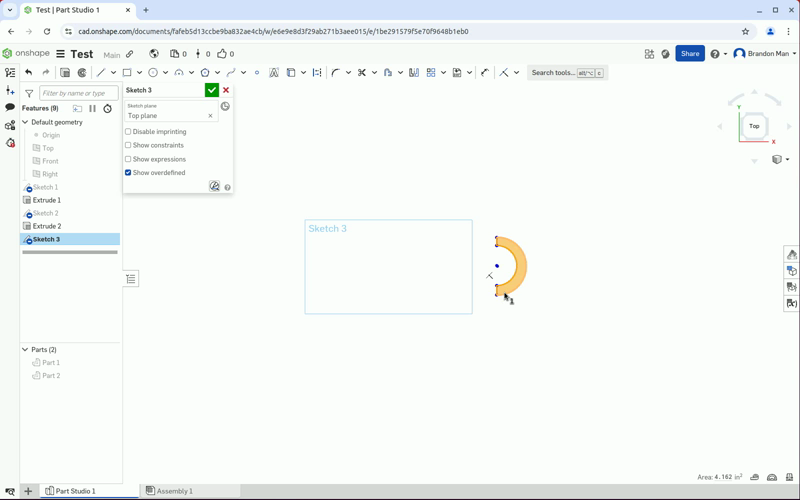
scroll(-6)
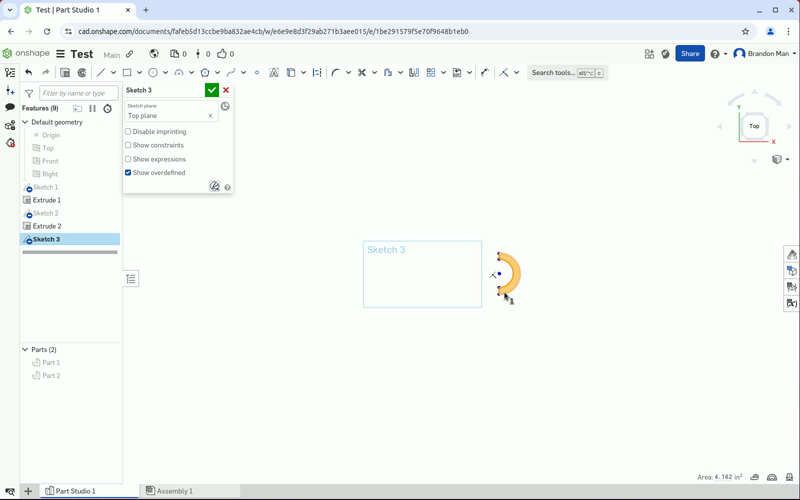
scroll(-6)
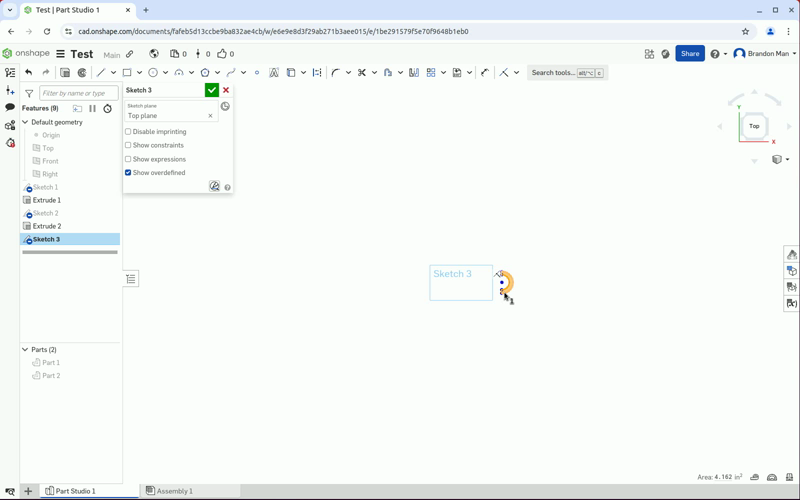
mouse_move(73, 352)
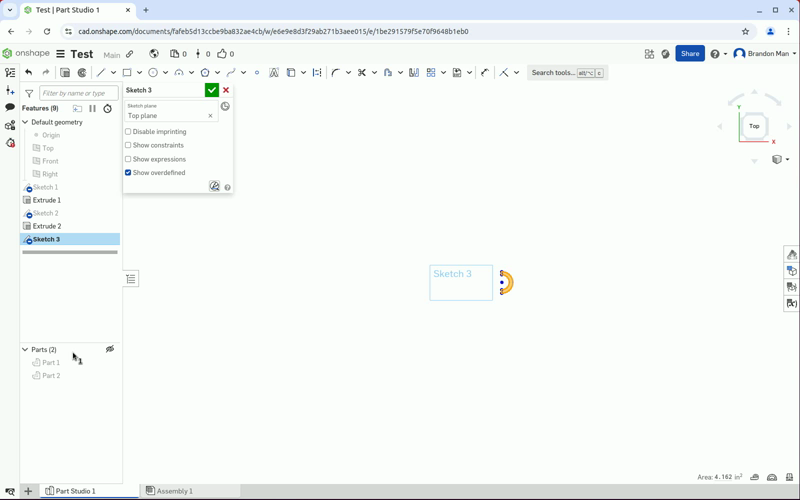
key(shift+y)
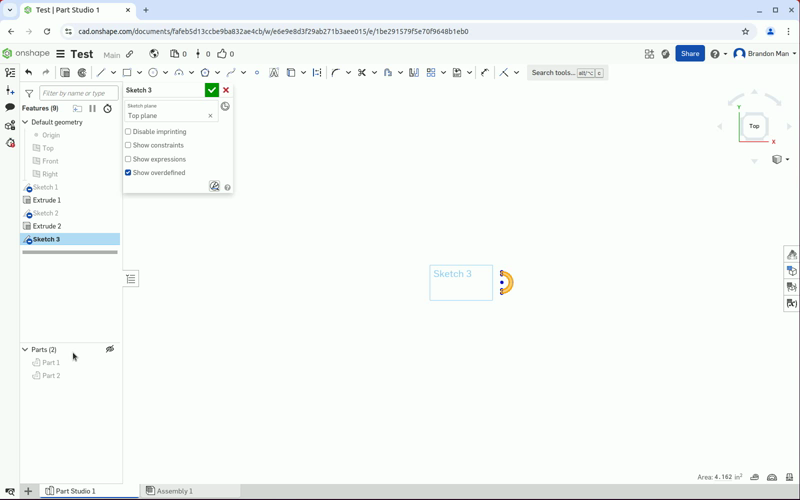
key(shift+e)
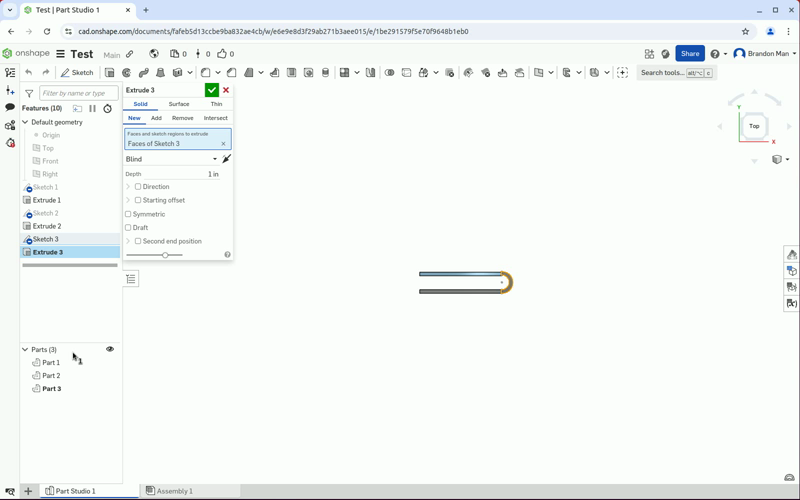
mouse_move(143, 106)
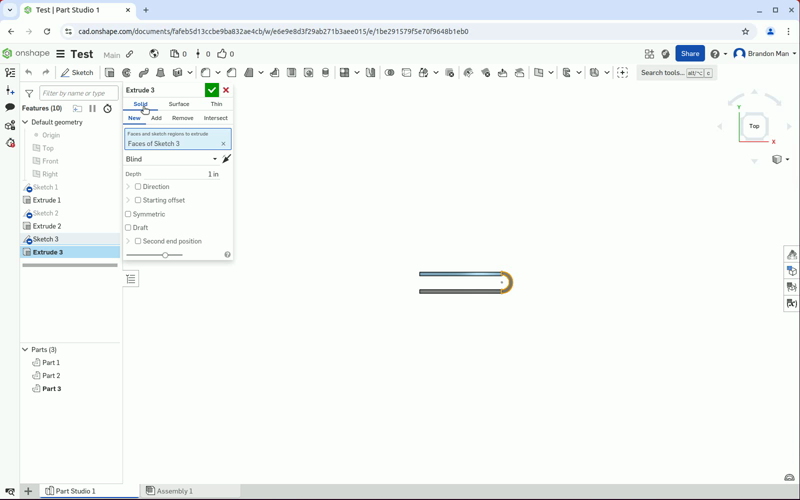
click(143, 106)
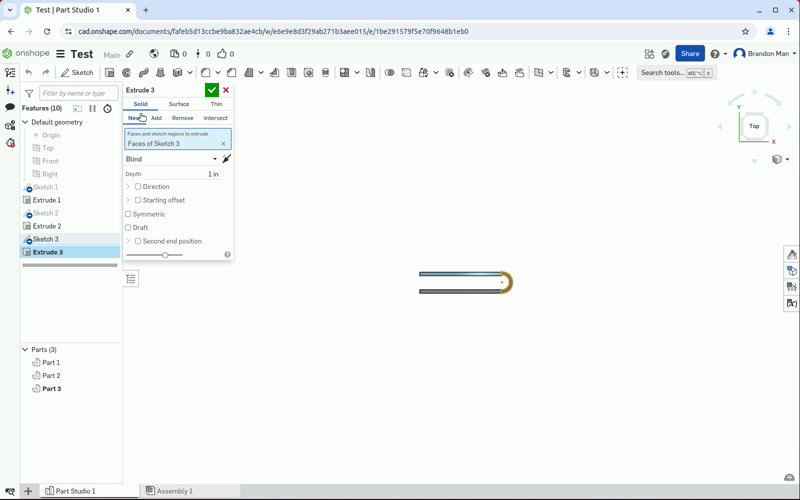
mouse_move(137, 120)
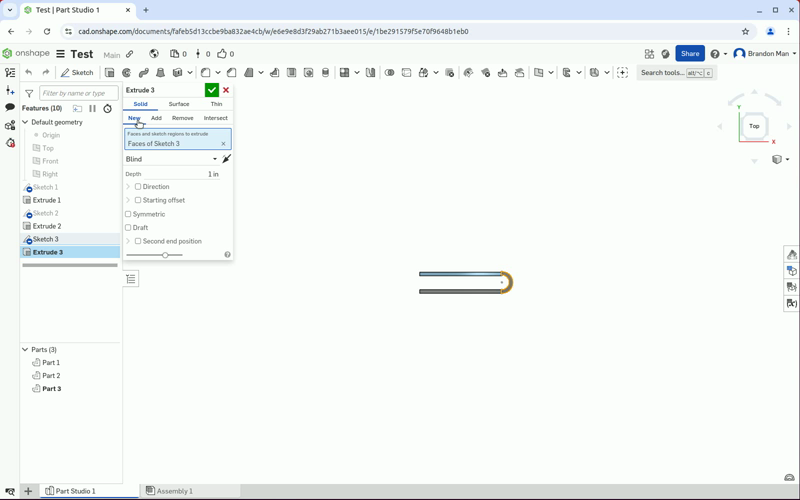
click(137, 120)
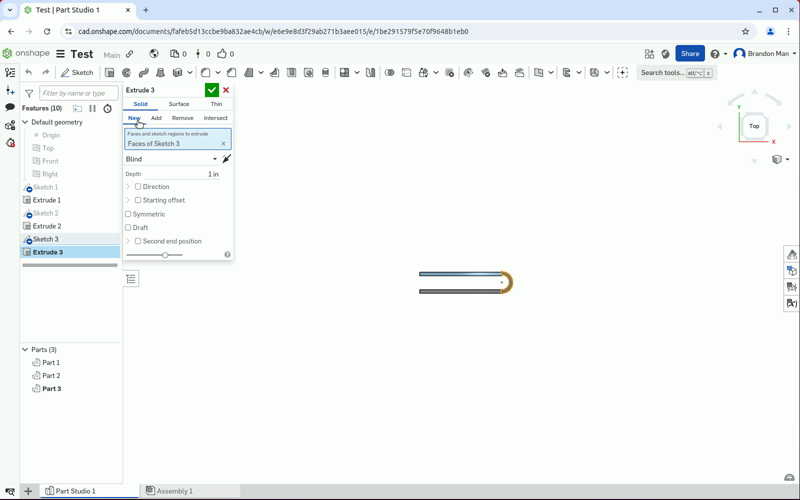
key(tab, 4)
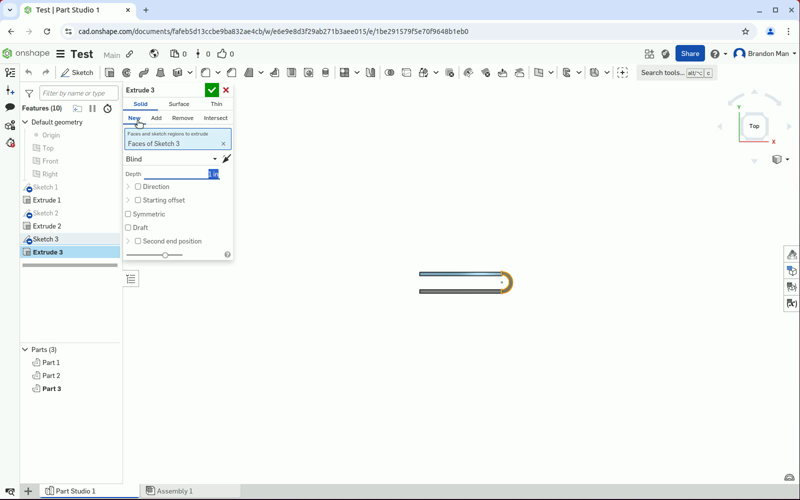
text(23.108)
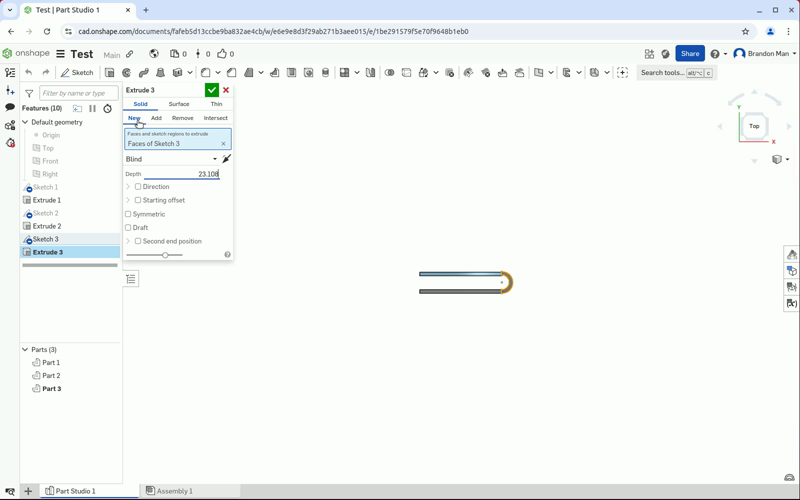
key(enter)
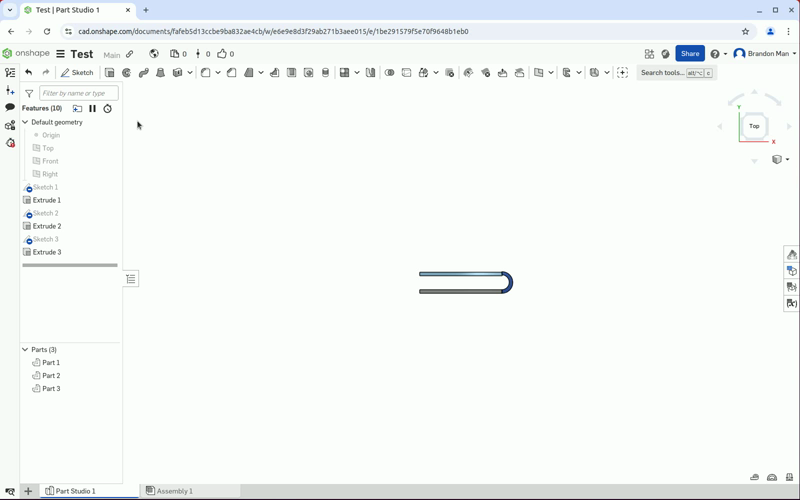
key(shift+h)
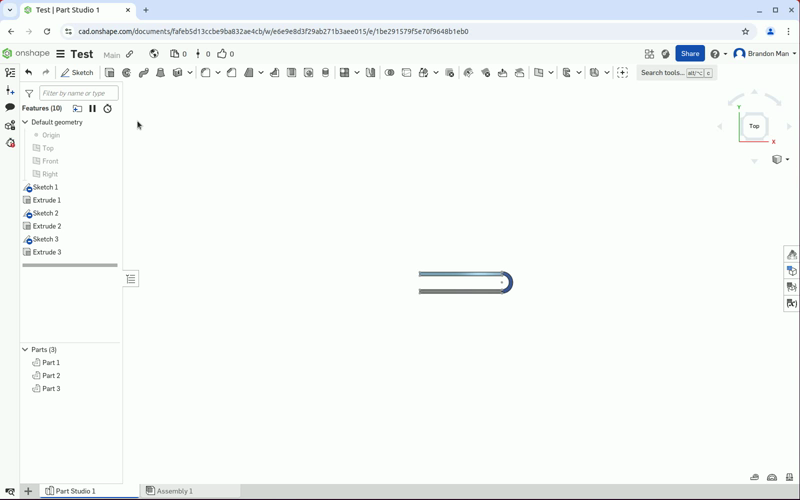
key(shift+h)
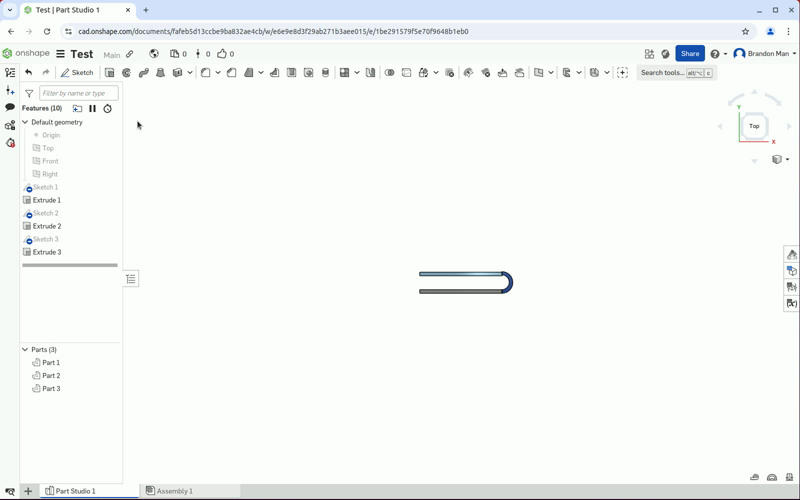
mouse_move(73, 189)
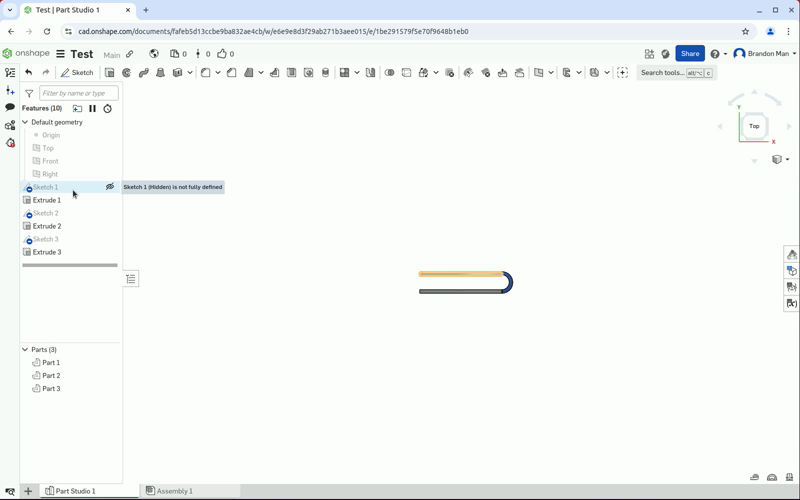
click(73, 189)
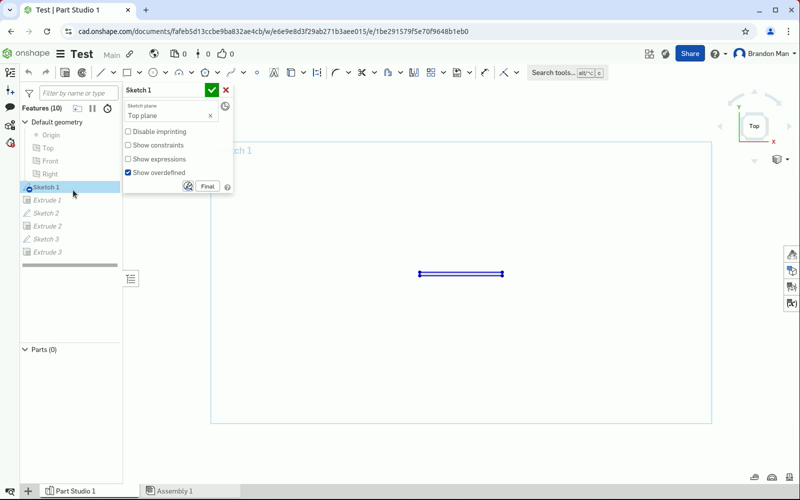
mouse_move(229, 92)
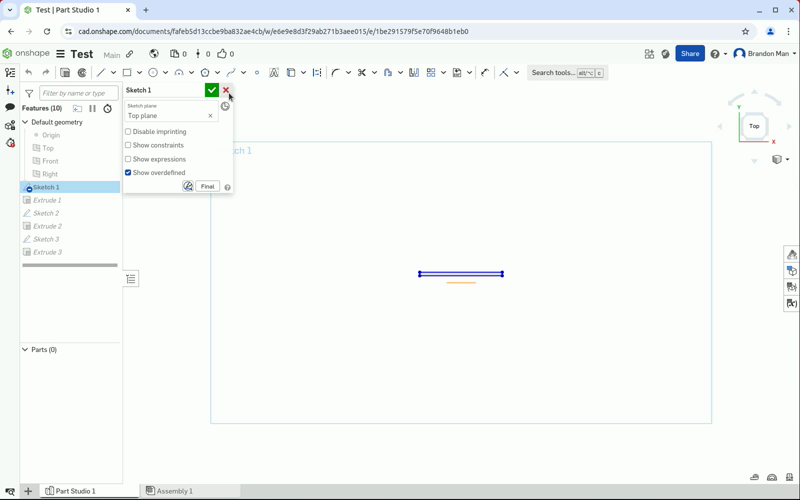
click(229, 92)
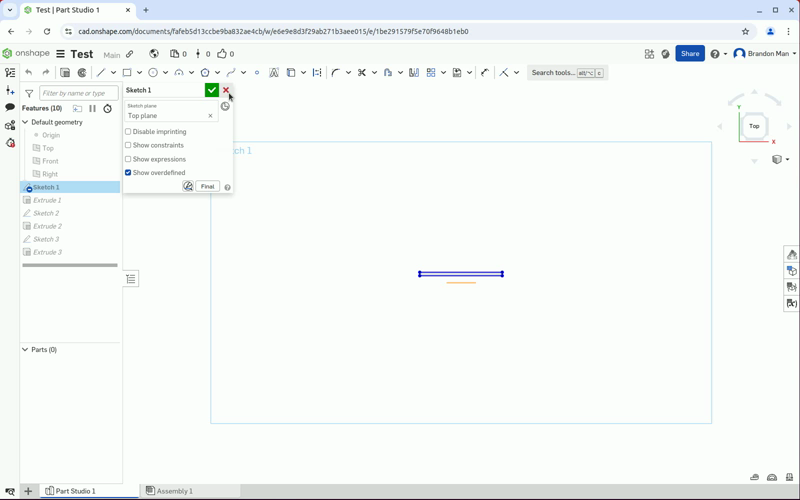
key(shift+s)
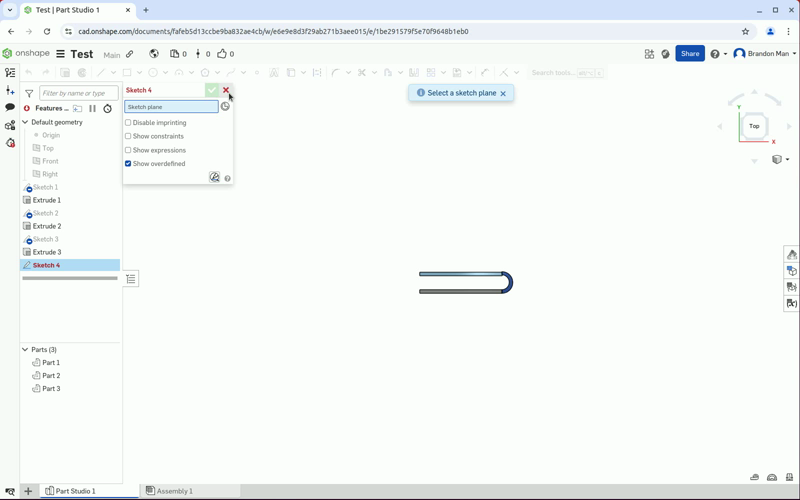
mouse_move(73, 150)
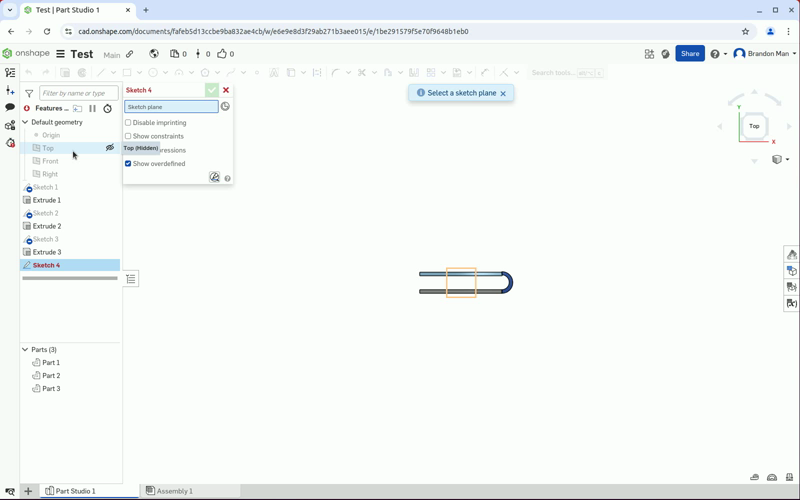
click(73, 150)
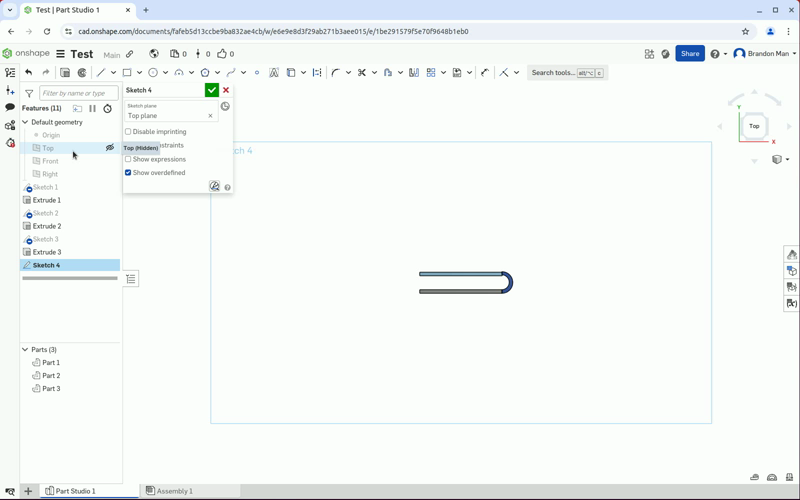
mouse_move(73, 352)
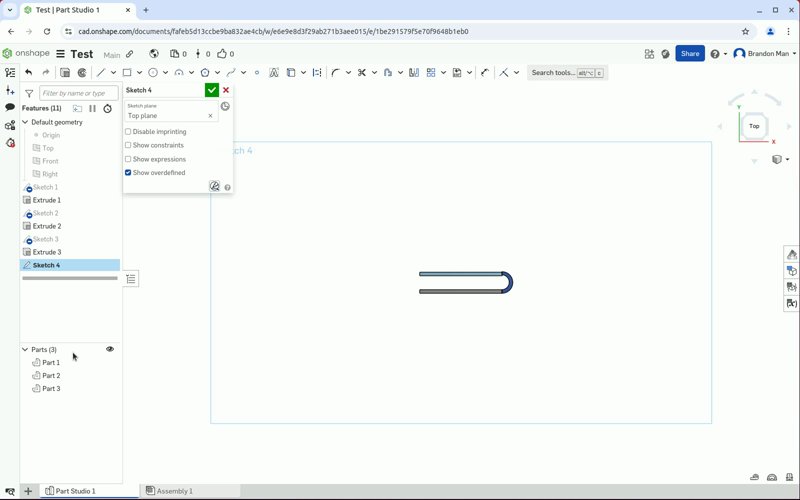
key(y)
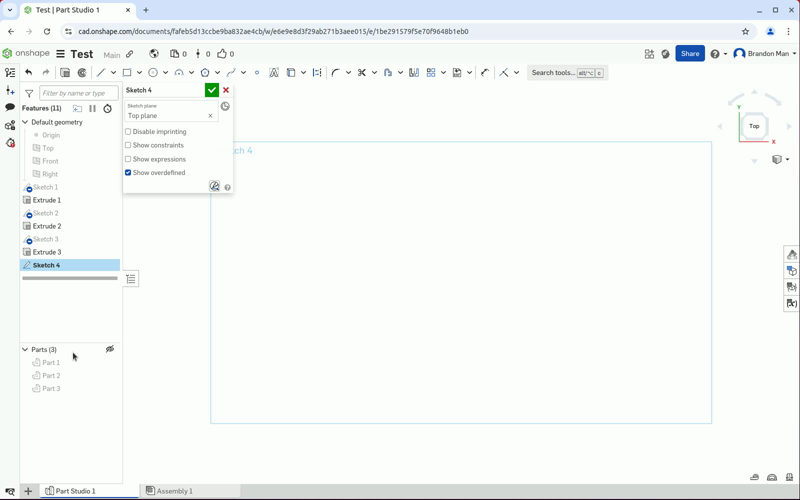
key(l)
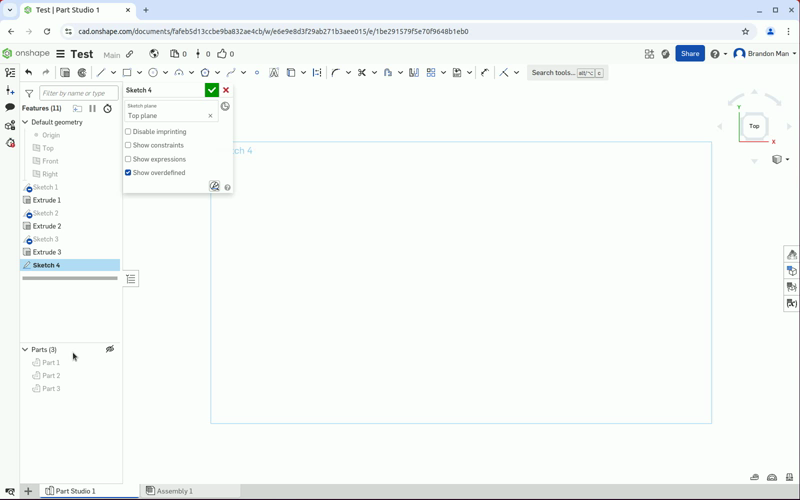
key_down(shift)
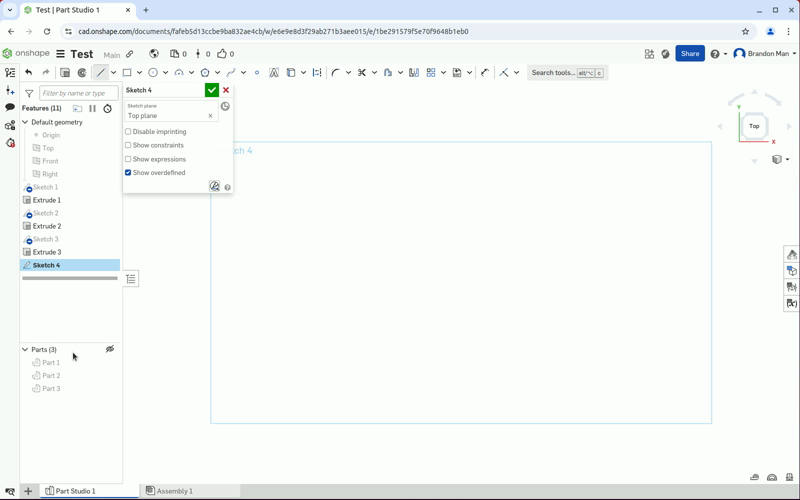
mouse_move(419, 293)
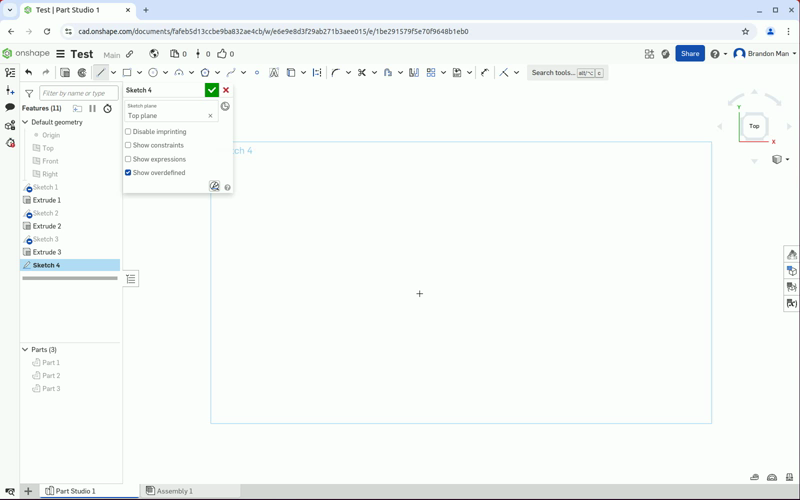
click(419, 293)
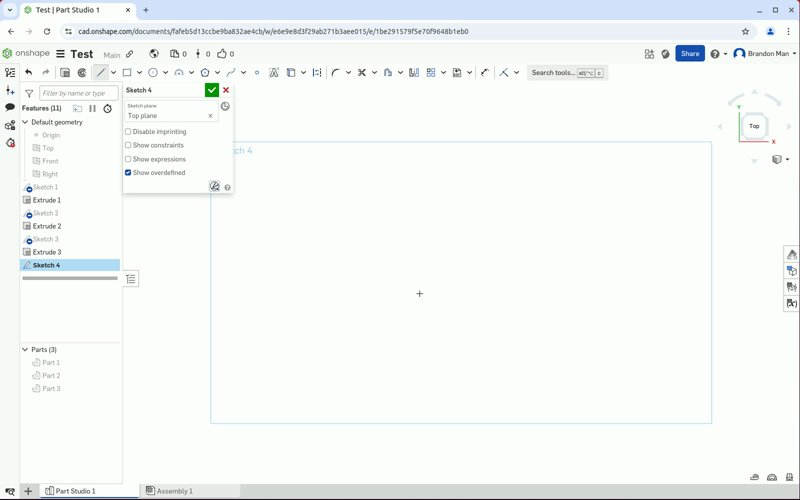
key_up(shift)
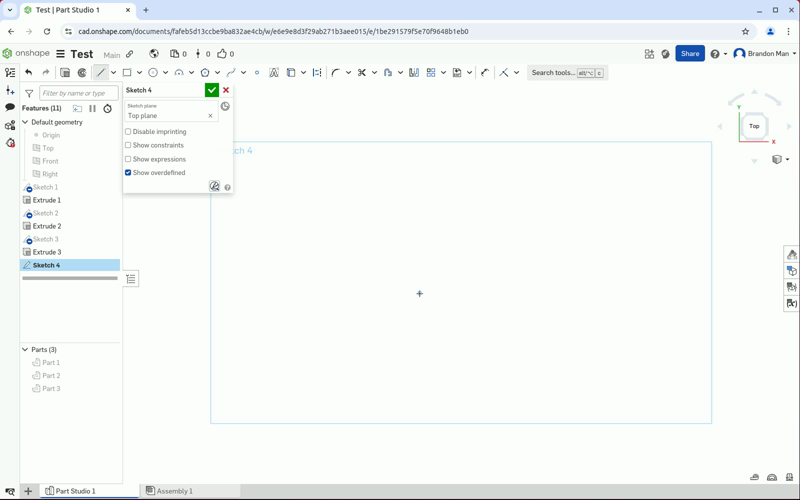
key_down(shift)
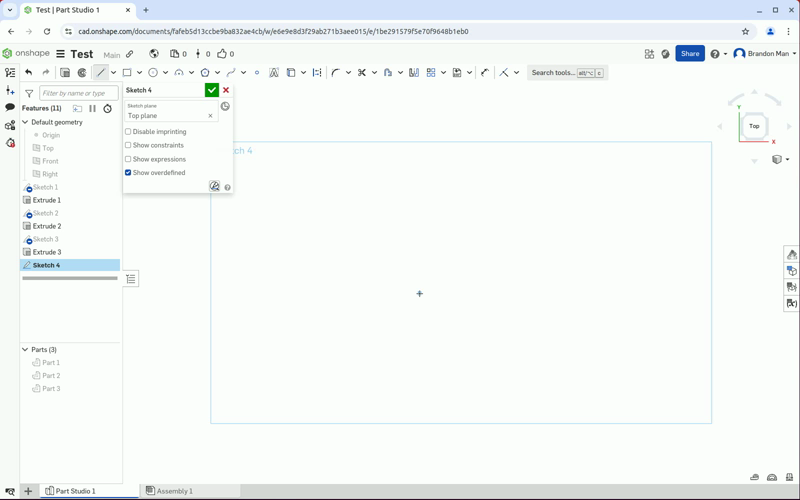
mouse_move(449, 293)
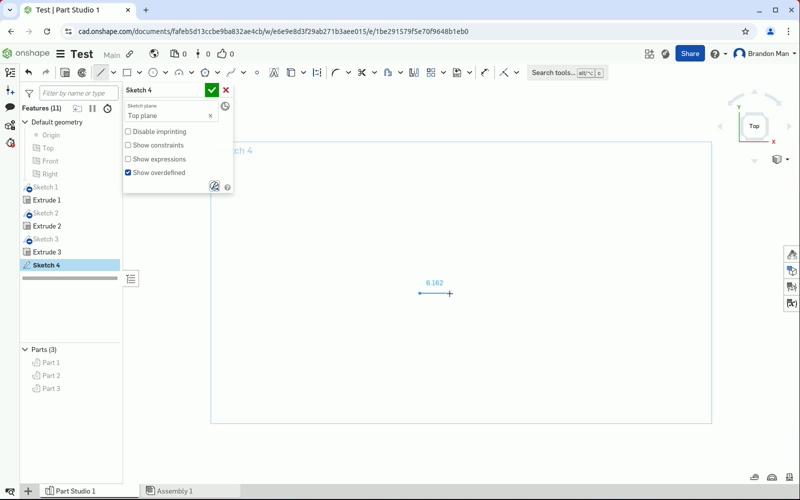
mouse_move(419, 289)
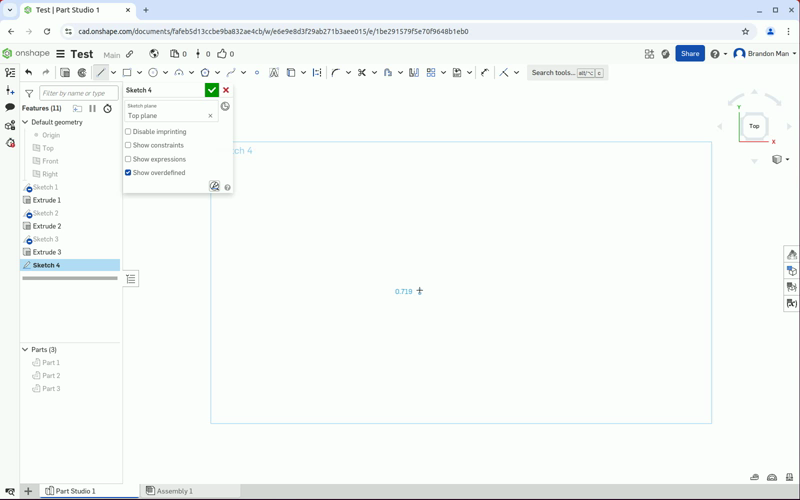
scroll(6)
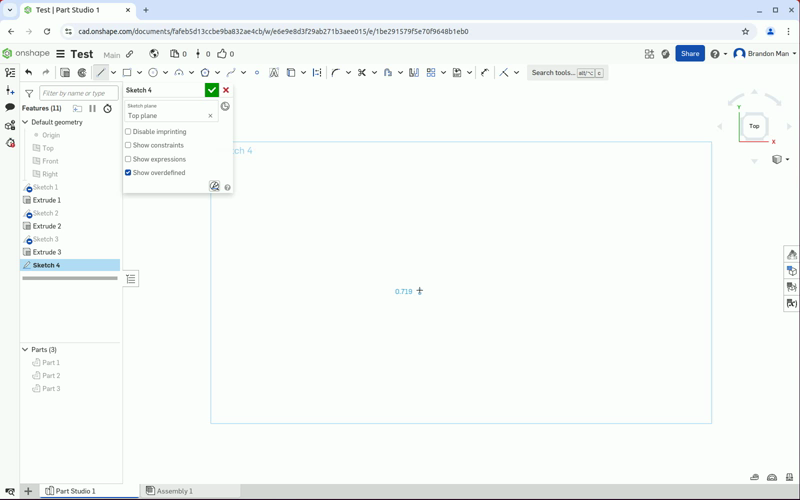
scroll(6)
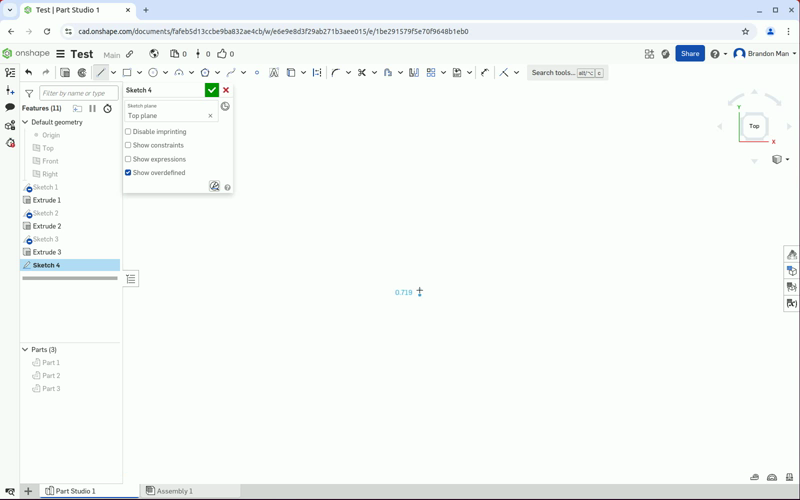
scroll(6)
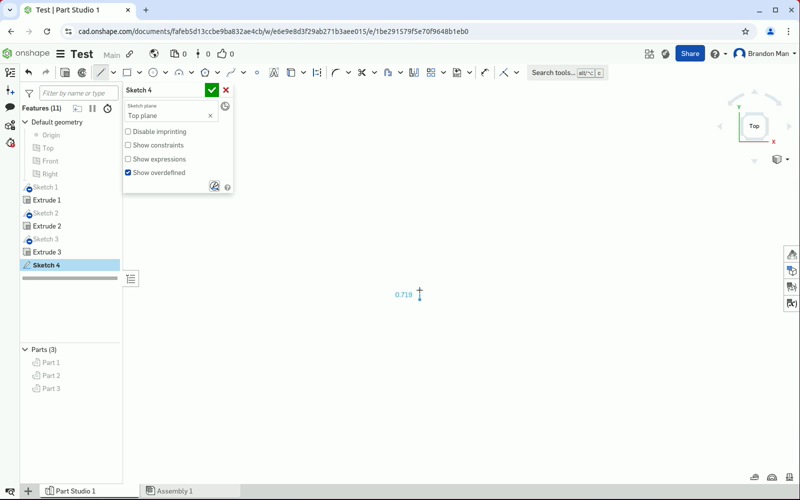
scroll(6)
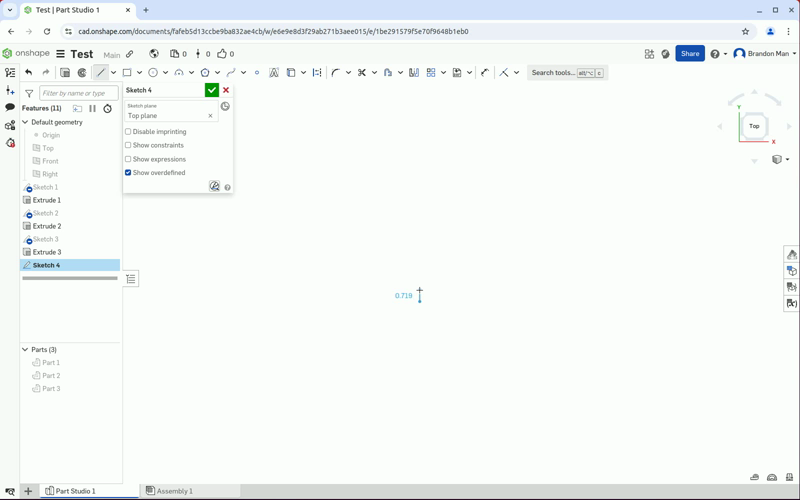
scroll(6)
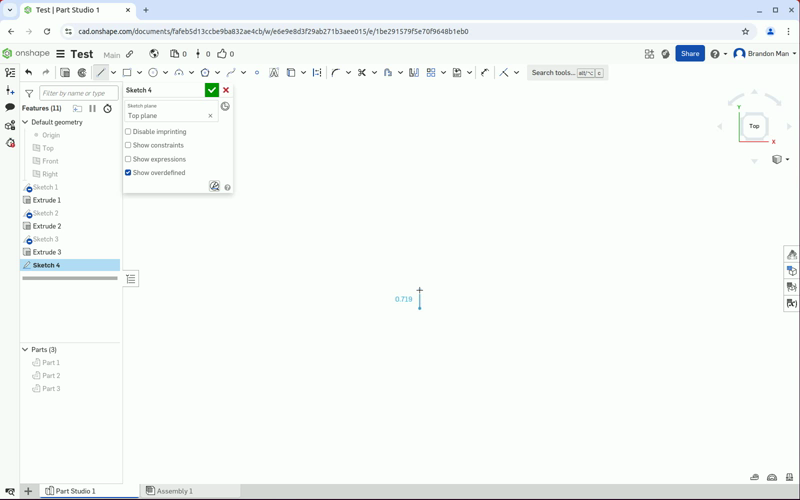
scroll(6)
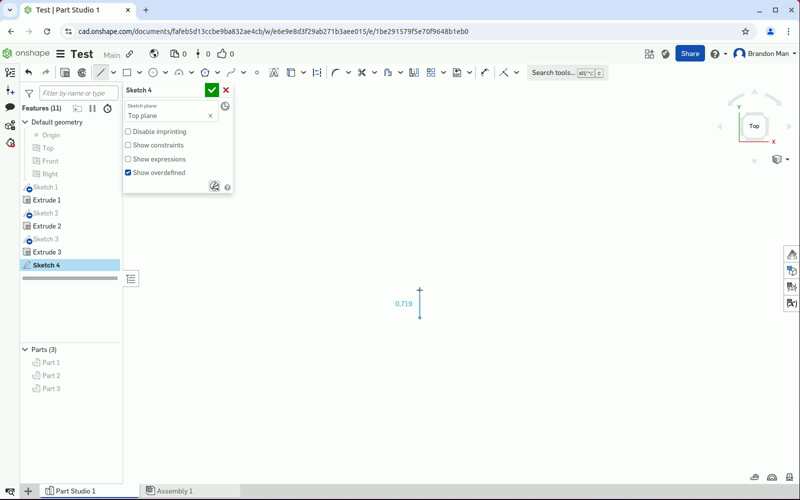
scroll(6)
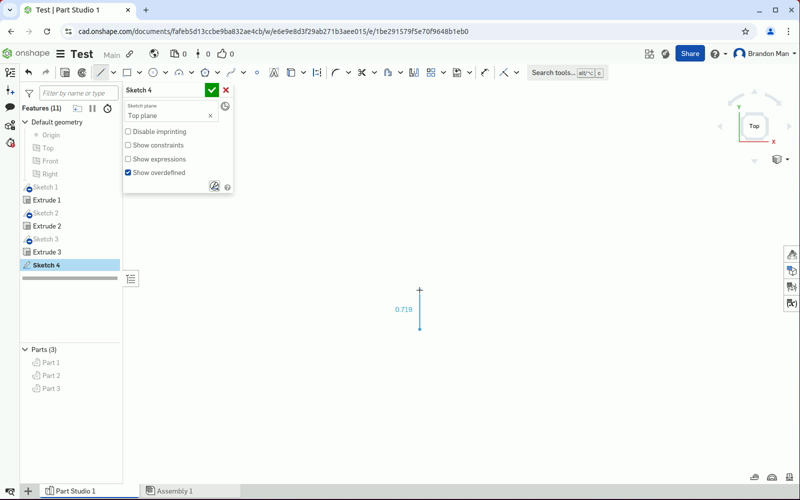
click(419, 289)
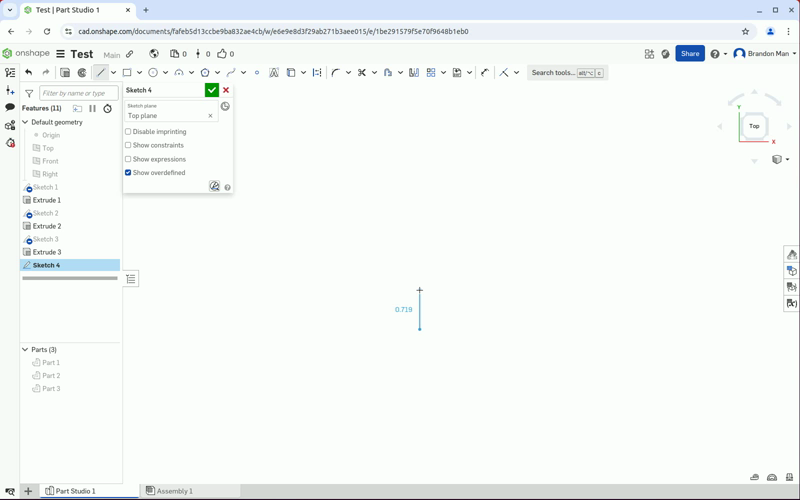
scroll(-6)
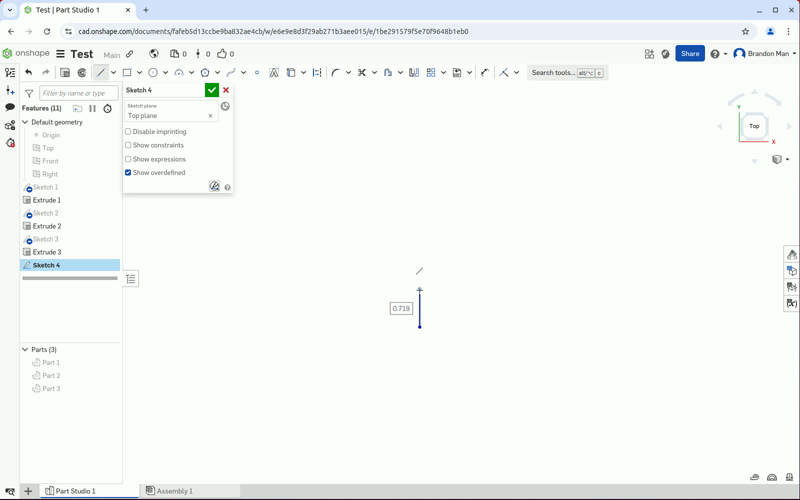
scroll(-6)
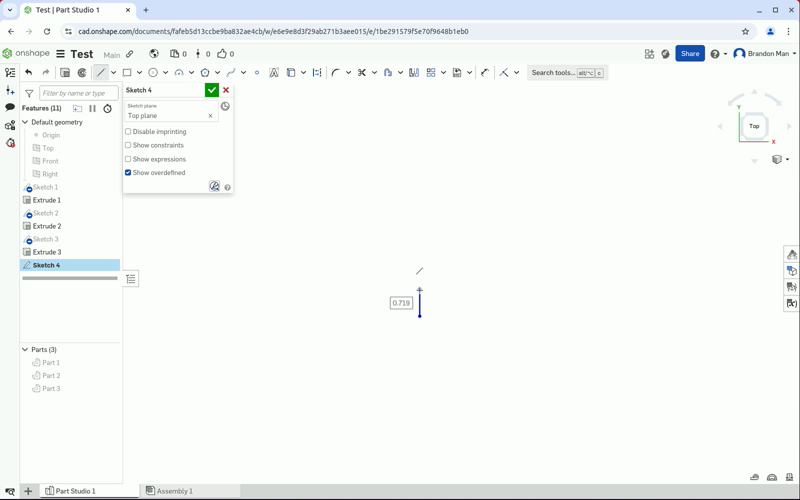
scroll(-6)
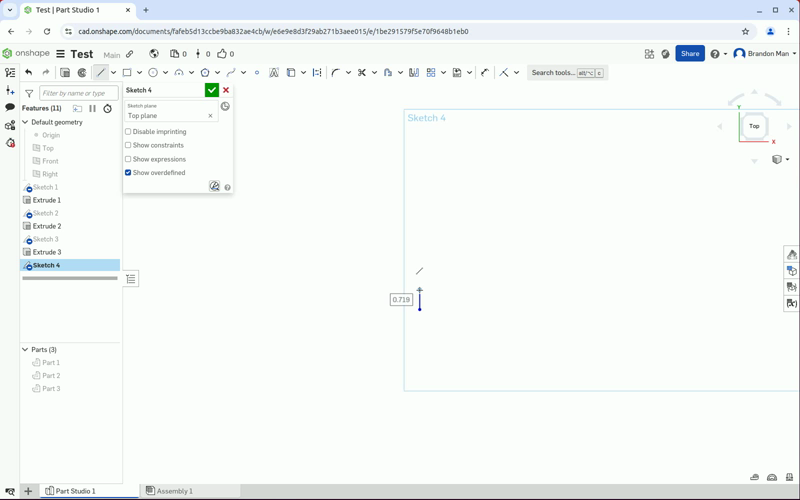
scroll(-6)
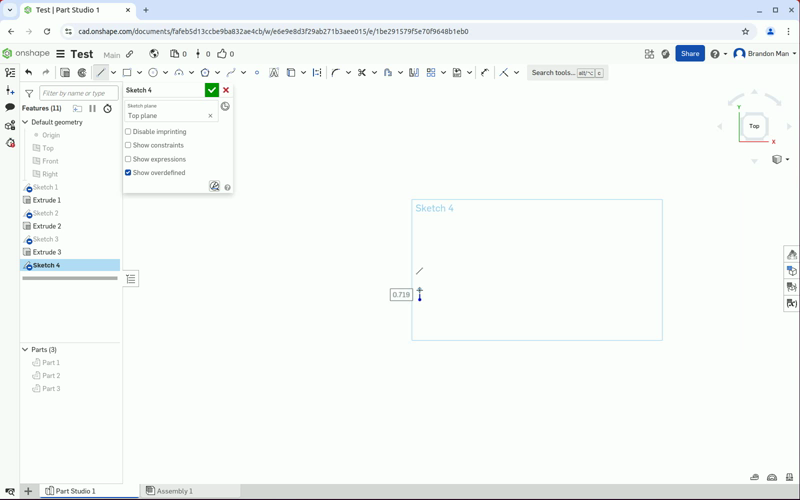
scroll(-6)
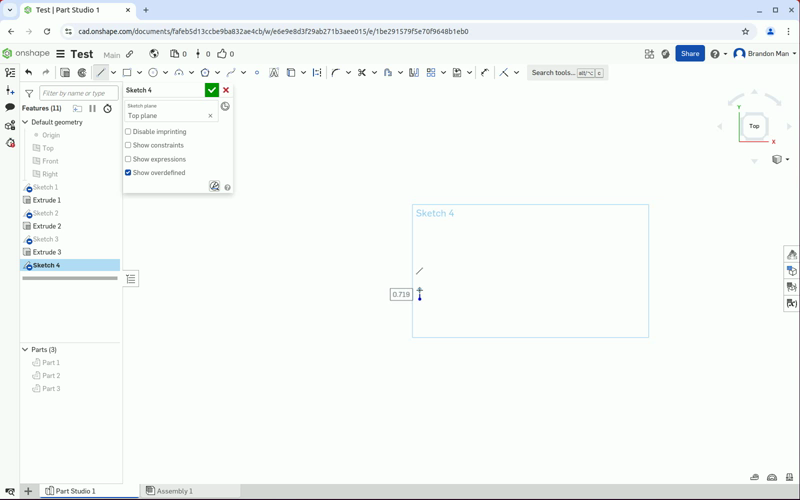
scroll(-6)
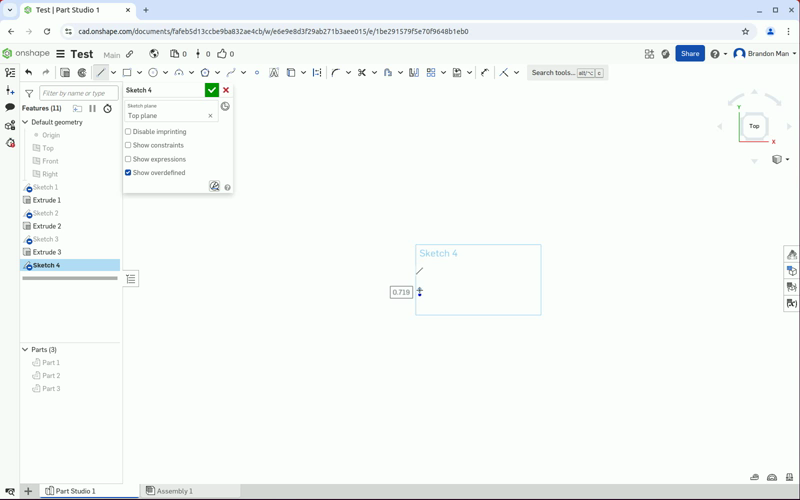
scroll(-6)
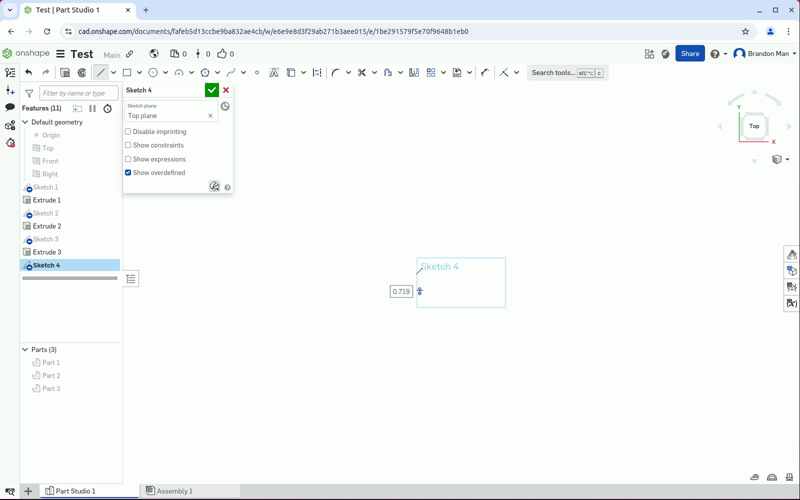
key_up(shift)
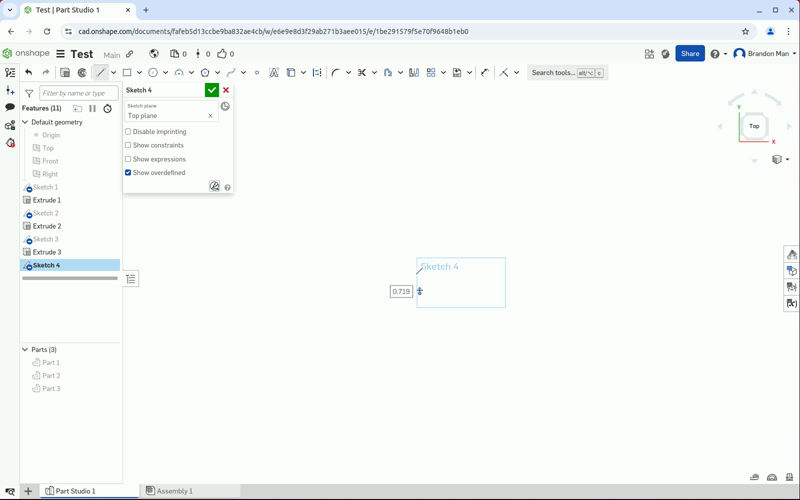
key(esc)
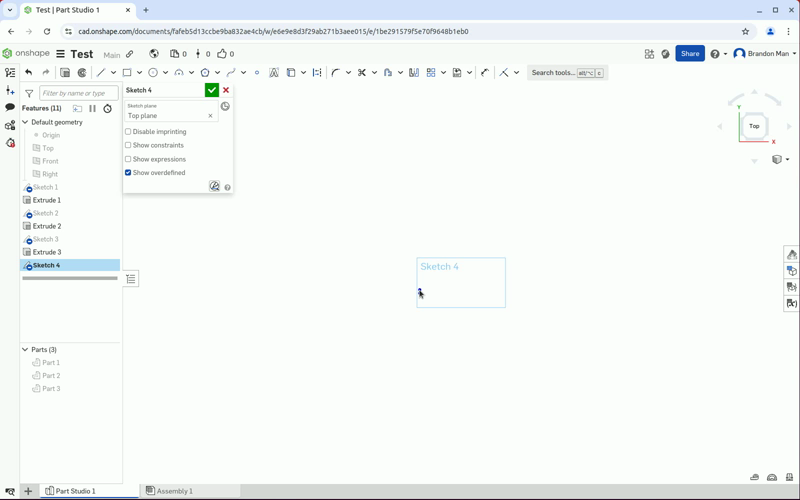
key(a)
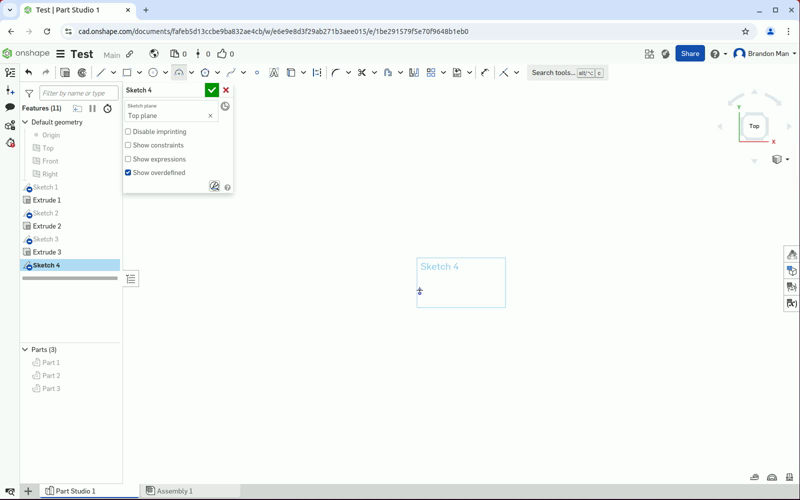
mouse_move(419, 289)
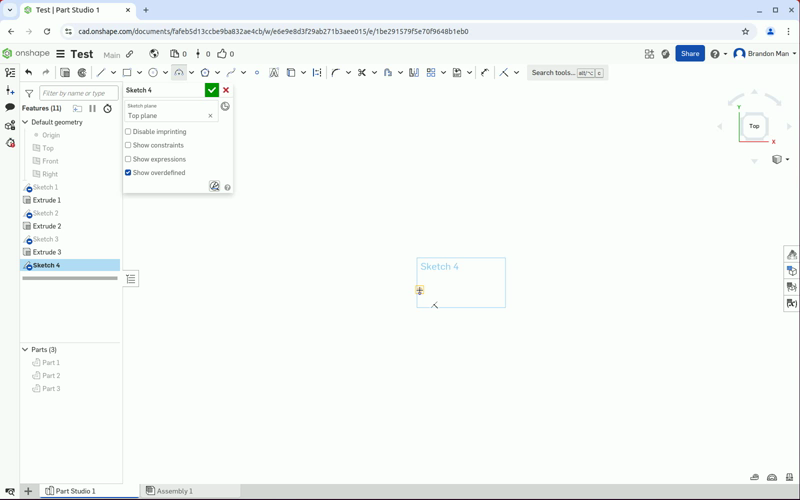
scroll(6)
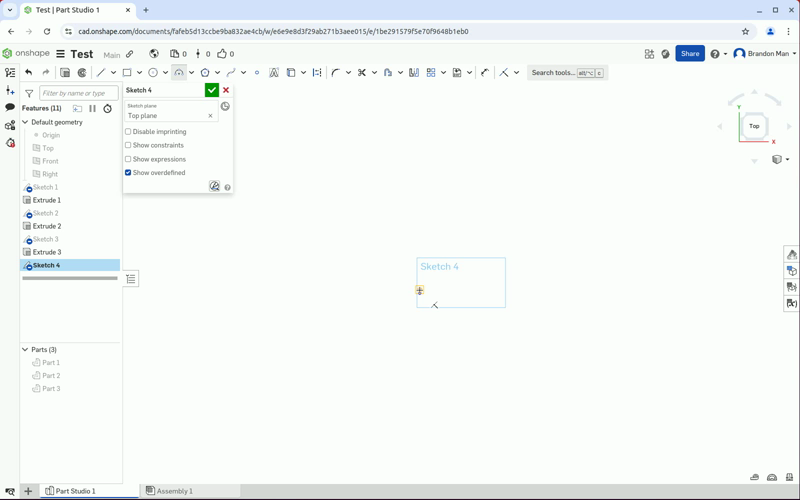
scroll(6)
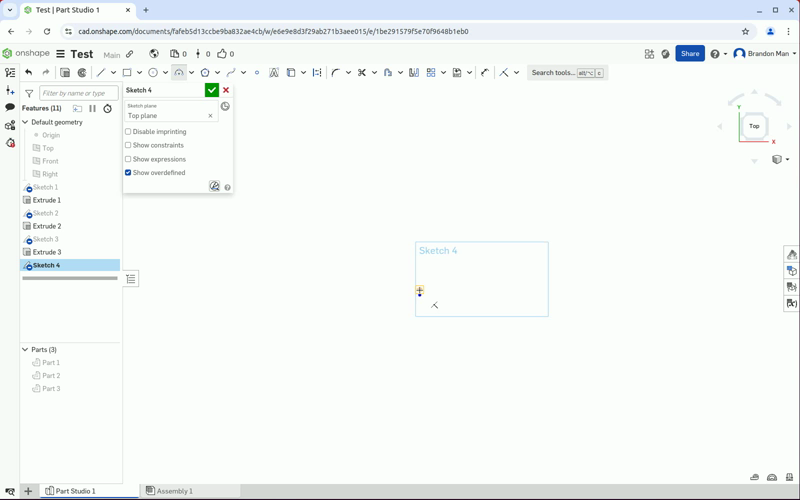
scroll(6)
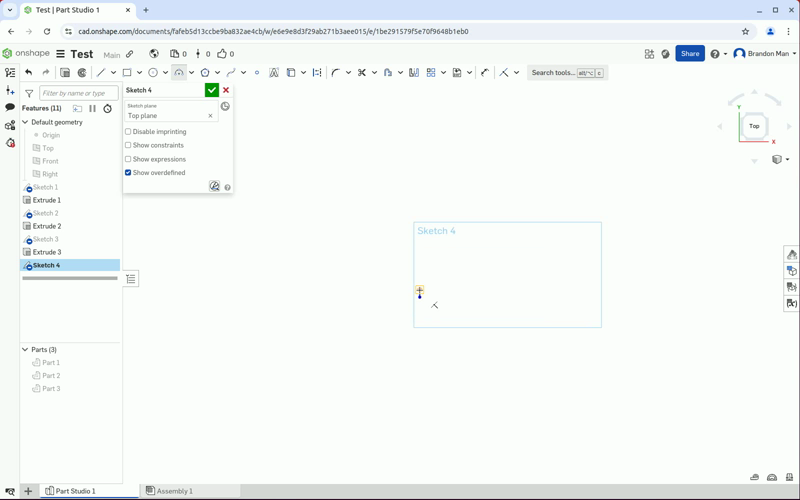
scroll(6)
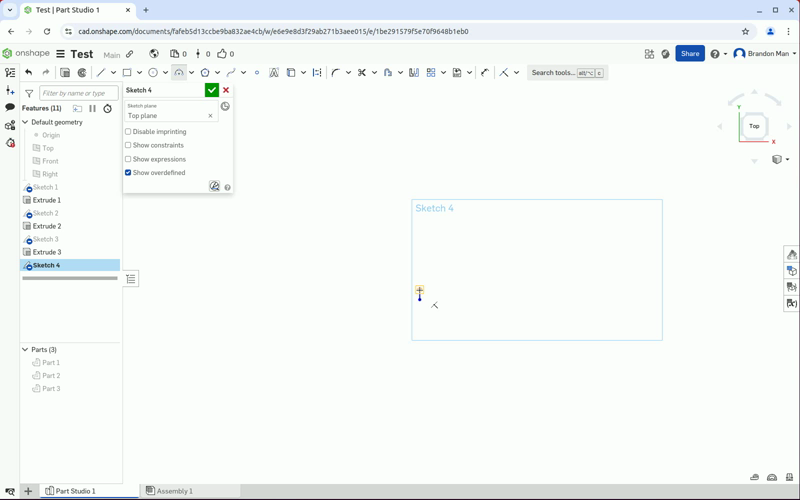
scroll(6)
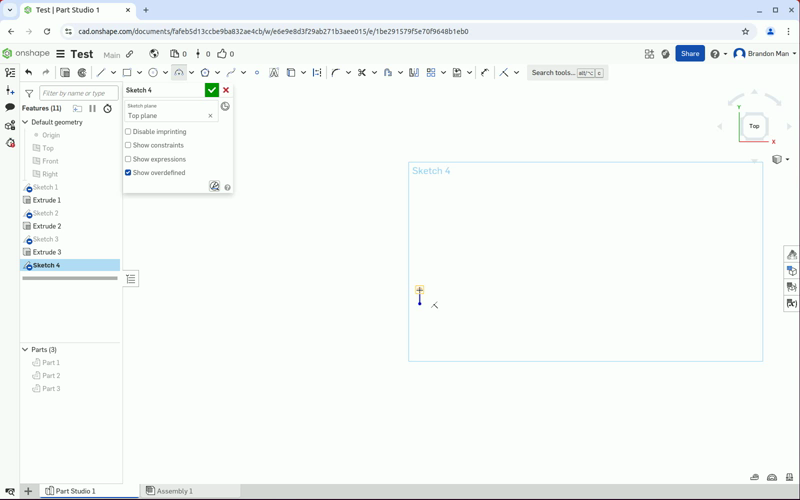
scroll(6)
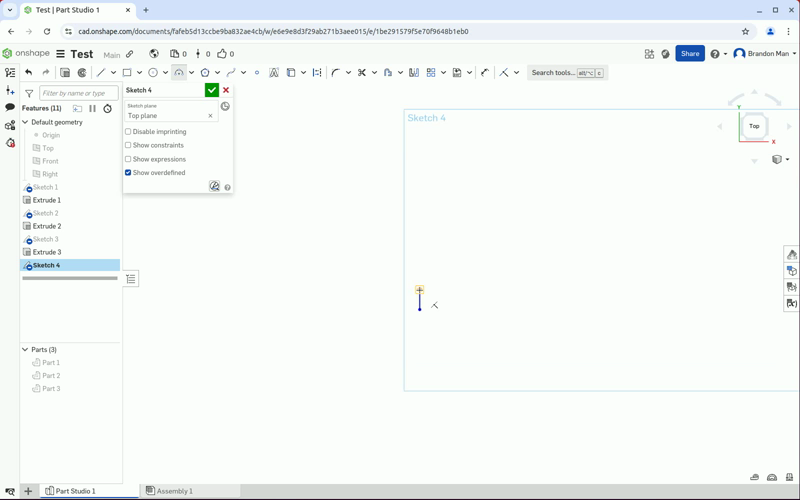
scroll(6)
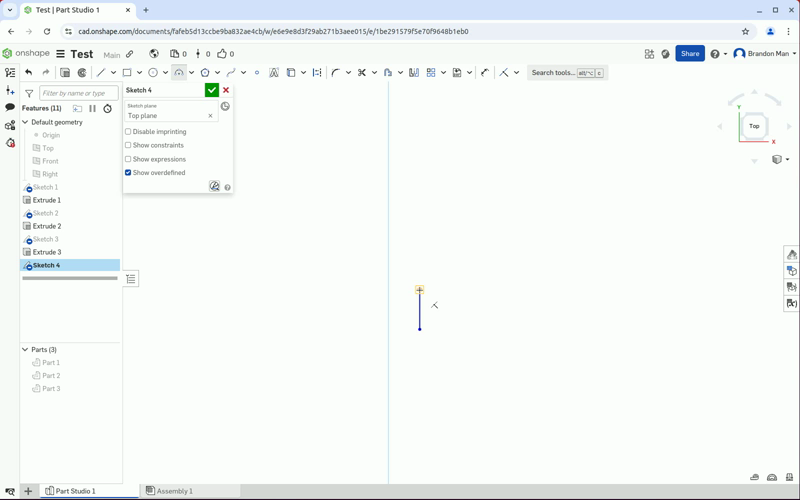
click(419, 289)
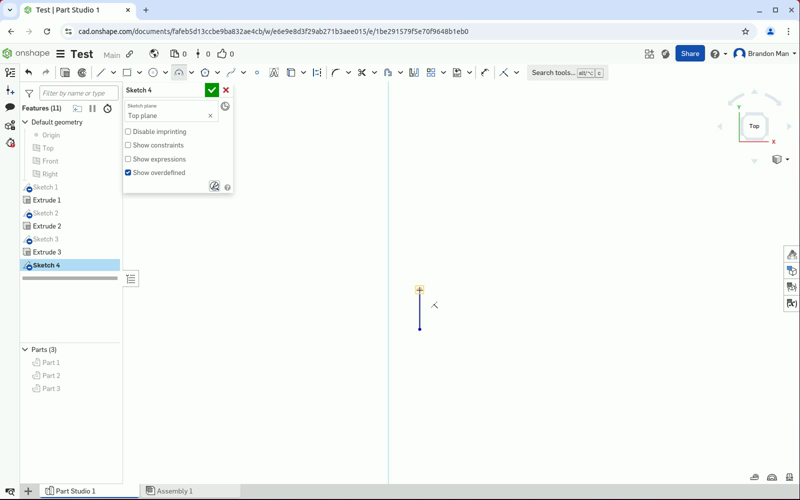
scroll(-6)
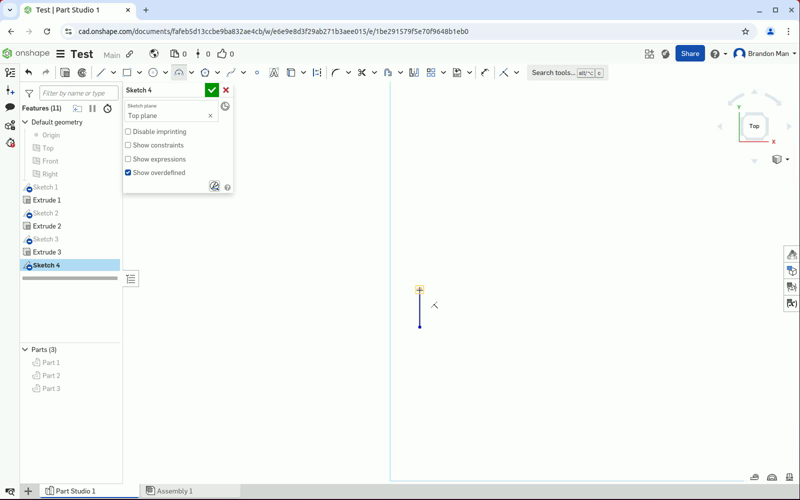
scroll(-6)
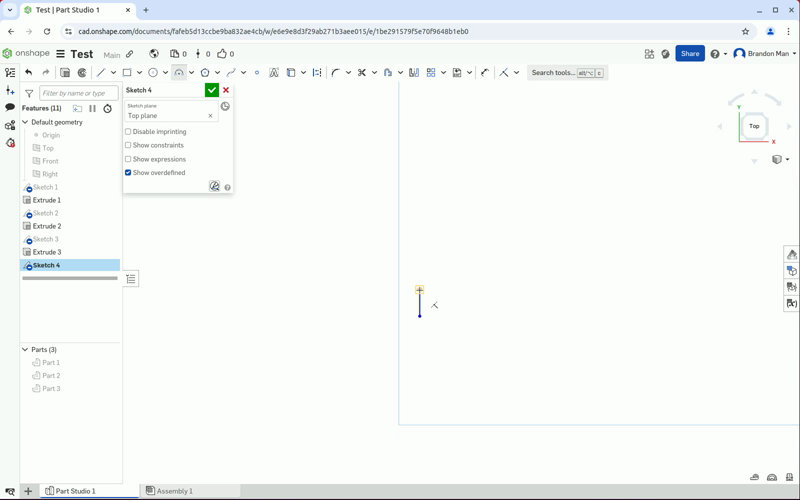
scroll(-6)
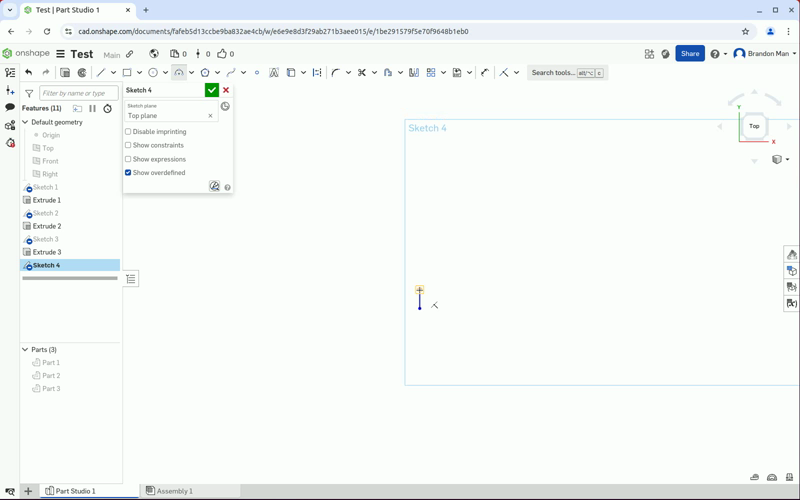
scroll(-6)
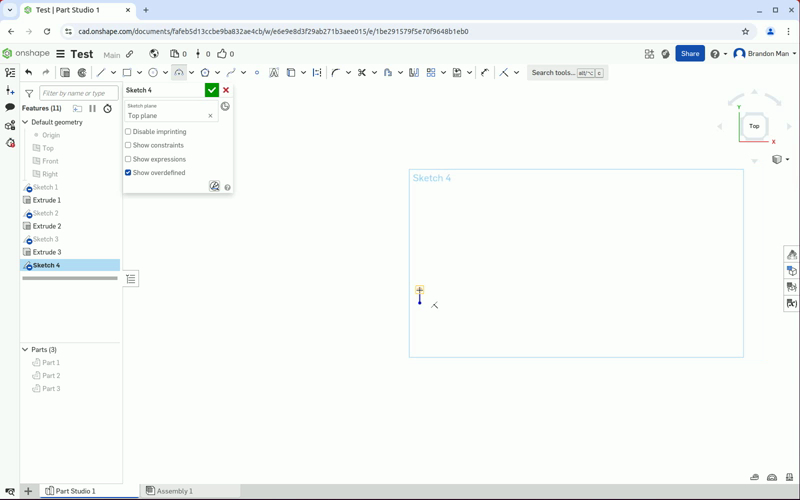
scroll(-6)
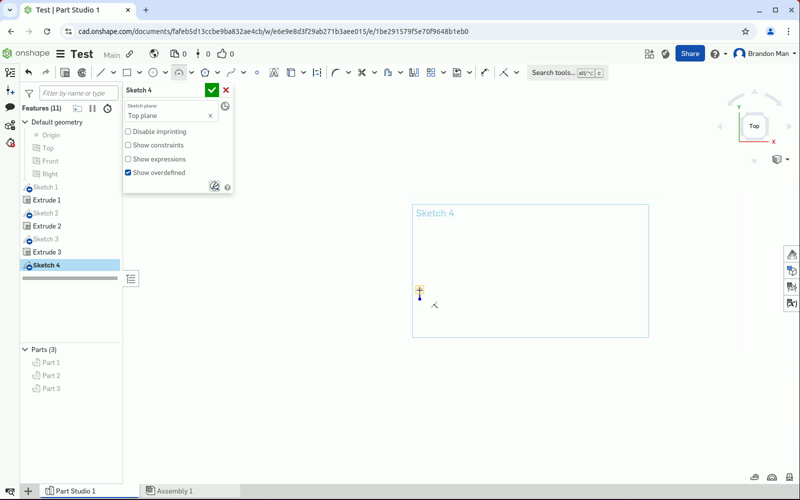
scroll(-6)
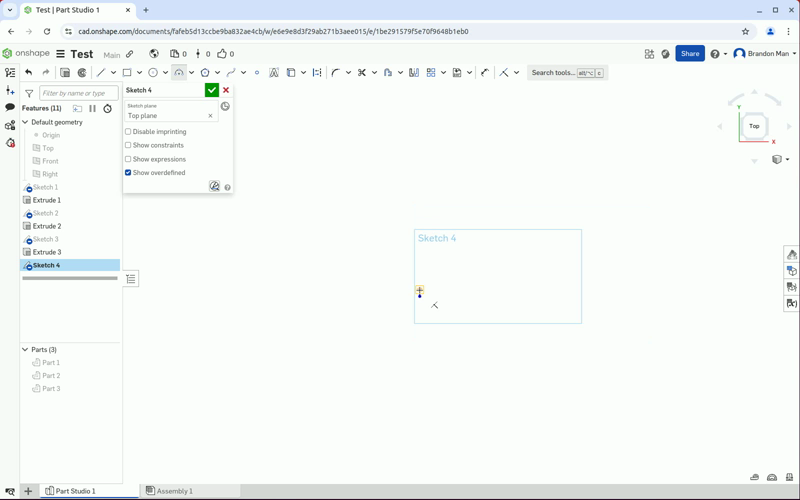
scroll(-6)
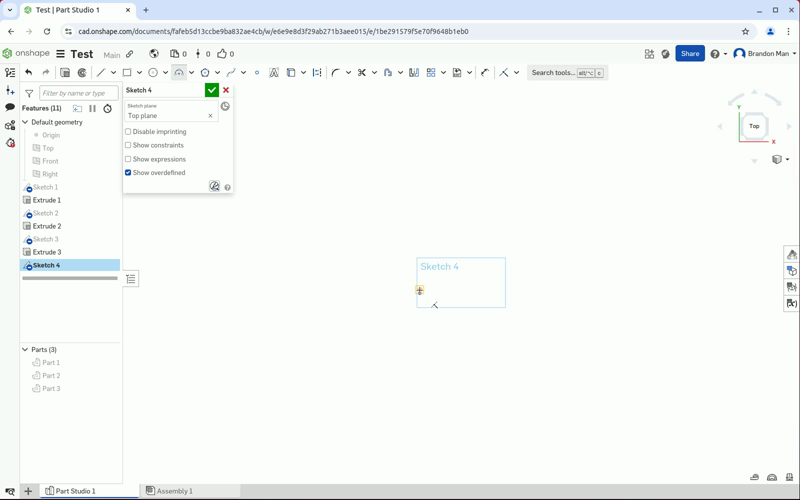
key_down(shift)
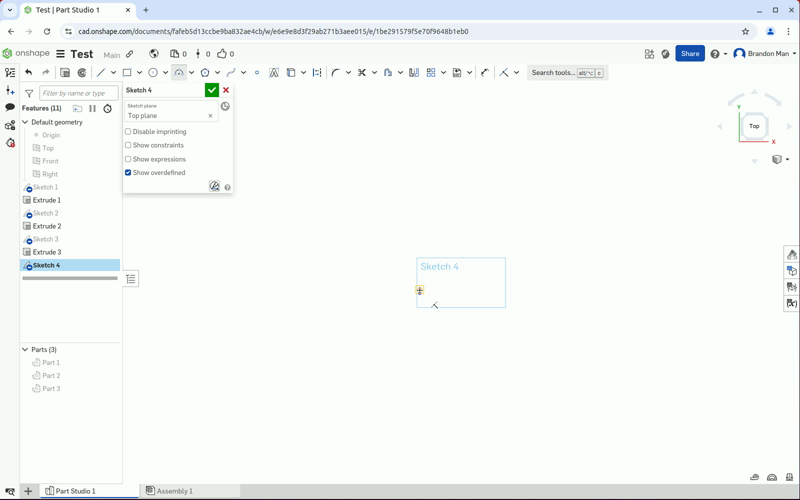
mouse_move(419, 274)
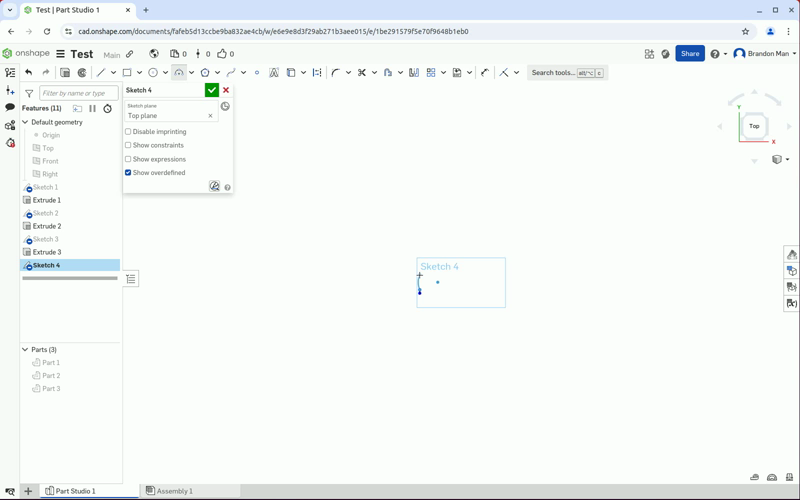
click(419, 274)
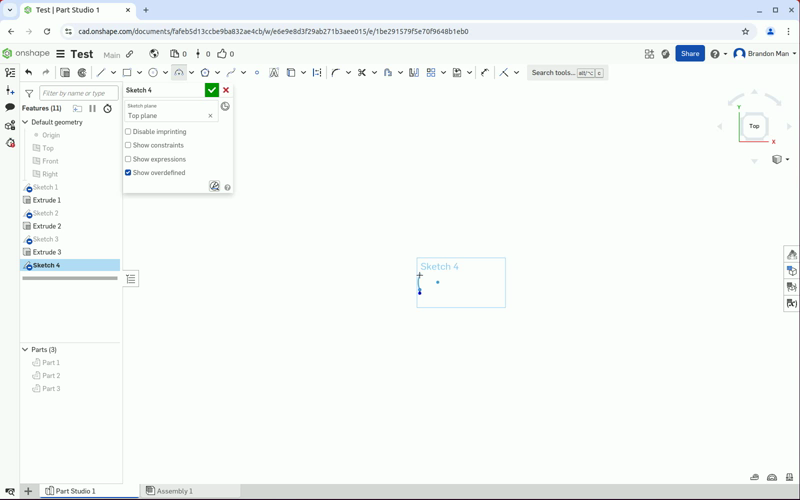
mouse_move(412, 282)
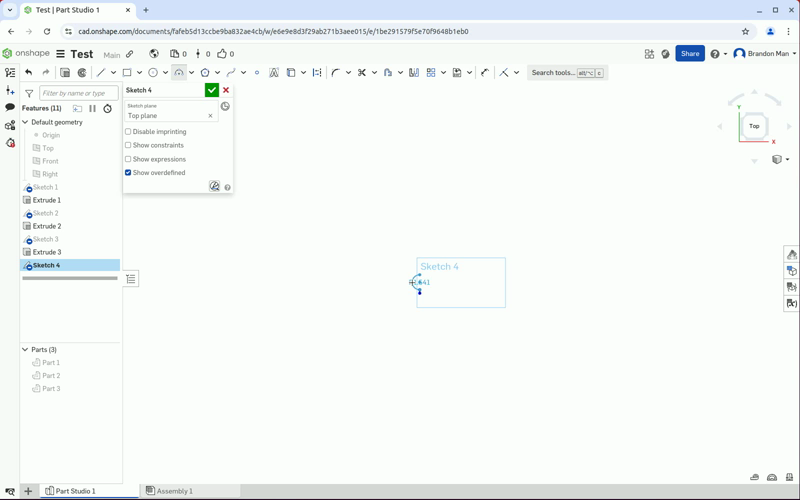
click(412, 282)
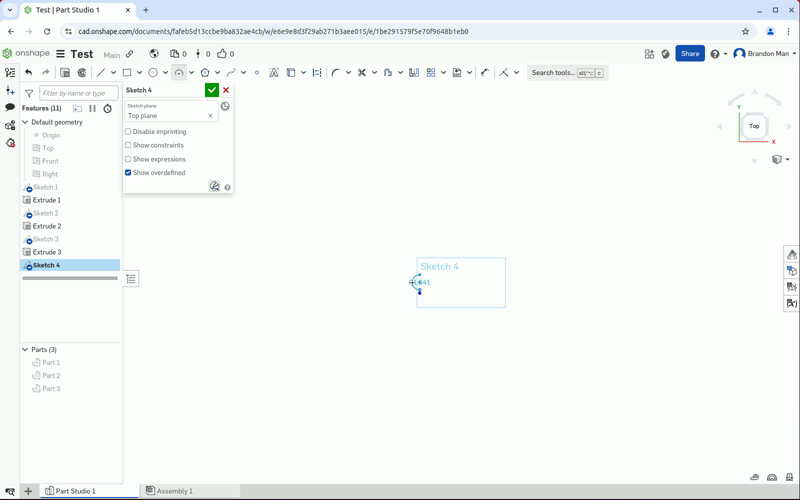
key_up(shift)
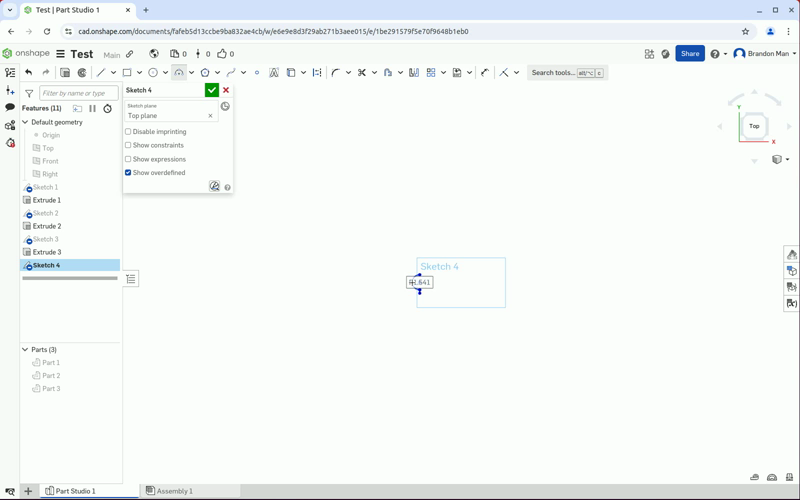
key(esc)
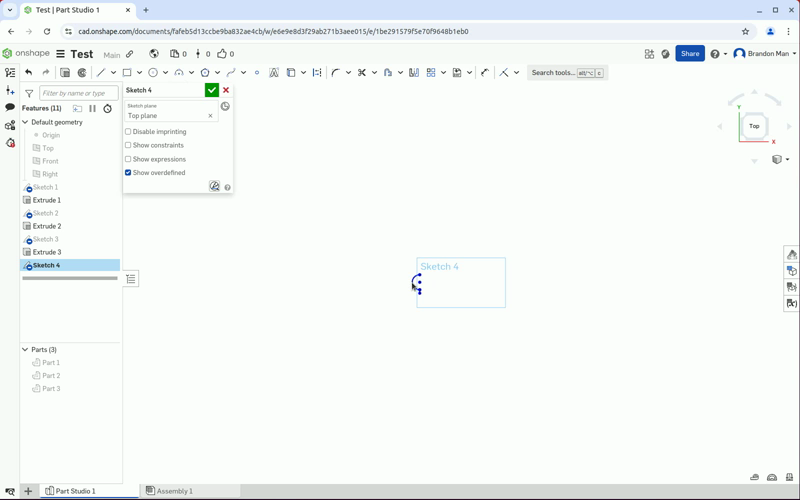
key(l)
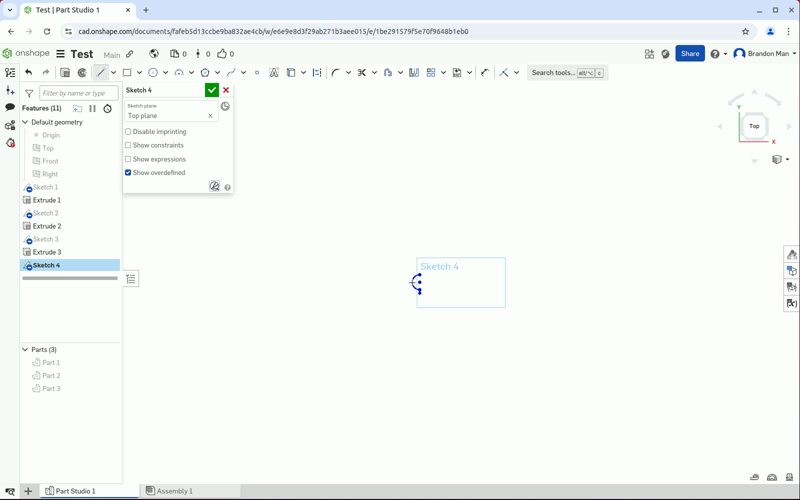
mouse_move(419, 274)
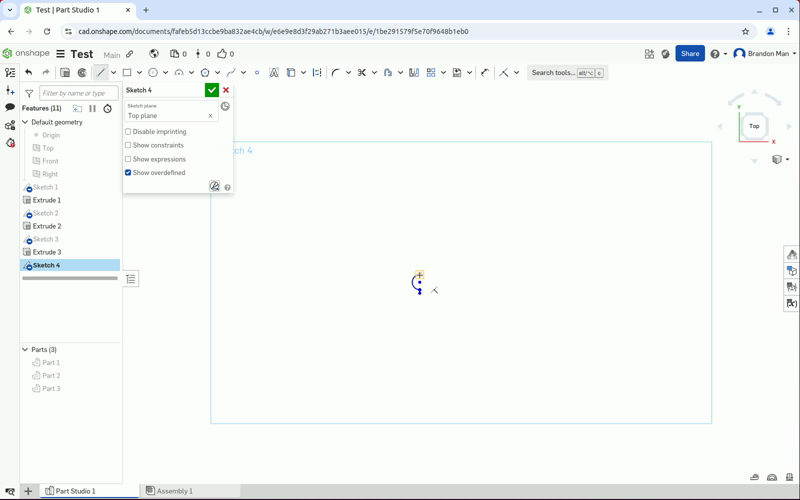
click(419, 274)
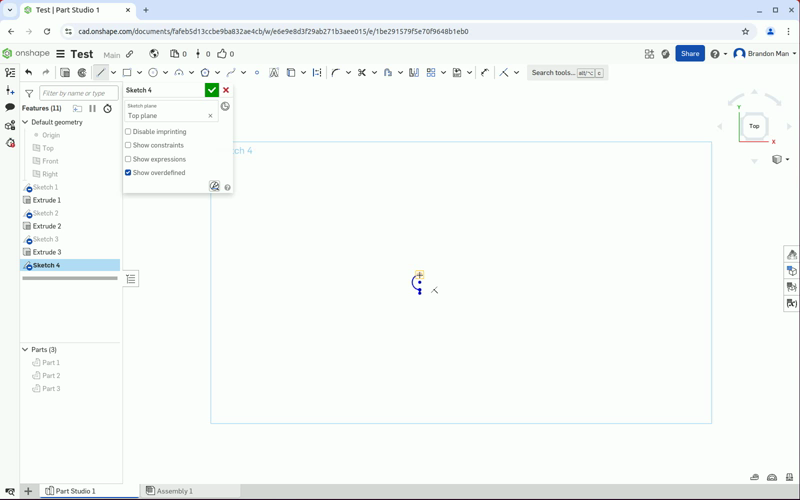
key_down(shift)
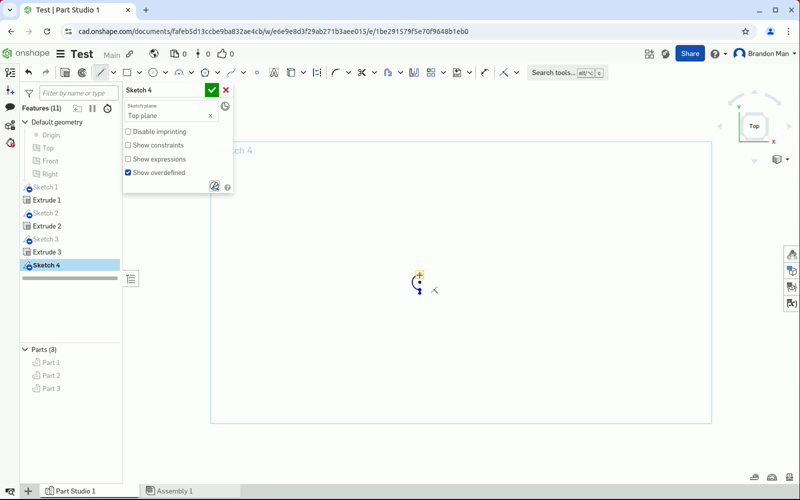
mouse_move(449, 274)
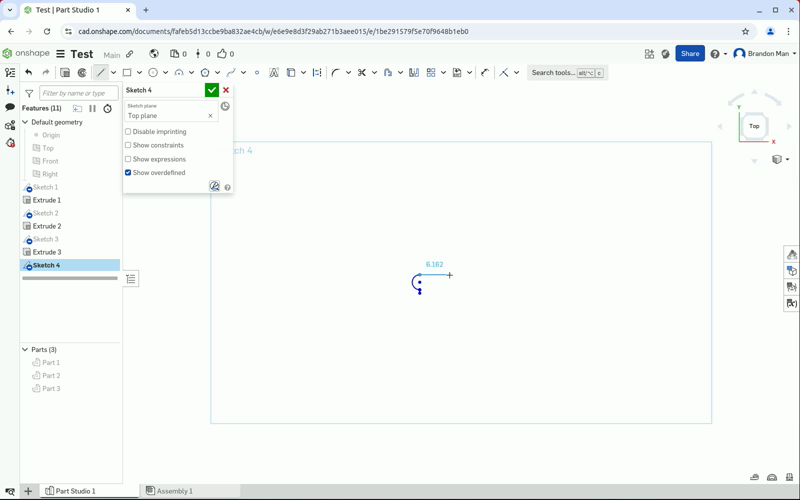
mouse_move(419, 271)
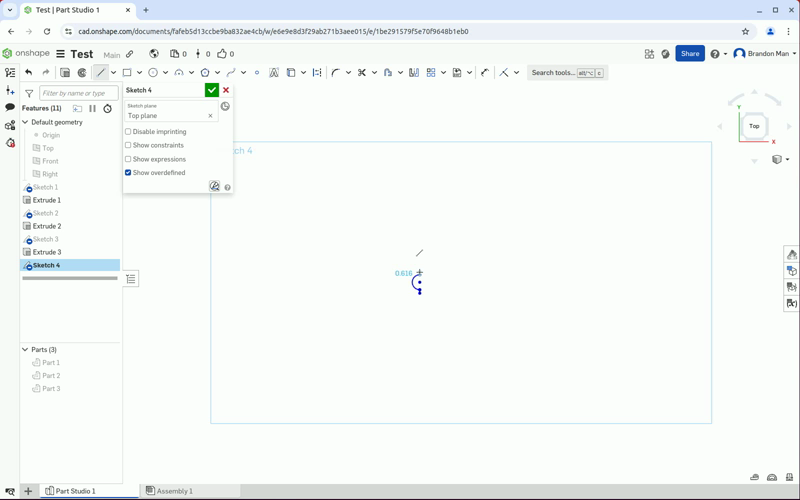
scroll(6)
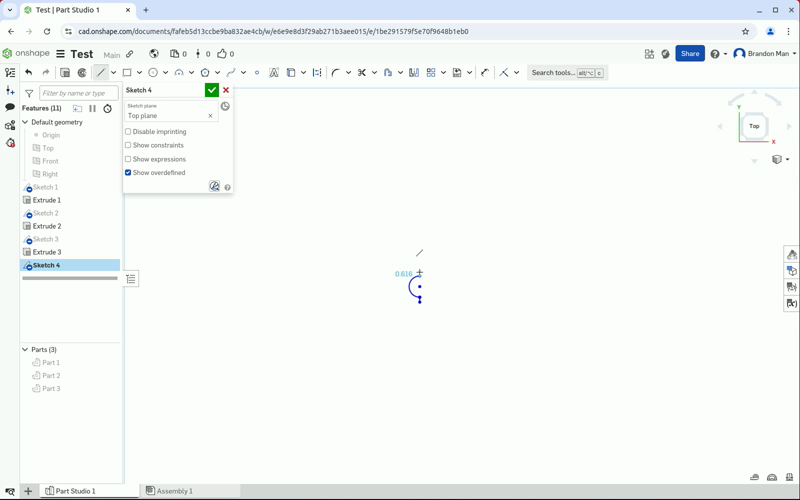
scroll(6)
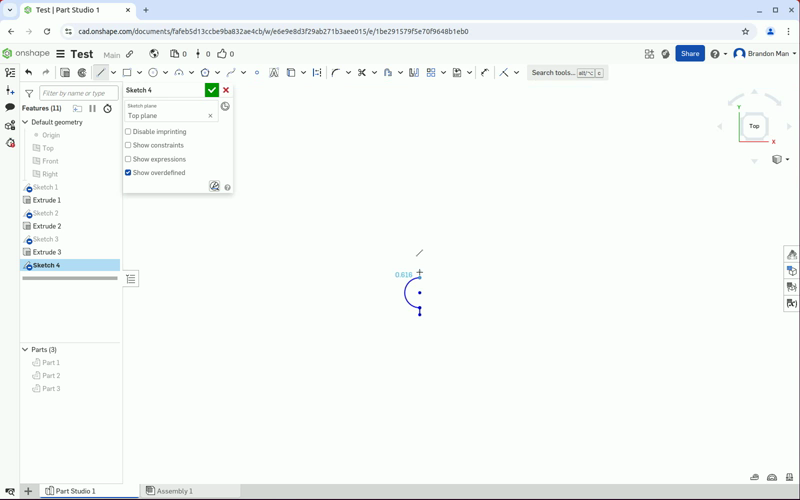
scroll(6)
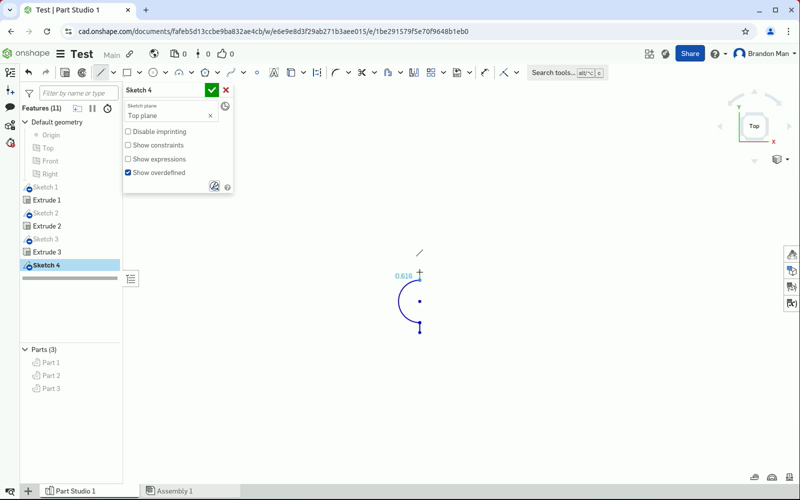
scroll(6)
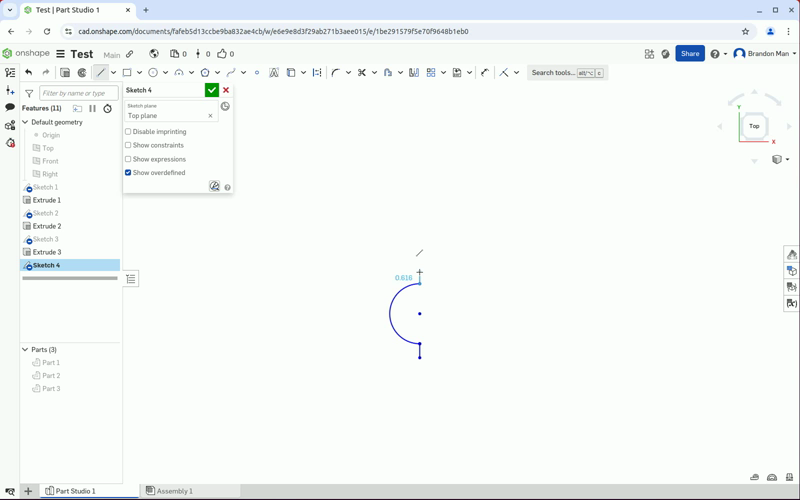
scroll(6)
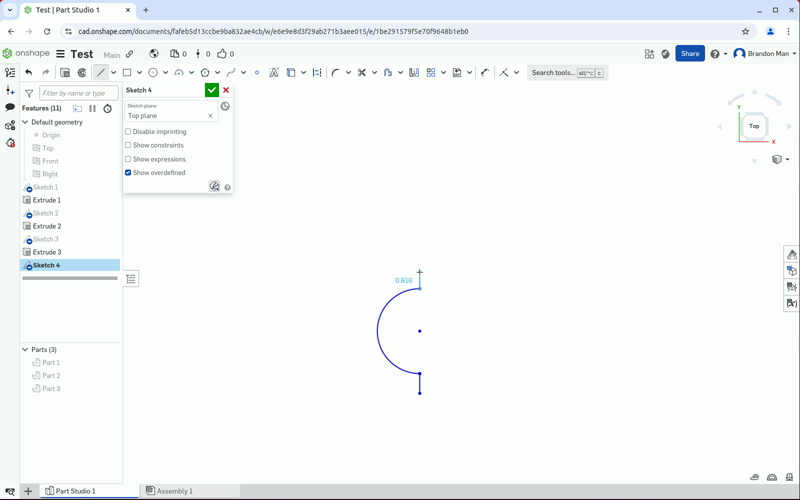
scroll(6)
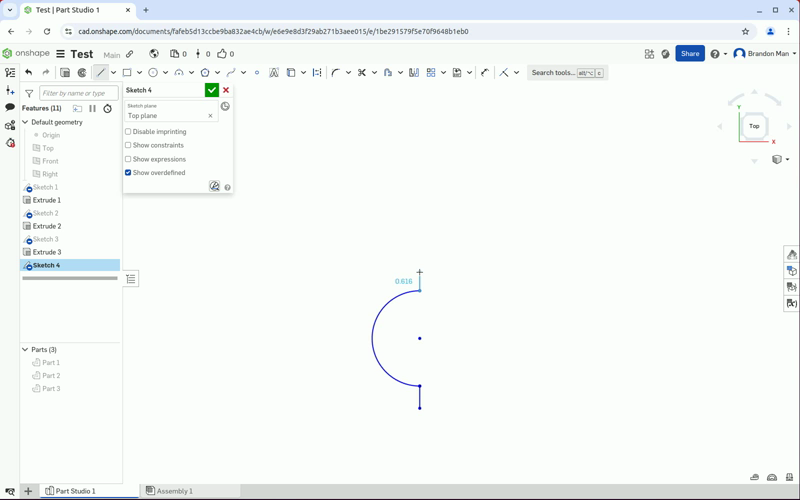
scroll(6)
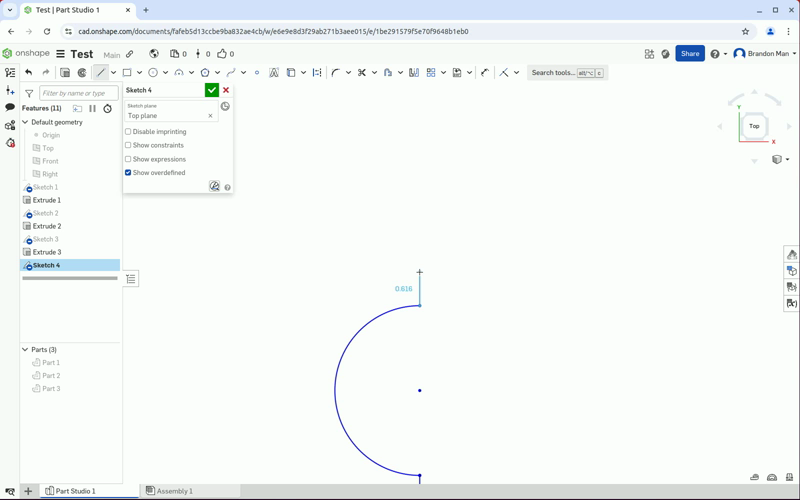
click(419, 271)
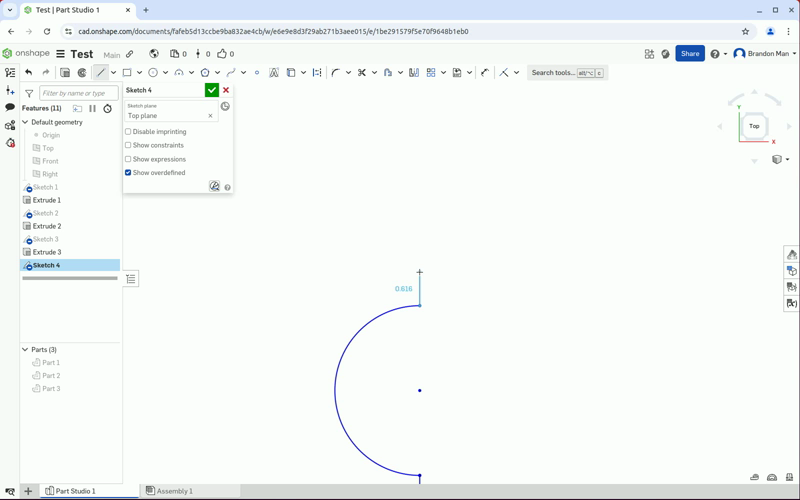
scroll(-6)
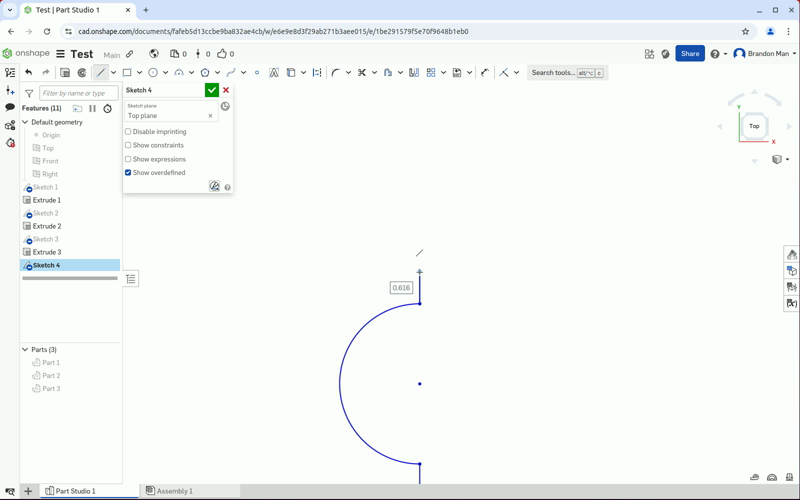
scroll(-6)
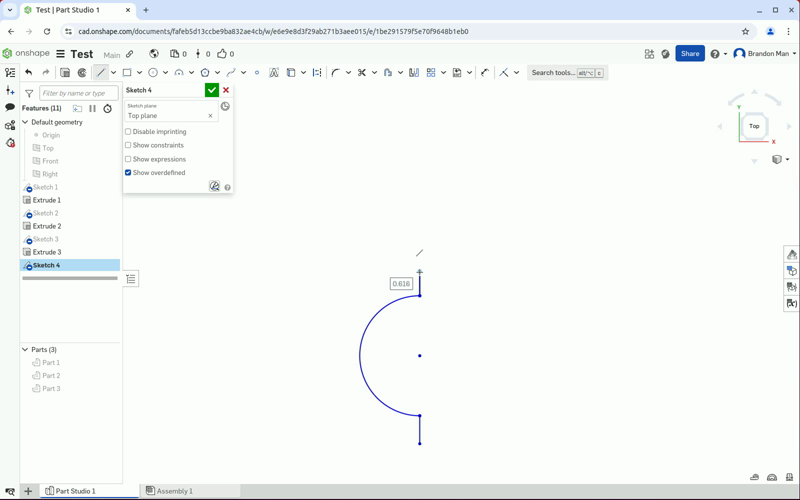
scroll(-6)
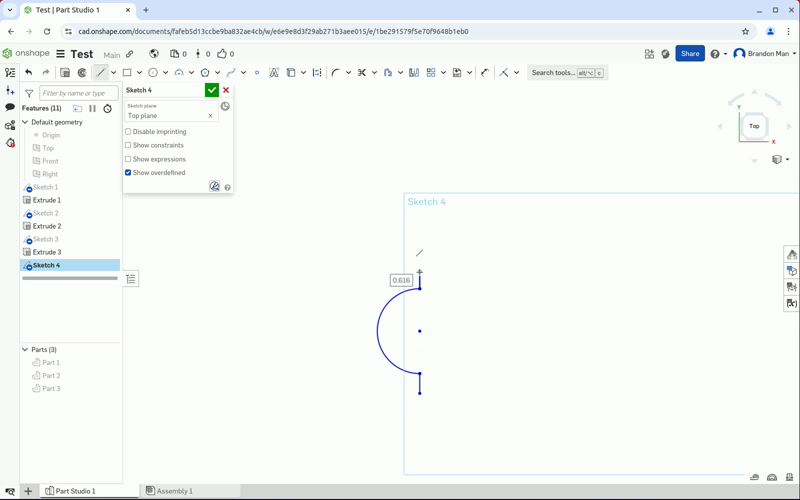
scroll(-6)
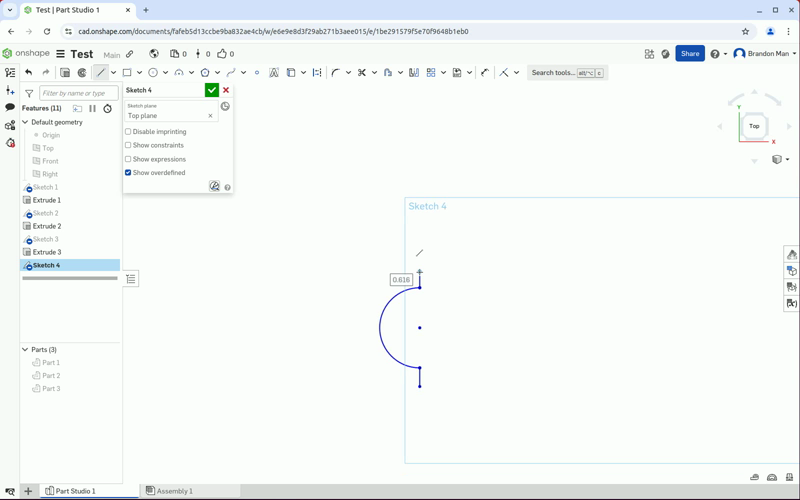
scroll(-6)
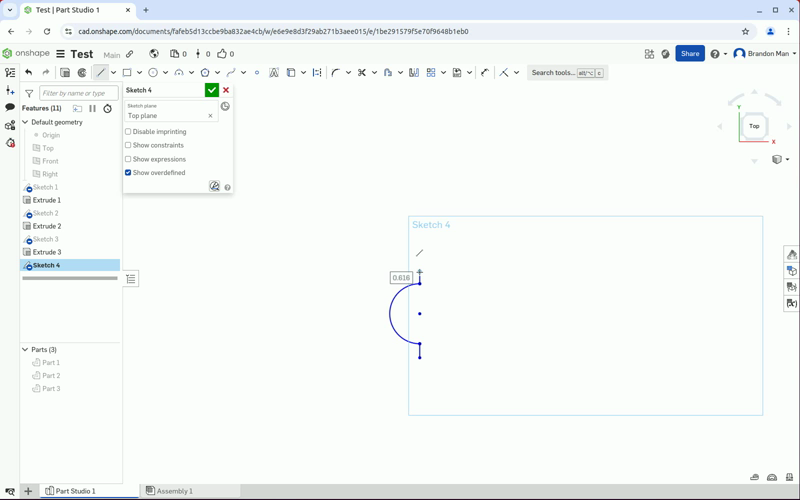
scroll(-6)
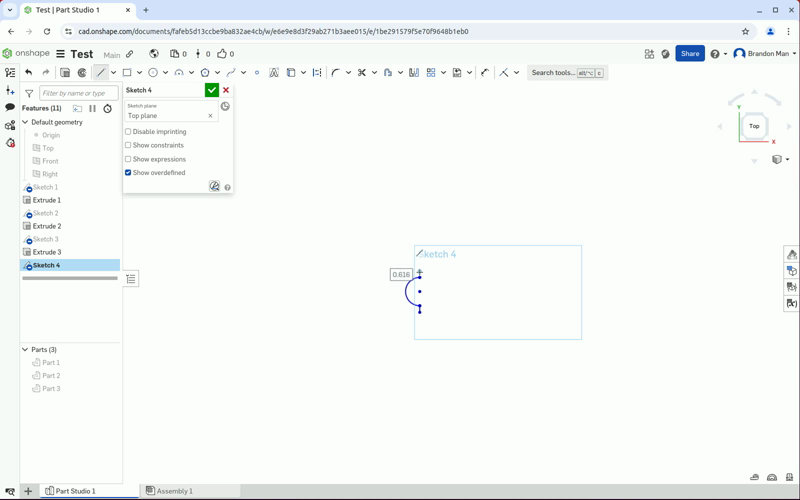
scroll(-6)
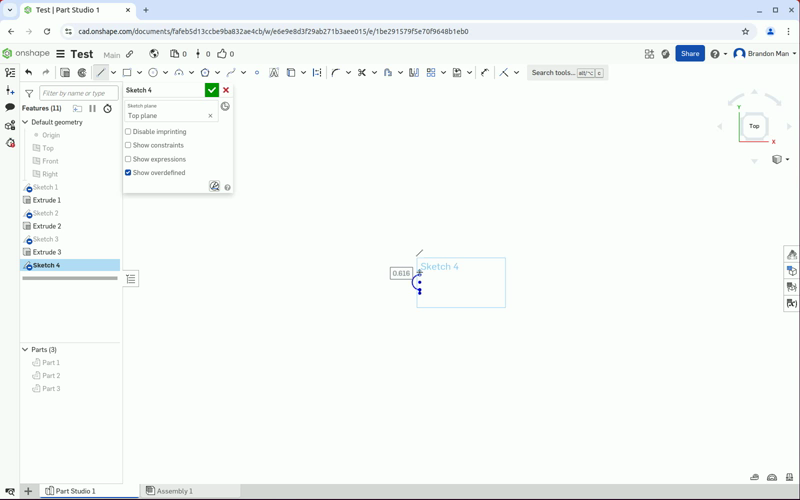
key_up(shift)
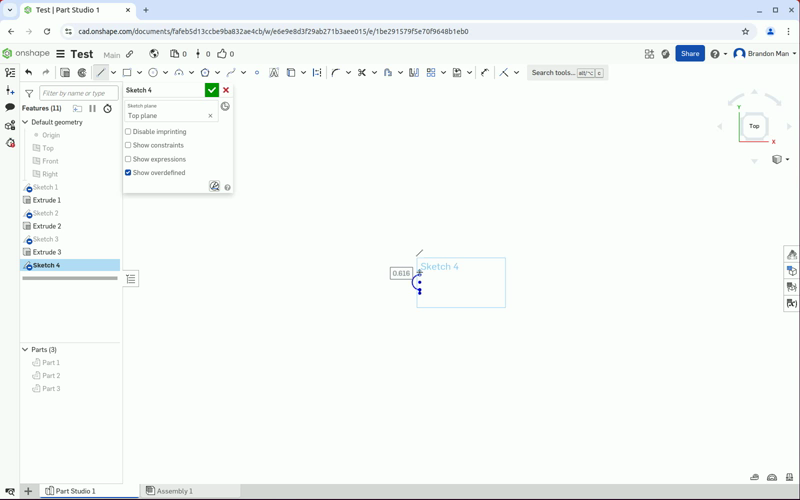
key(esc)
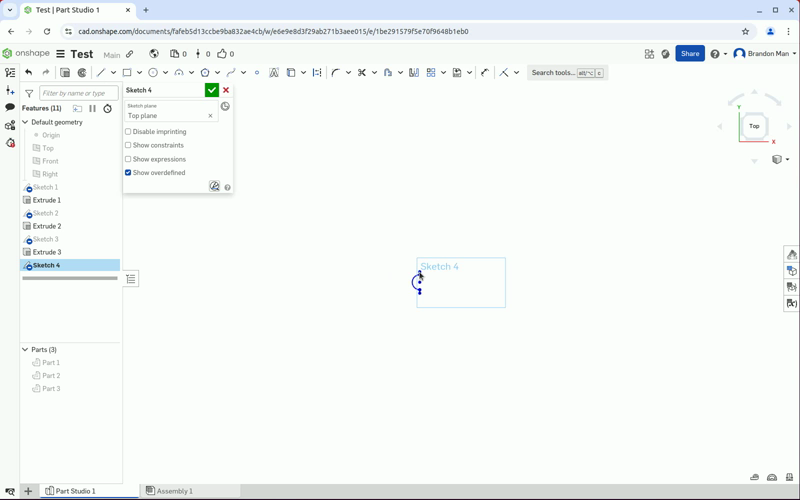
key(a)
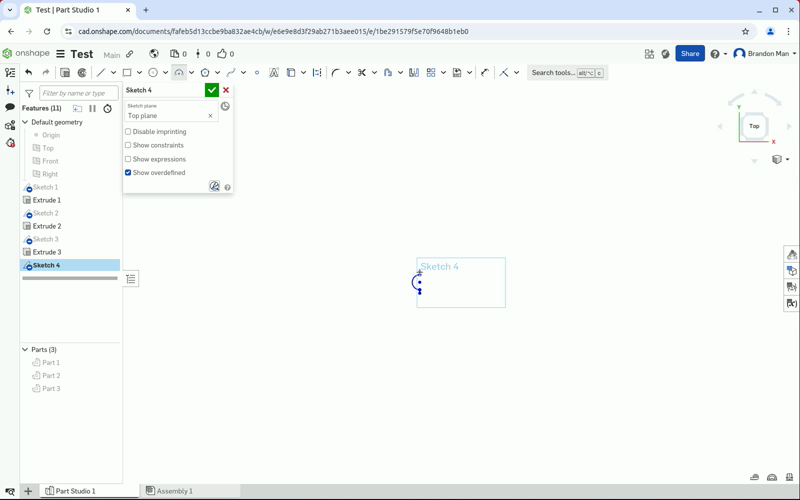
mouse_move(419, 271)
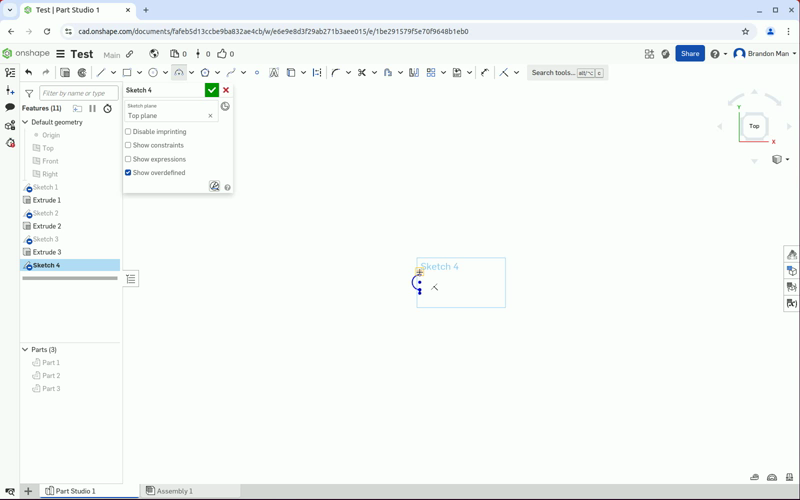
scroll(6)
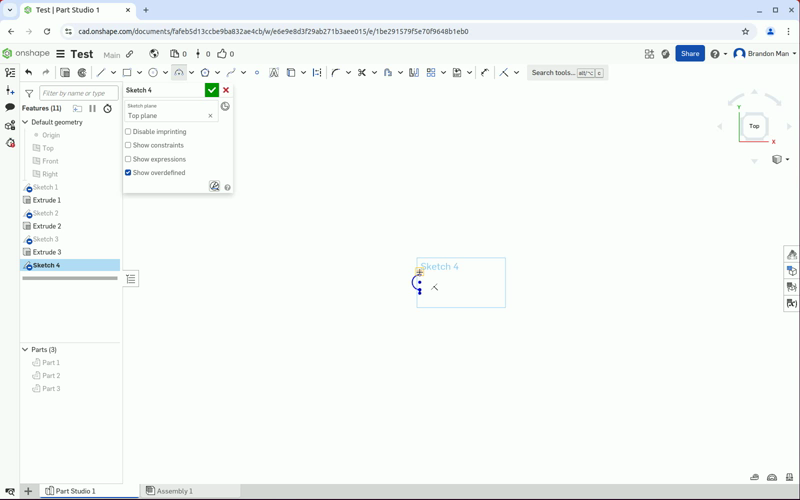
scroll(6)
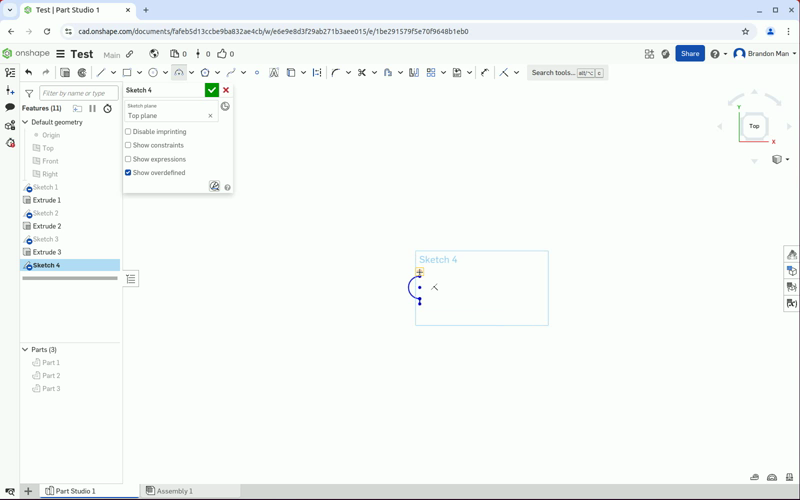
scroll(6)
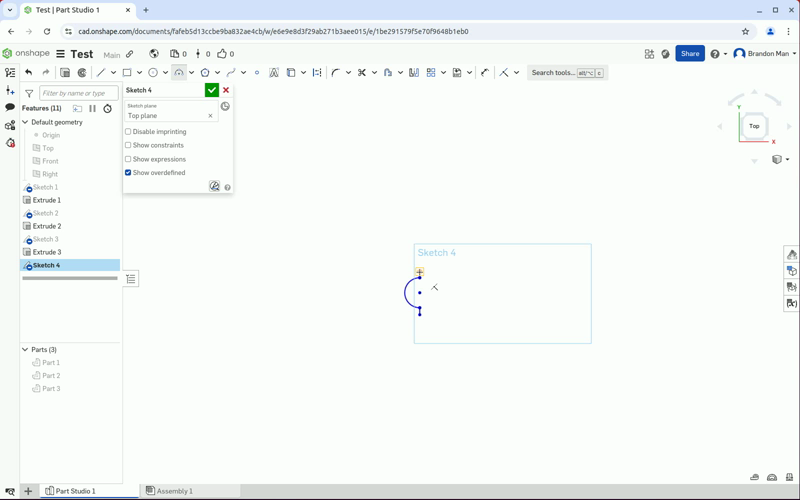
scroll(6)
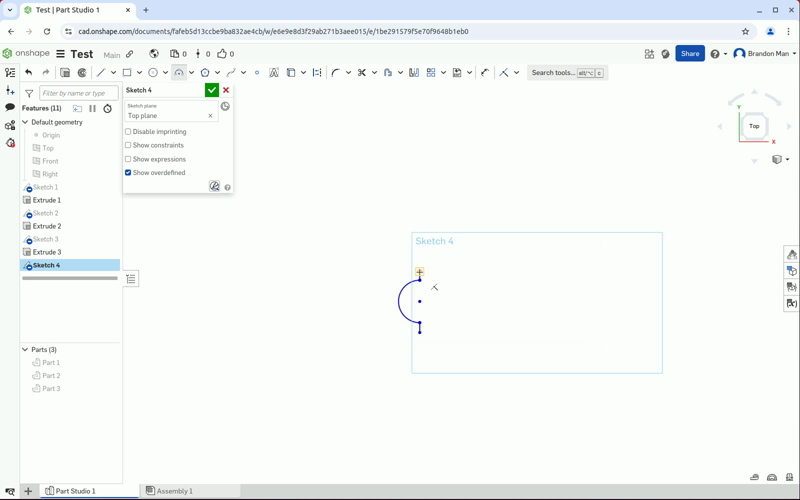
scroll(6)
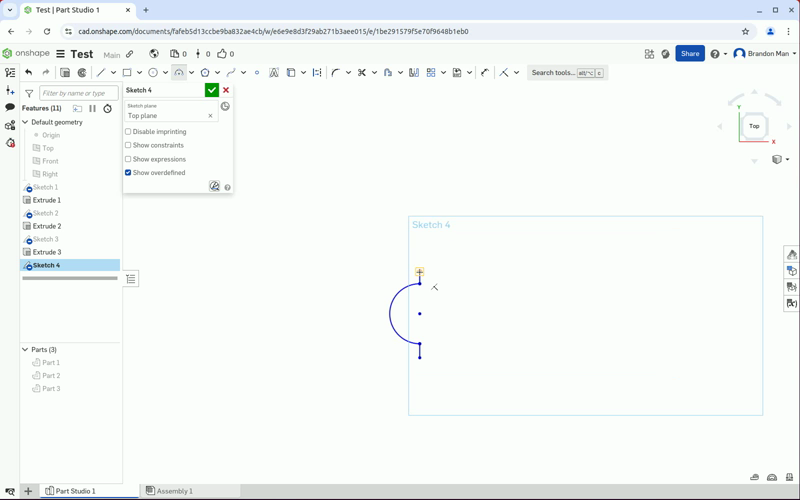
scroll(6)
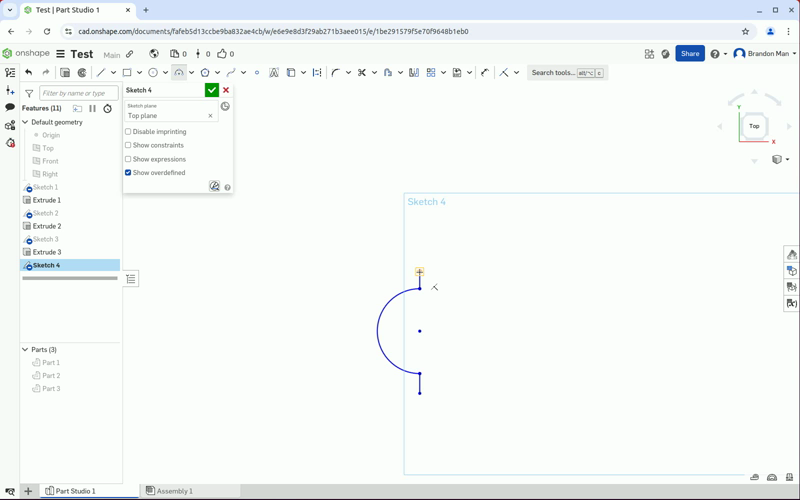
scroll(6)
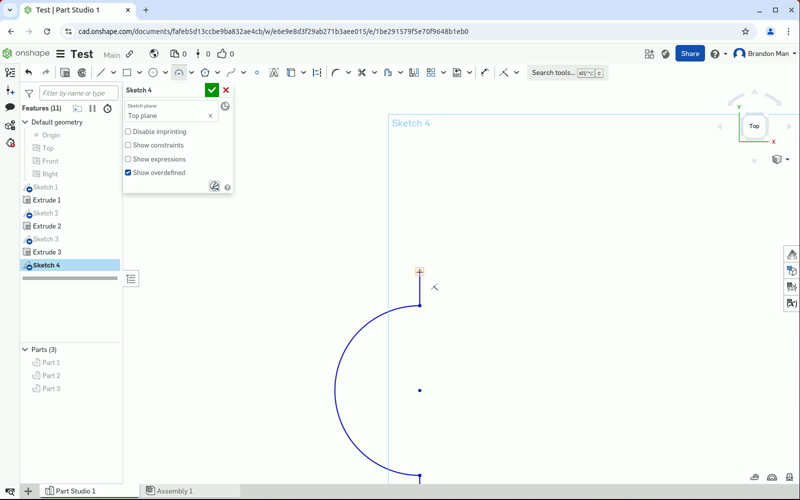
click(419, 271)
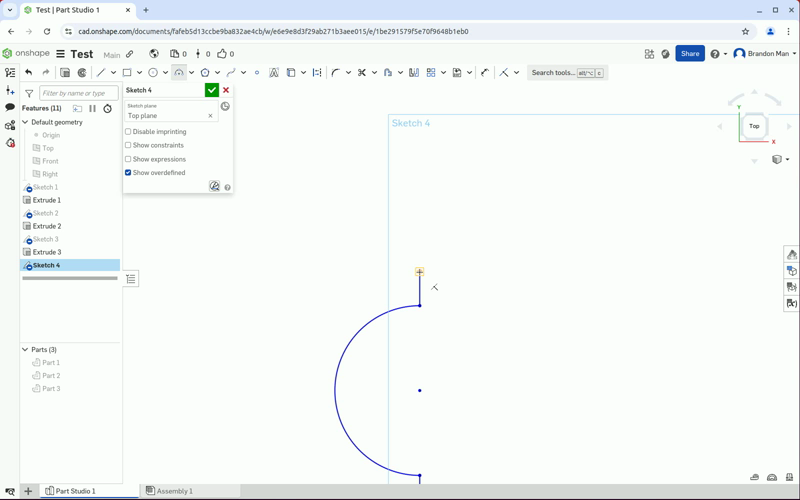
scroll(-6)
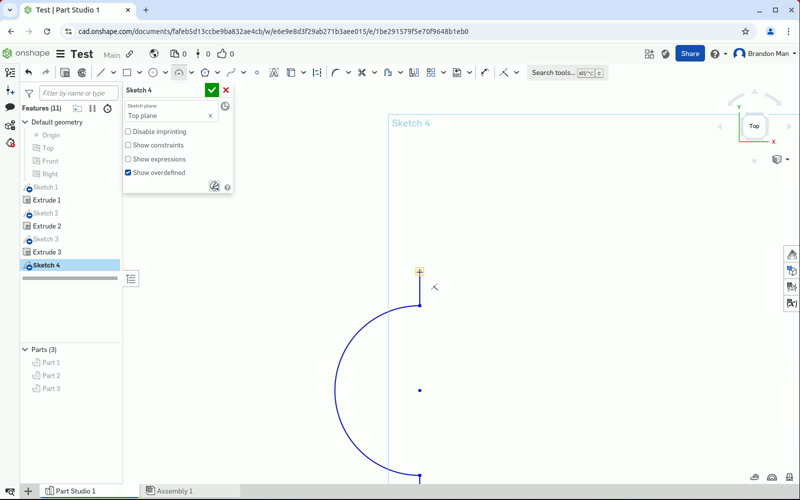
scroll(-6)
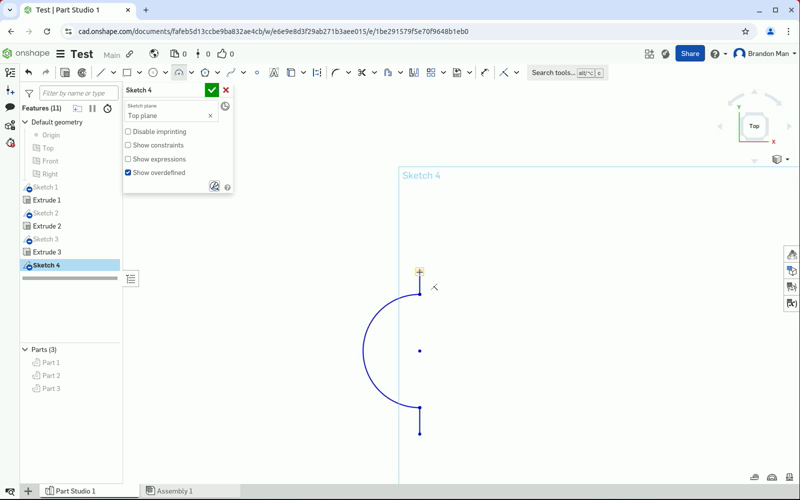
scroll(-6)
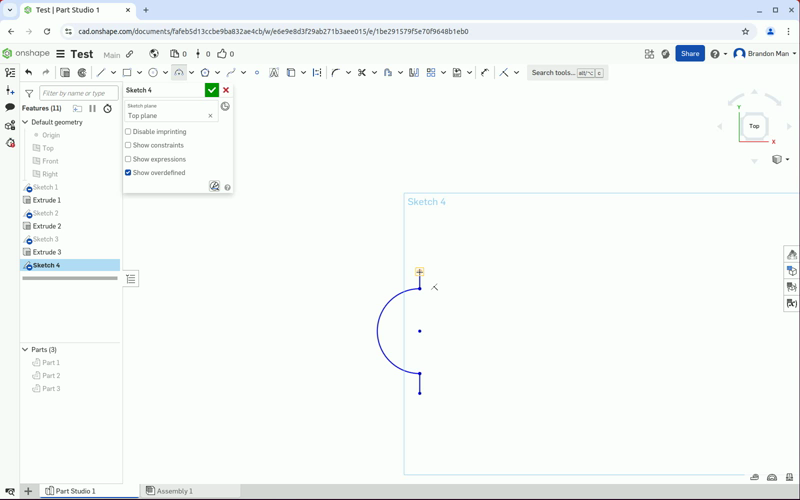
scroll(-6)
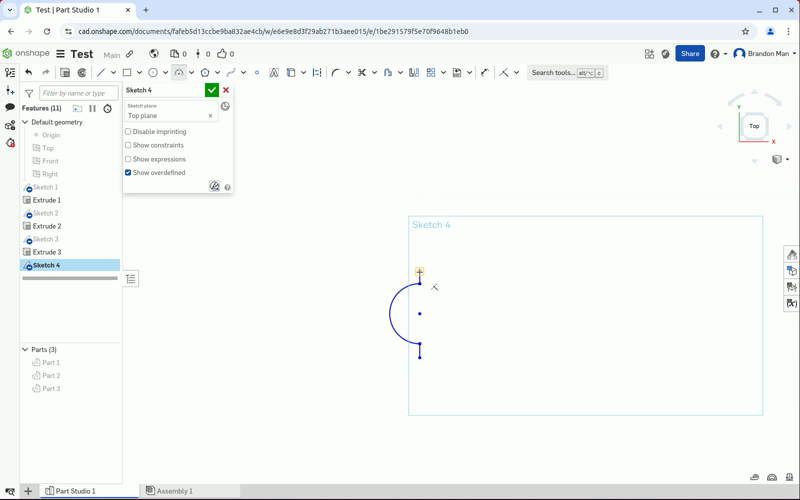
scroll(-6)
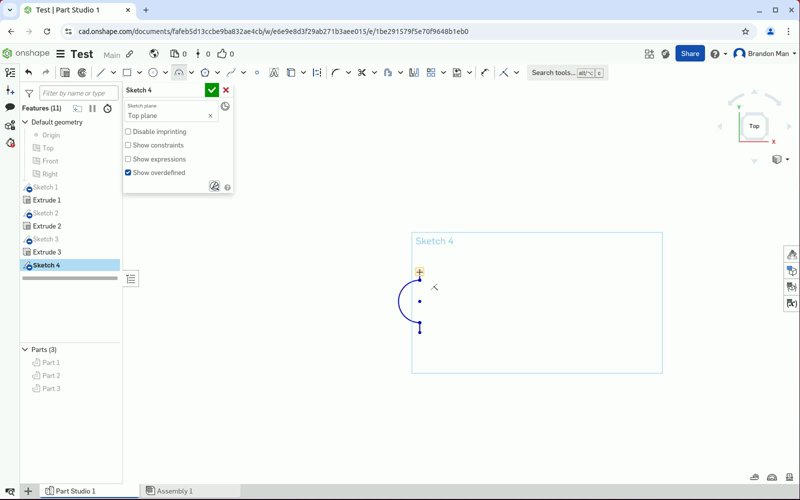
scroll(-6)
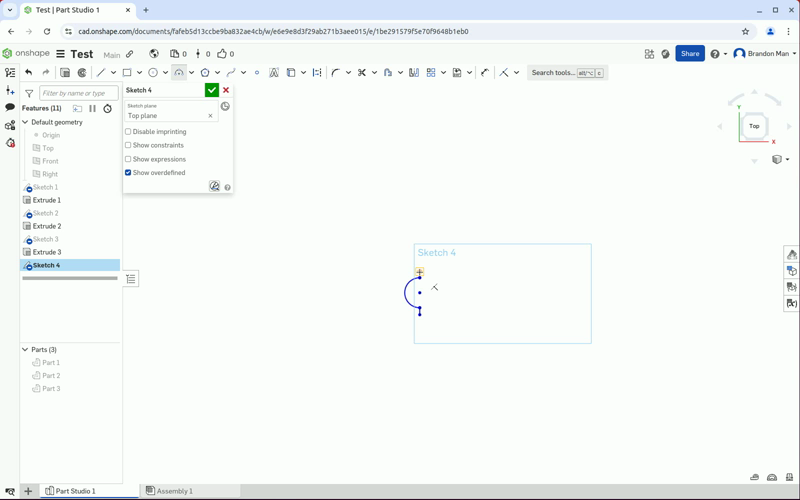
scroll(-6)
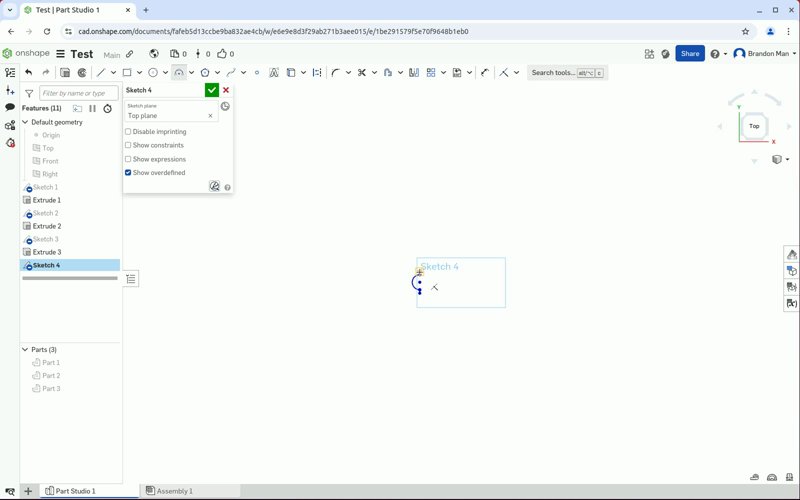
mouse_move(419, 293)
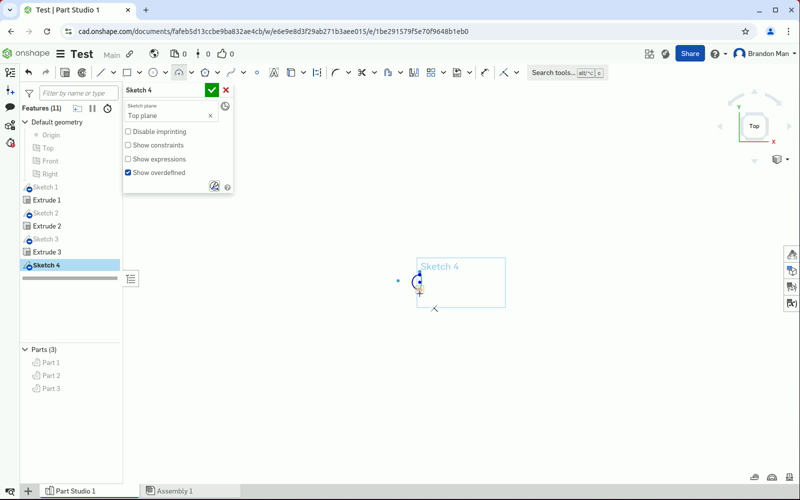
scroll(6)
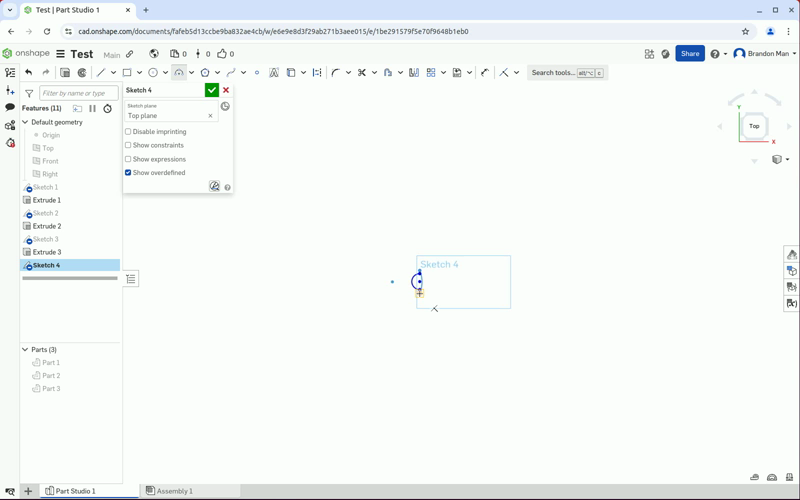
scroll(6)
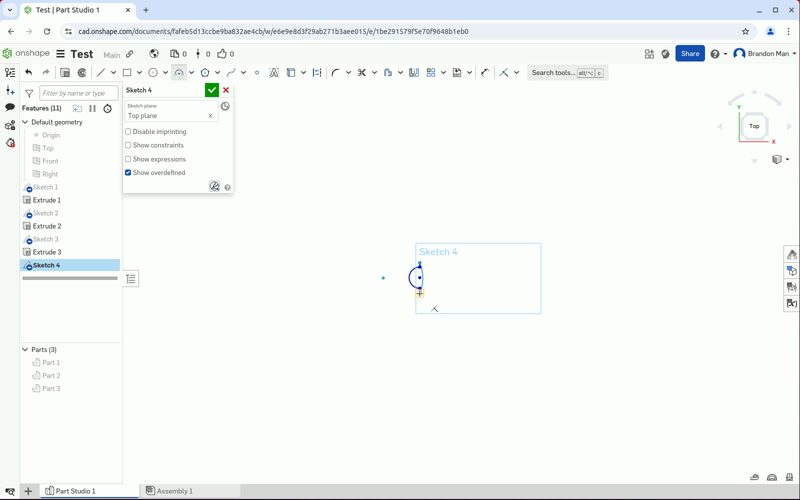
scroll(6)
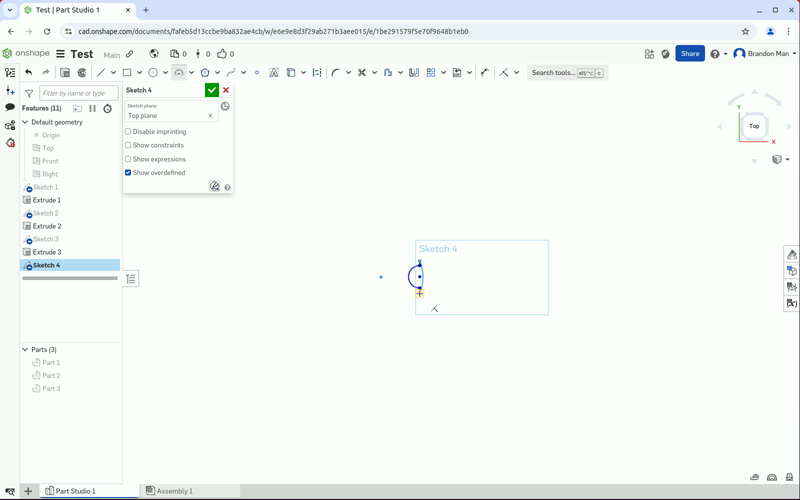
scroll(6)
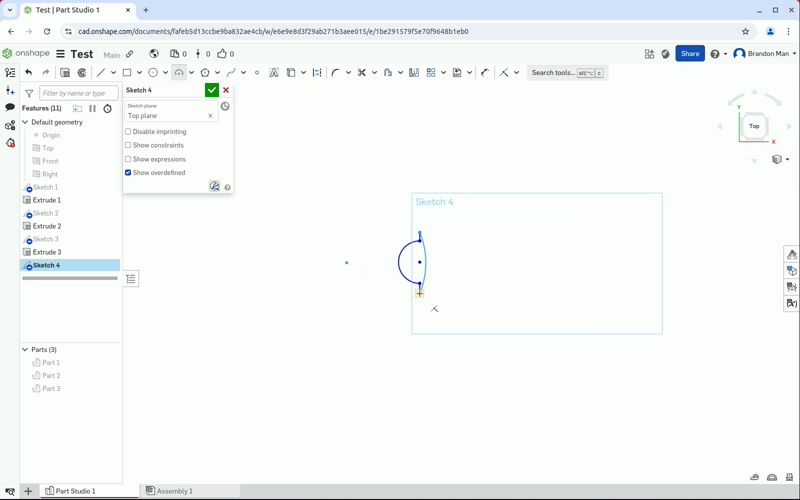
scroll(6)
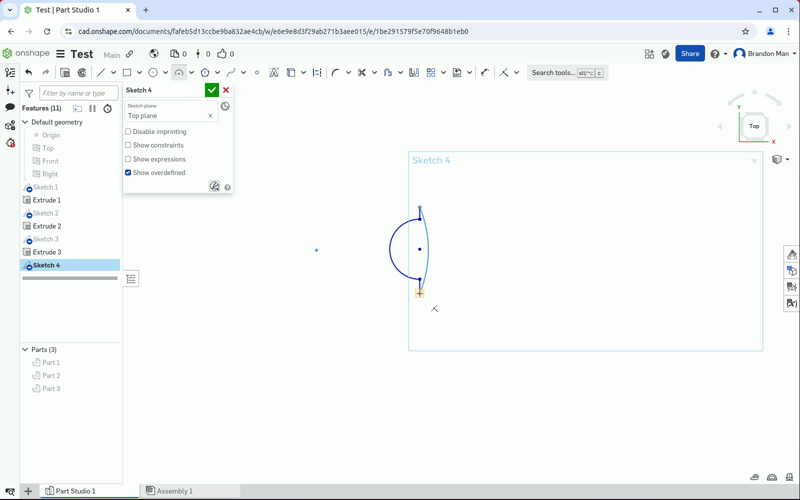
scroll(6)
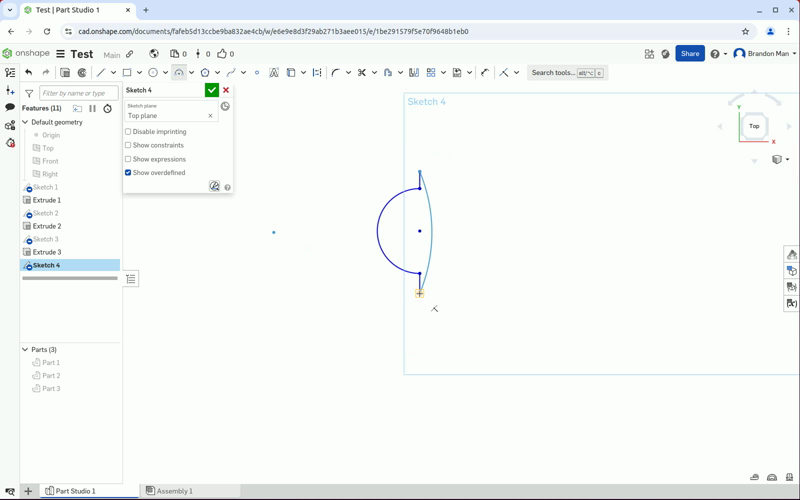
scroll(6)
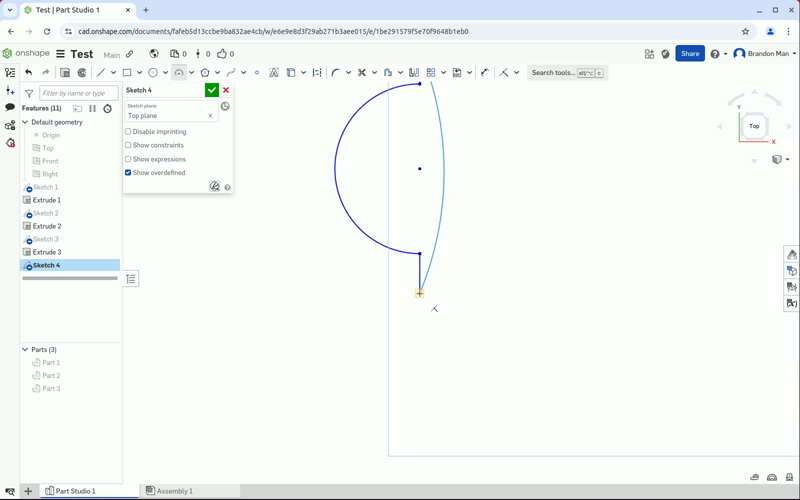
click(419, 293)
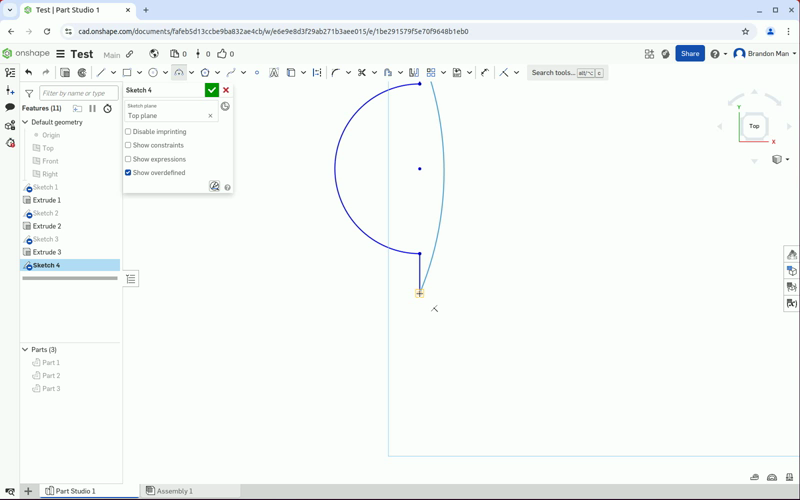
scroll(-6)
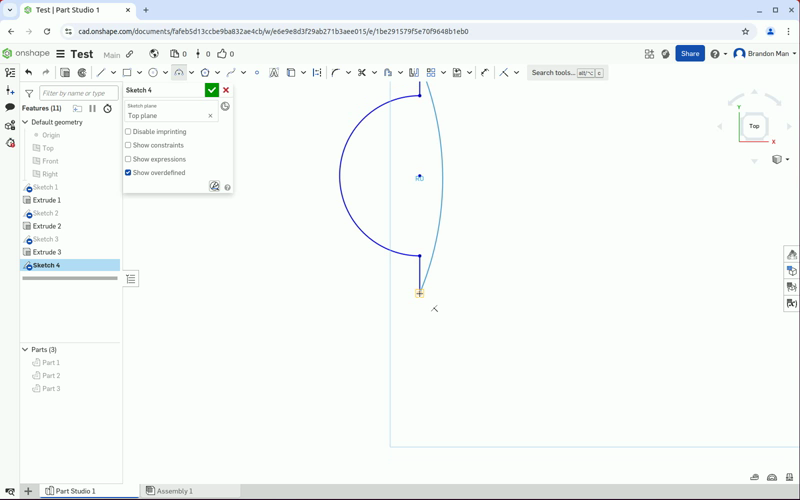
scroll(-6)
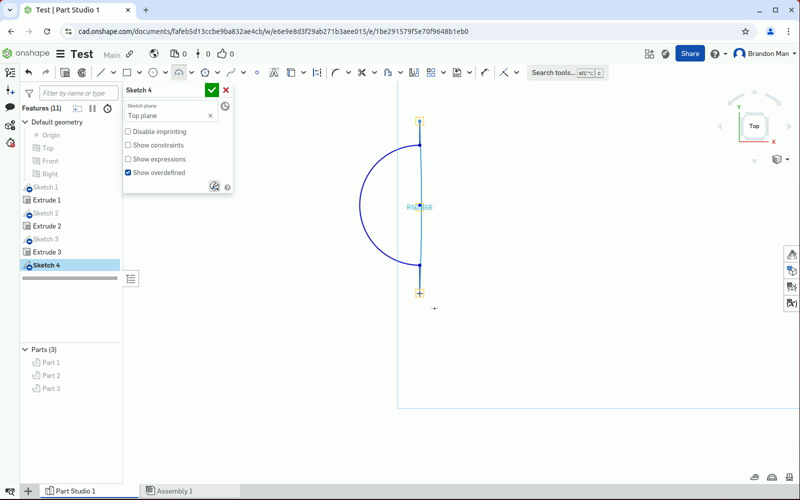
scroll(-6)
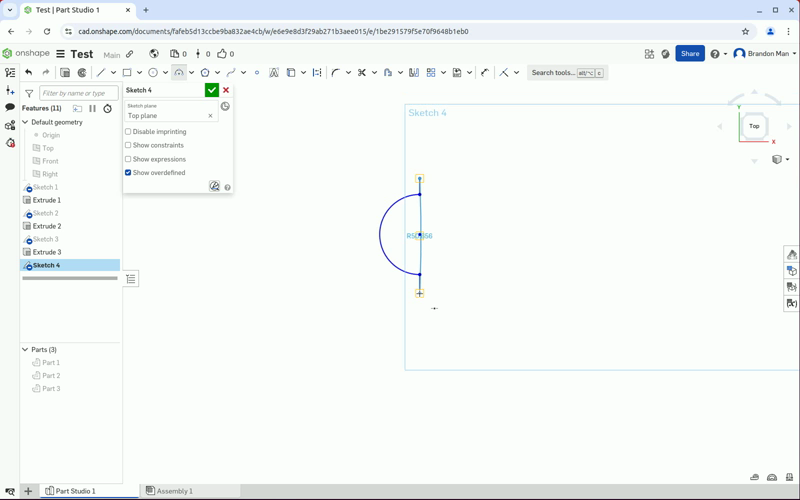
scroll(-6)
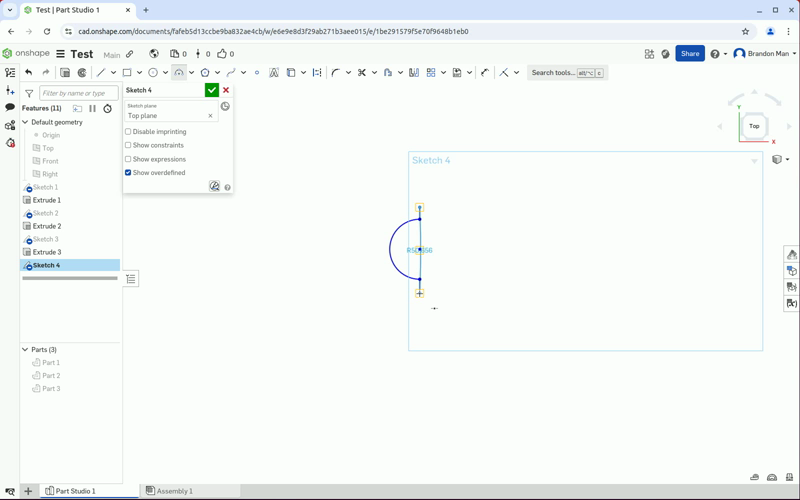
scroll(-6)
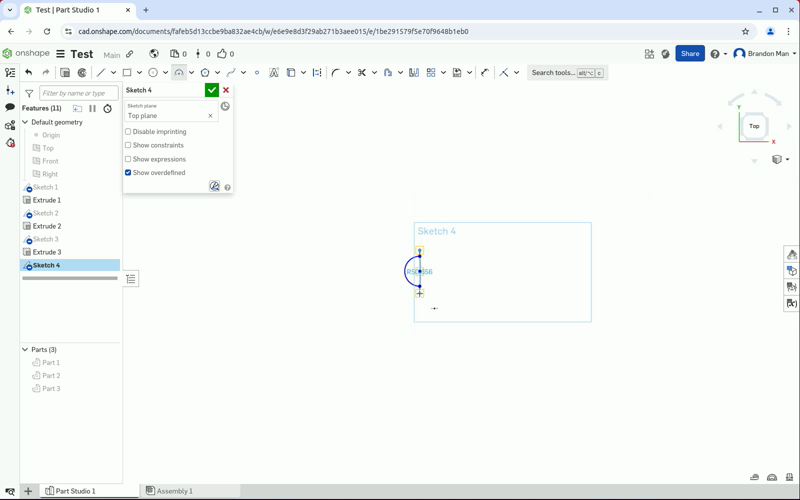
scroll(-6)
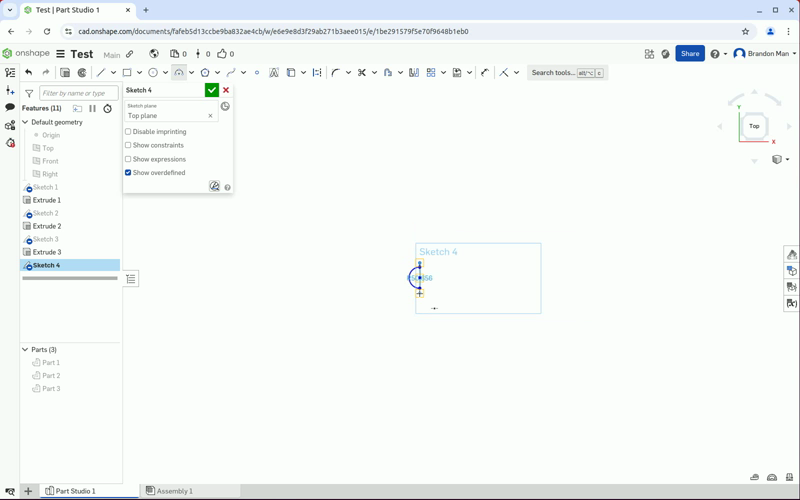
scroll(-6)
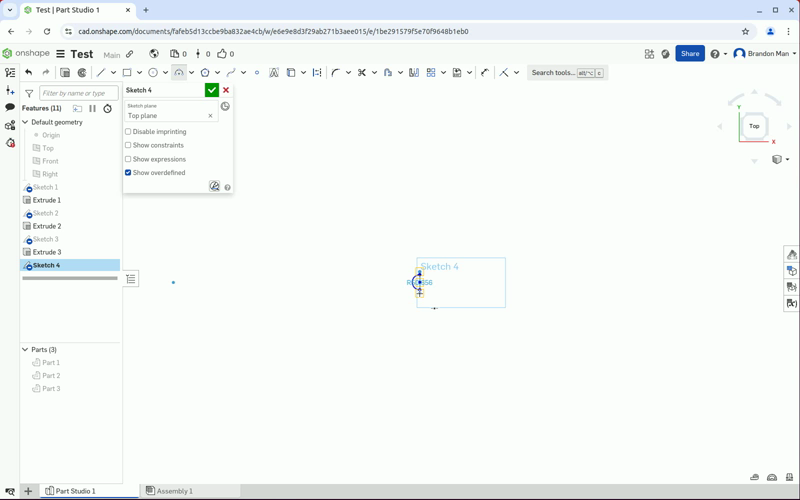
key_down(shift)
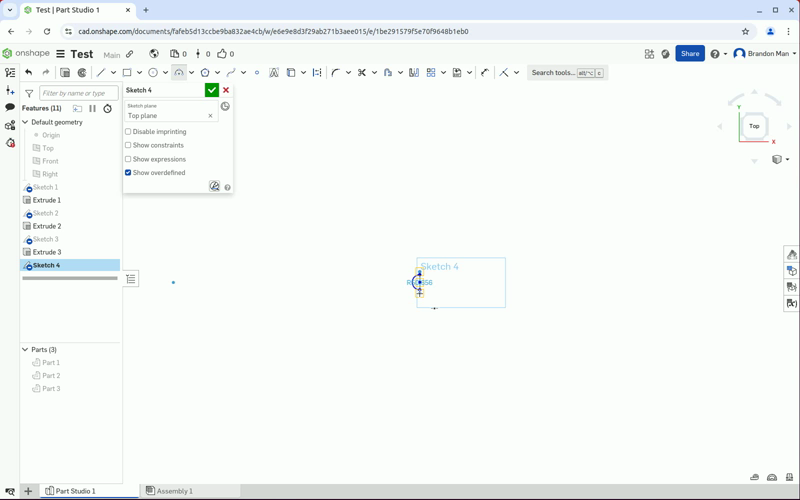
mouse_move(408, 282)
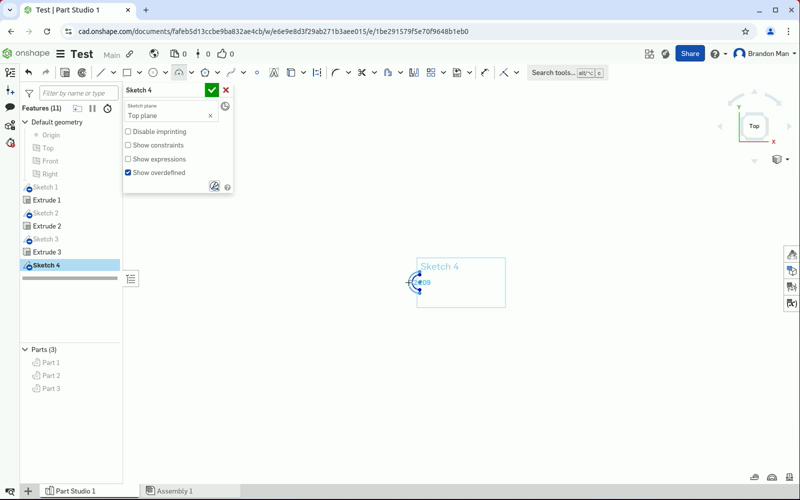
scroll(6)
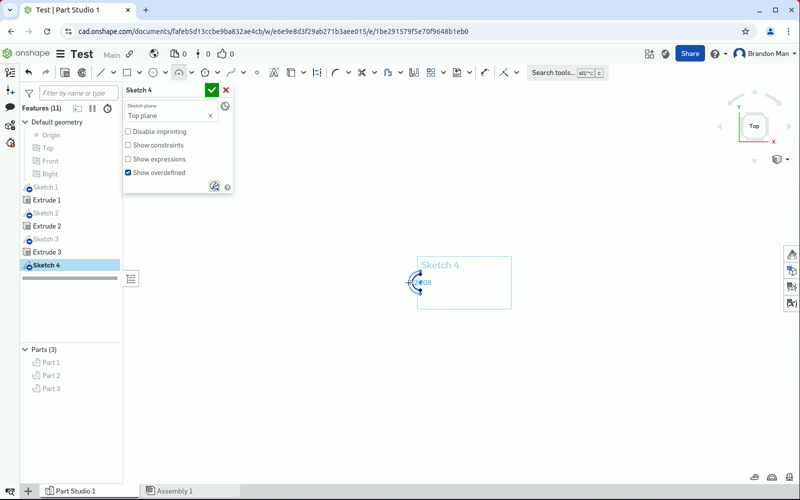
scroll(6)
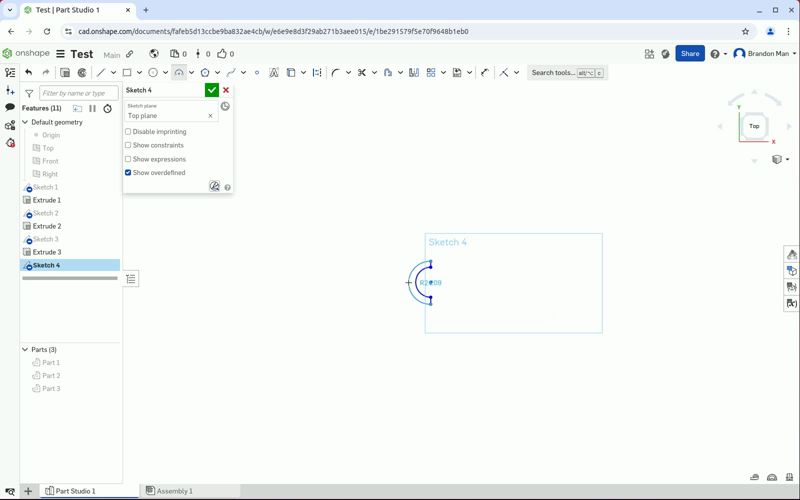
scroll(6)
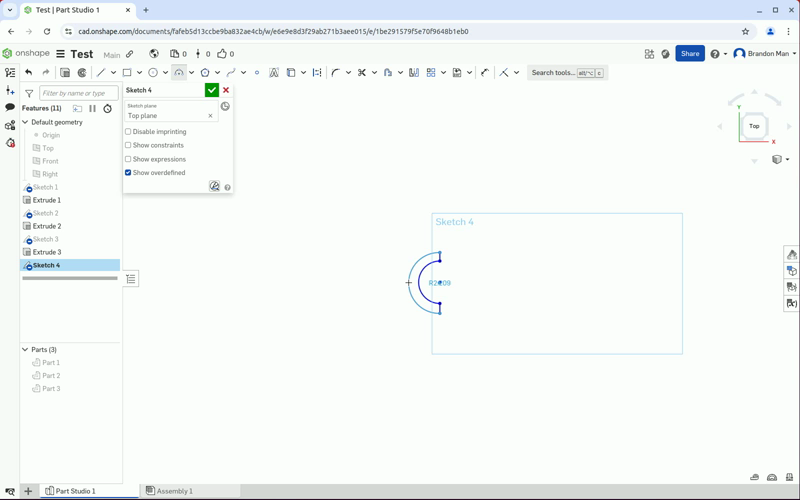
scroll(6)
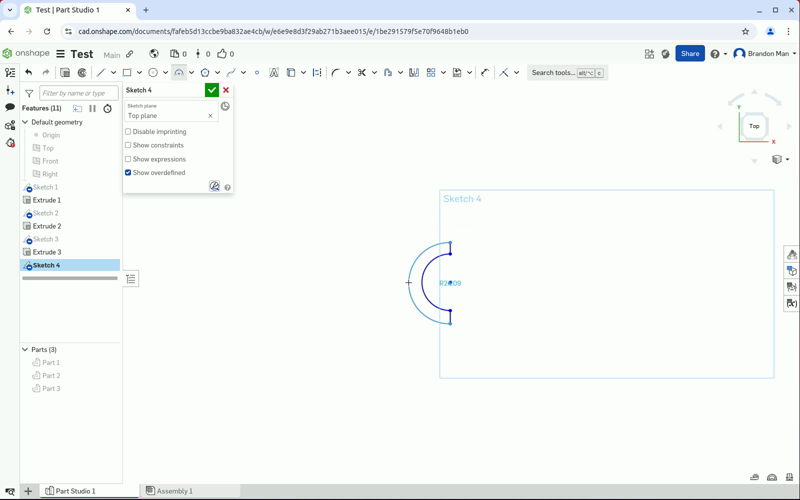
scroll(6)
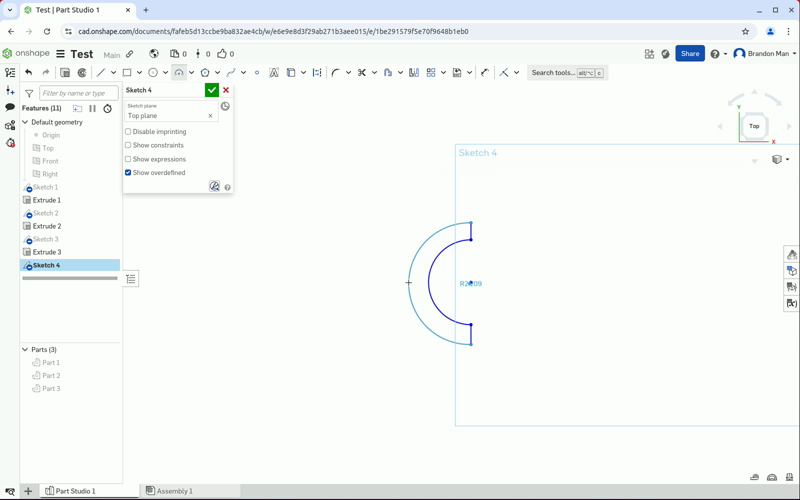
scroll(6)
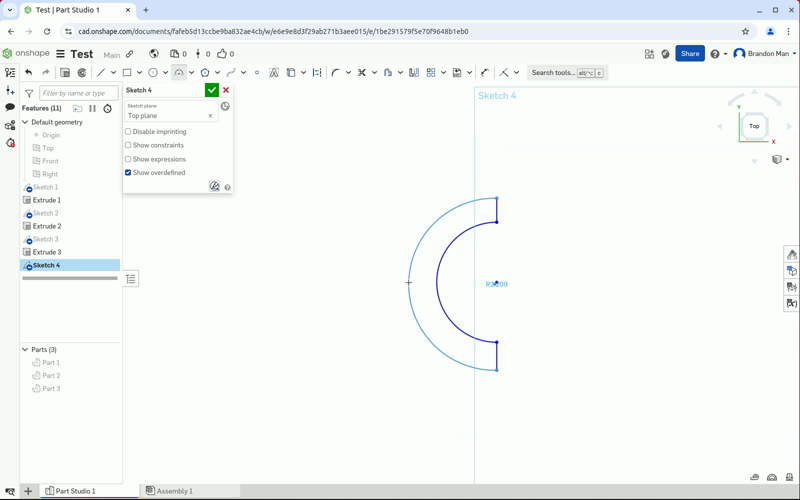
scroll(6)
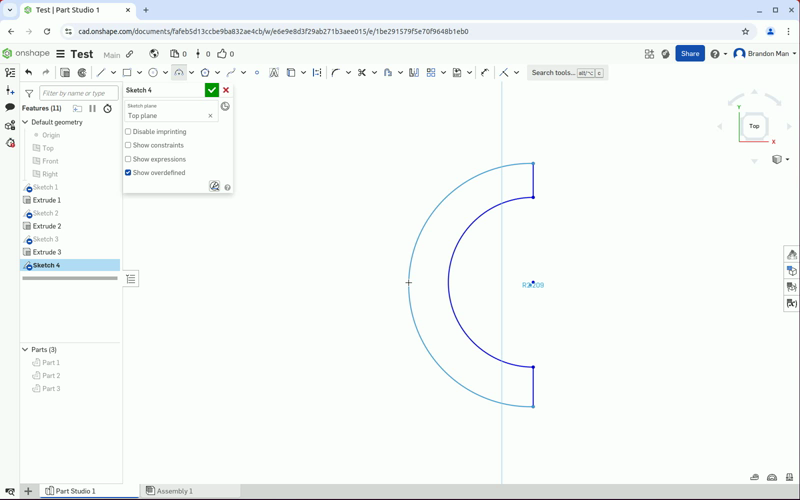
click(408, 282)
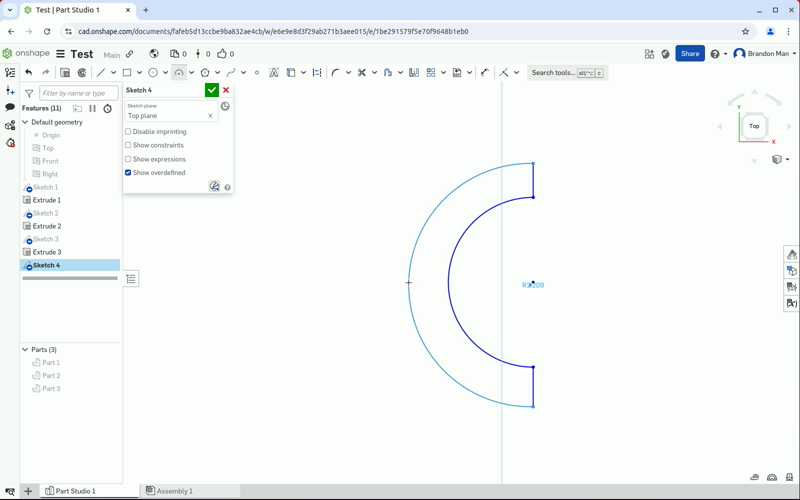
scroll(-6)
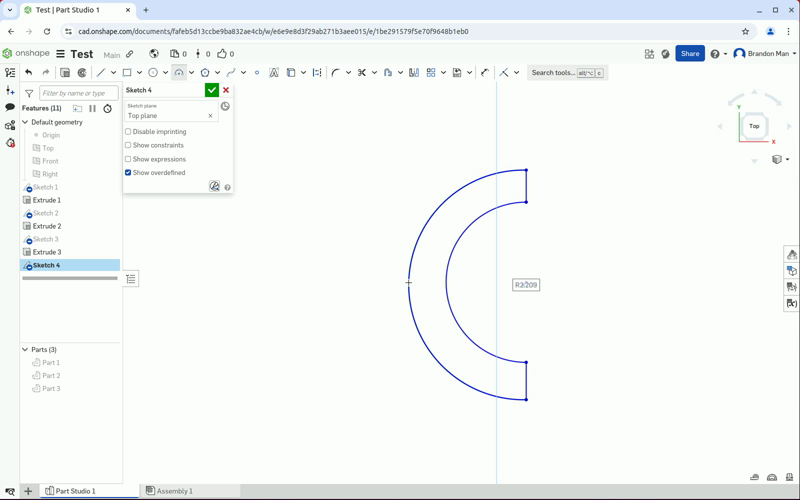
scroll(-6)
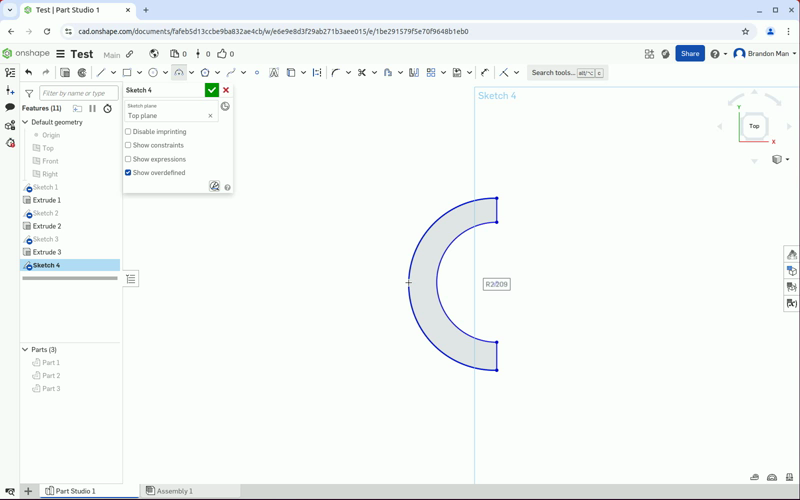
scroll(-6)
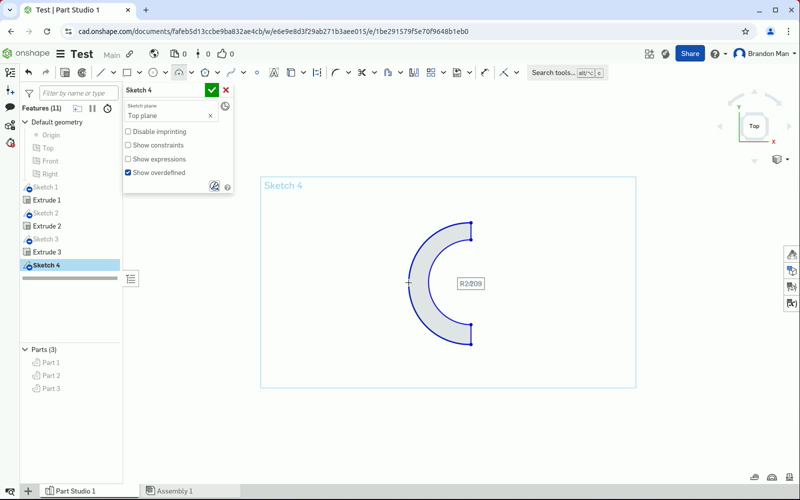
scroll(-6)
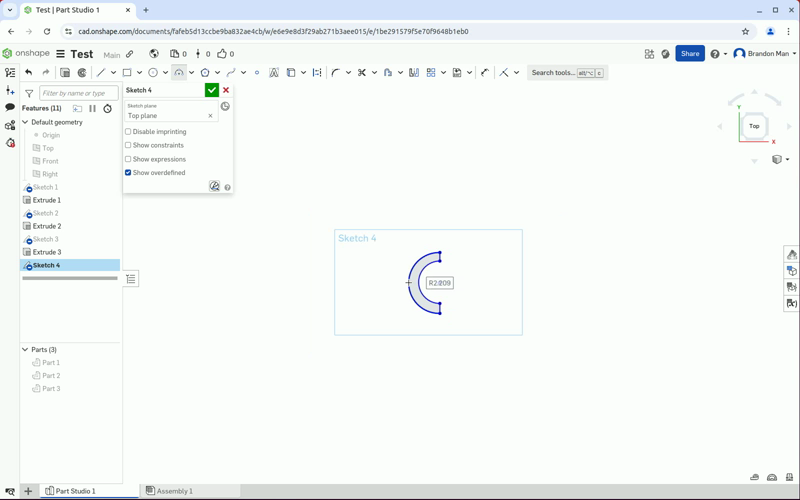
scroll(-6)
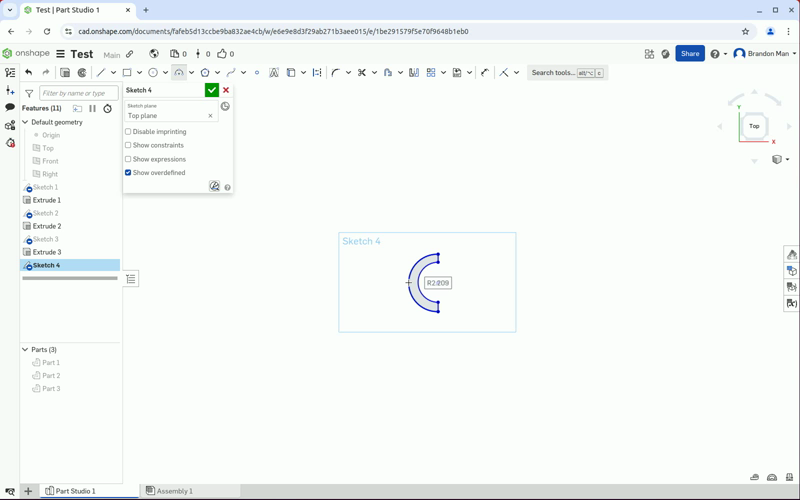
scroll(-6)
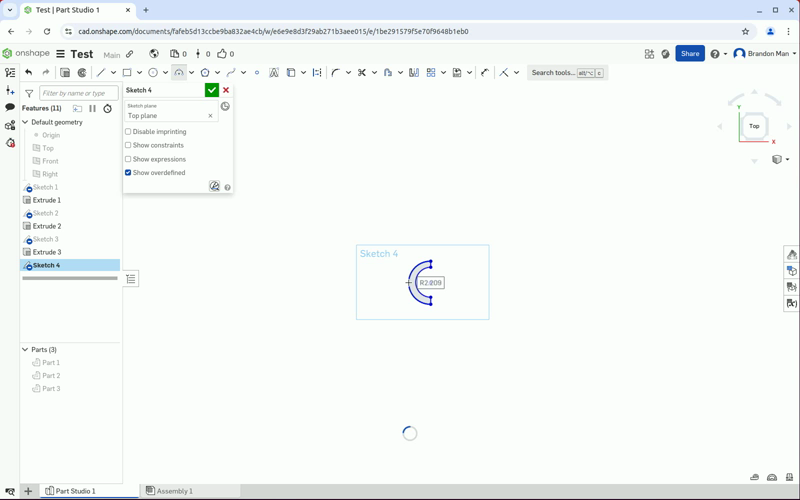
scroll(-6)
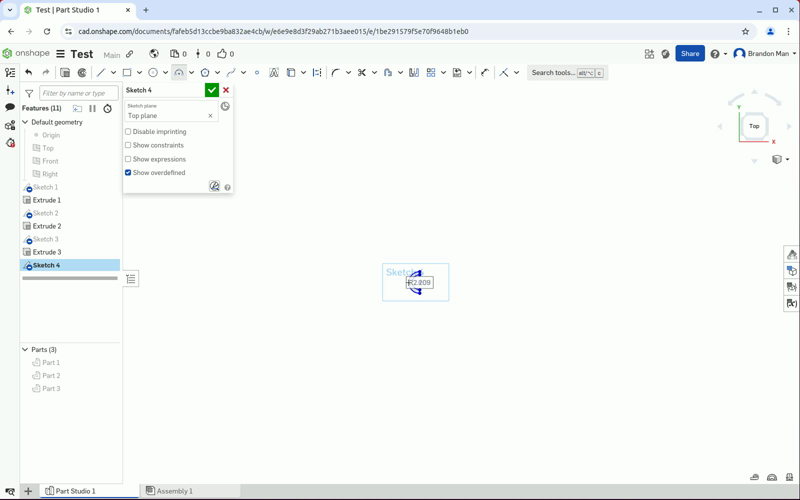
key_up(shift)
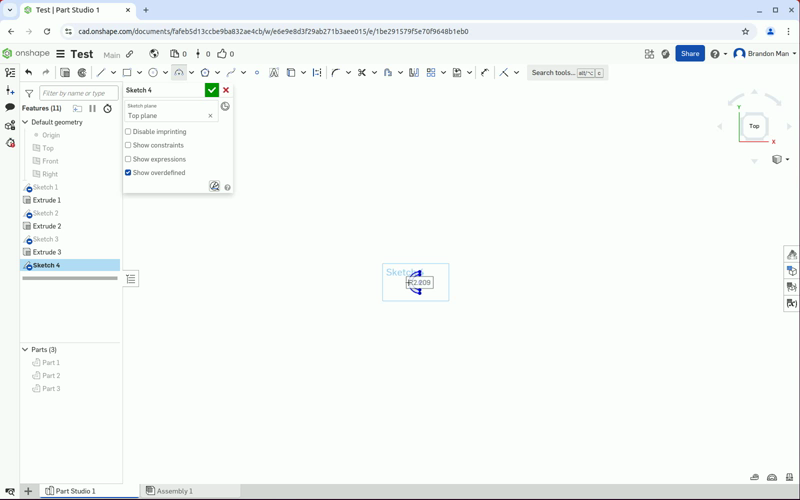
key(esc)
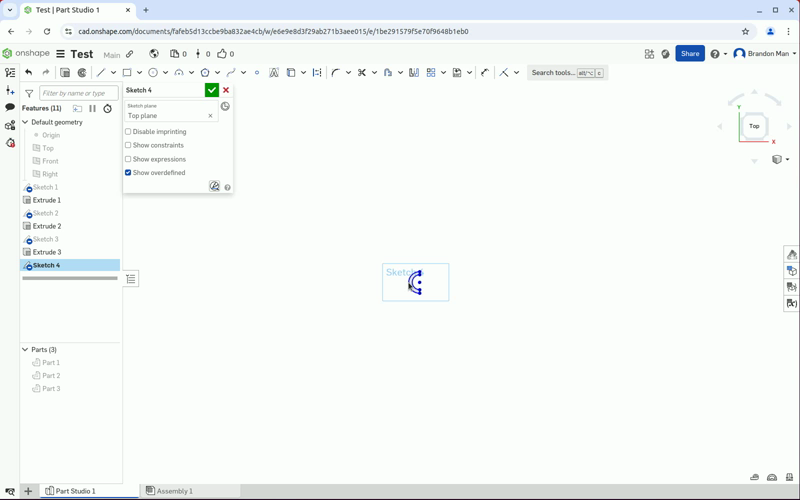
mouse_move(418, 277)
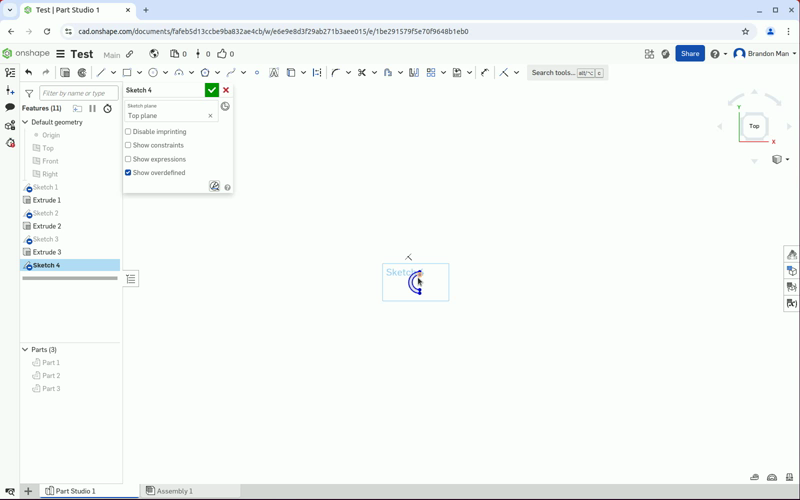
scroll(6)
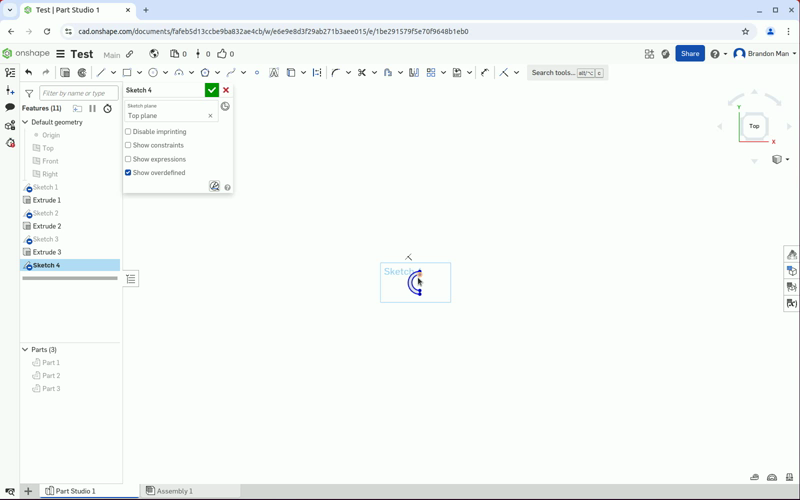
scroll(6)
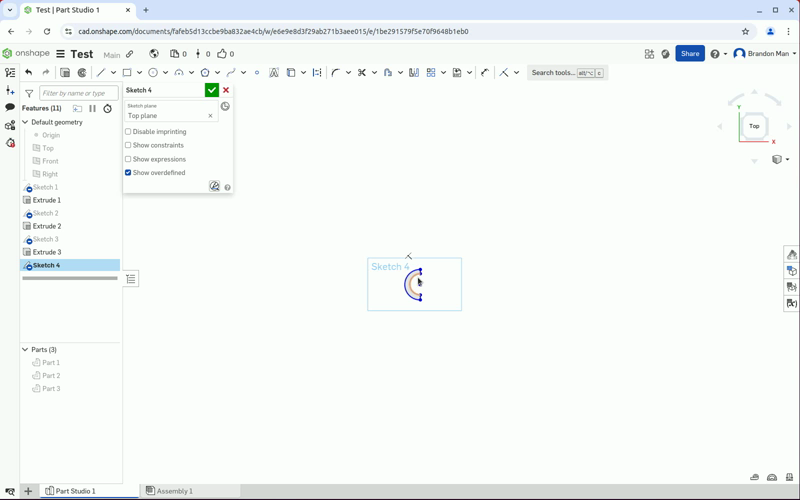
scroll(6)
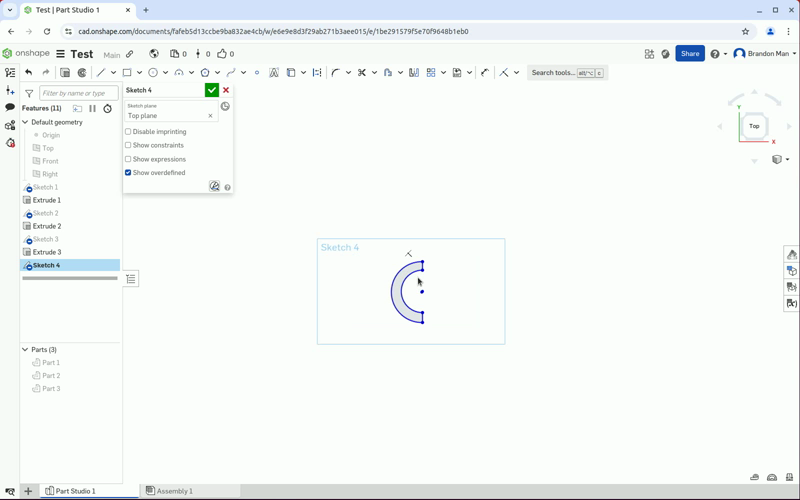
scroll(6)
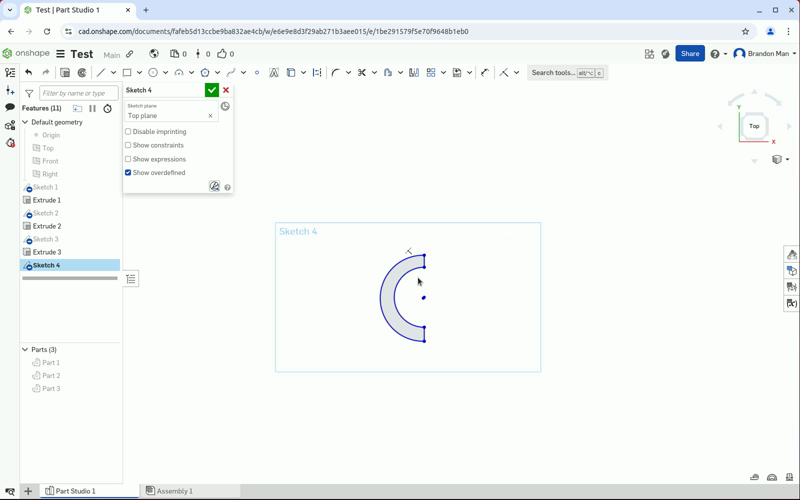
scroll(6)
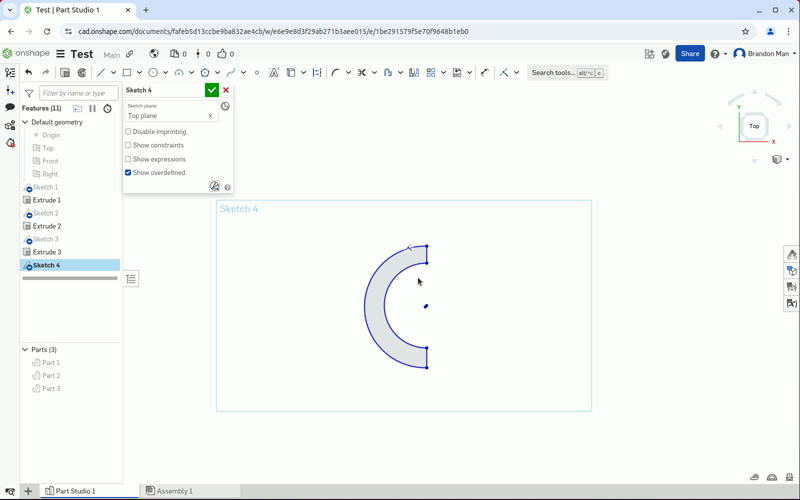
scroll(6)
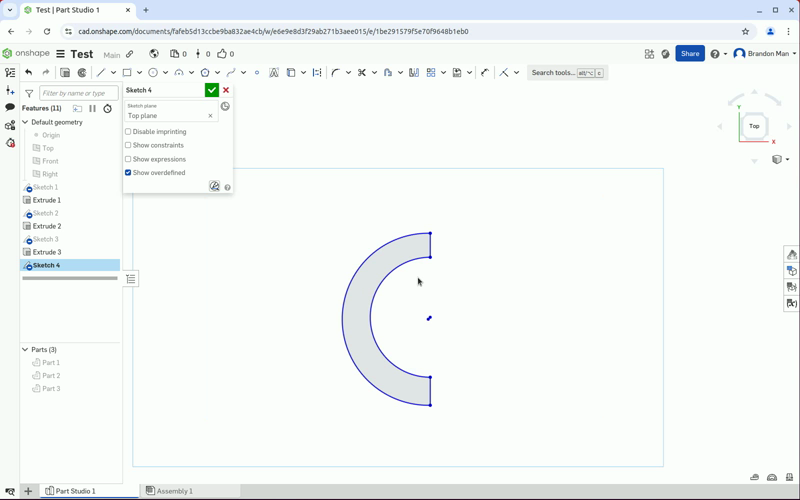
scroll(6)
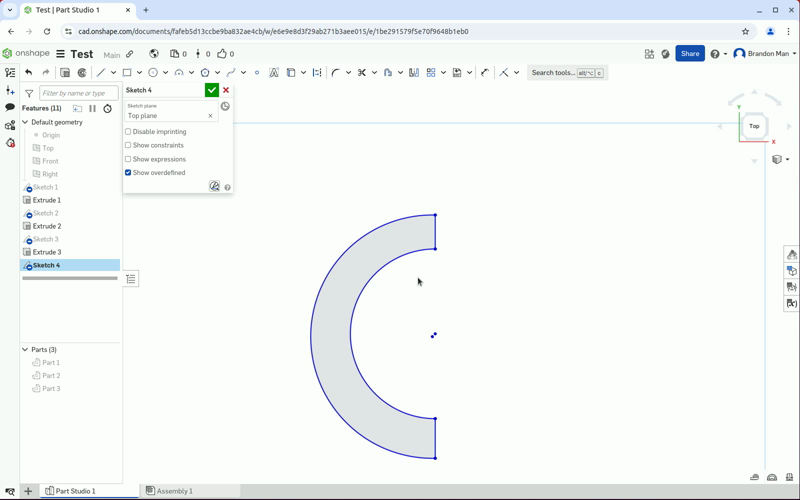
click(418, 277)
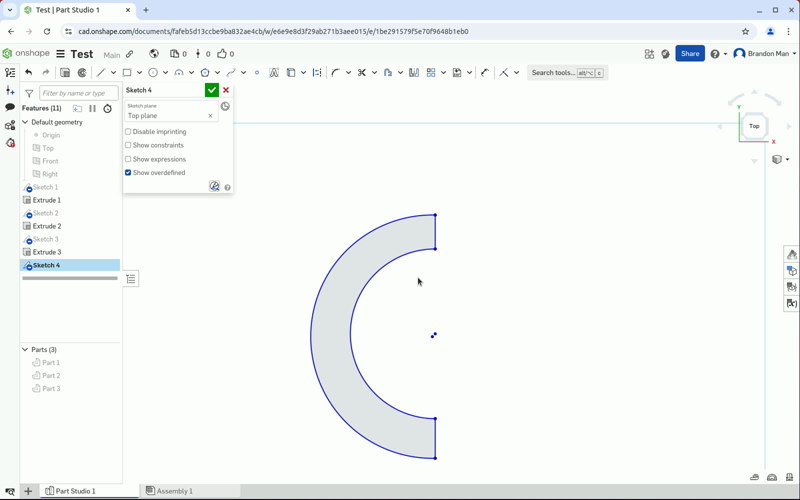
scroll(-6)
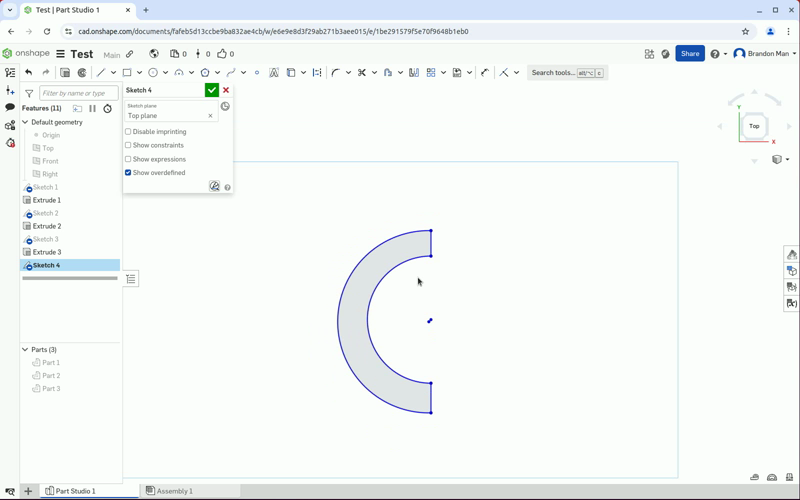
scroll(-6)
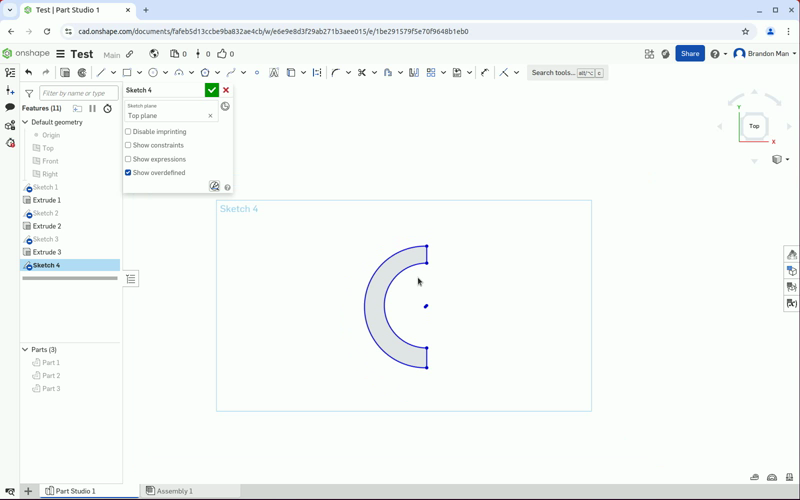
scroll(-6)
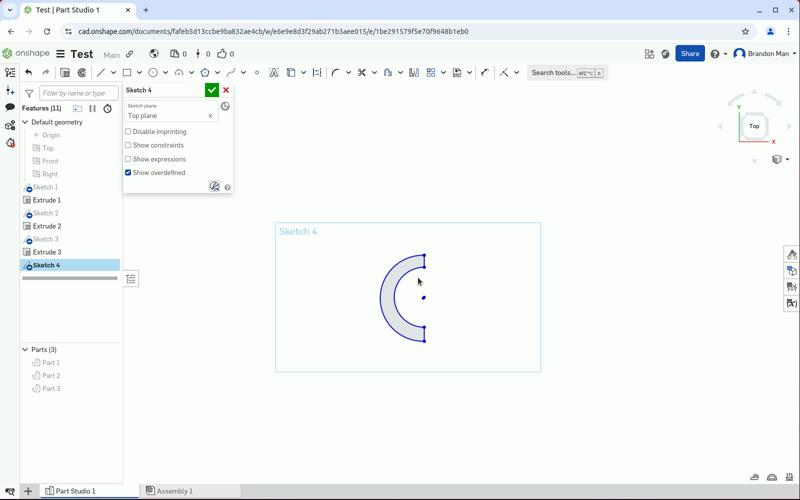
scroll(-6)
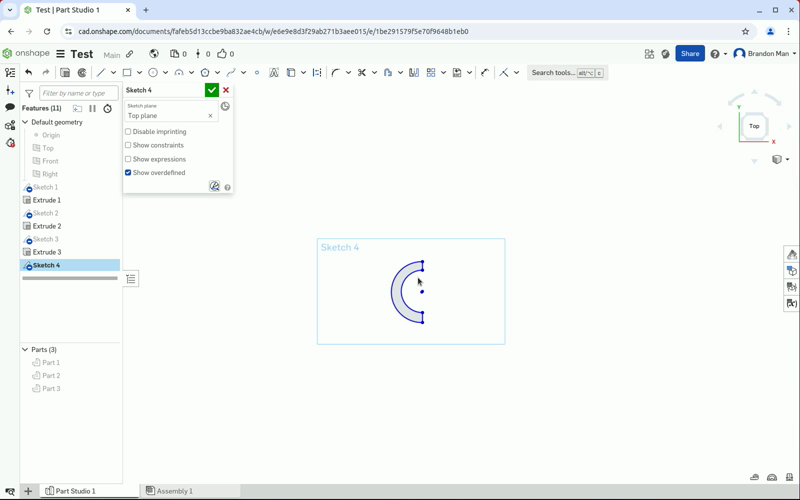
scroll(-6)
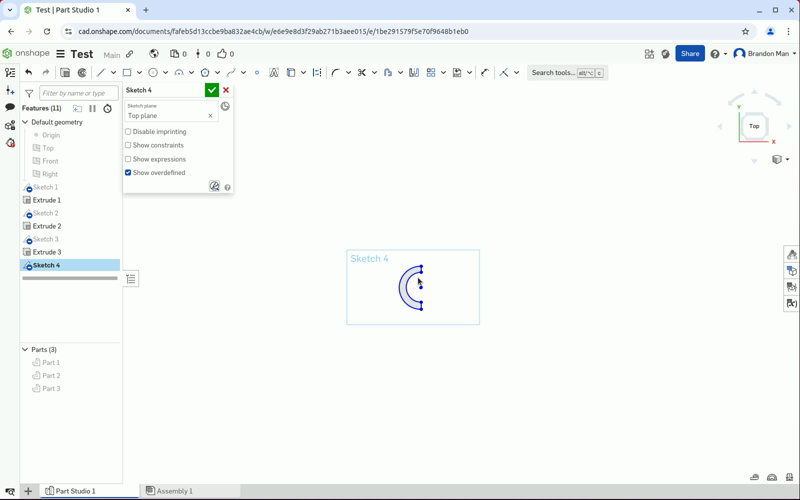
scroll(-6)
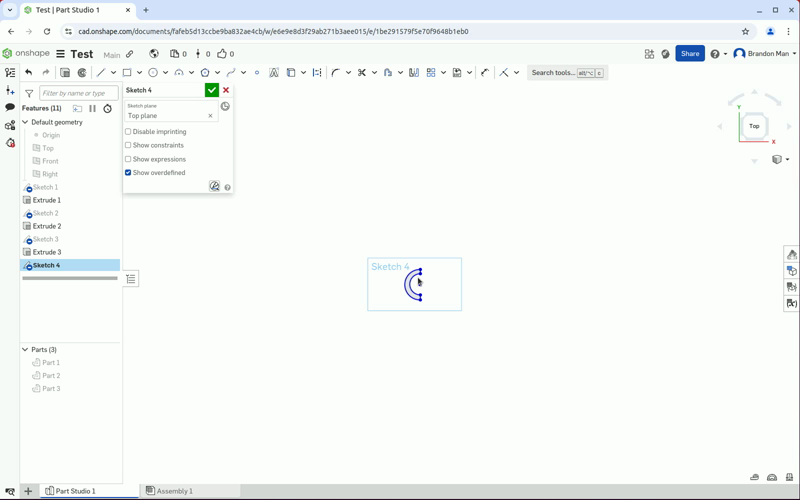
scroll(-6)
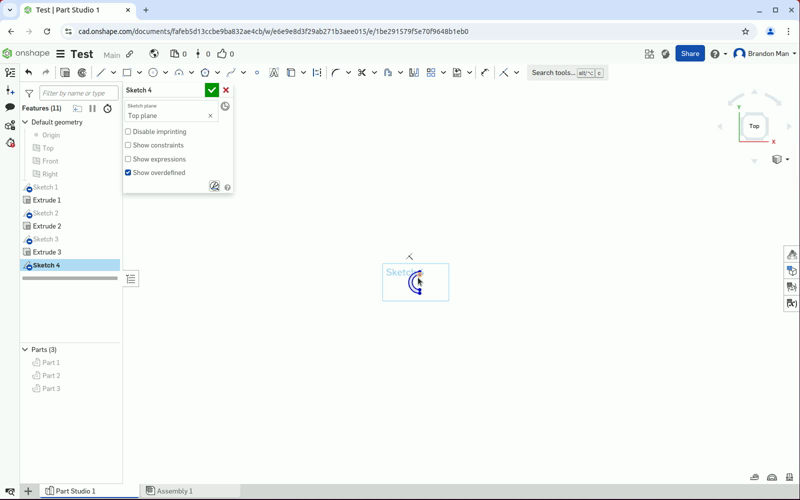
mouse_move(73, 352)
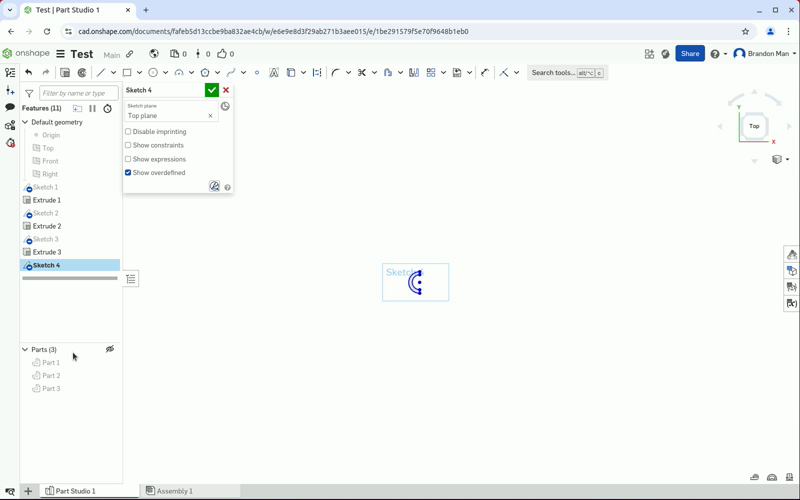
key(shift+y)
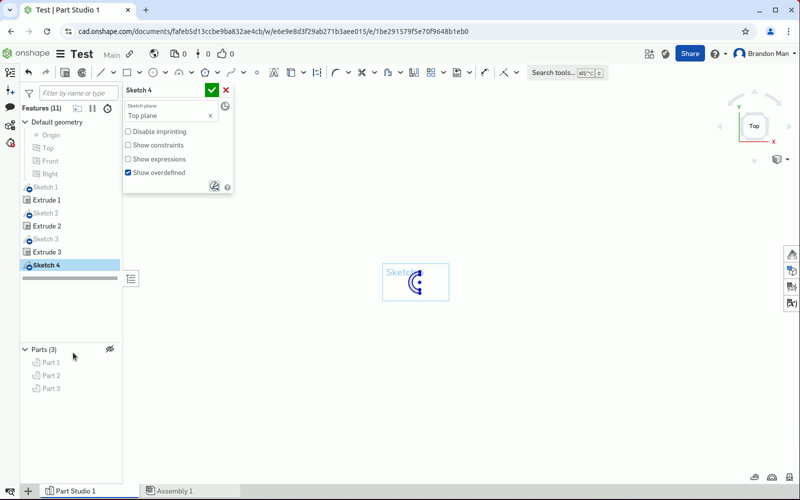
key(shift+e)
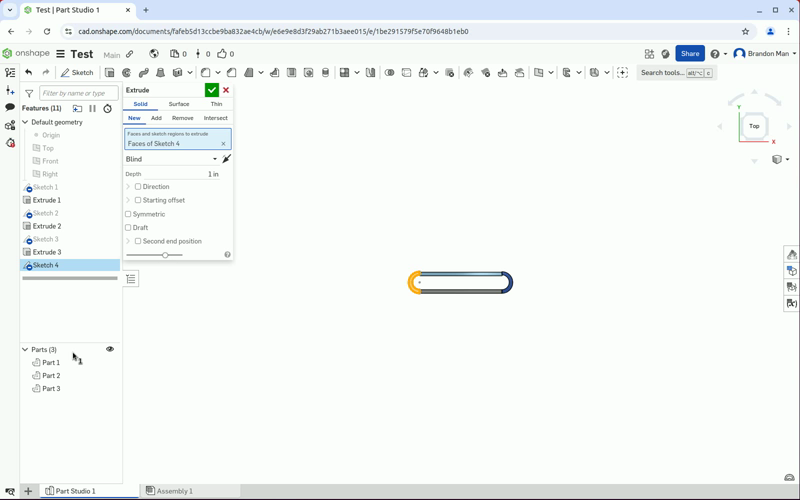
mouse_move(143, 106)
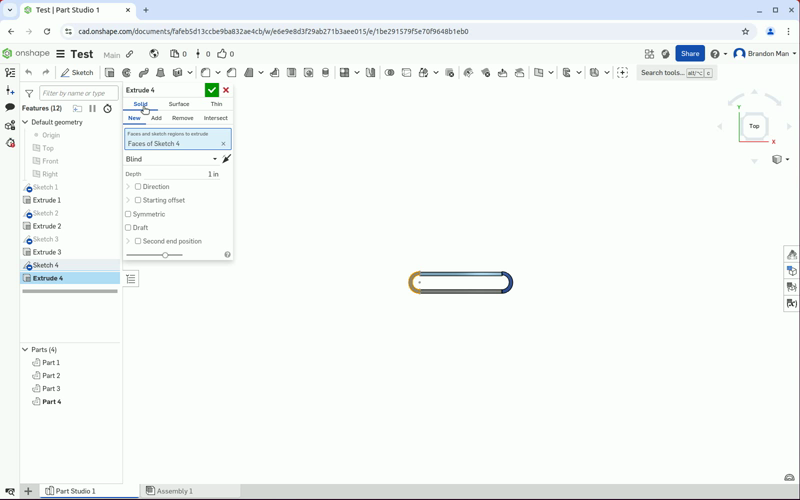
click(143, 106)
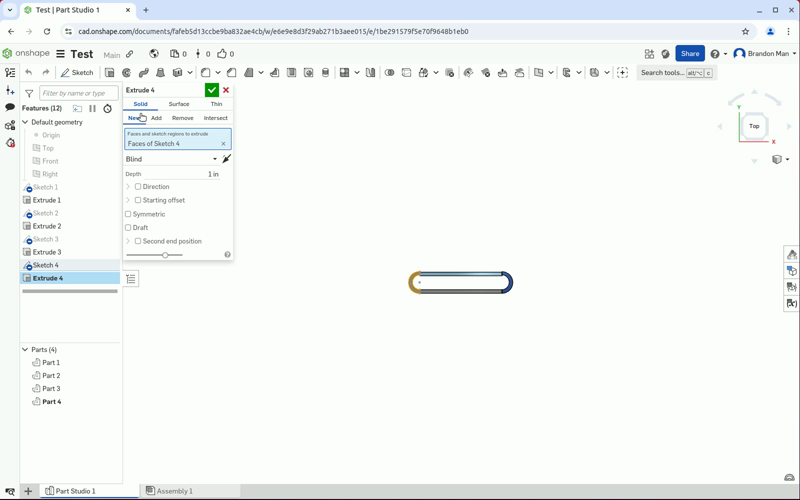
mouse_move(137, 120)
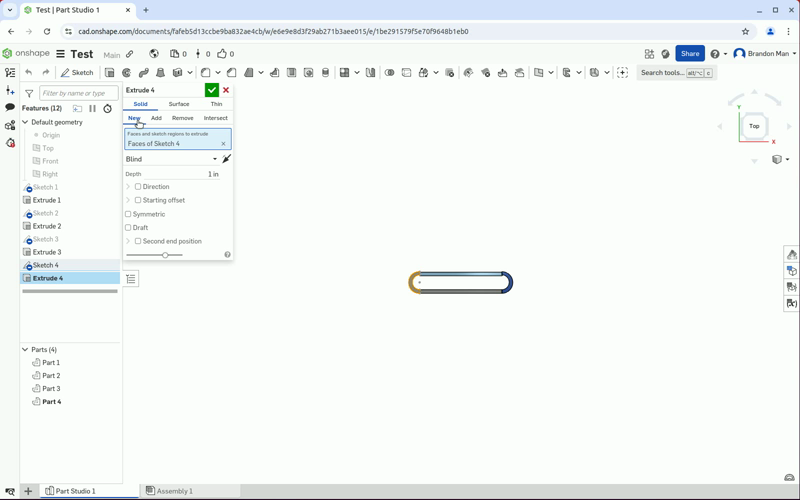
click(137, 120)
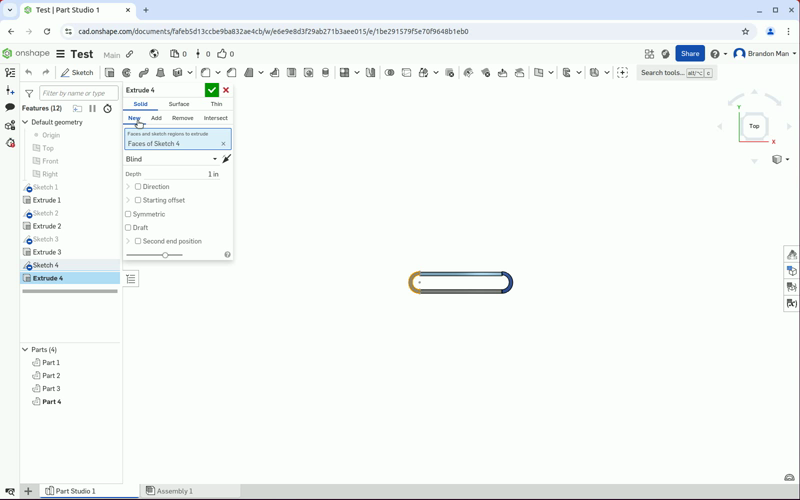
key(tab, 4)
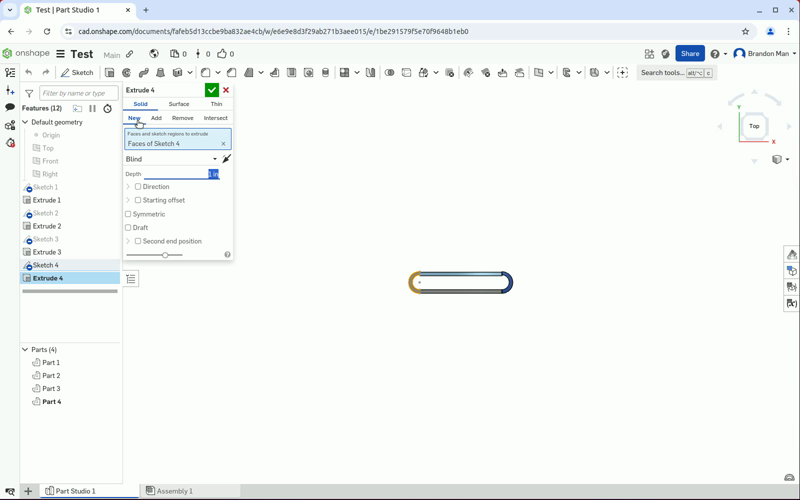
text(23.108)
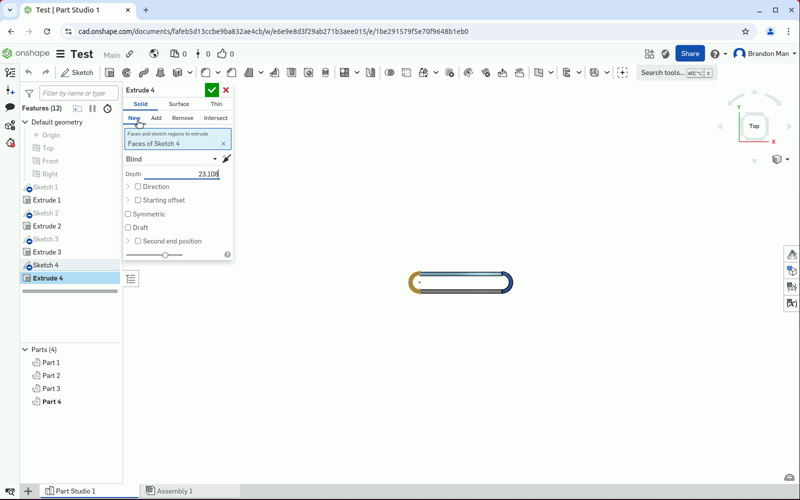
key(enter)
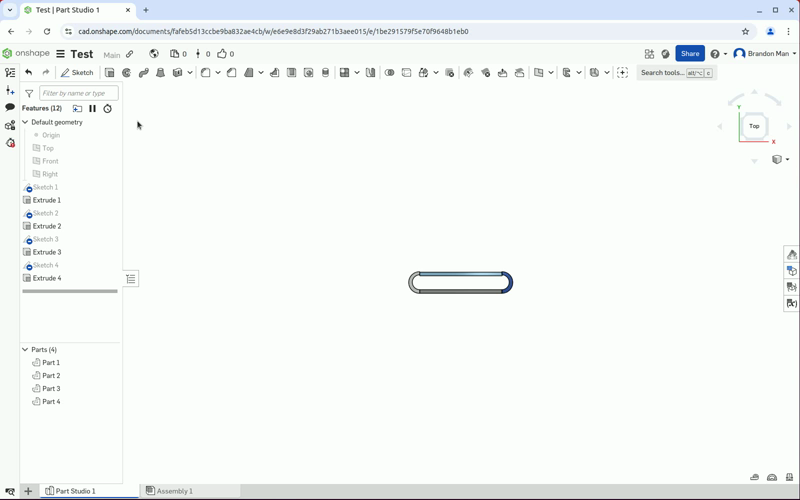
key(shift+h)
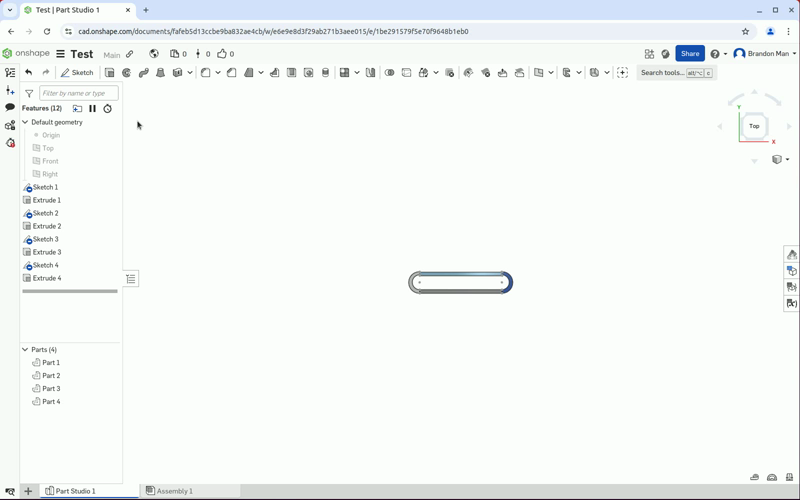
key(shift+h)
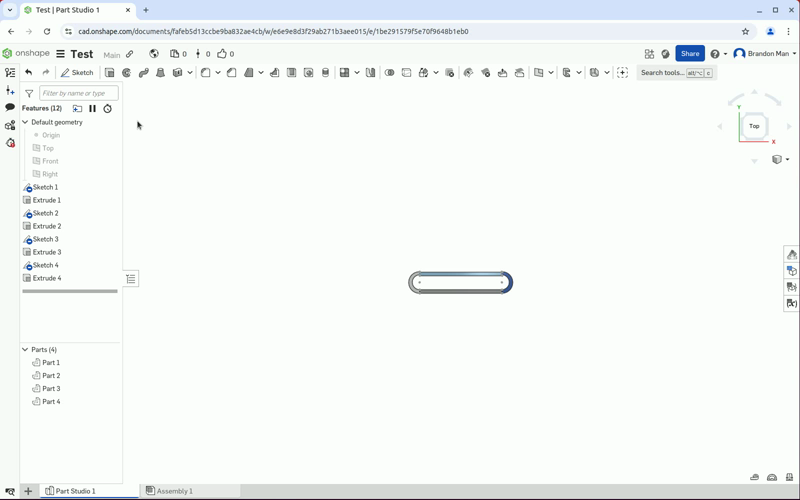
key(shift+7)
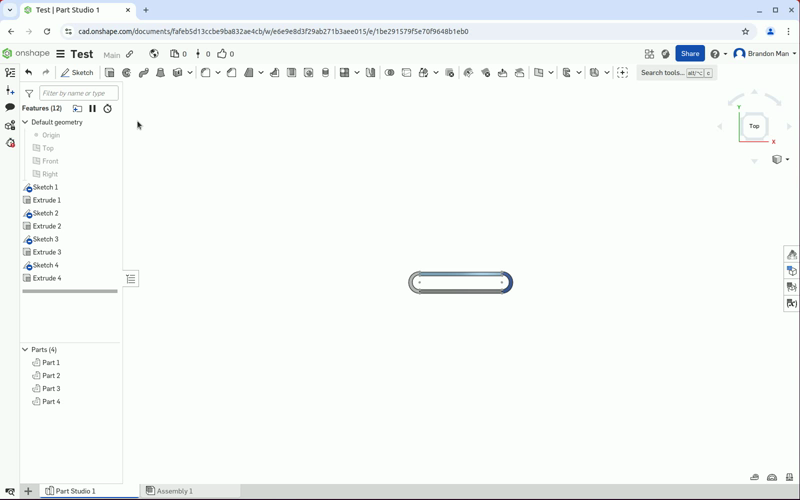
key(up, 3)
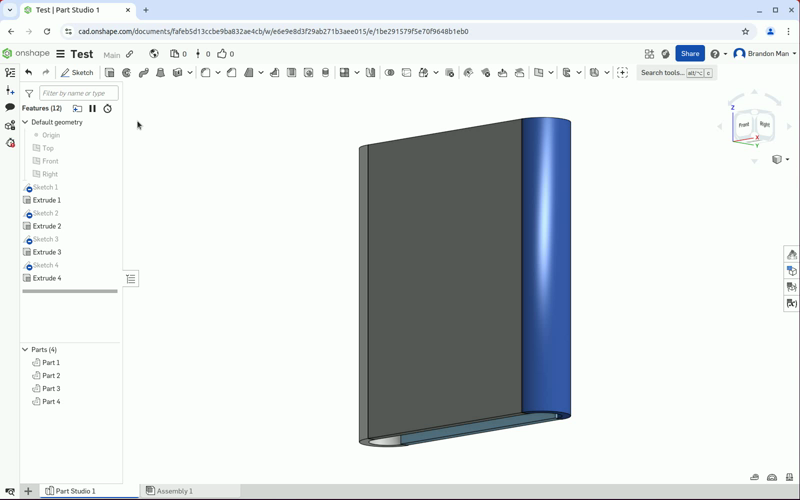
key(left, 3)
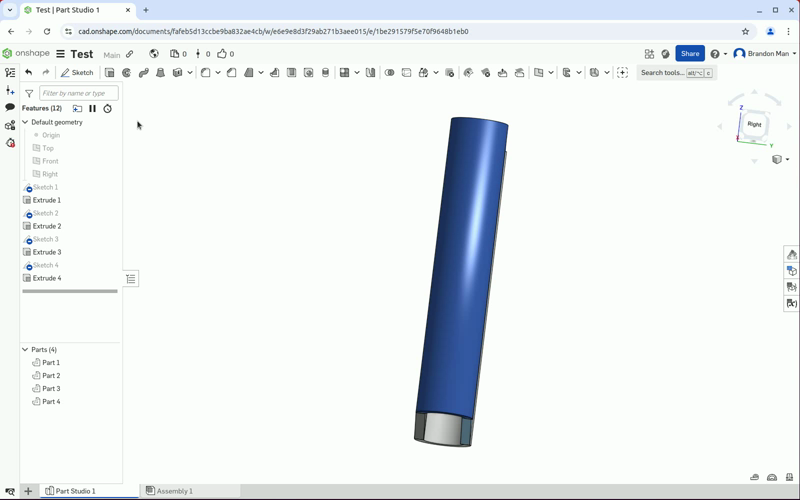
key(right, 3)
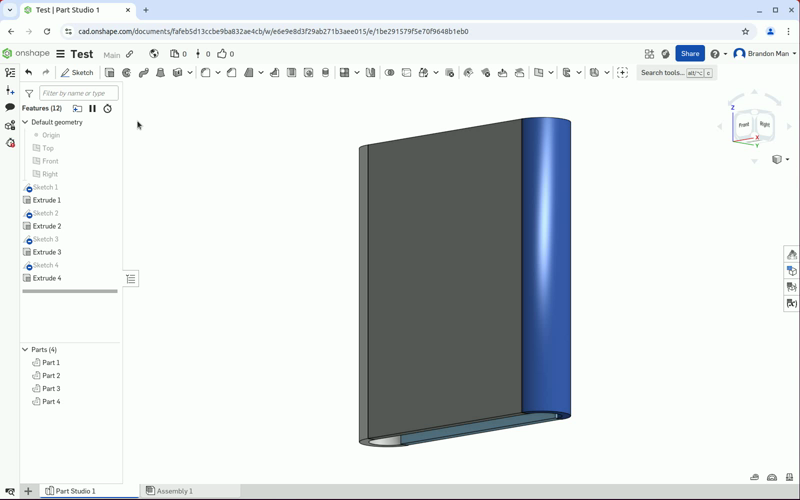
key(down, 3)
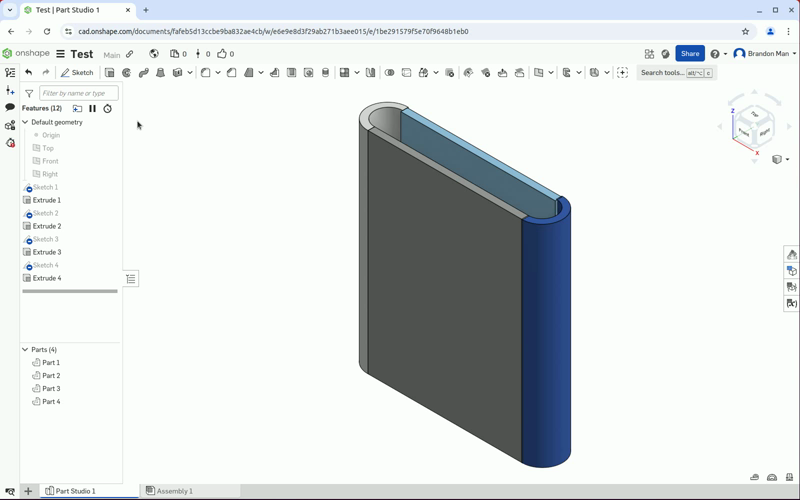
mouse_move(73, 189)
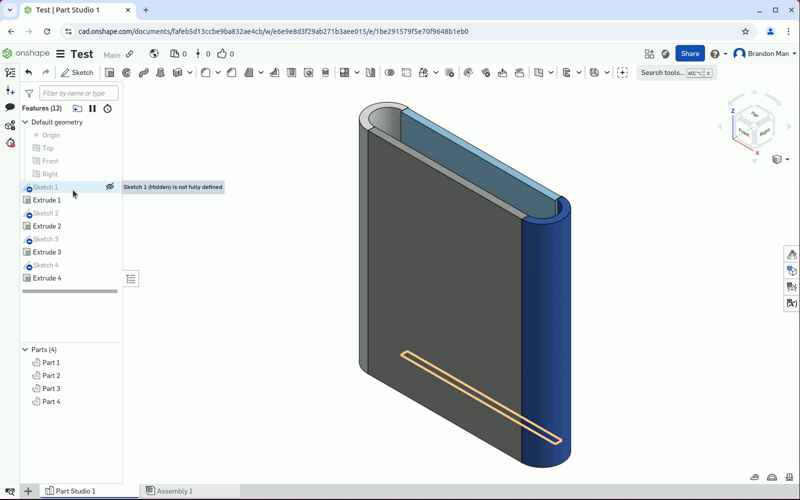
click(73, 189)